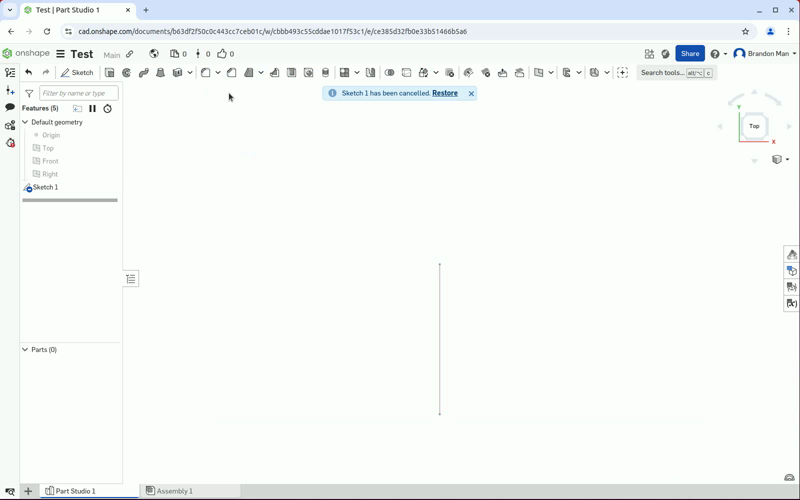
key(shift+h)
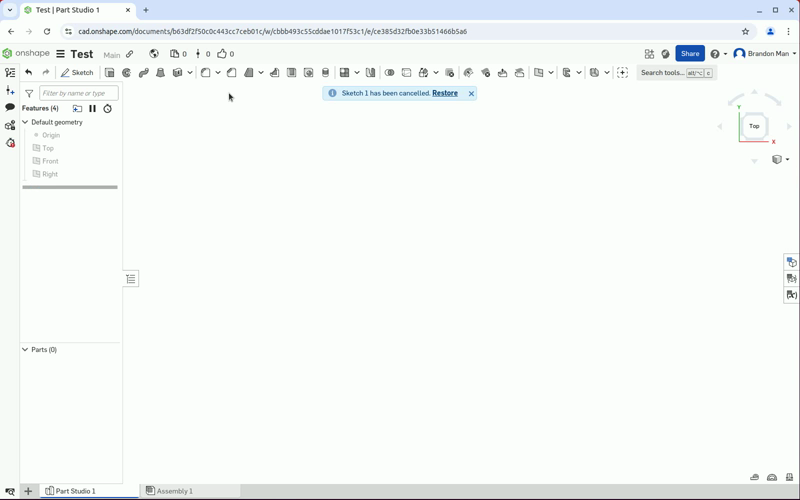
mouse_move(73, 352)
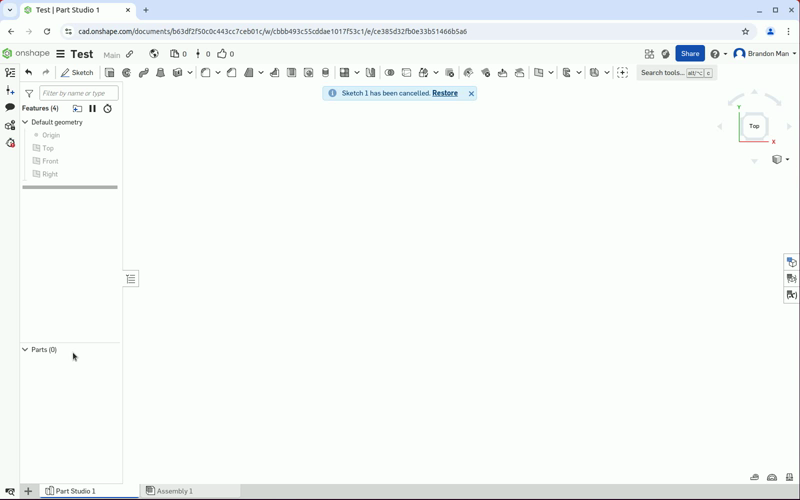
key(y)
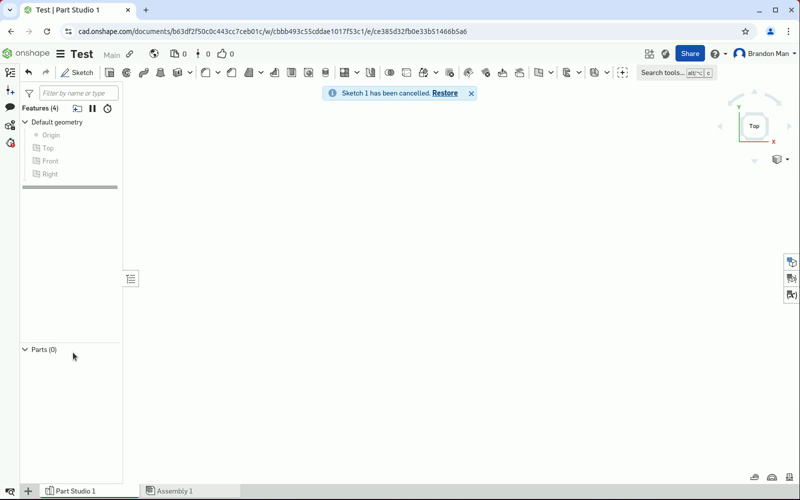
key(shift+p)
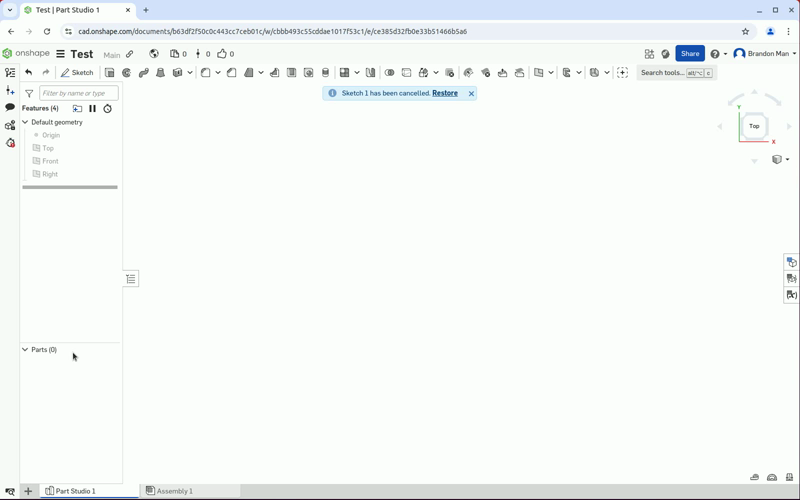
key(space)
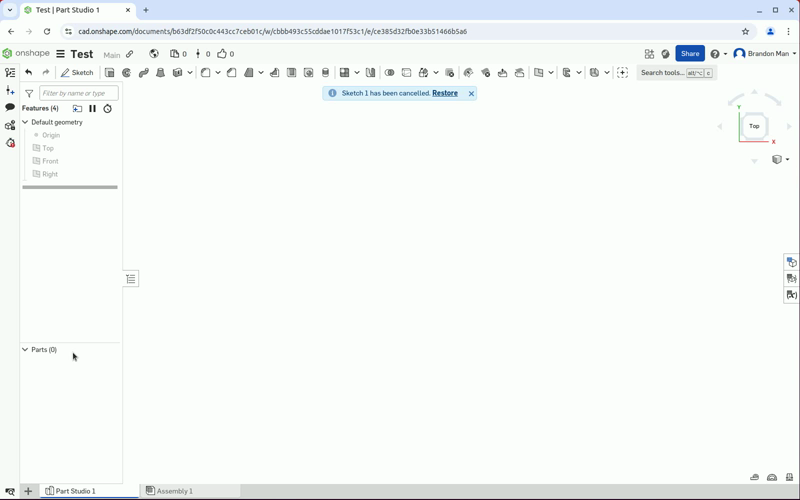
key_down(shift)
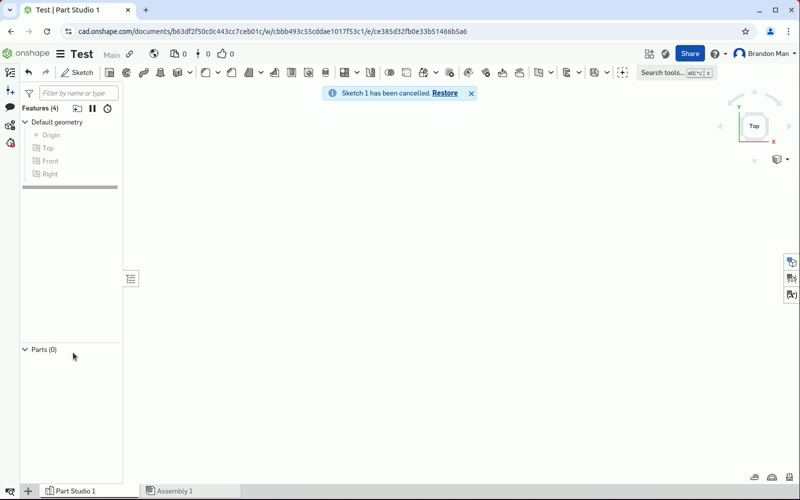
key(up)
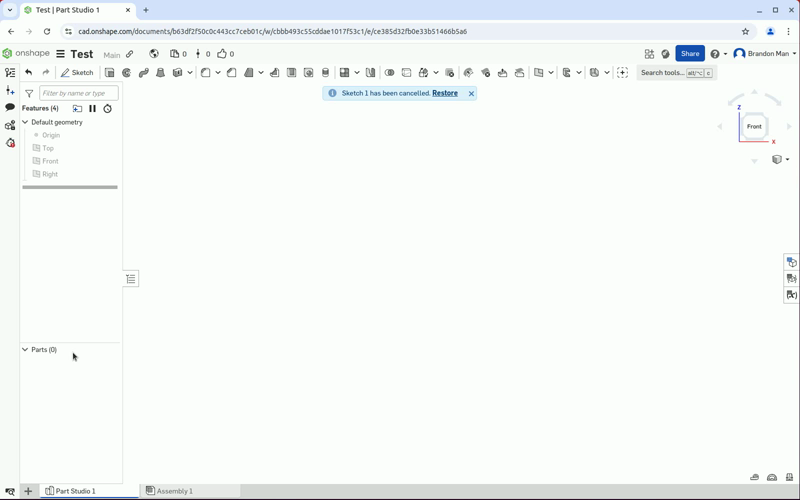
key_up(shift)
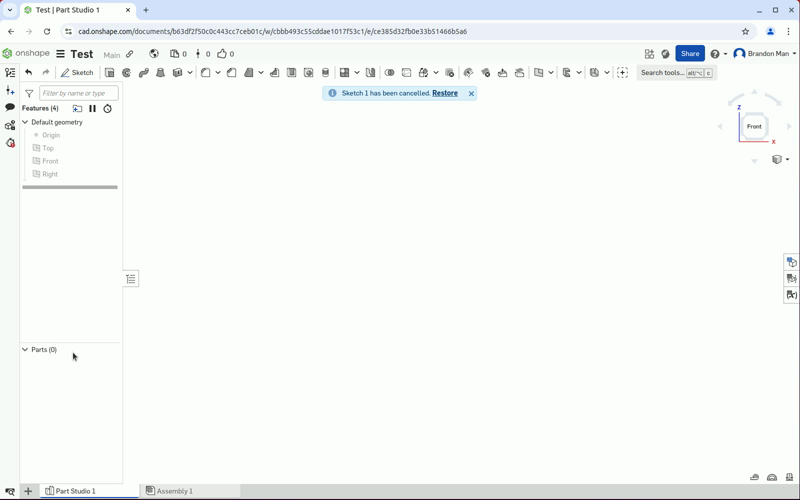
mouse_move(73, 352)
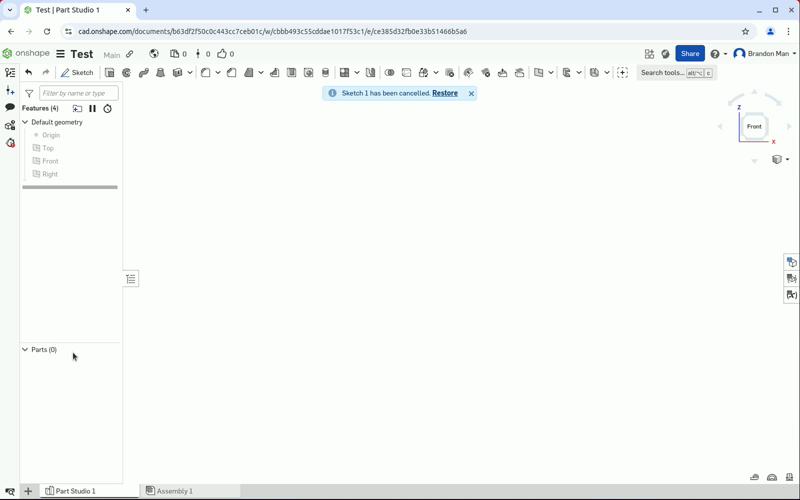
key(shift+y)
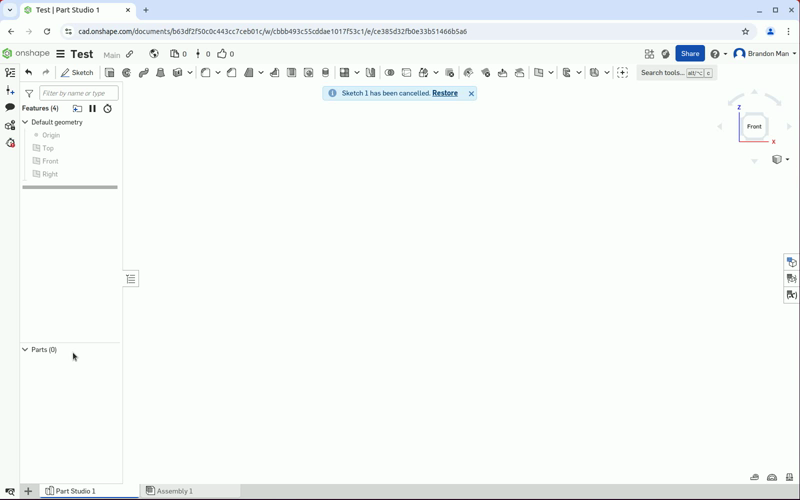
key(shift+s)
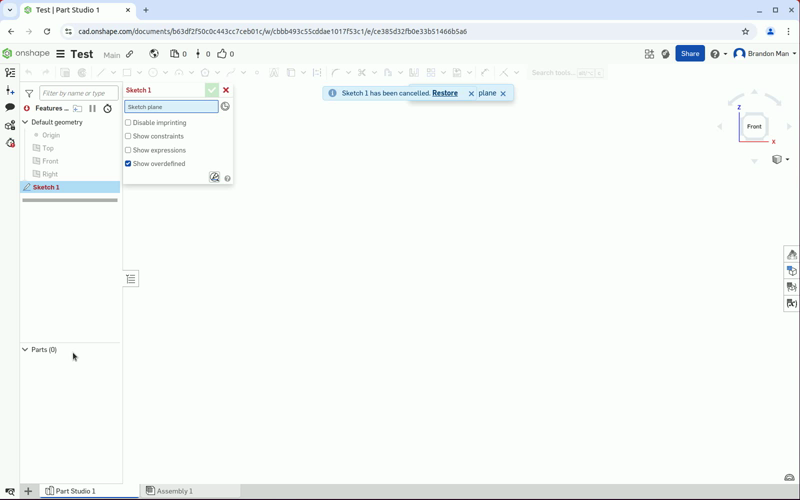
mouse_move(73, 163)
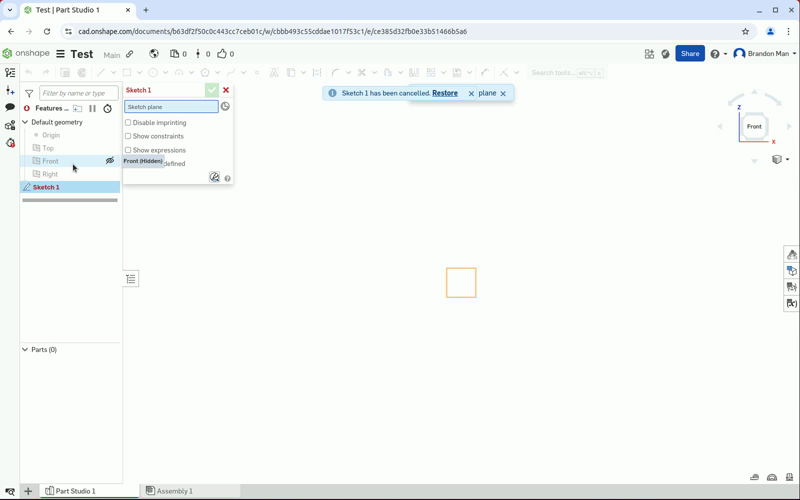
click(73, 163)
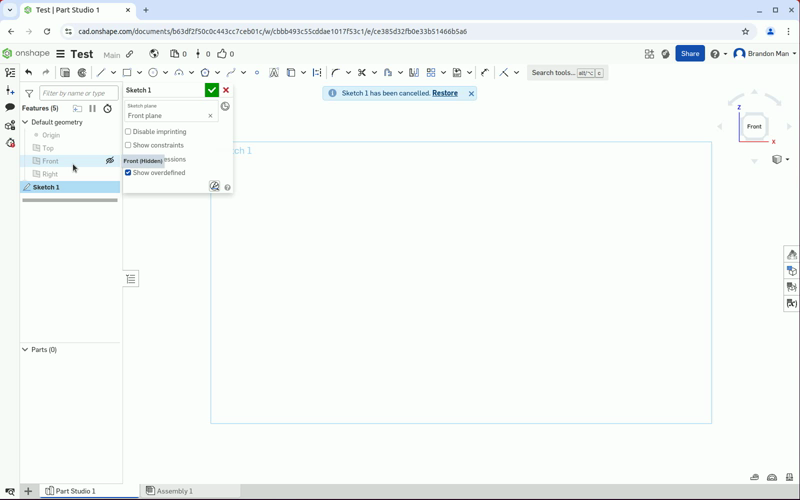
mouse_move(73, 352)
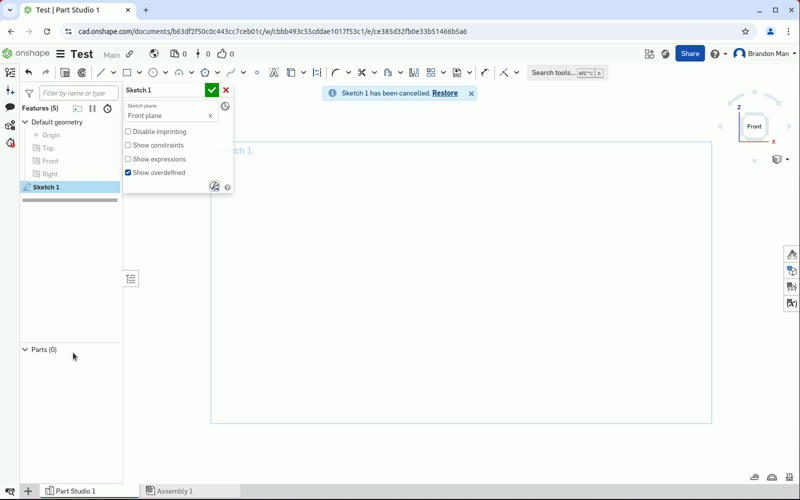
key(y)
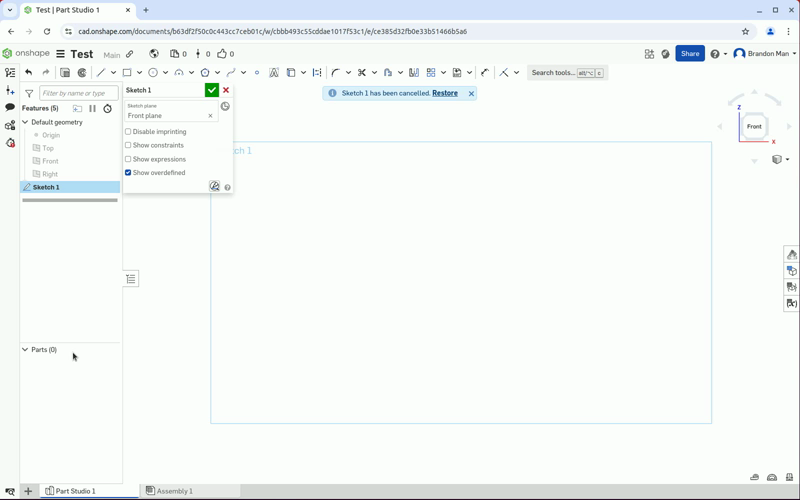
key(l)
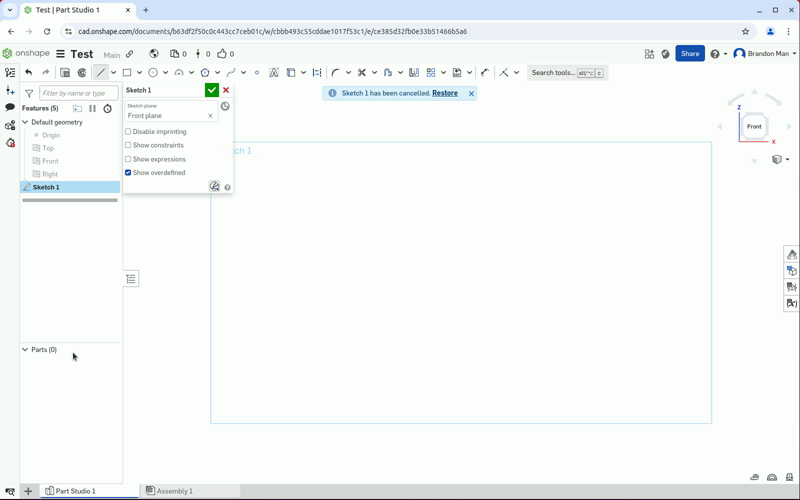
key_down(shift)
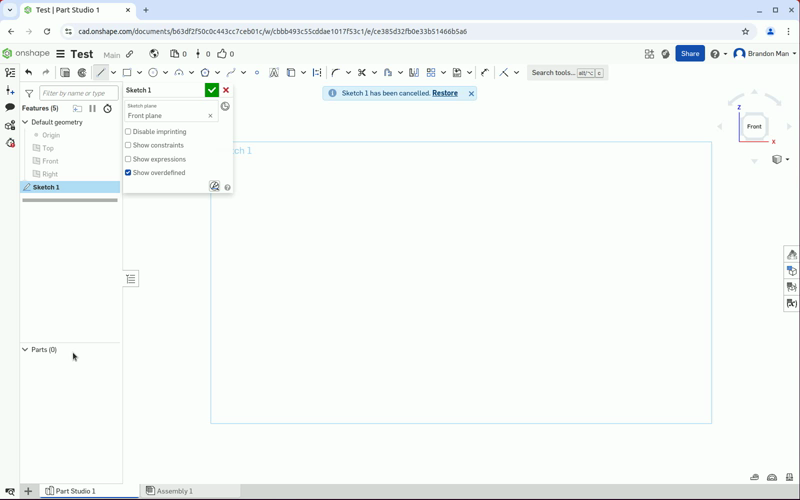
mouse_move(382, 316)
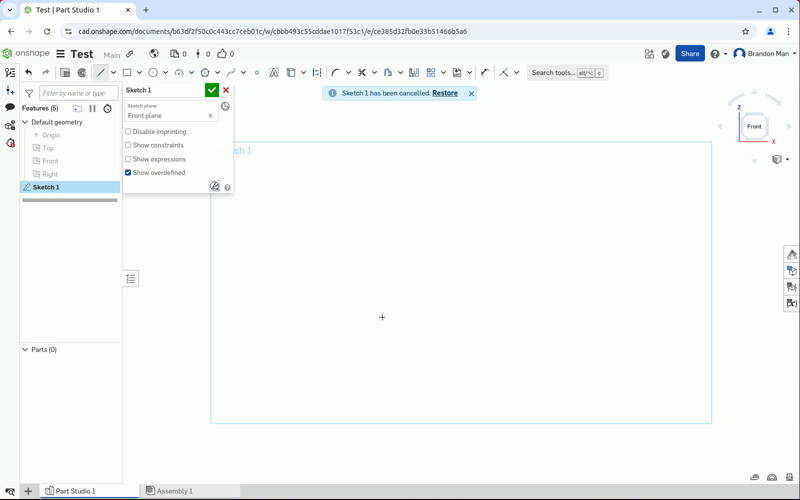
click(382, 316)
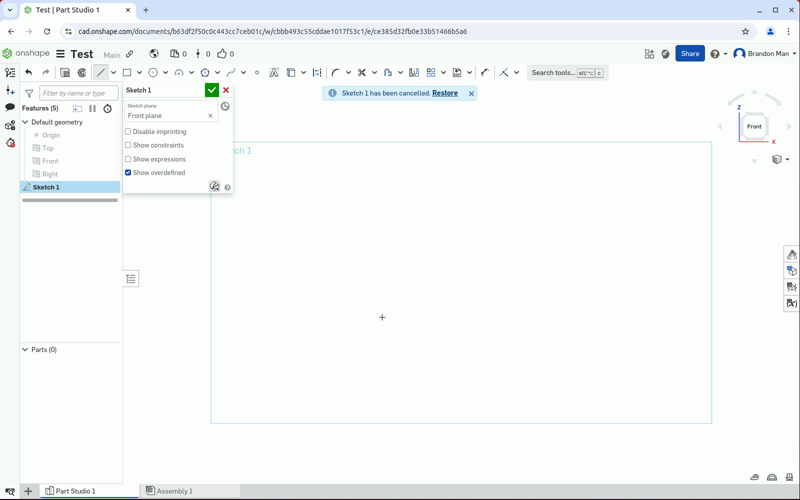
key_up(shift)
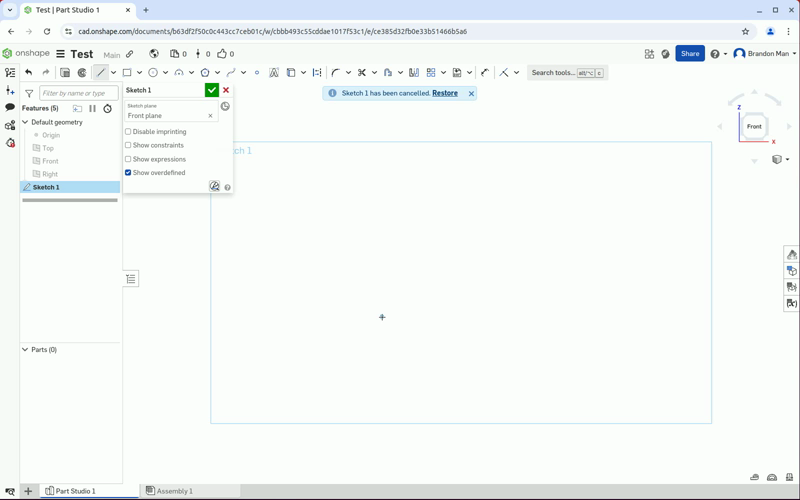
key_down(shift)
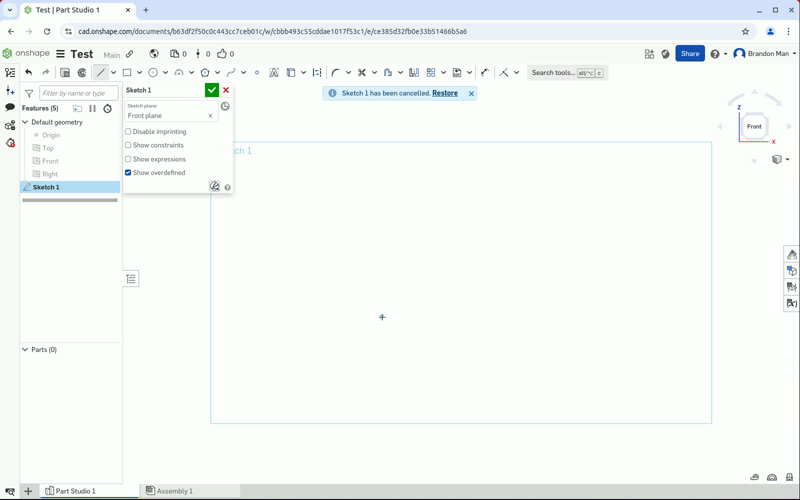
mouse_move(412, 316)
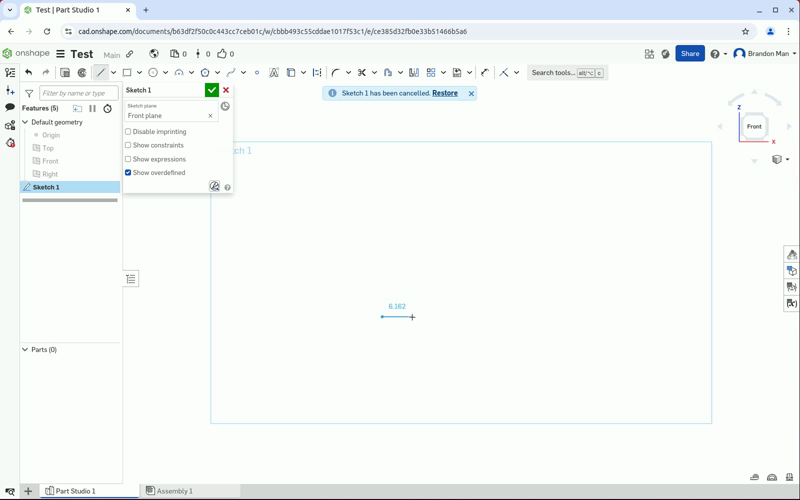
mouse_move(388, 316)
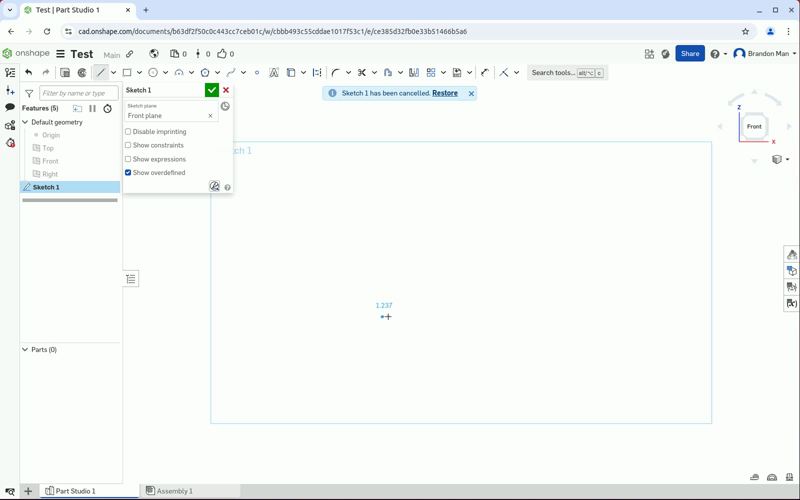
scroll(6)
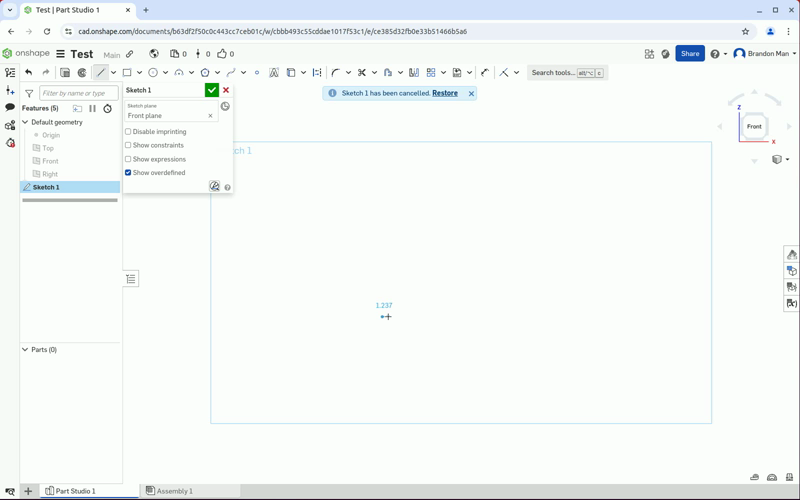
scroll(6)
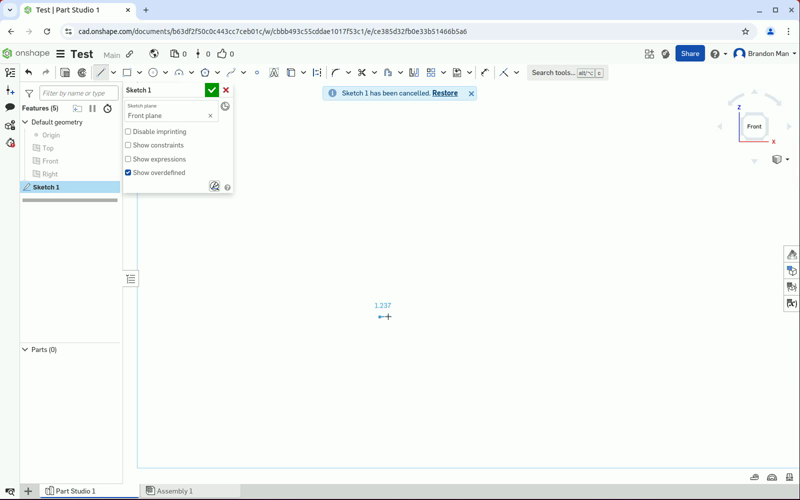
scroll(6)
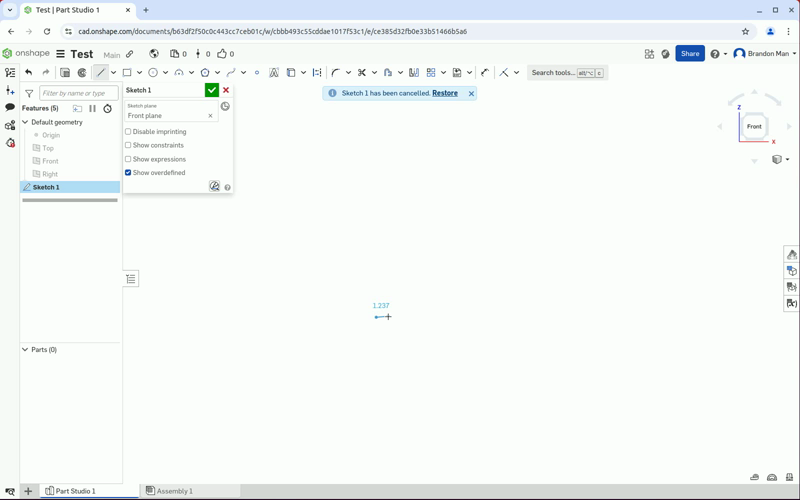
scroll(6)
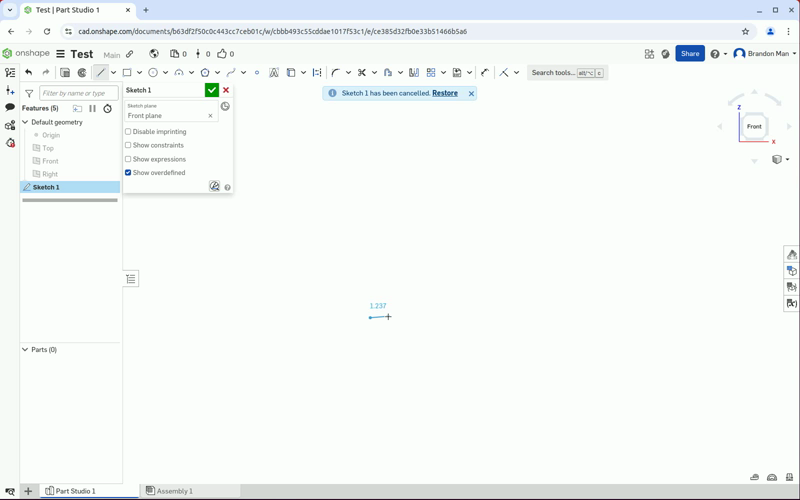
scroll(6)
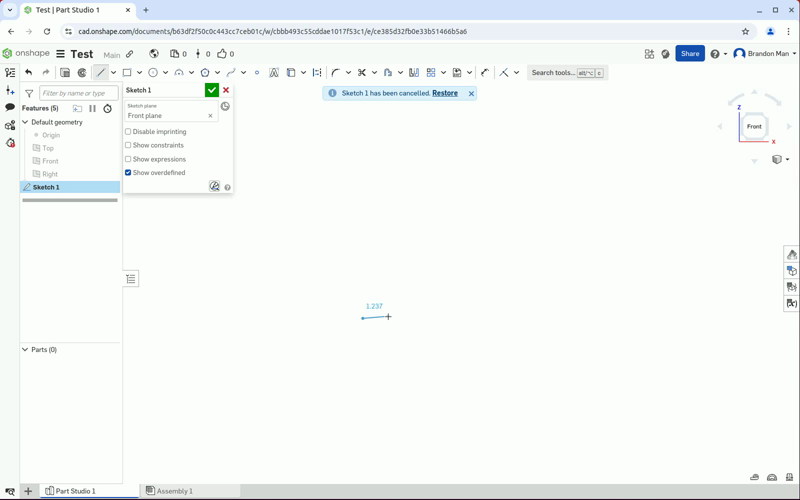
scroll(6)
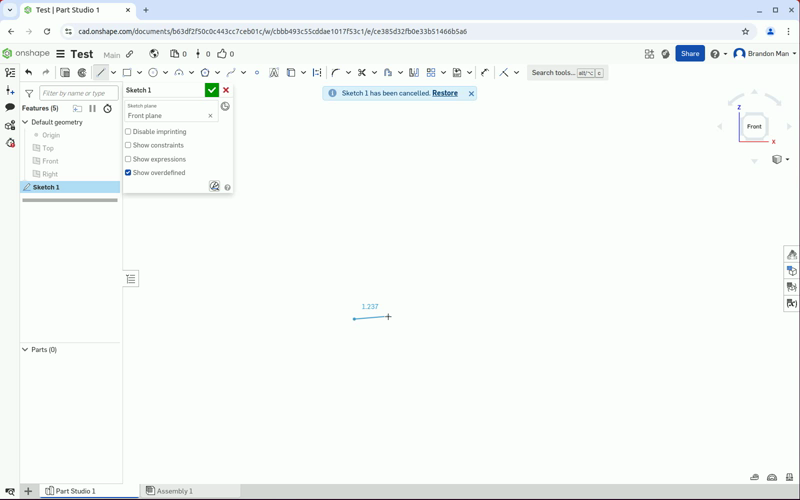
scroll(6)
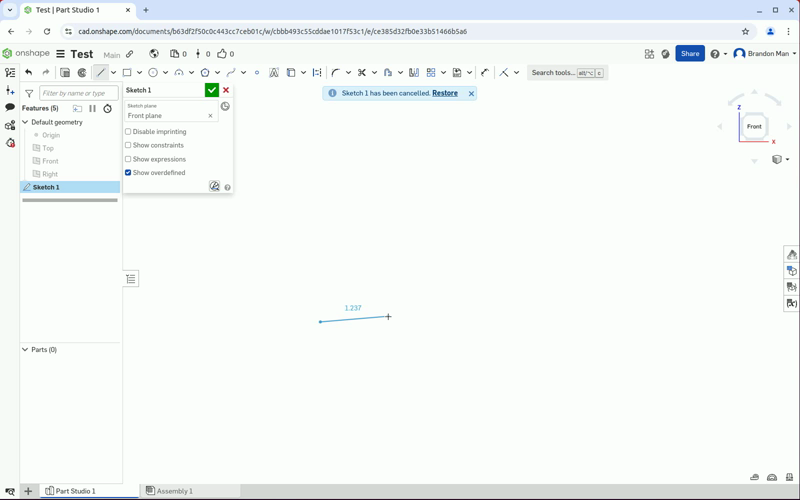
click(388, 316)
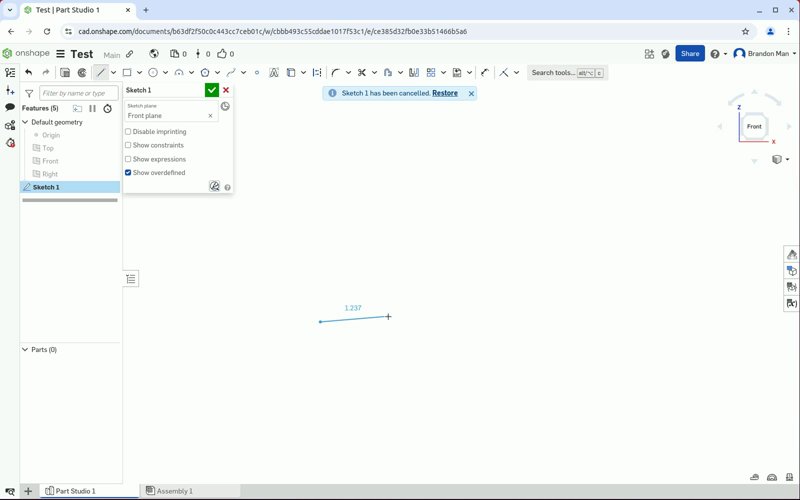
scroll(-6)
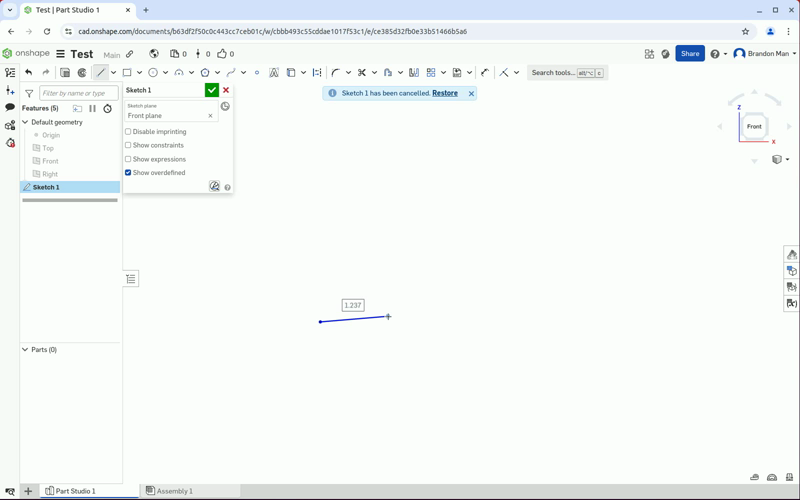
scroll(-6)
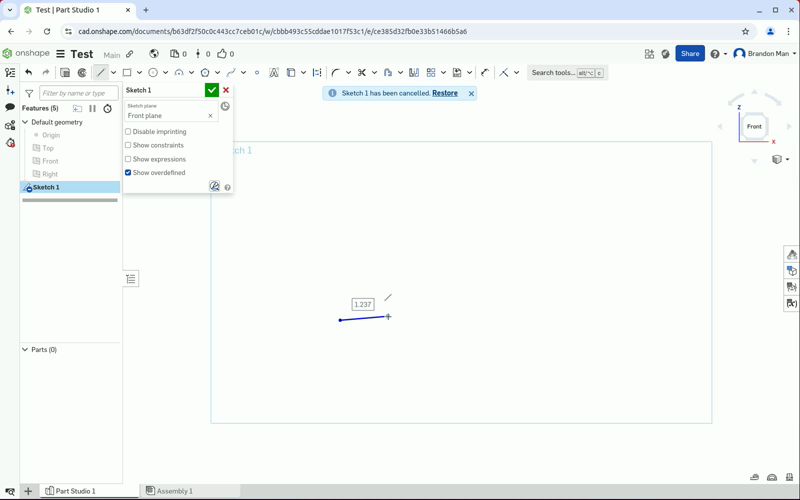
scroll(-6)
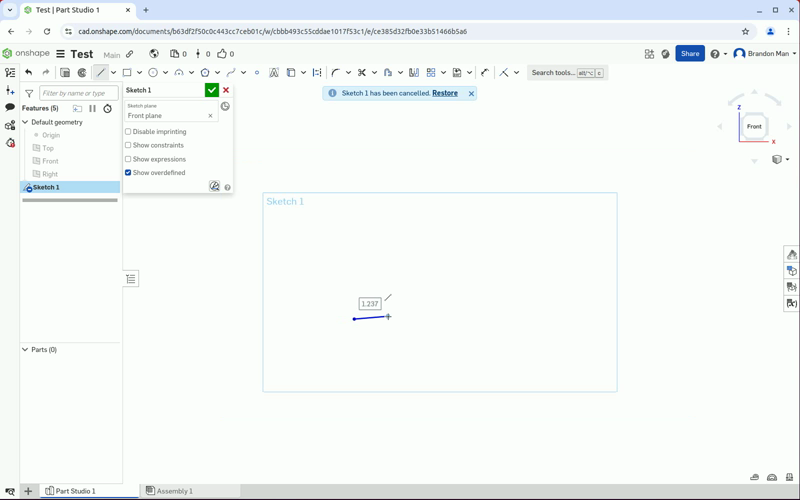
scroll(-6)
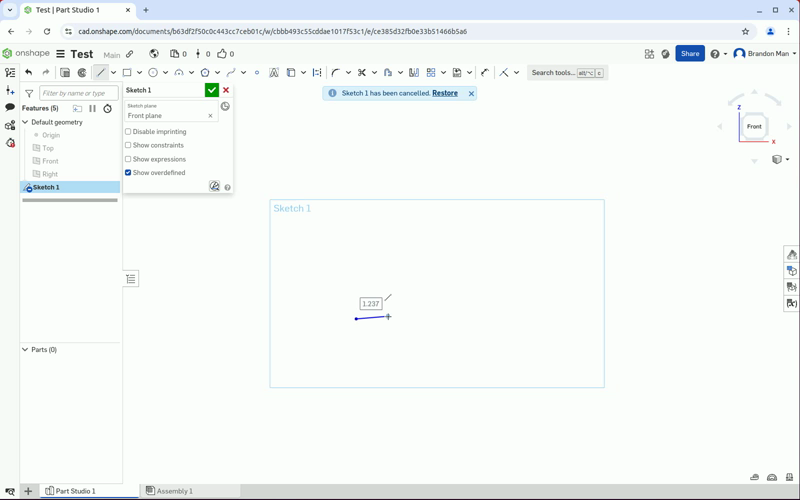
scroll(-6)
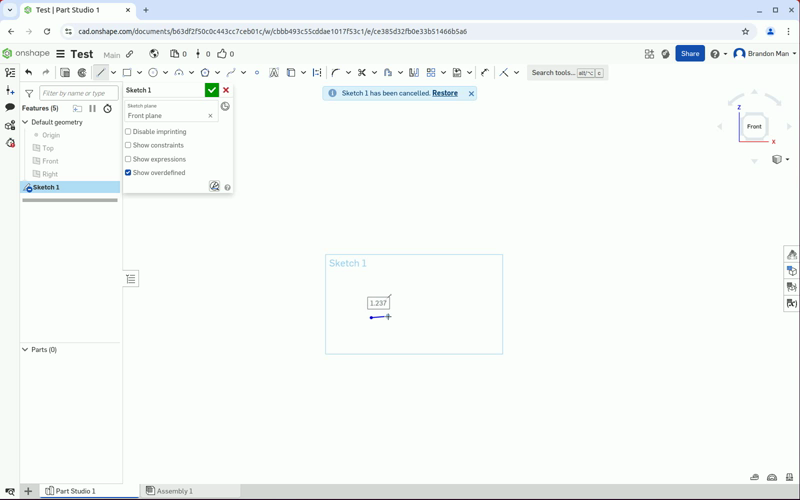
scroll(-6)
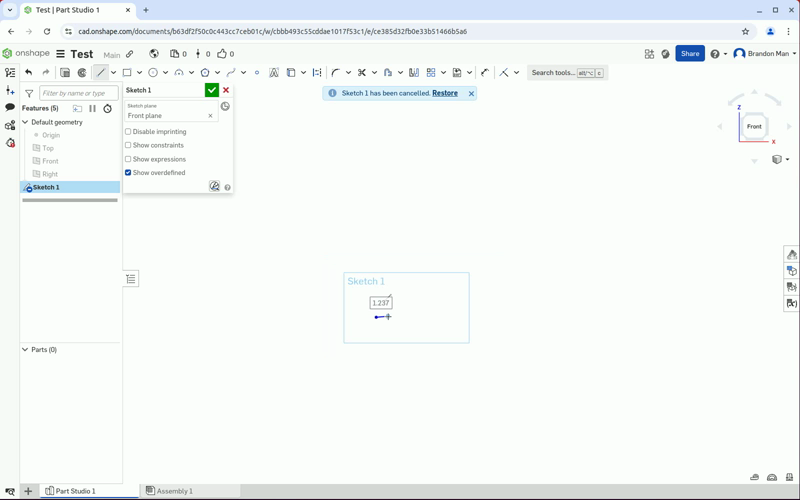
scroll(-6)
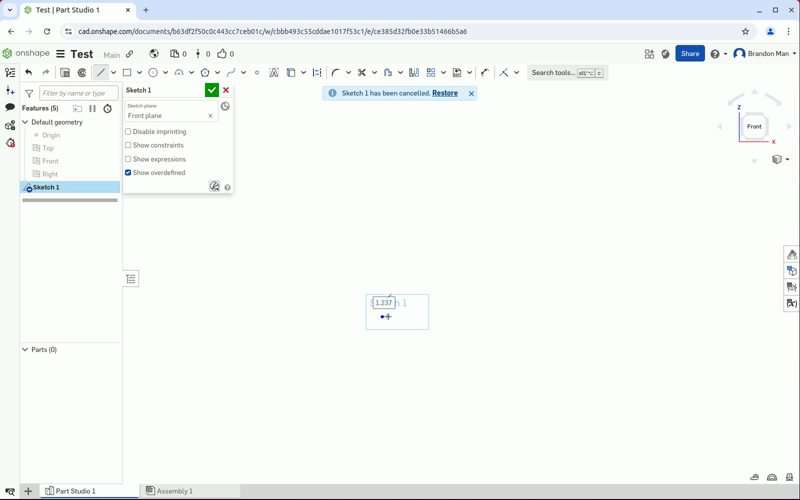
key_up(shift)
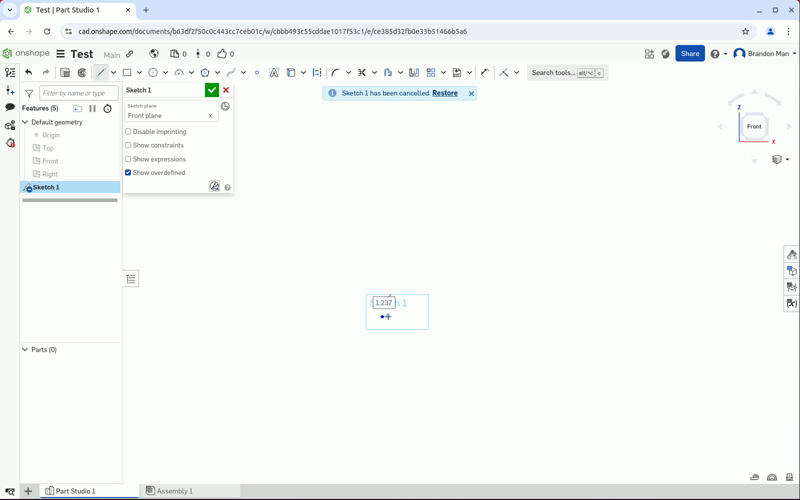
key(esc)
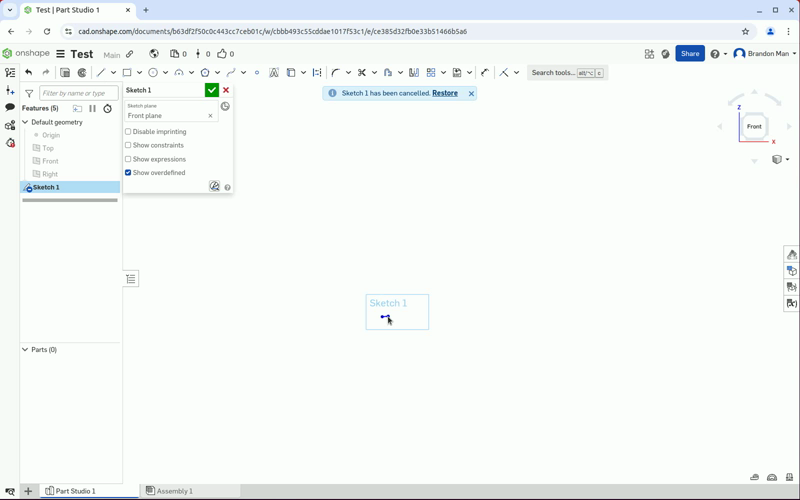
key(a)
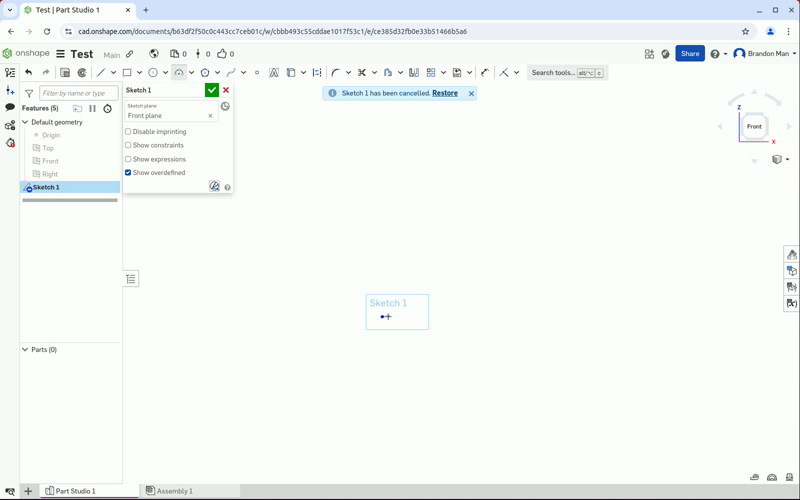
mouse_move(388, 316)
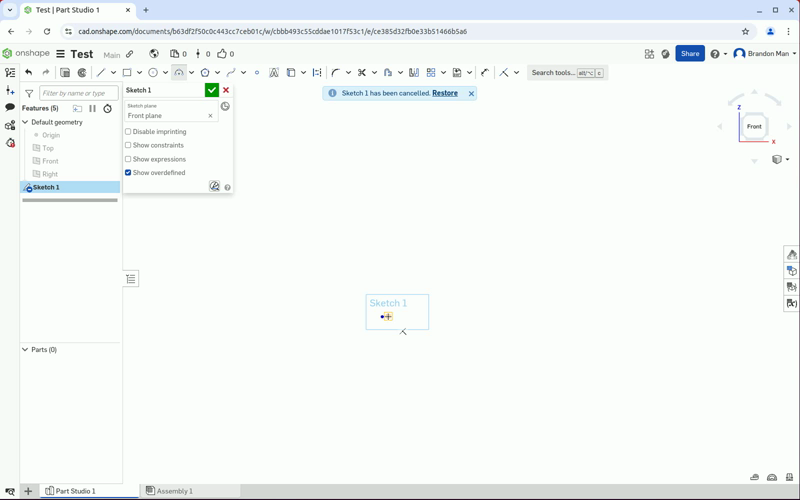
click(388, 316)
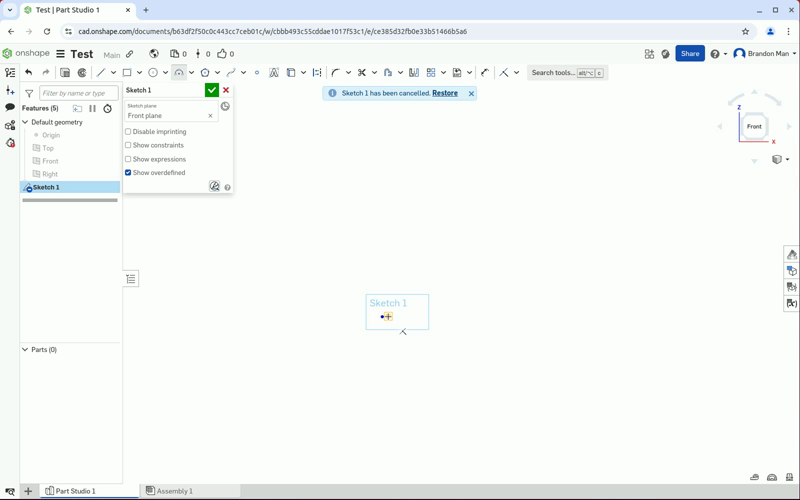
key_down(shift)
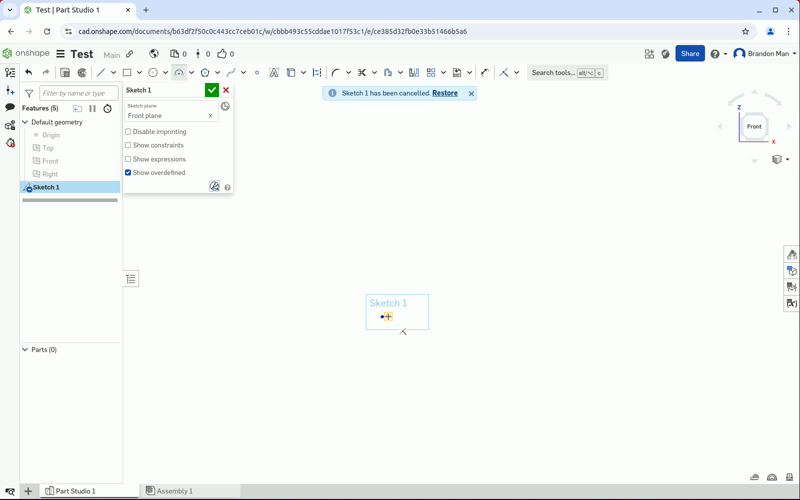
mouse_move(388, 248)
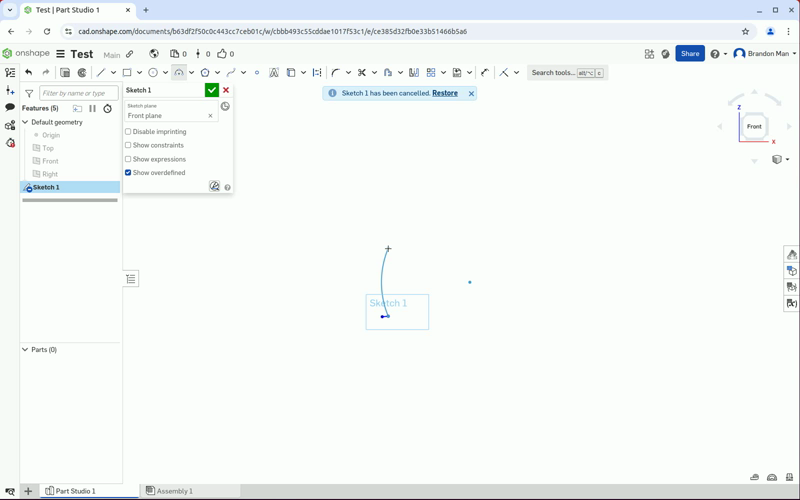
click(388, 248)
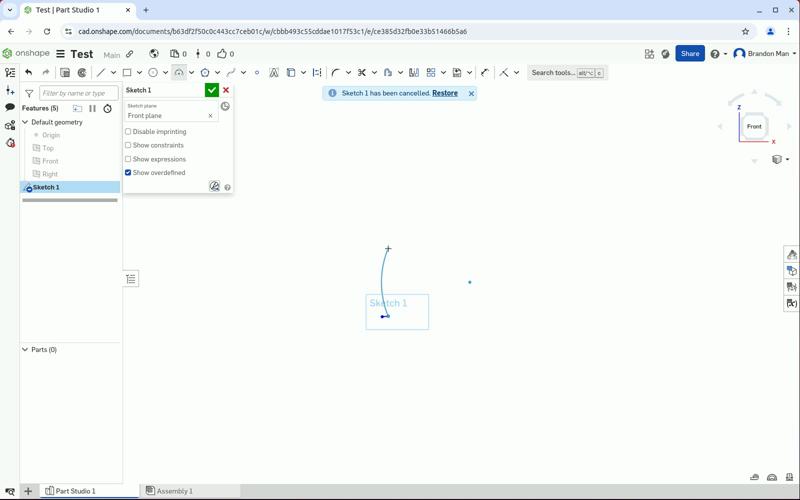
mouse_move(417, 282)
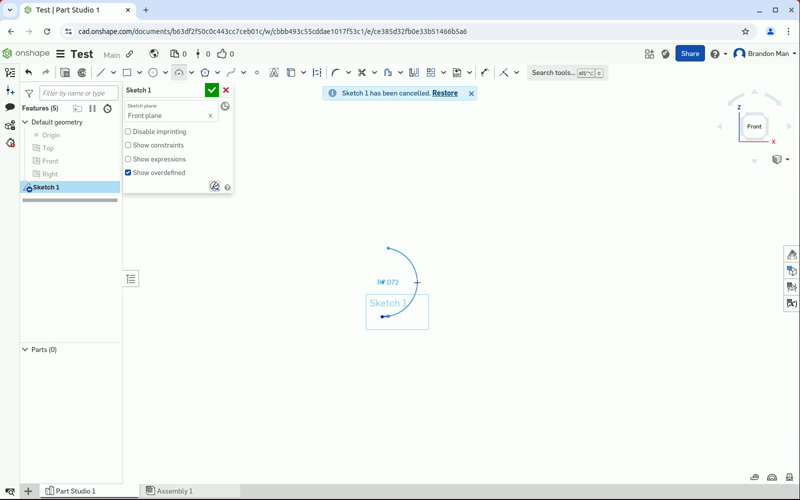
click(417, 282)
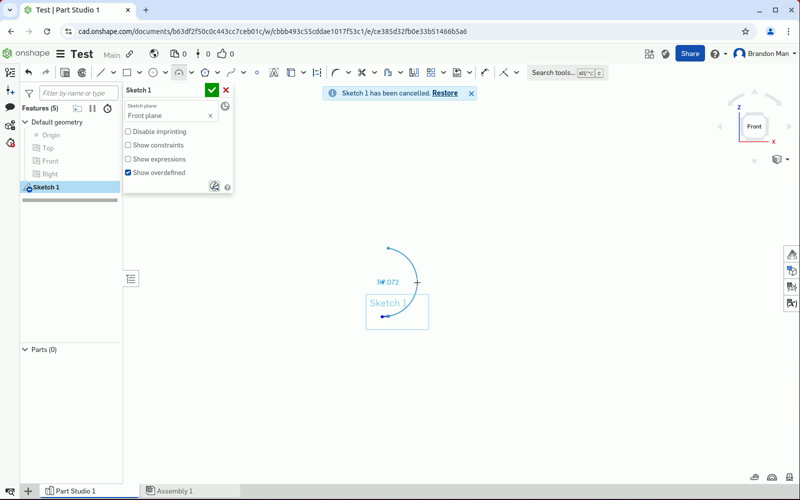
key_up(shift)
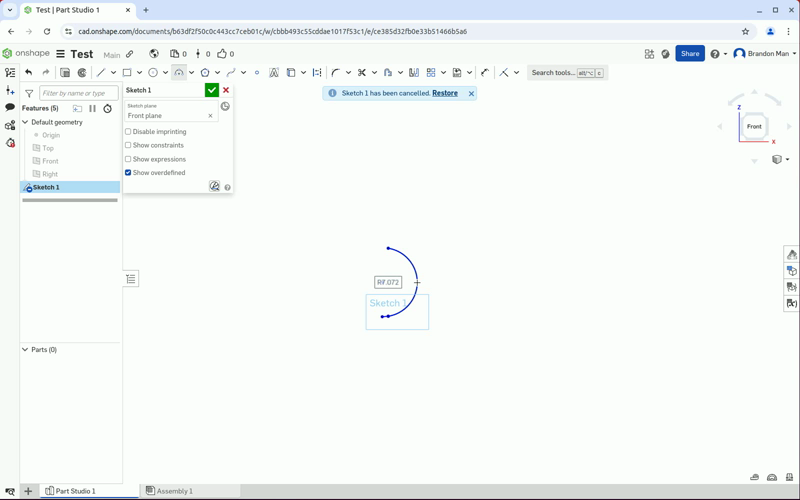
key(esc)
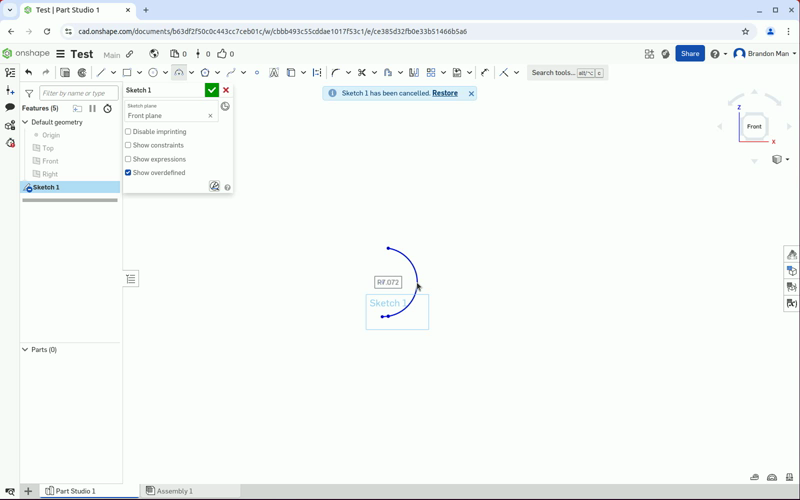
key(l)
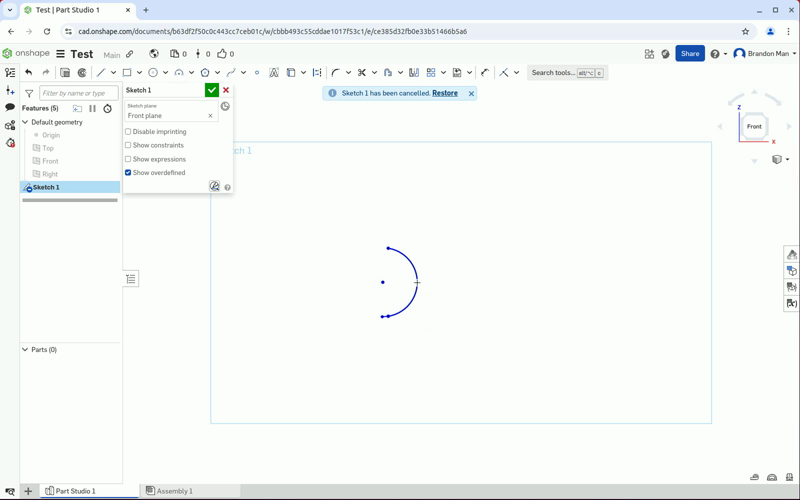
mouse_move(388, 248)
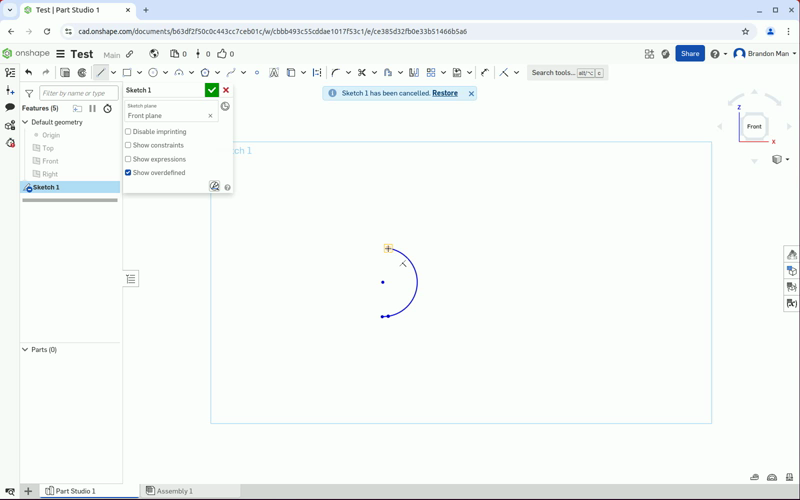
click(388, 248)
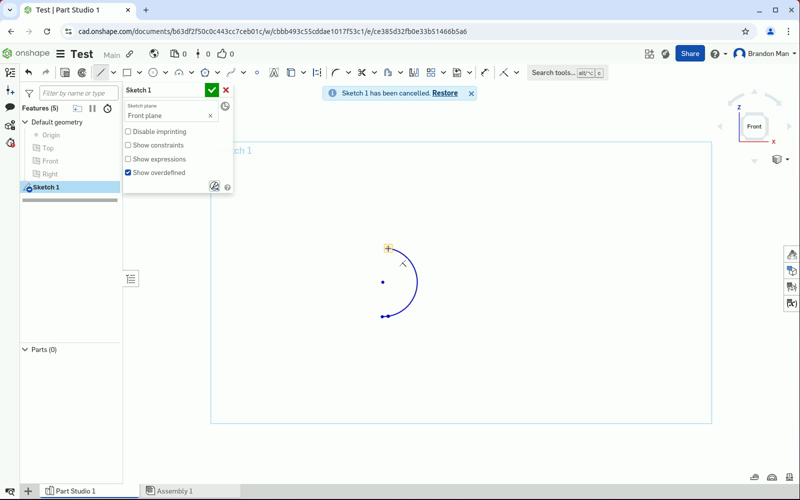
key_down(shift)
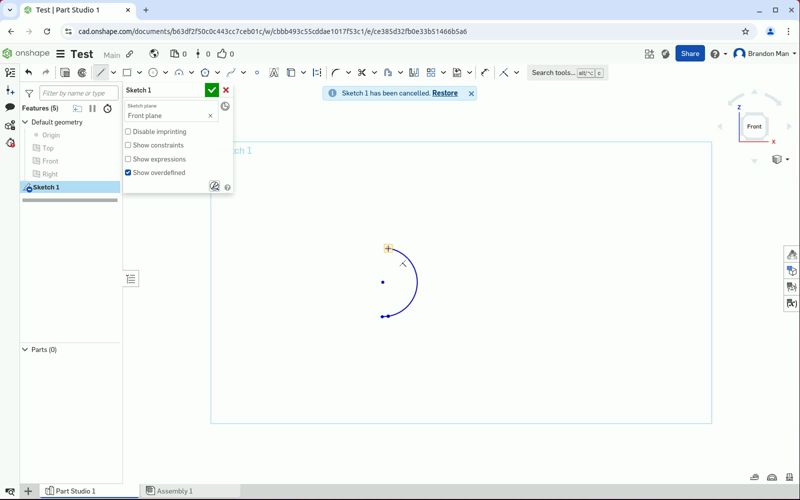
mouse_move(418, 248)
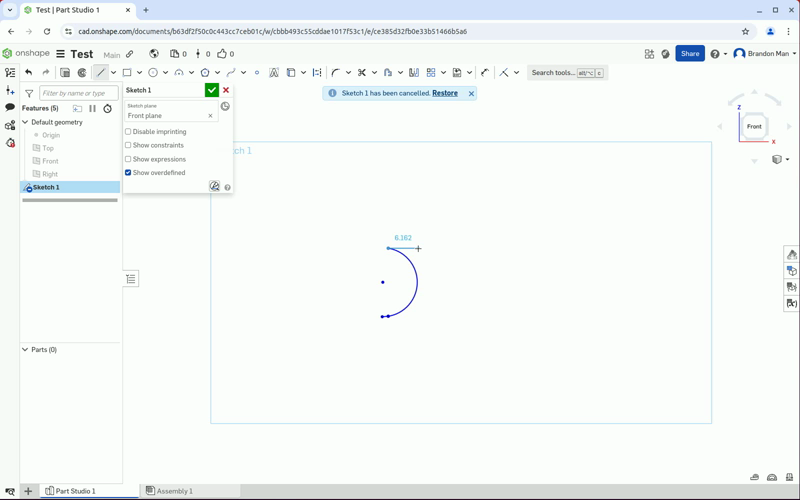
mouse_move(382, 247)
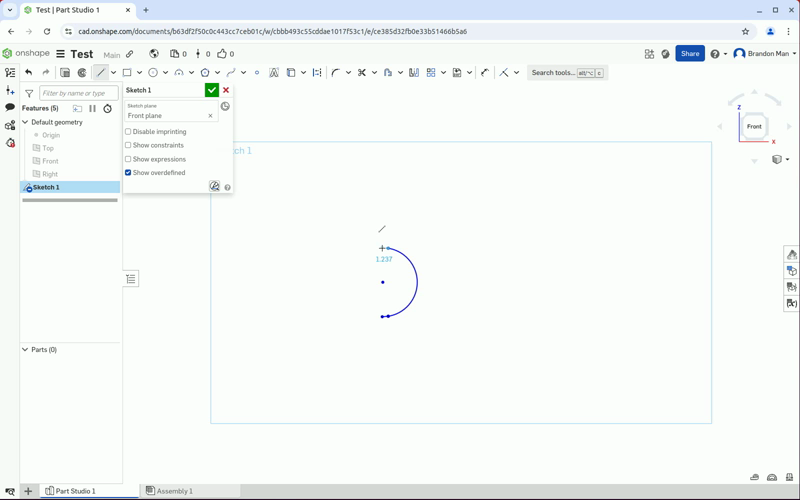
scroll(6)
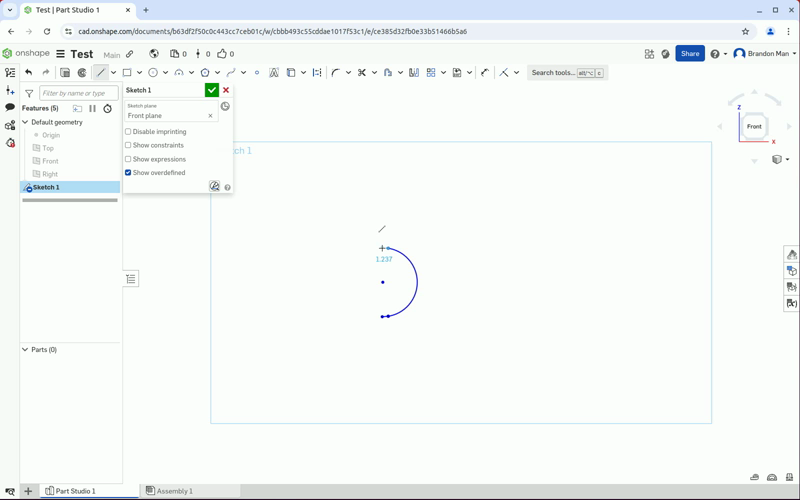
scroll(6)
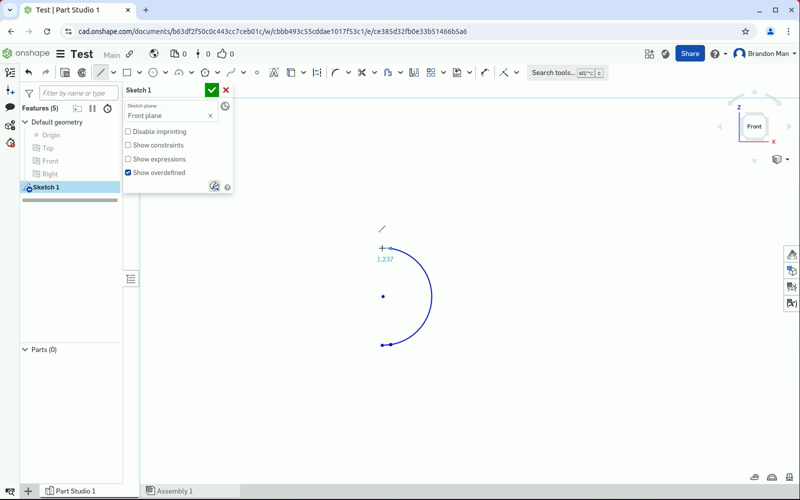
scroll(6)
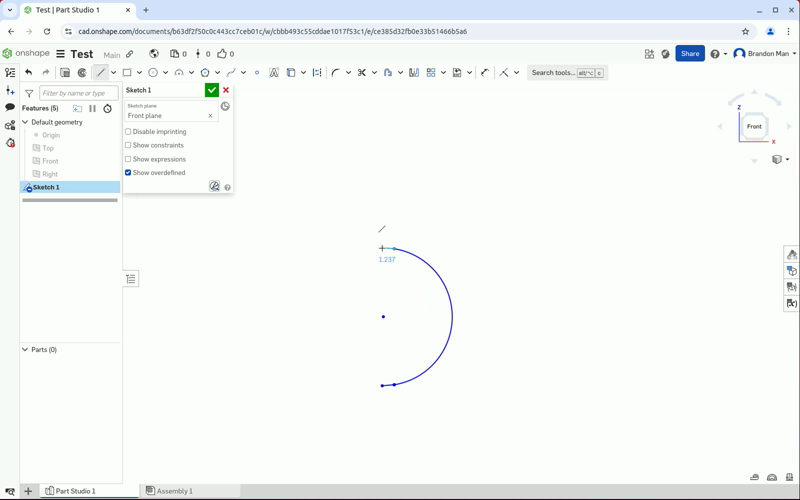
scroll(6)
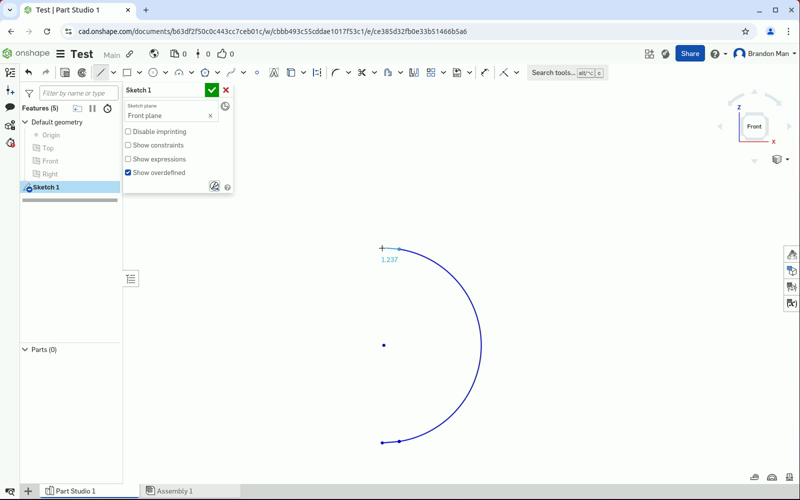
scroll(6)
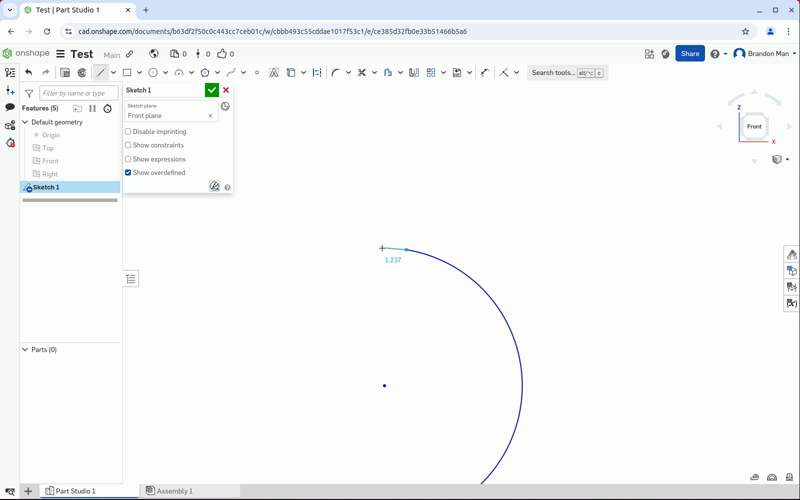
scroll(6)
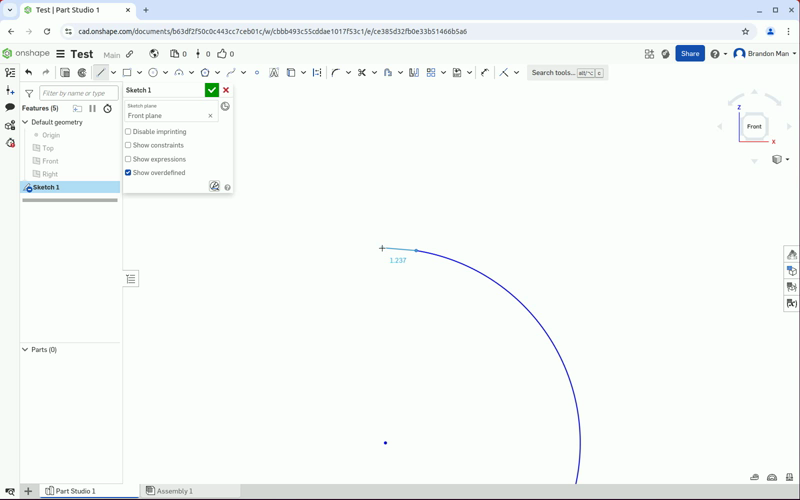
scroll(6)
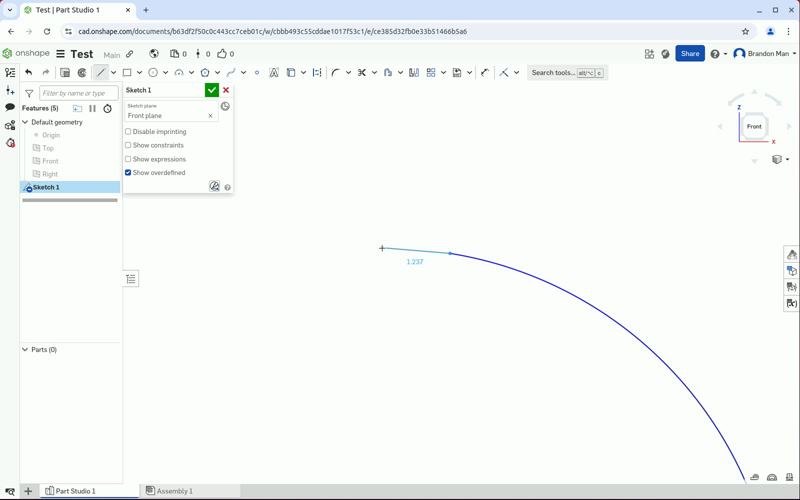
click(382, 247)
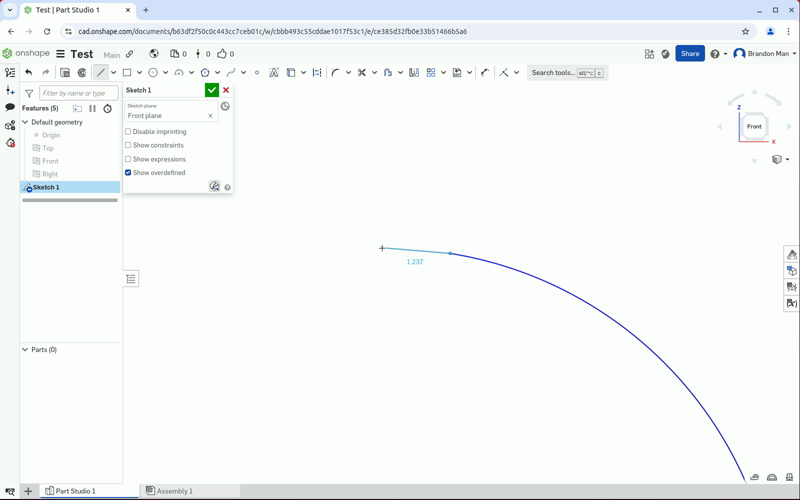
scroll(-6)
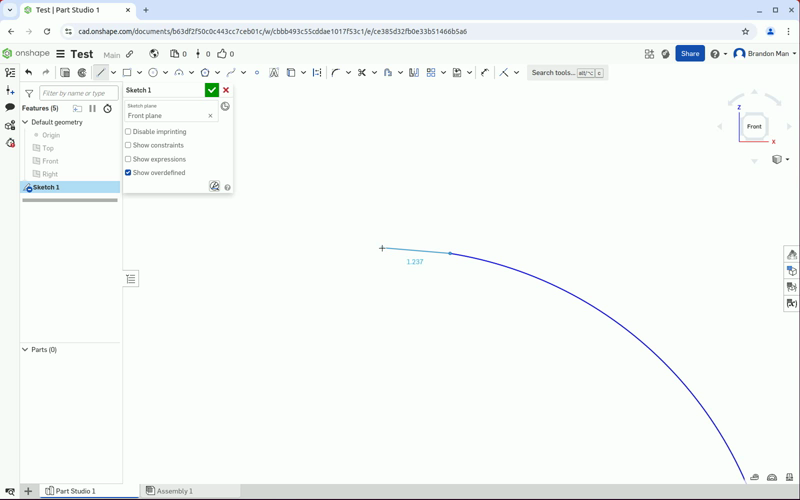
scroll(-6)
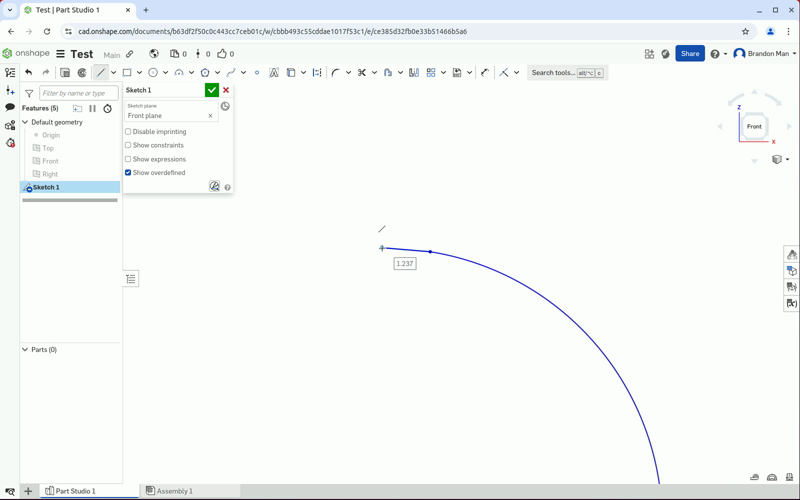
scroll(-6)
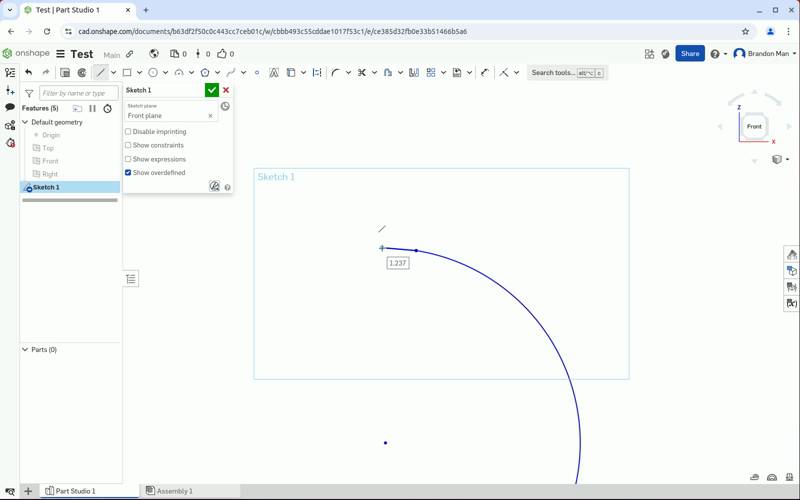
scroll(-6)
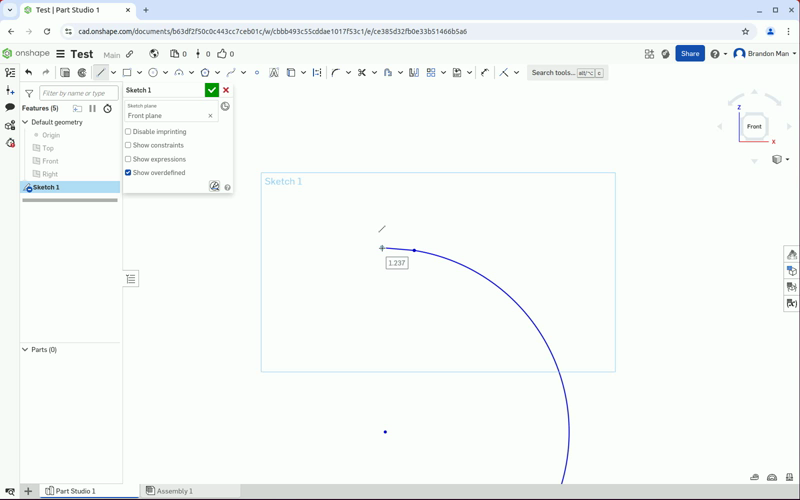
scroll(-6)
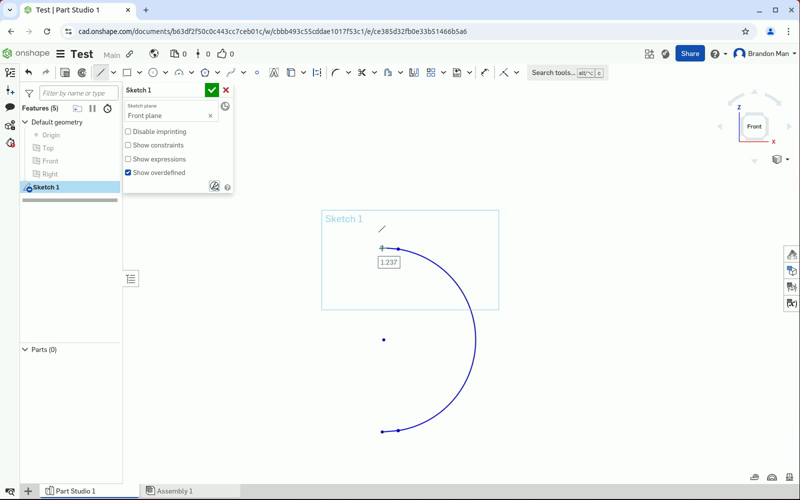
scroll(-6)
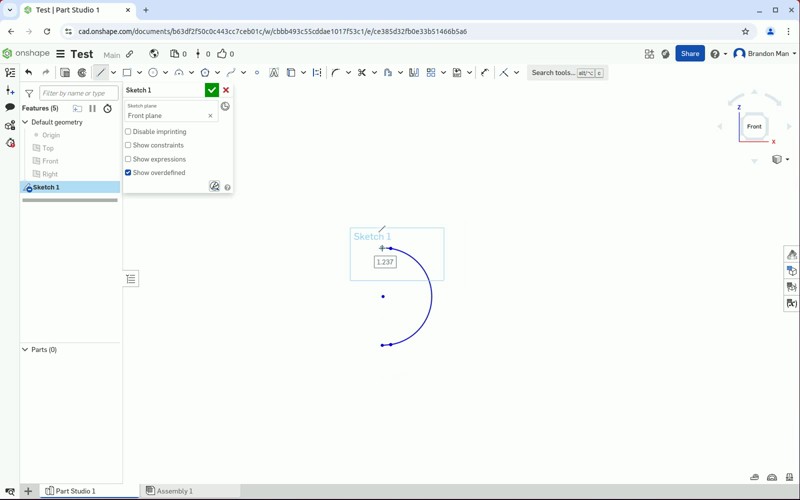
scroll(-6)
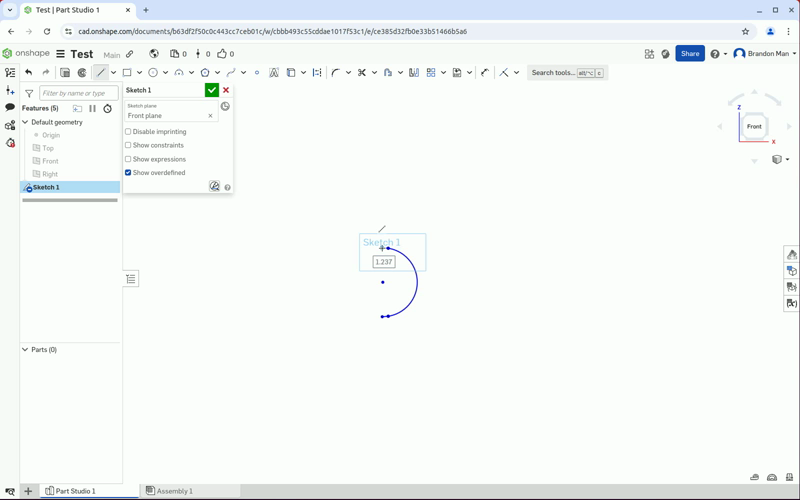
key_up(shift)
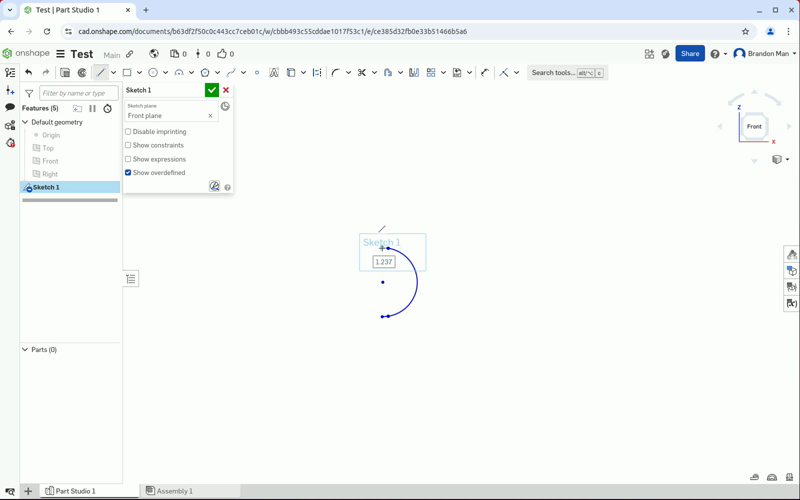
key(esc)
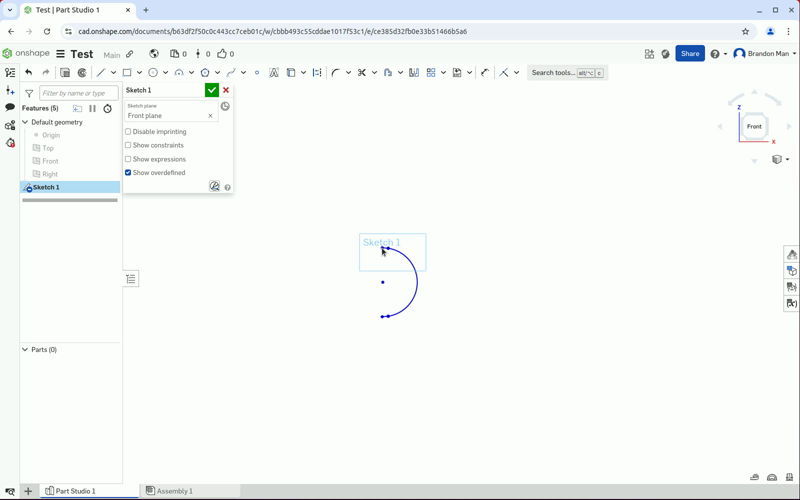
key(a)
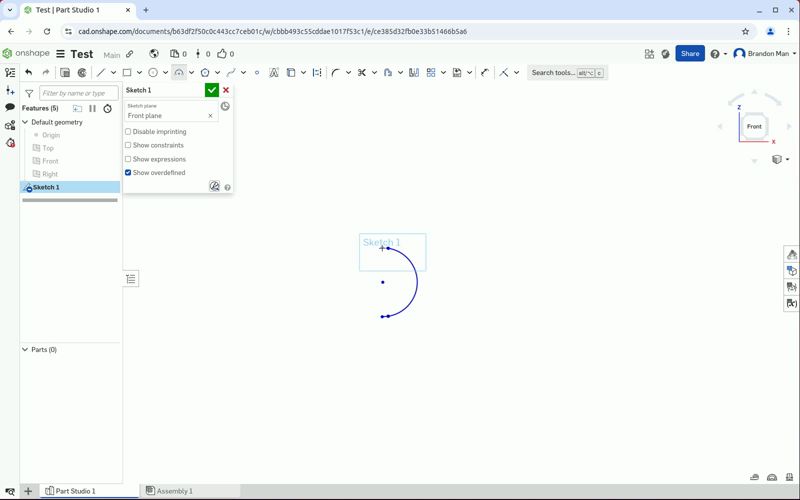
mouse_move(382, 247)
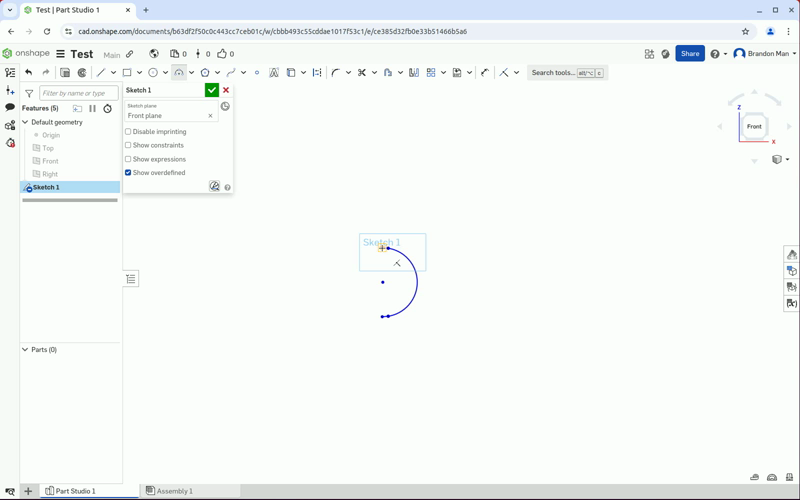
click(382, 247)
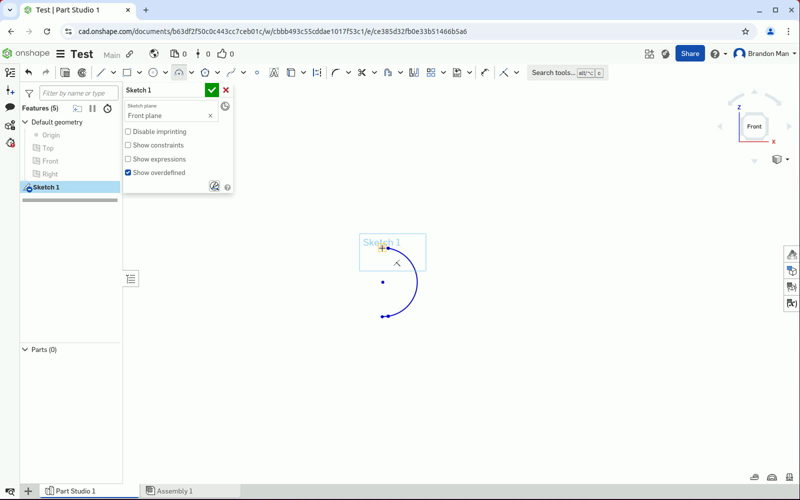
mouse_move(382, 316)
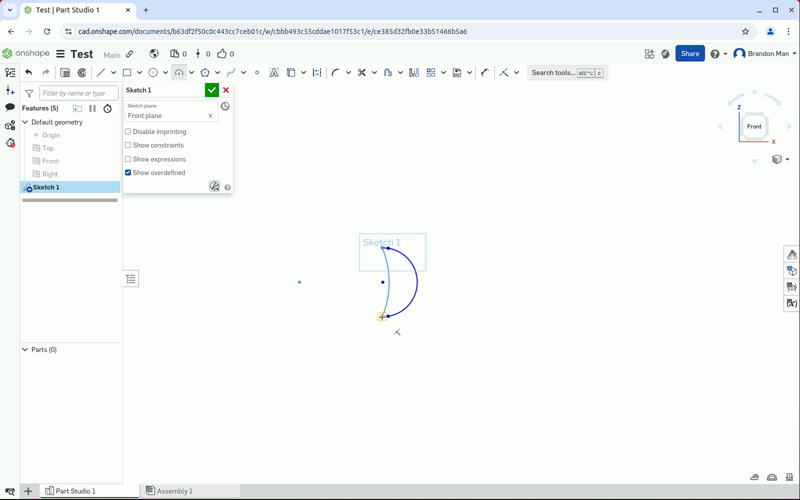
click(382, 316)
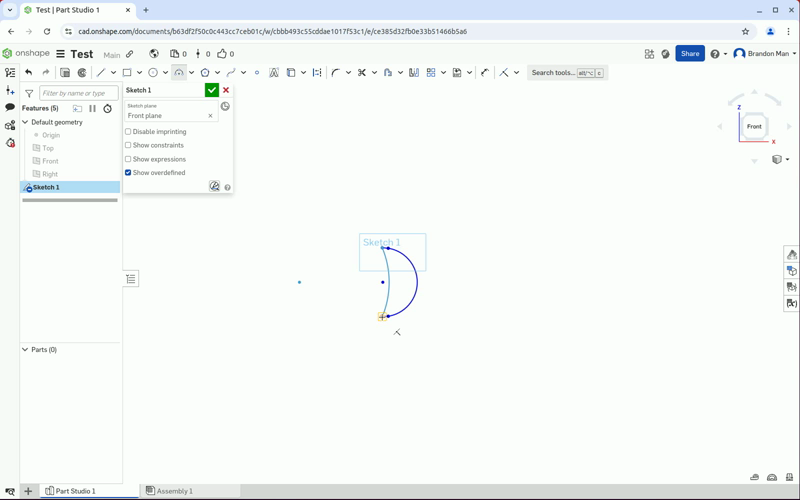
key_down(shift)
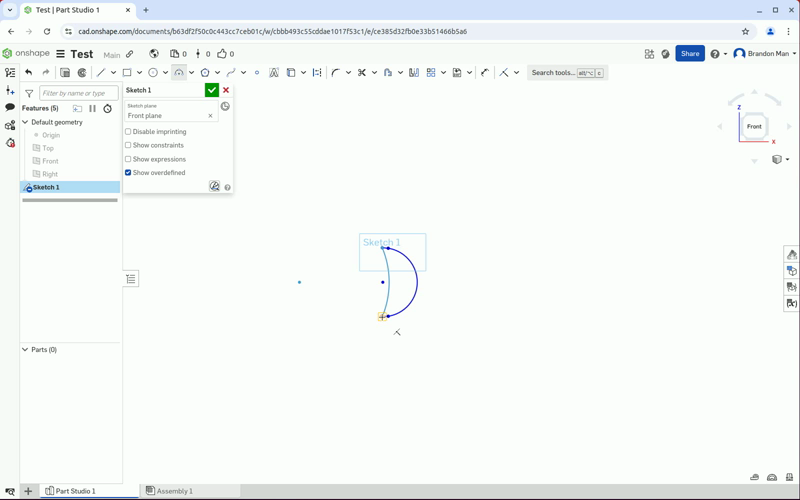
mouse_move(347, 282)
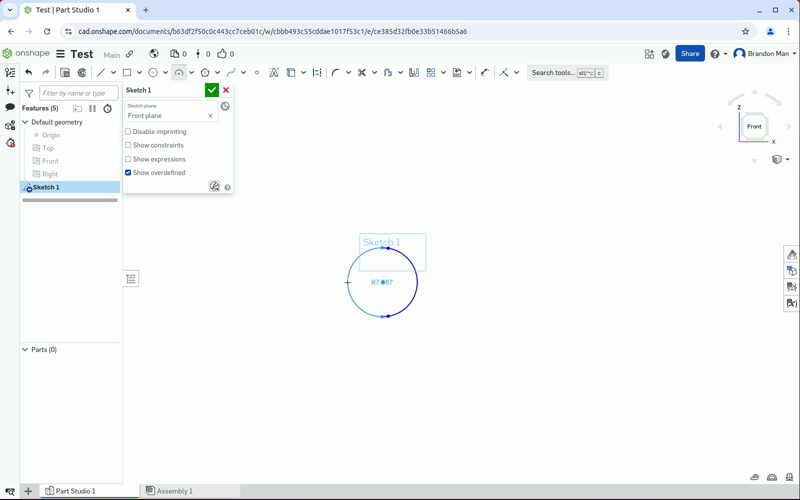
click(347, 282)
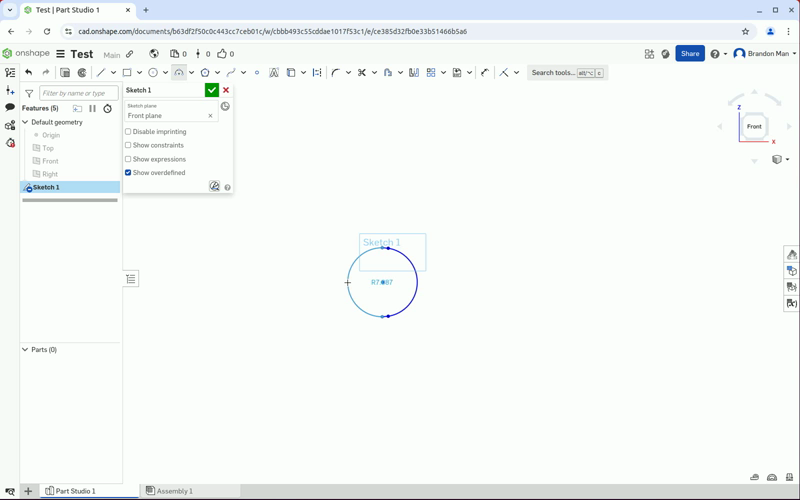
key_up(shift)
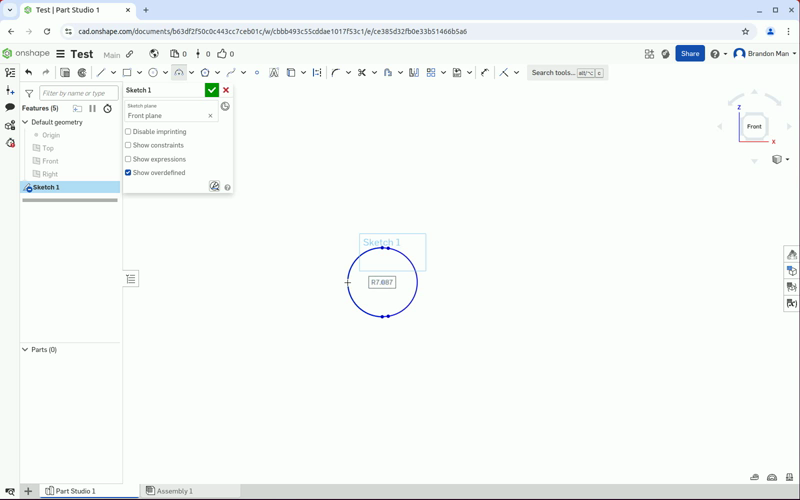
key(esc)
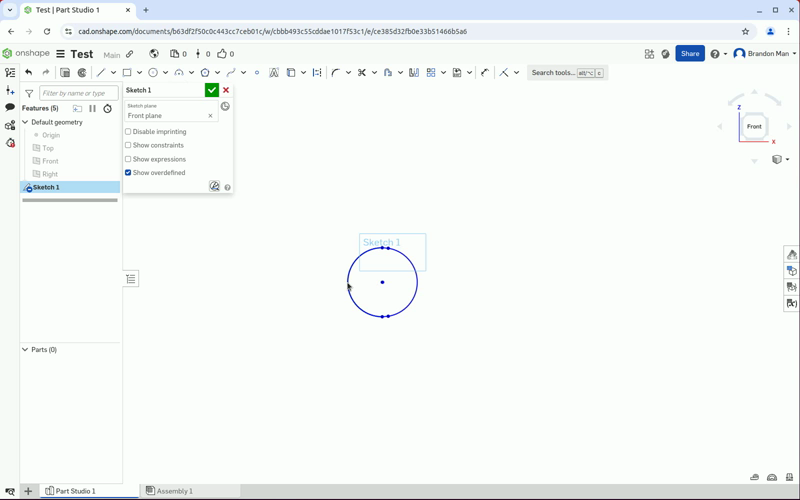
mouse_move(400, 297)
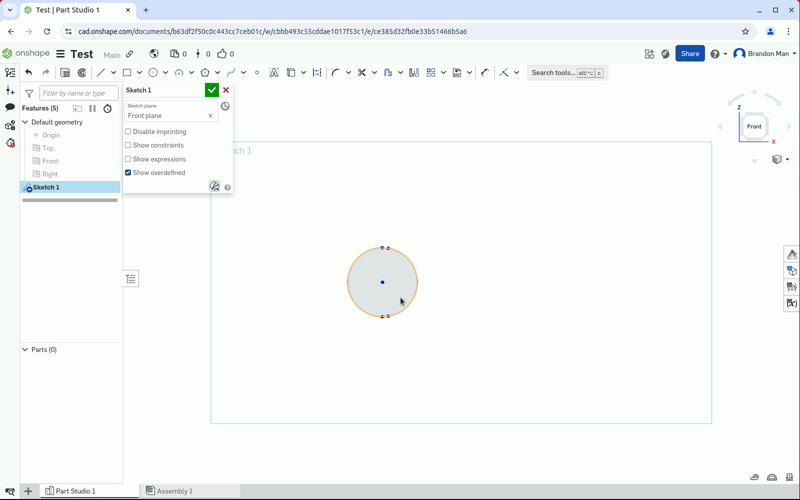
click(400, 297)
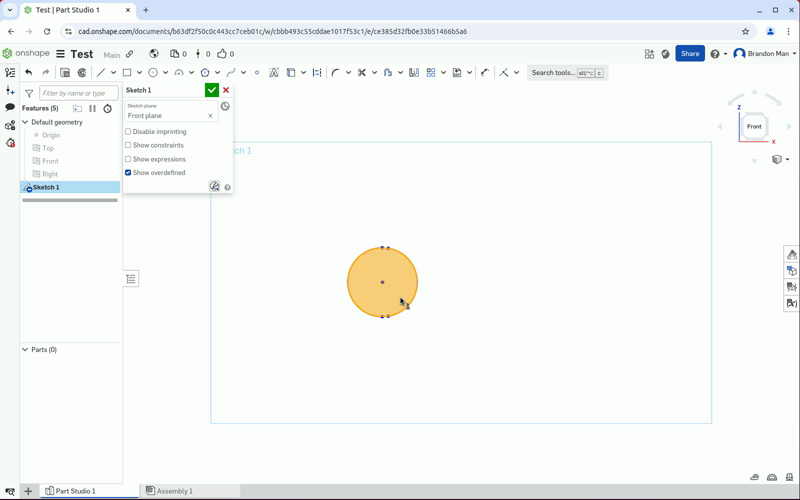
mouse_move(73, 352)
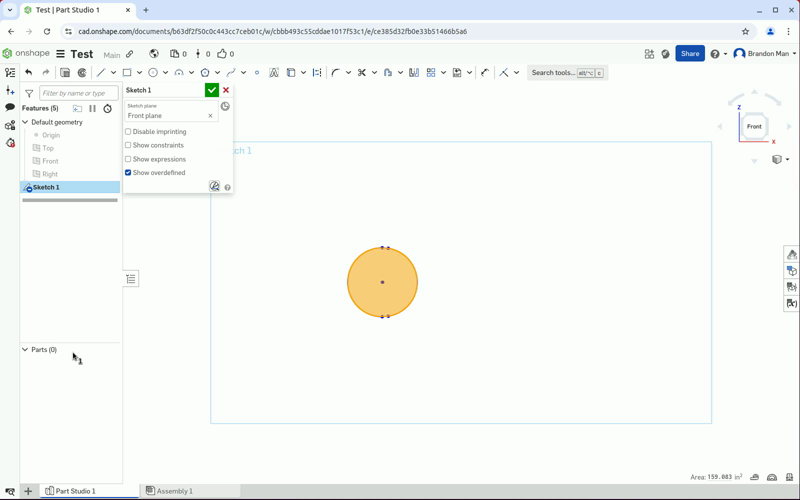
key(shift+y)
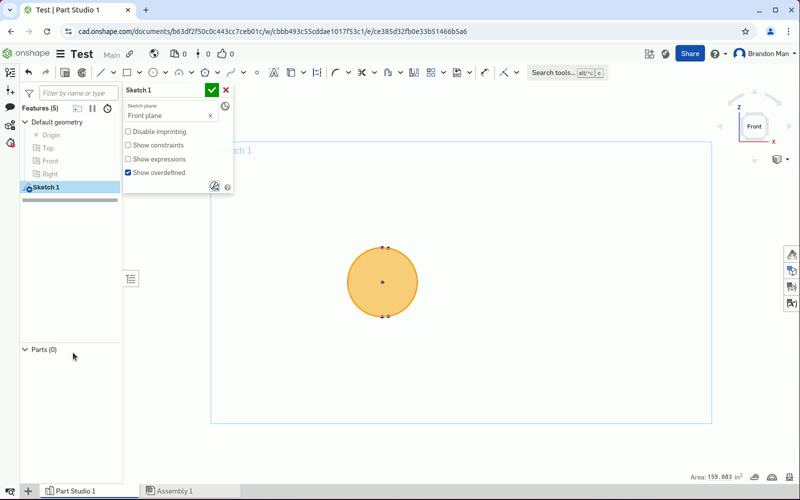
key(shift+e)
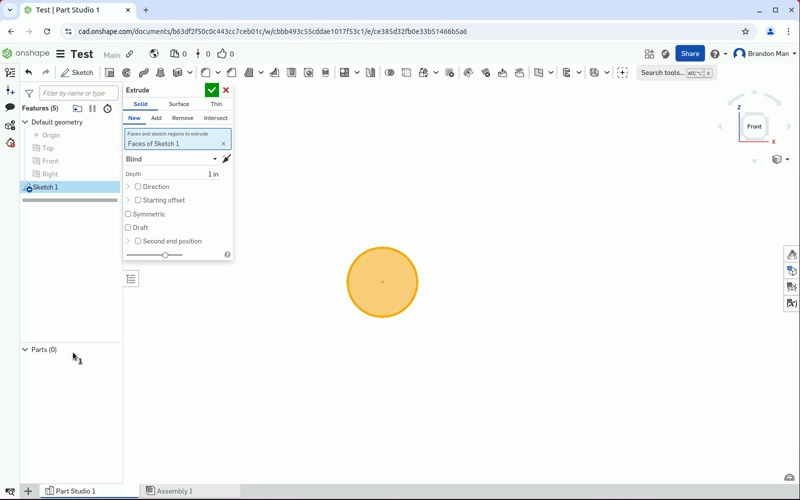
mouse_move(143, 106)
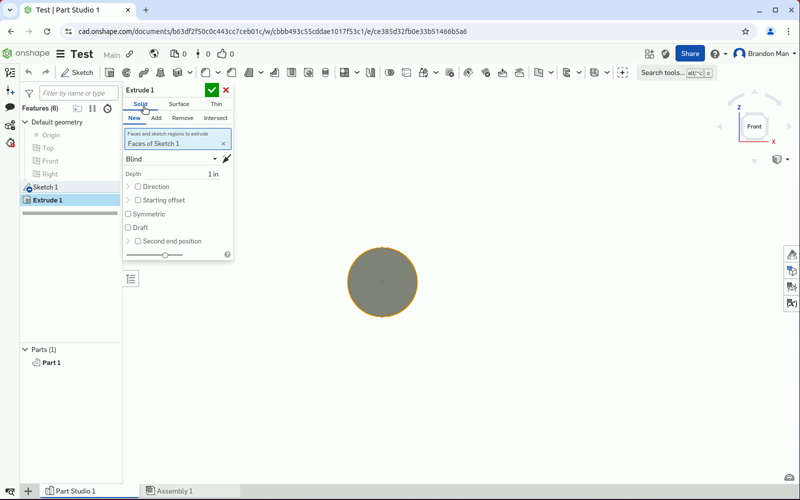
click(143, 106)
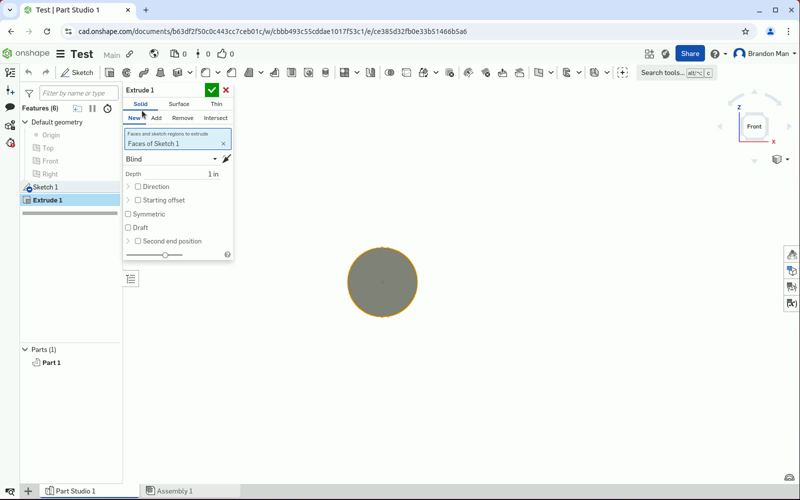
mouse_move(137, 120)
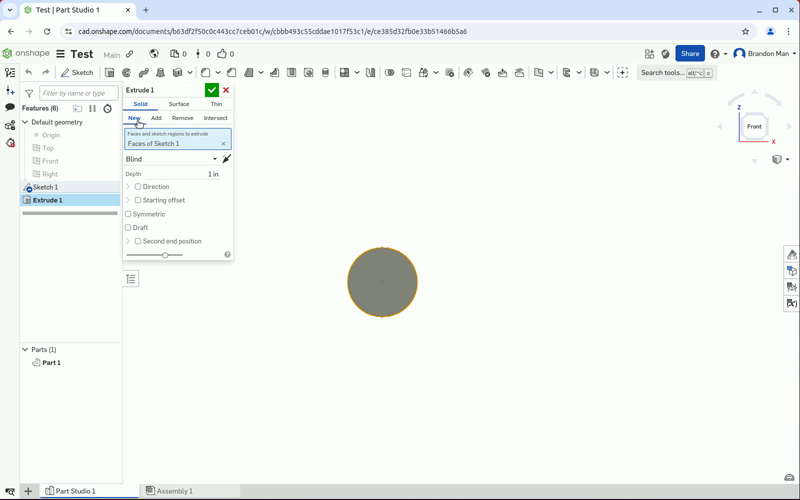
click(137, 120)
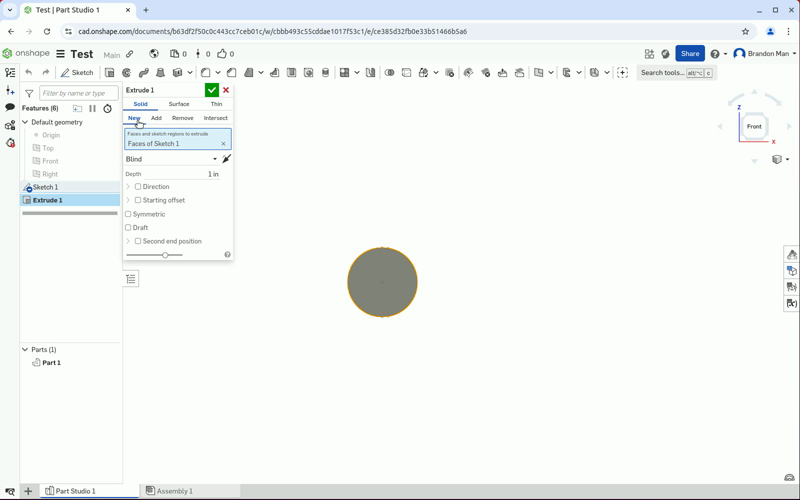
key(tab, 4)
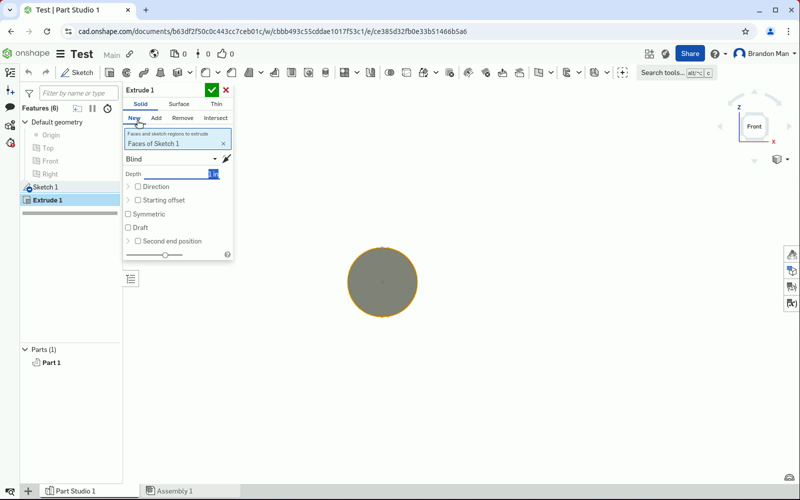
text(6.74)
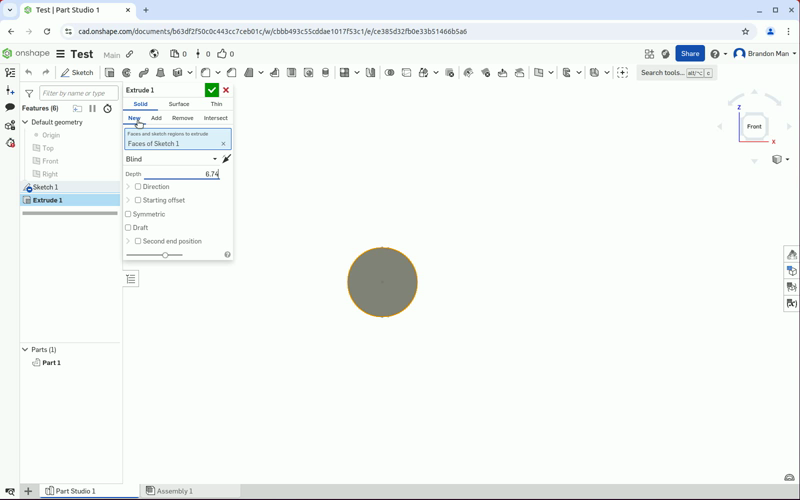
key(enter)
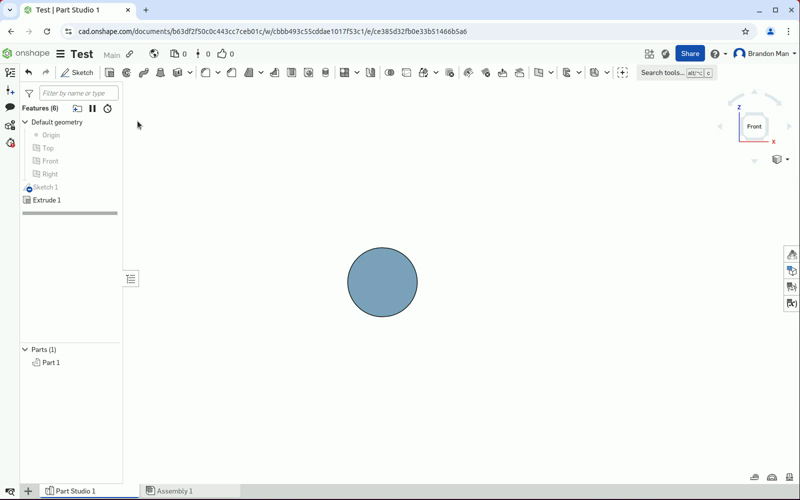
key(shift+h)
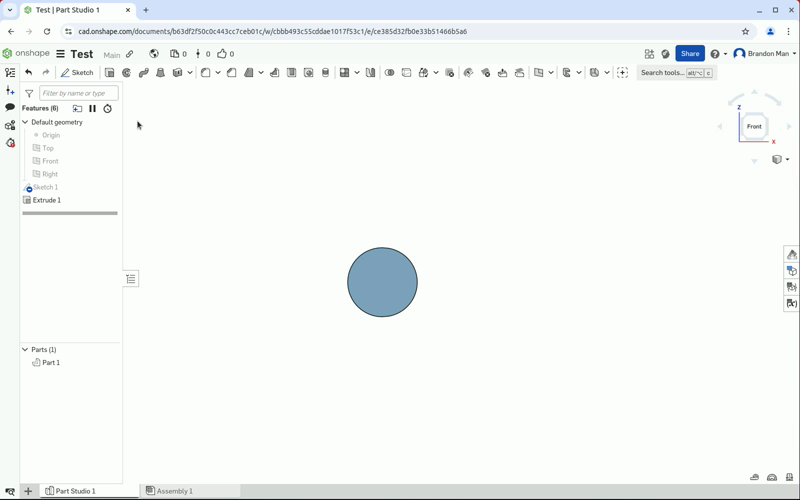
key(shift+h)
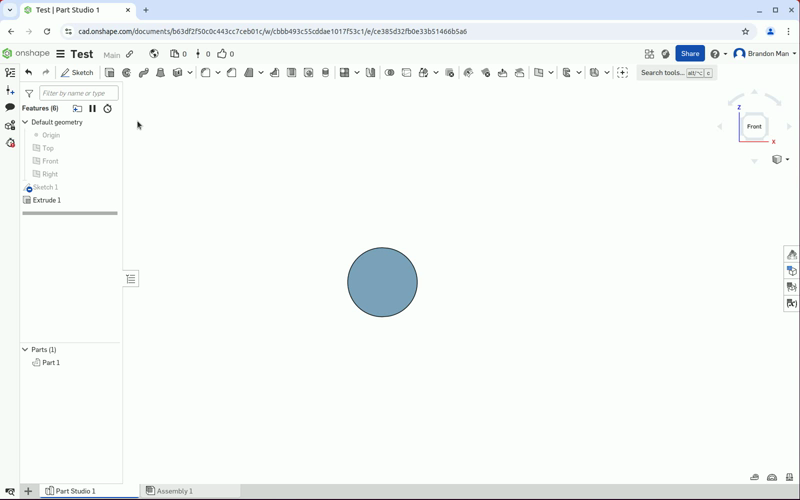
mouse_move(73, 189)
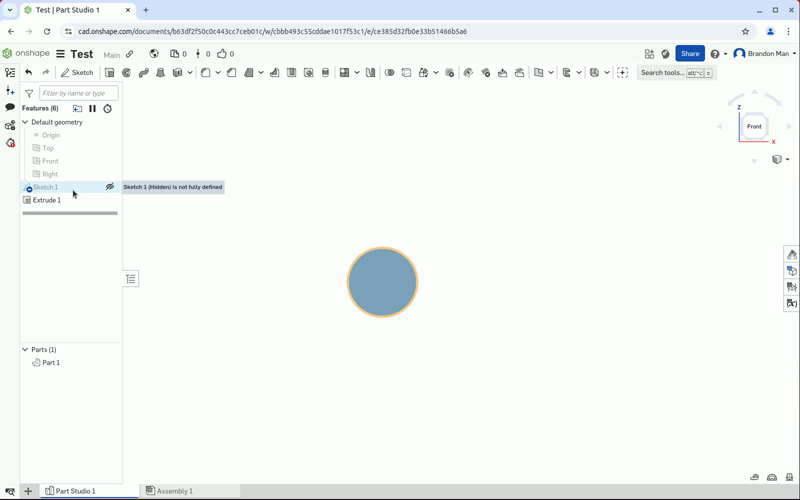
click(73, 189)
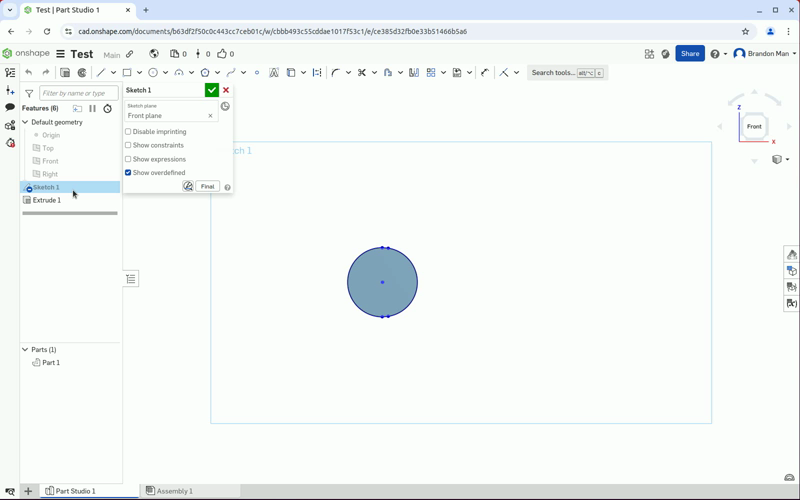
mouse_move(229, 92)
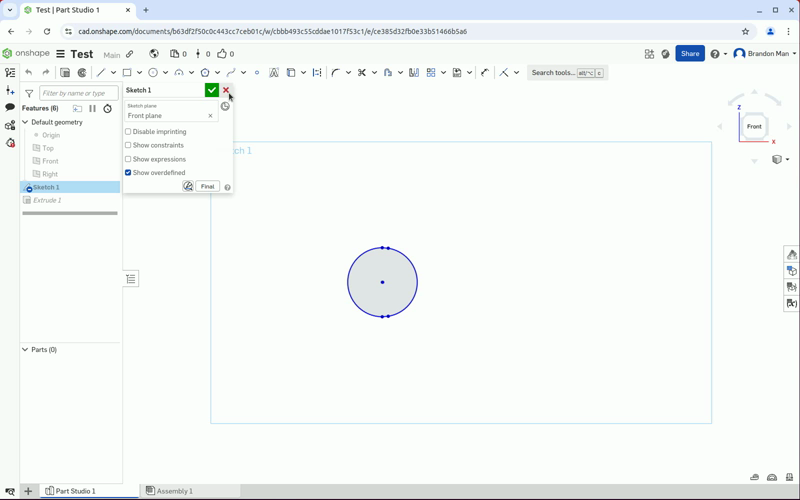
click(229, 92)
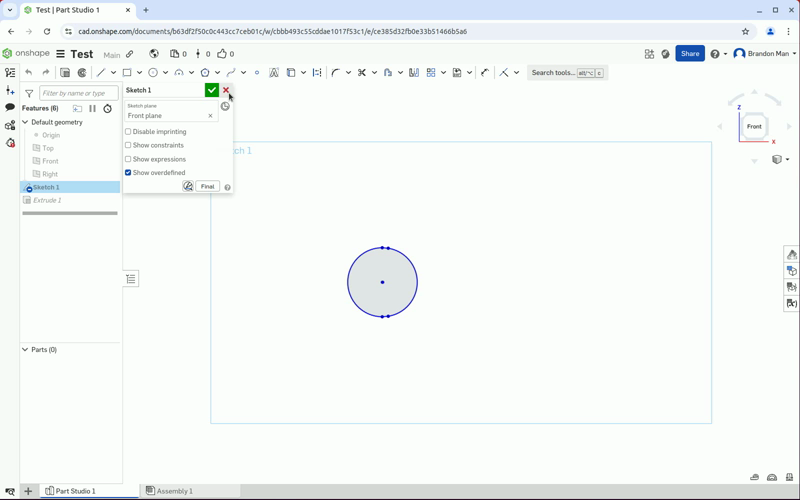
key(shift+s)
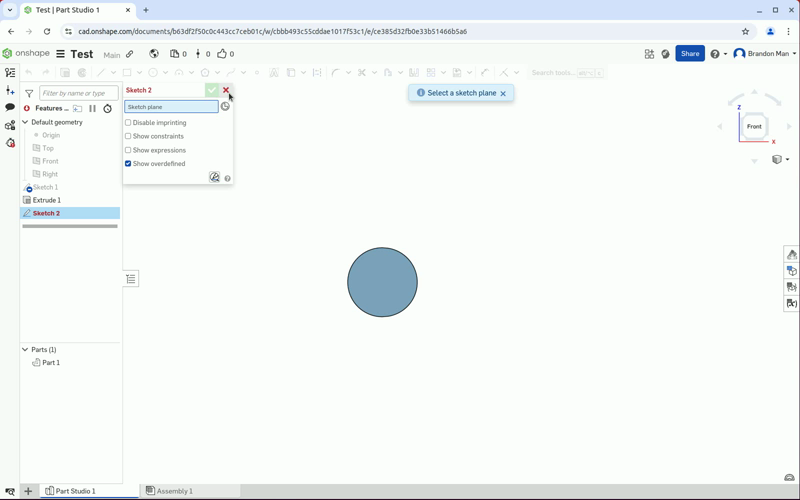
mouse_move(73, 163)
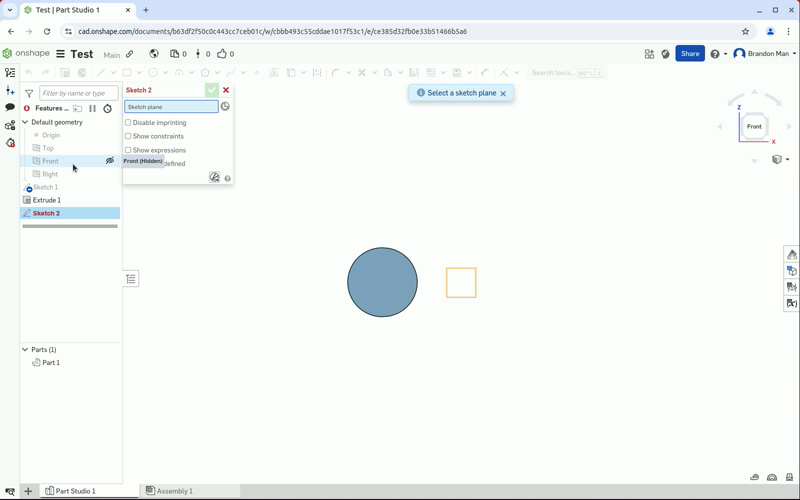
click(73, 163)
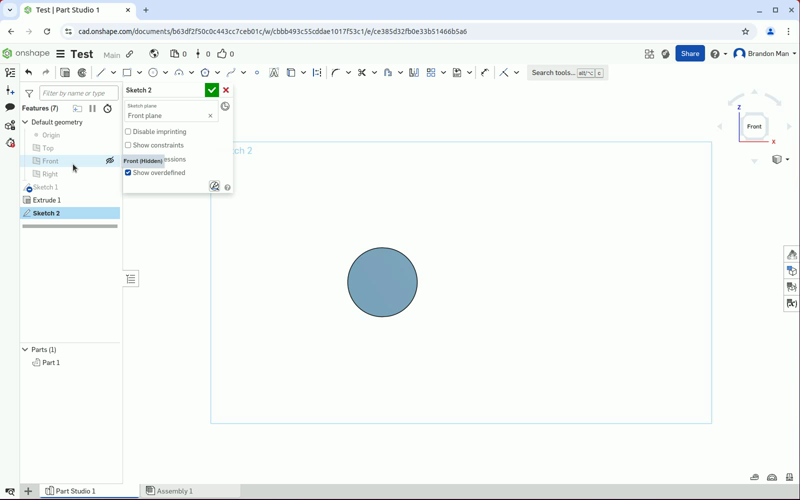
mouse_move(73, 352)
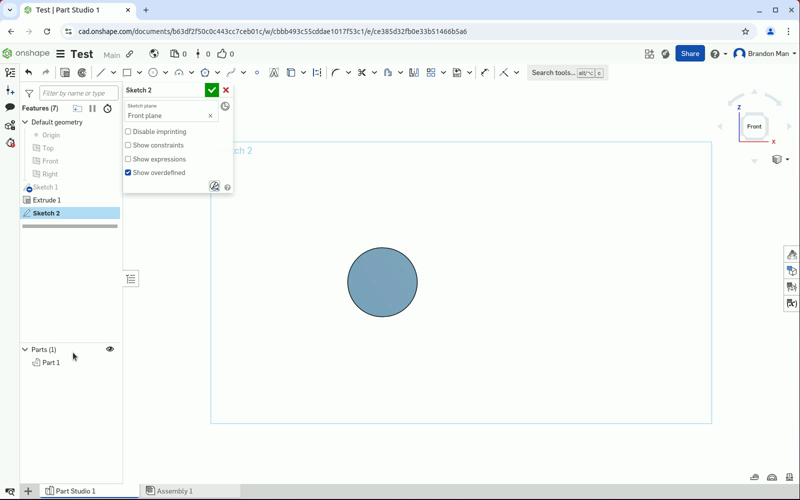
key(y)
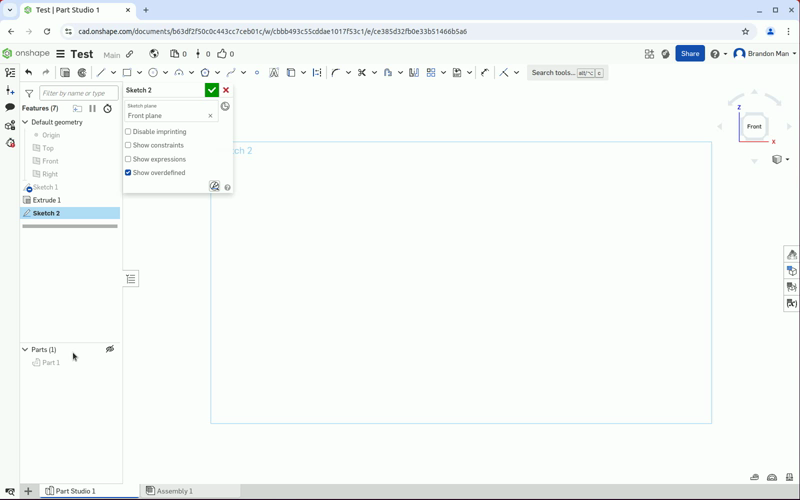
key(l)
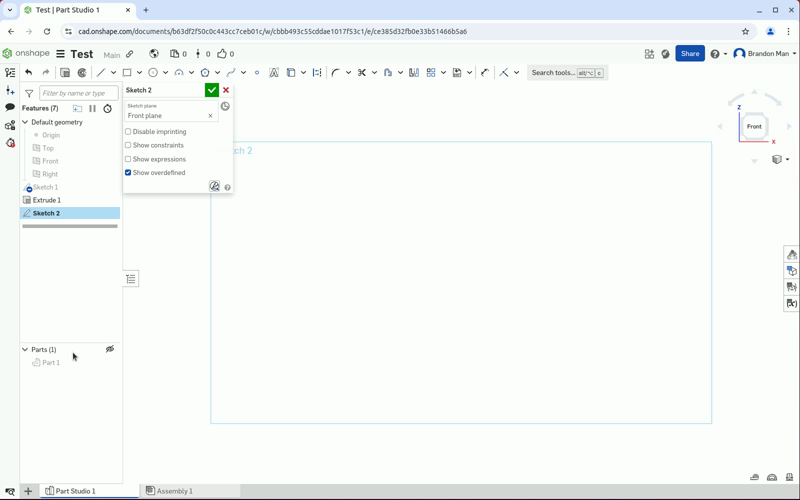
key_down(shift)
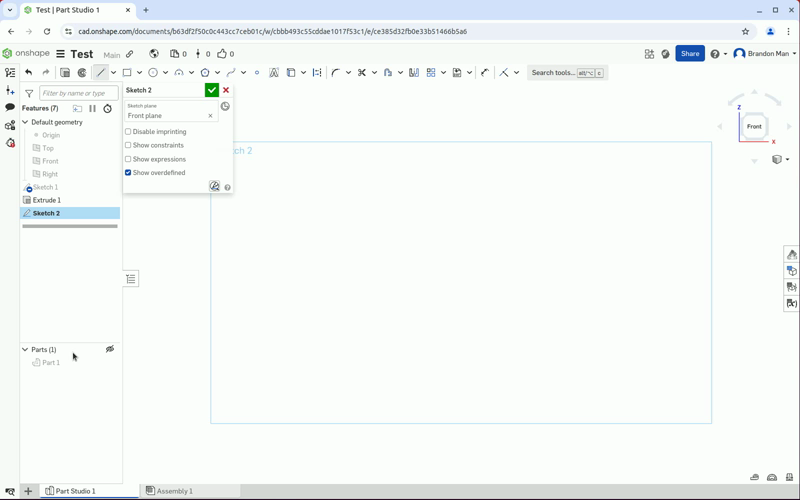
mouse_move(382, 249)
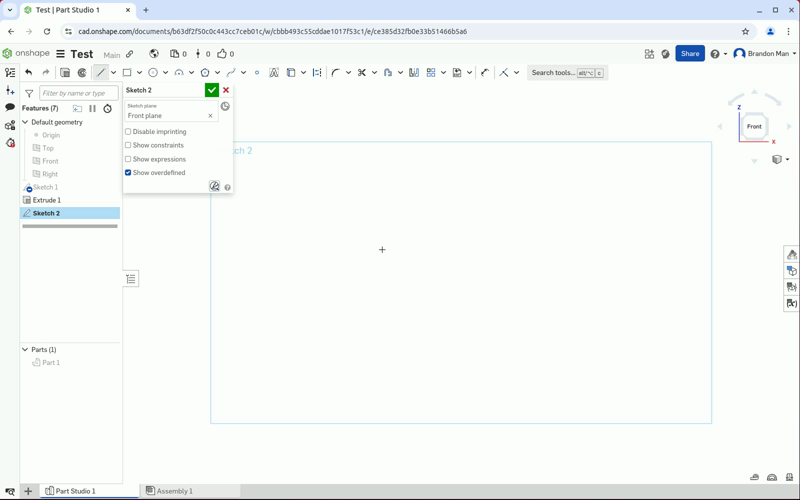
click(382, 249)
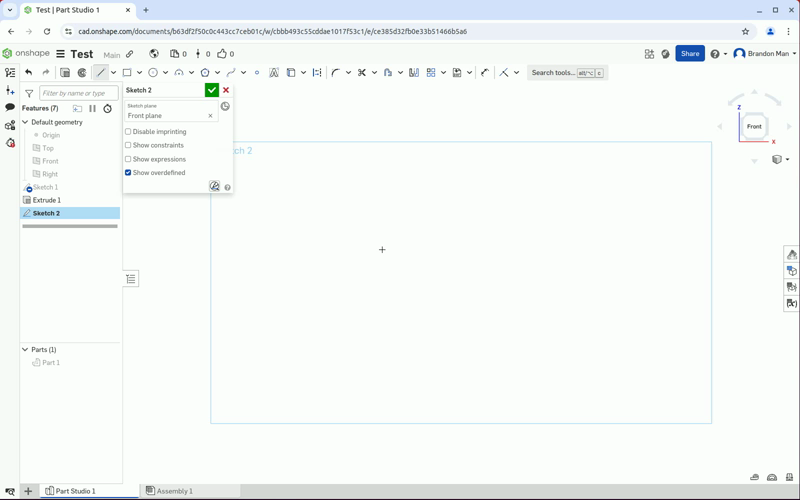
key_up(shift)
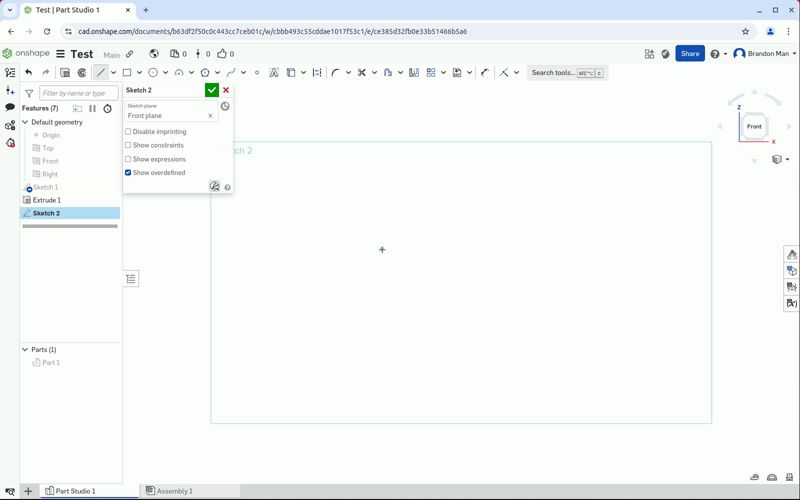
key_down(shift)
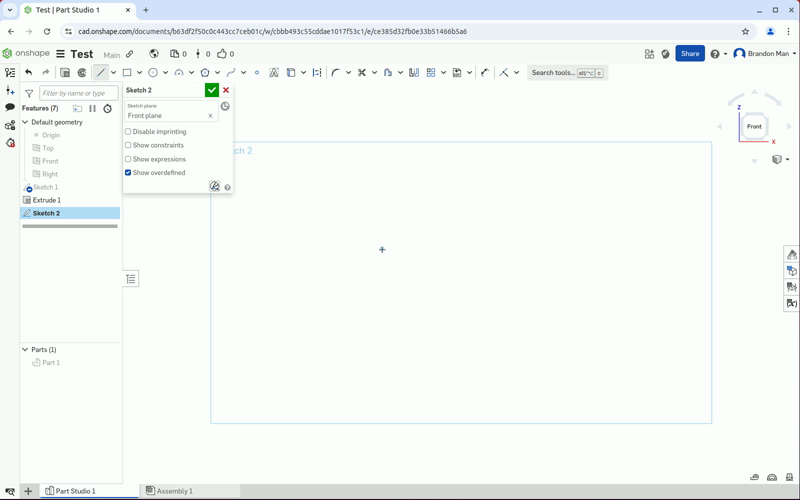
mouse_move(412, 249)
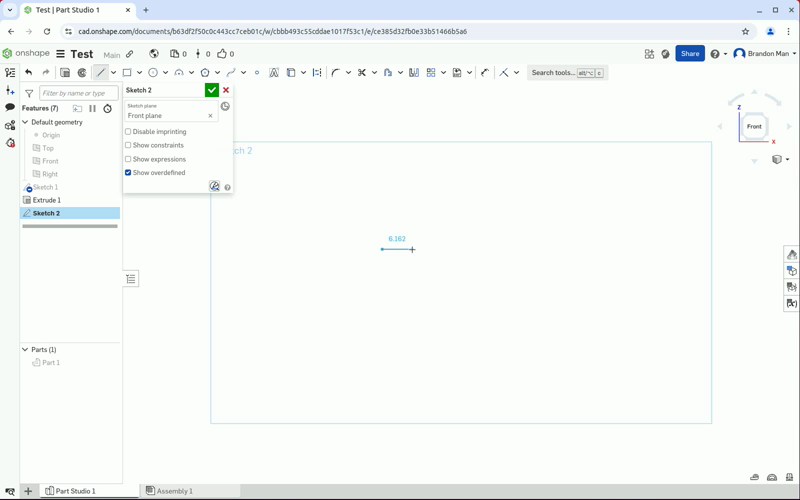
mouse_move(389, 249)
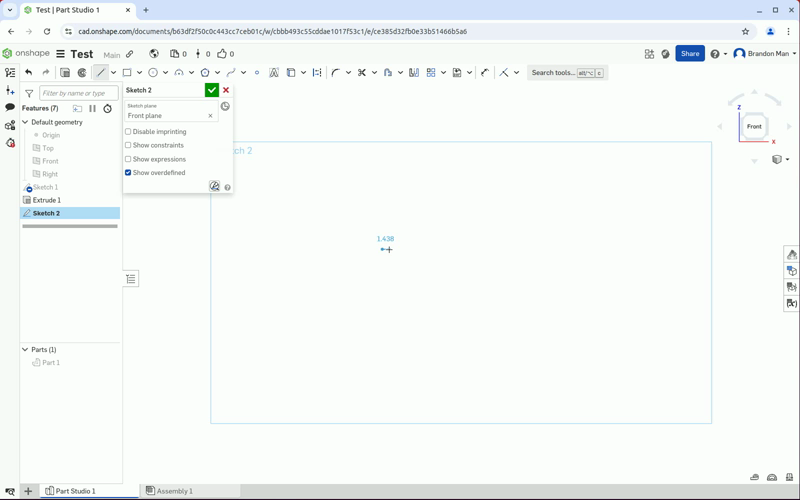
scroll(6)
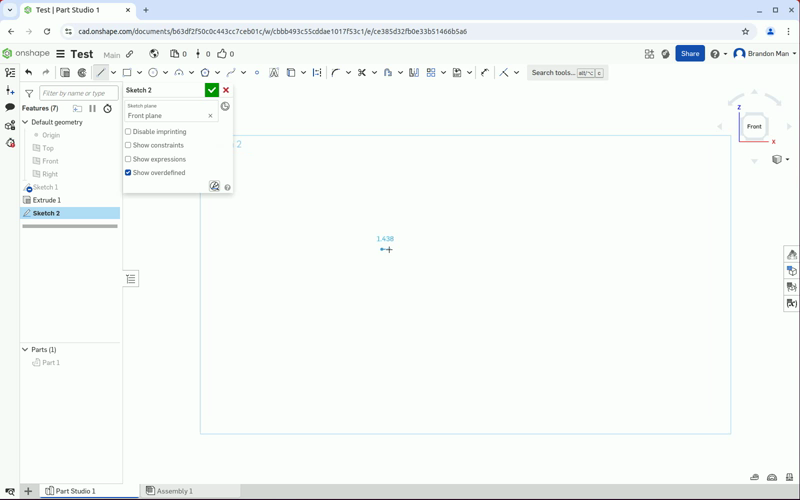
scroll(6)
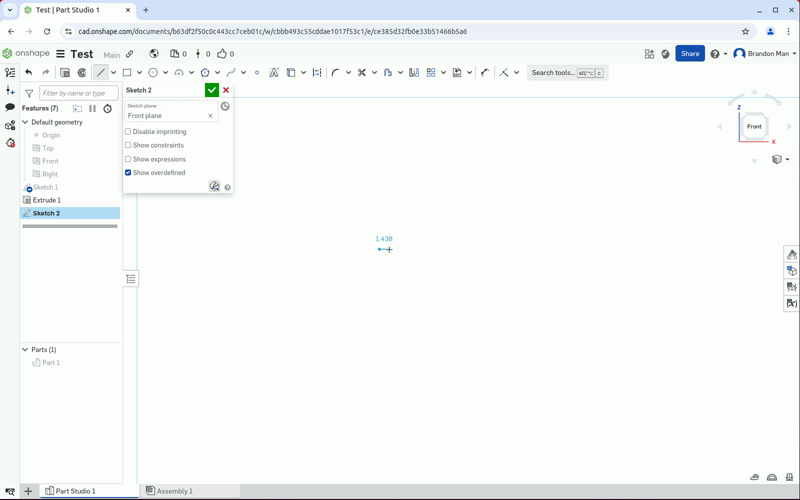
scroll(6)
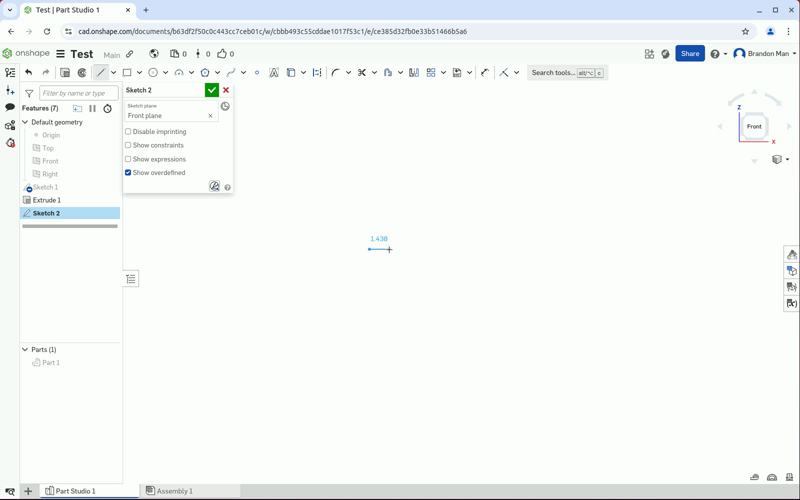
scroll(6)
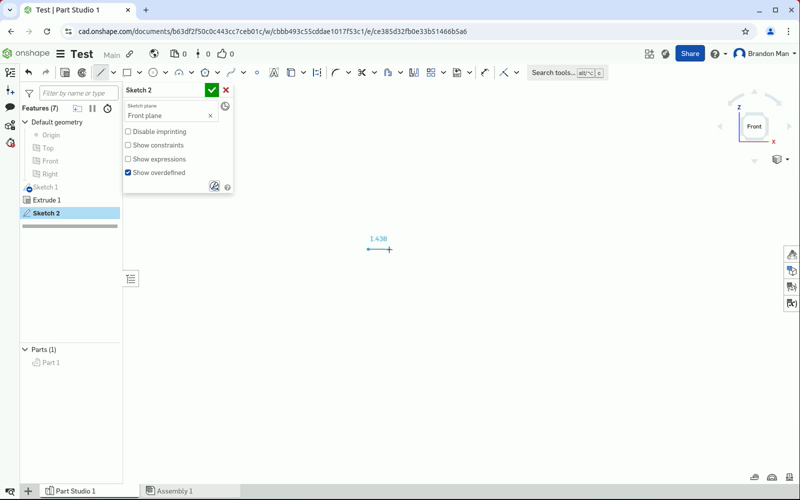
scroll(6)
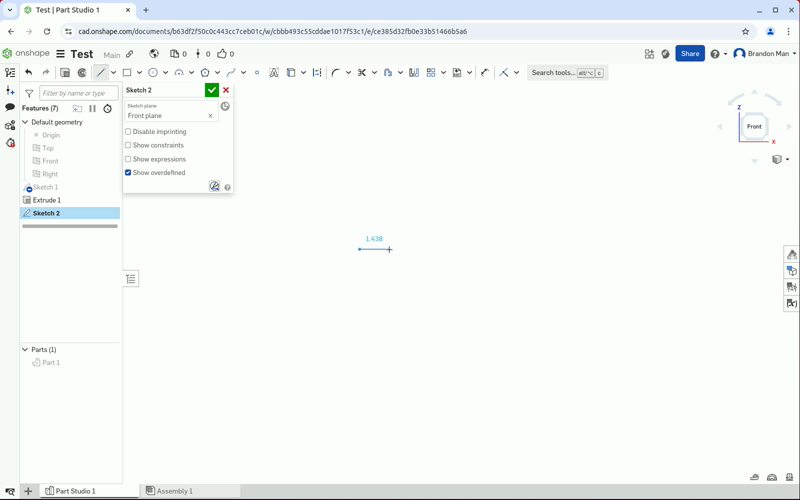
scroll(6)
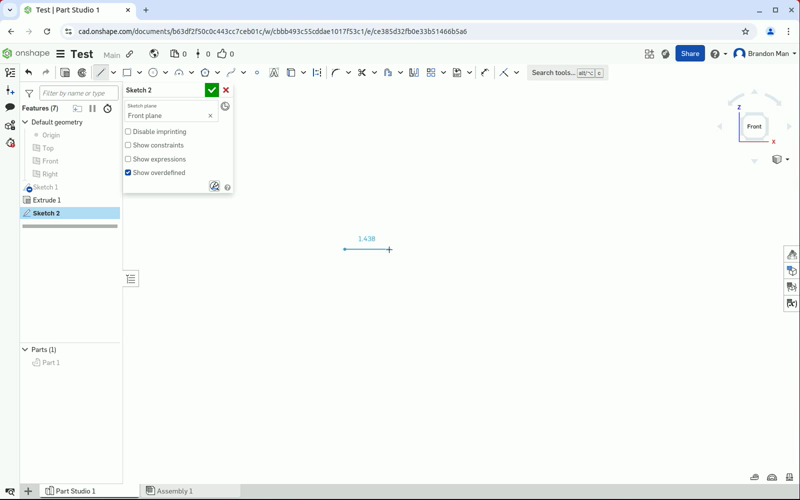
scroll(6)
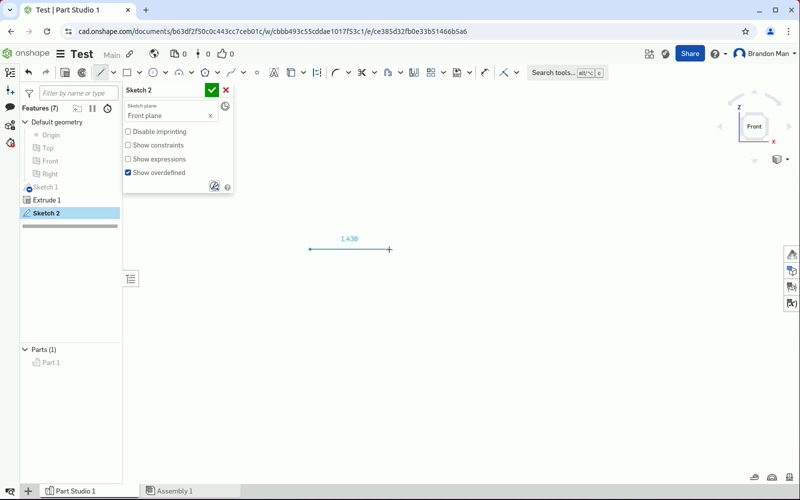
click(389, 249)
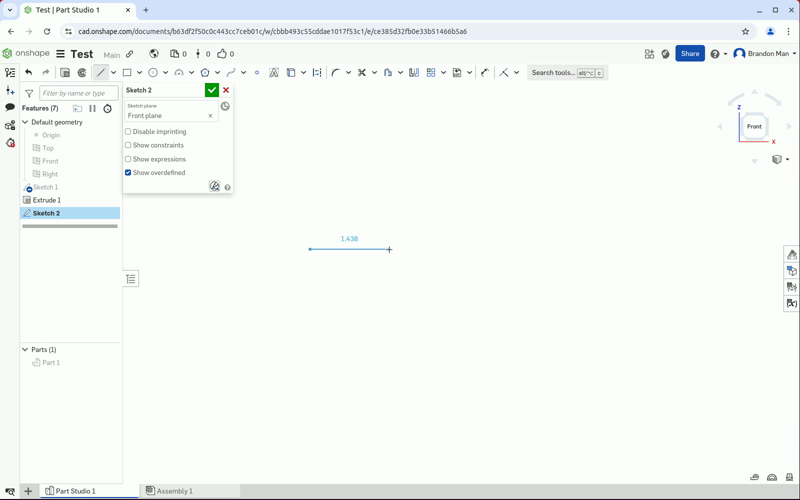
scroll(-6)
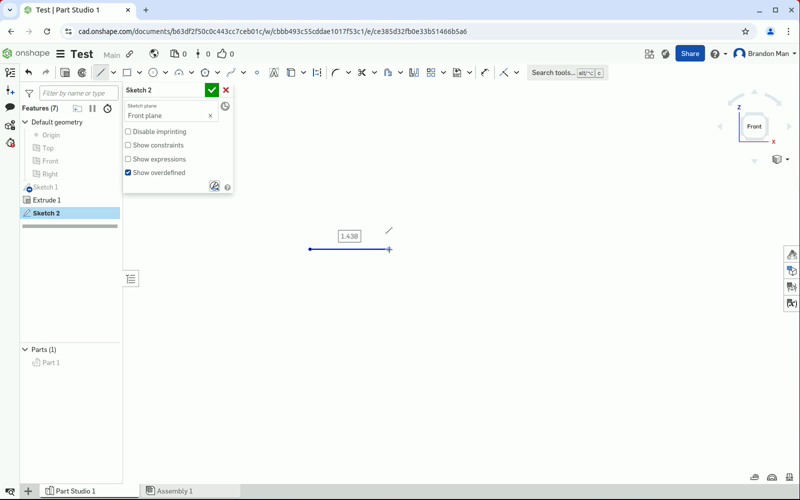
scroll(-6)
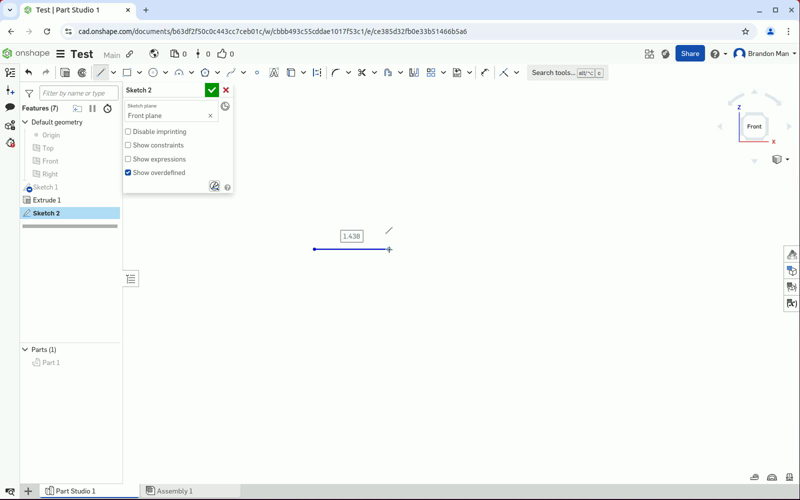
scroll(-6)
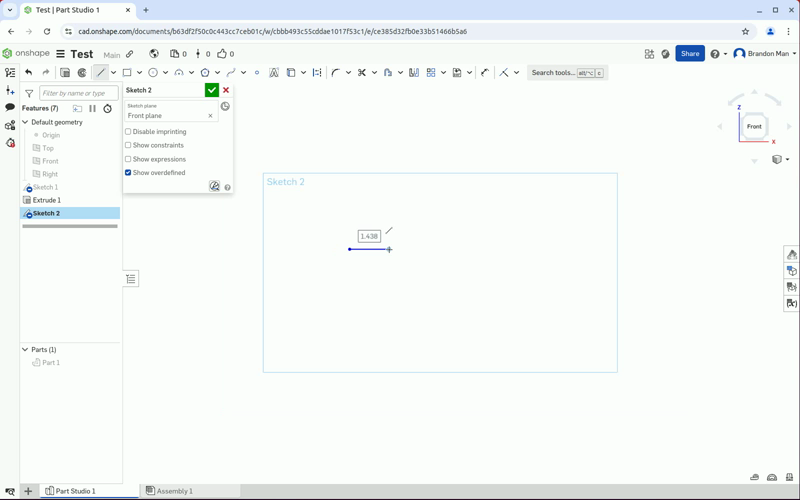
scroll(-6)
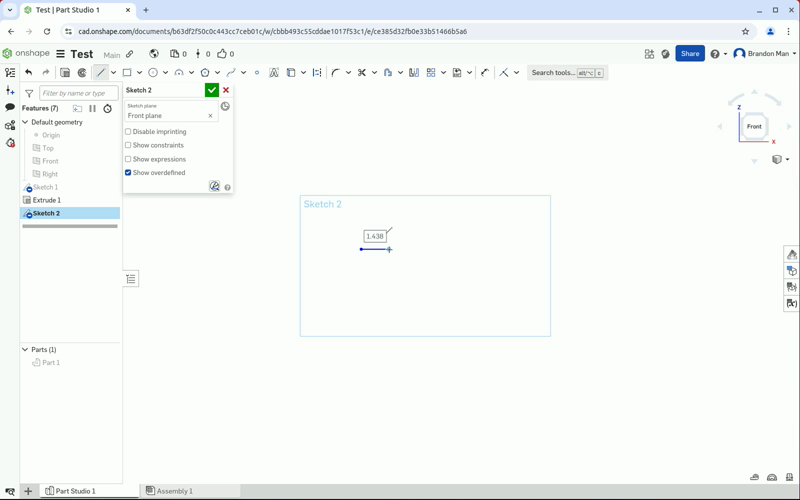
scroll(-6)
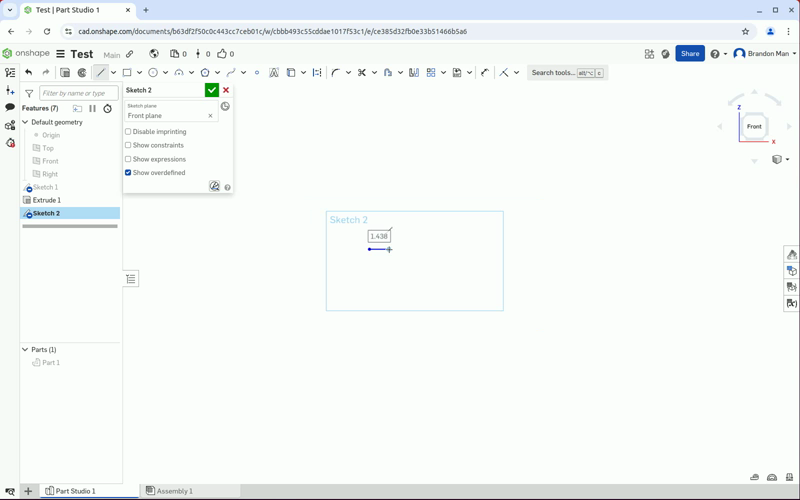
scroll(-6)
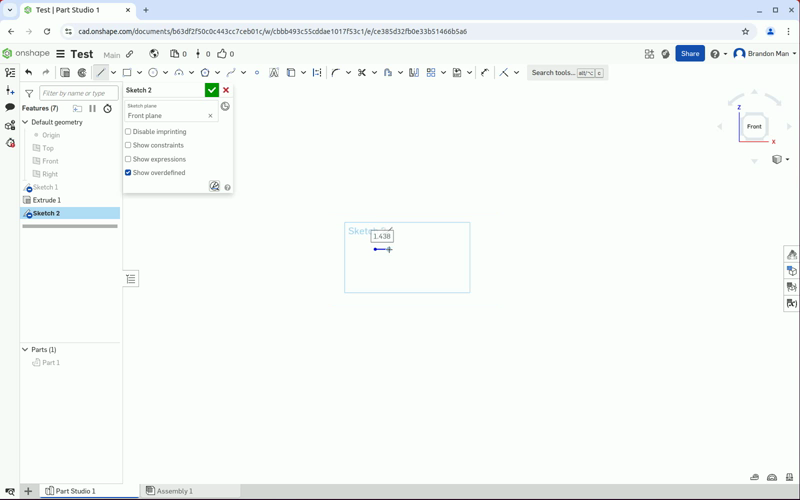
scroll(-6)
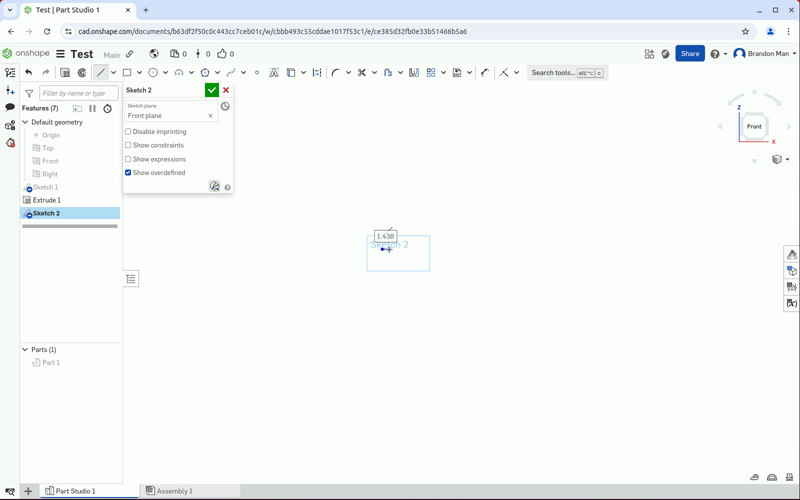
key_up(shift)
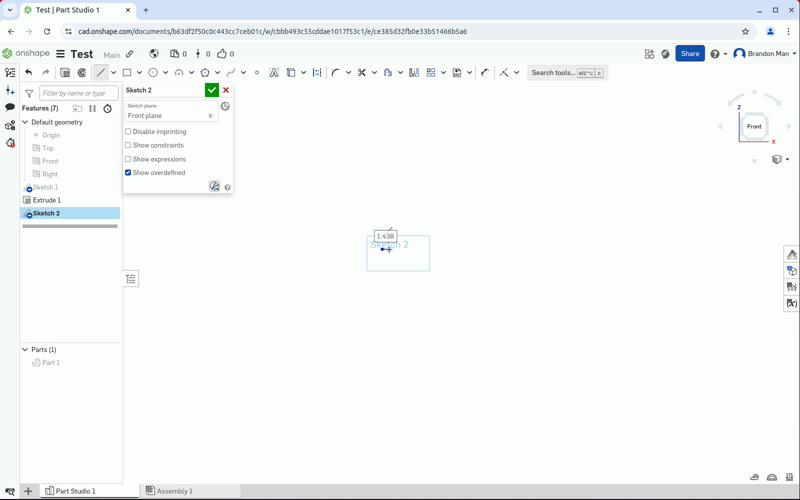
key(esc)
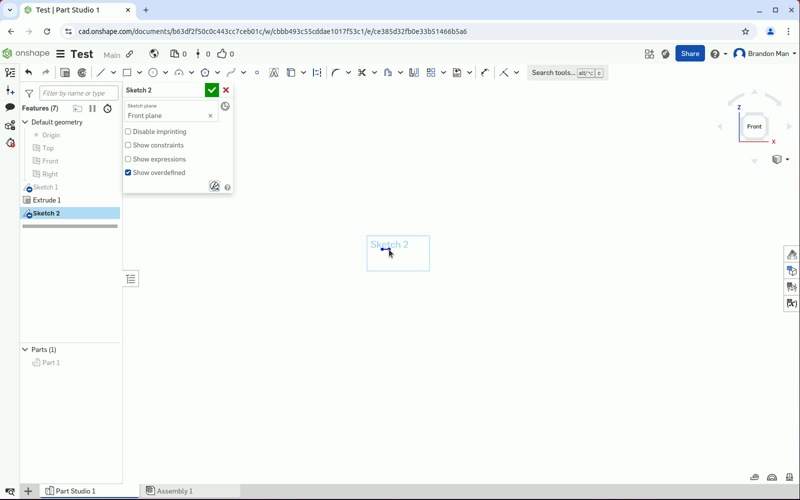
key(a)
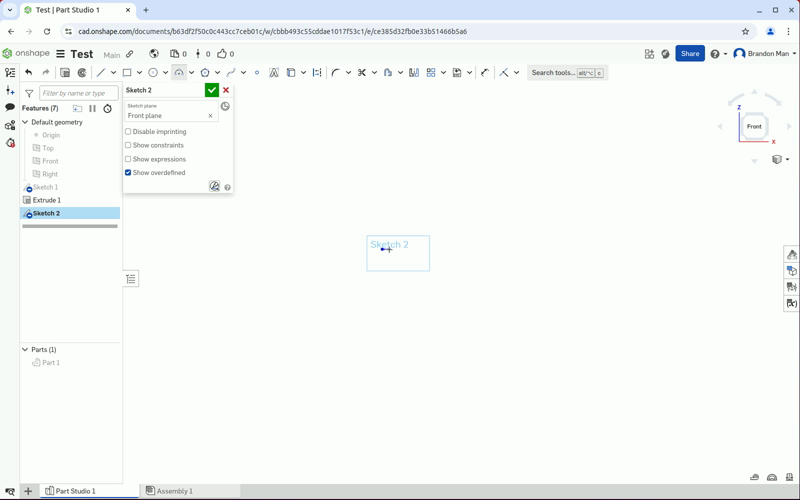
mouse_move(389, 249)
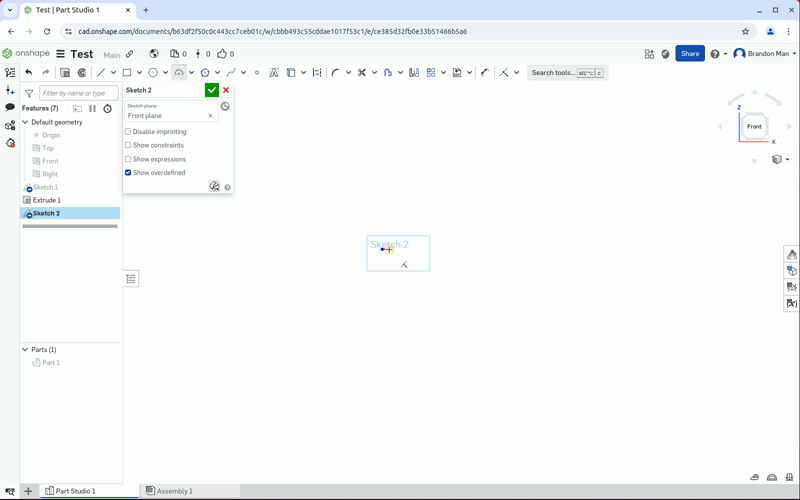
click(389, 249)
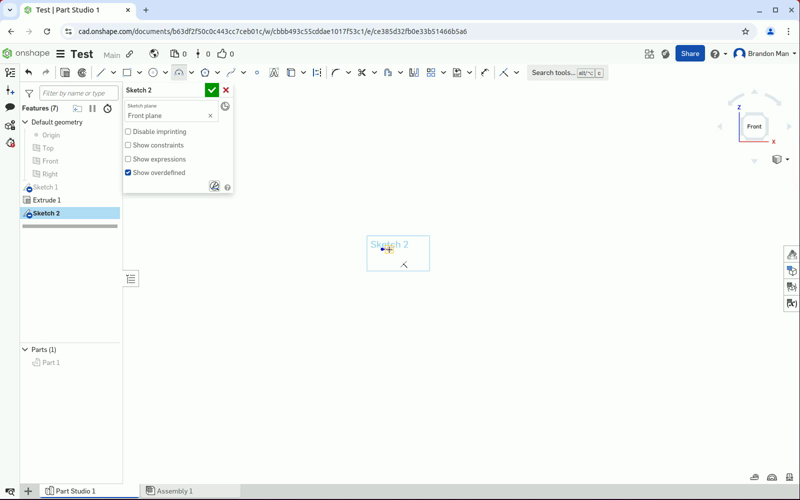
mouse_move(382, 249)
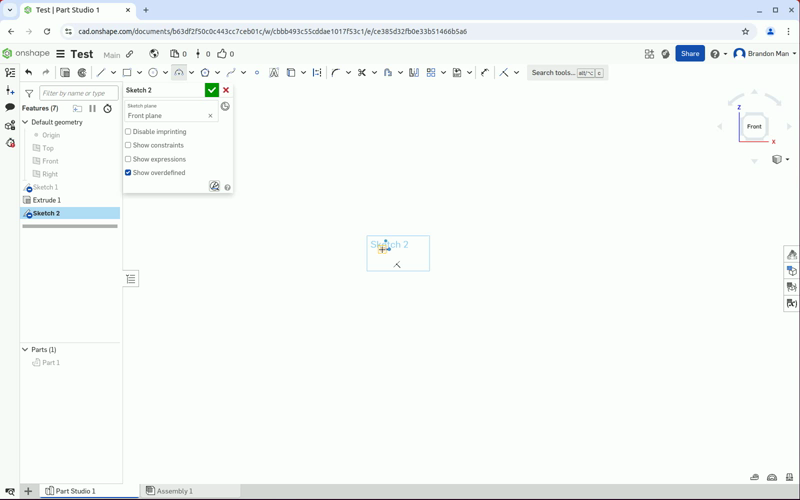
scroll(6)
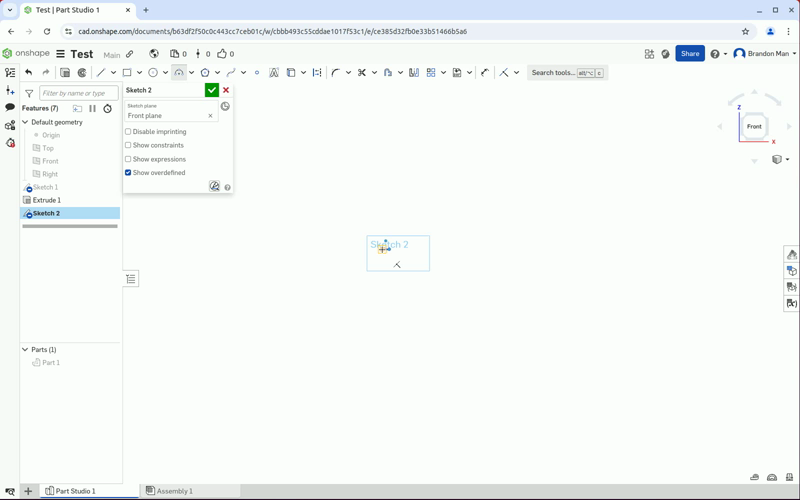
scroll(6)
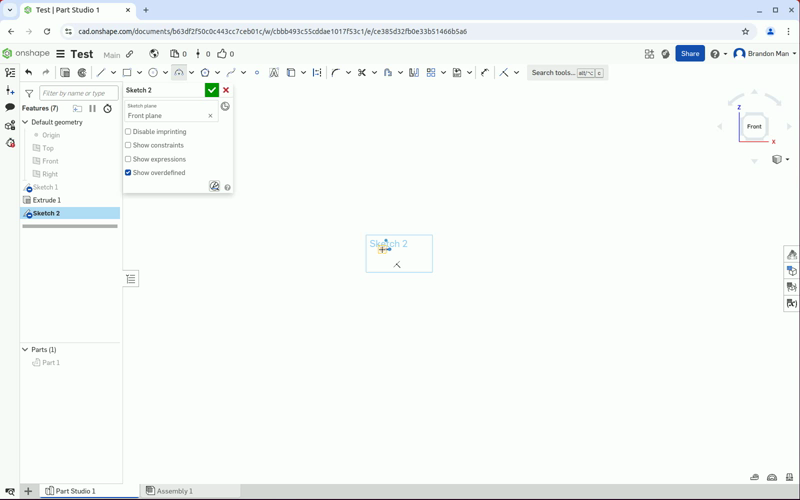
scroll(6)
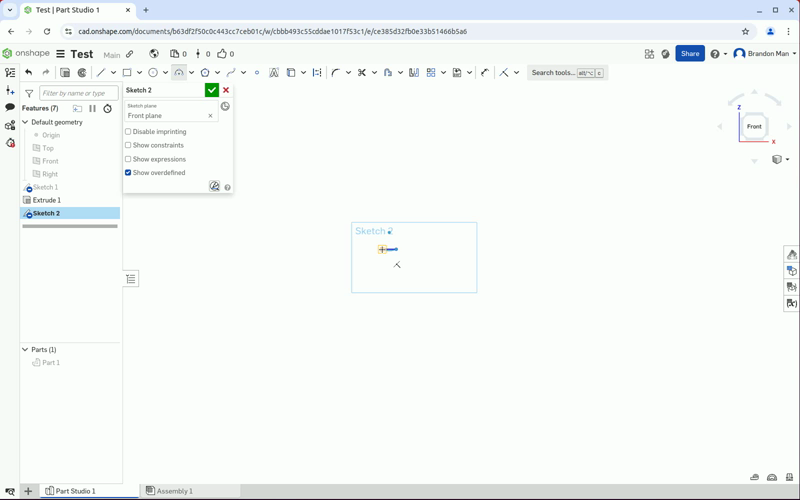
scroll(6)
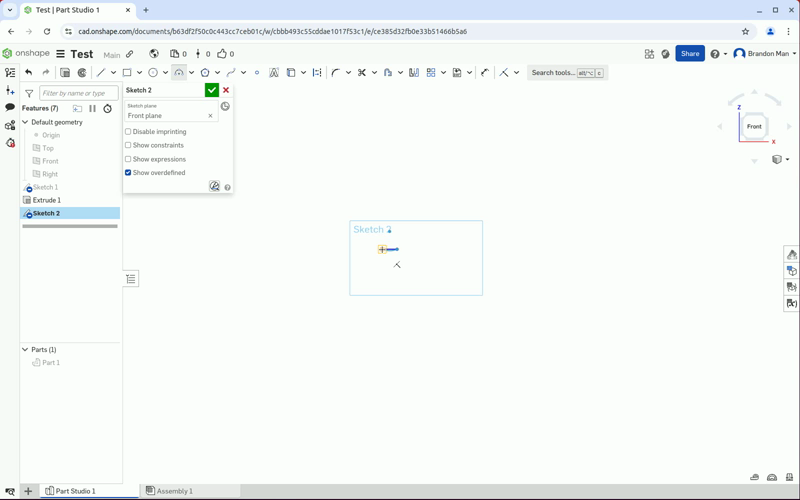
scroll(6)
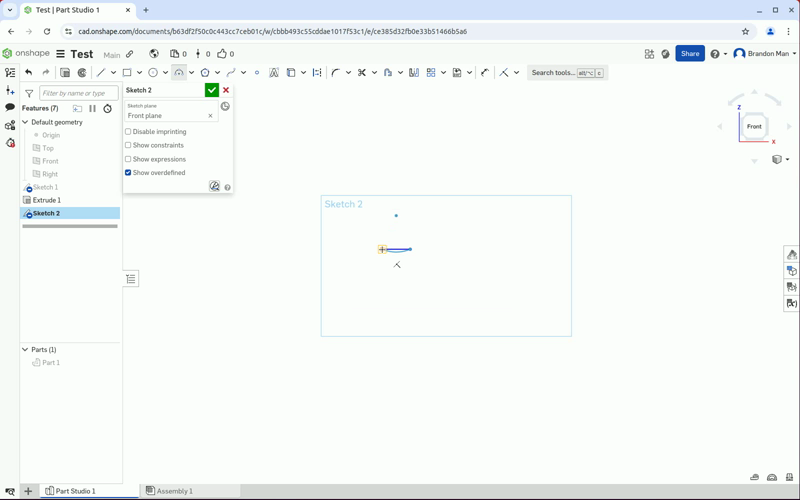
scroll(6)
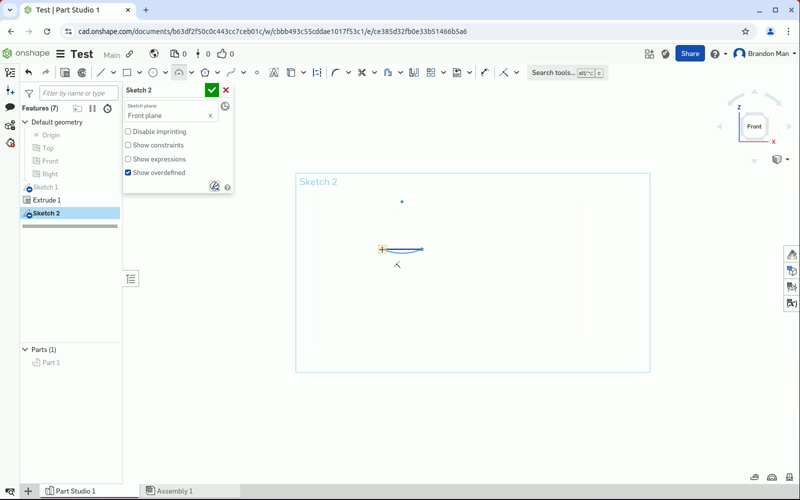
scroll(6)
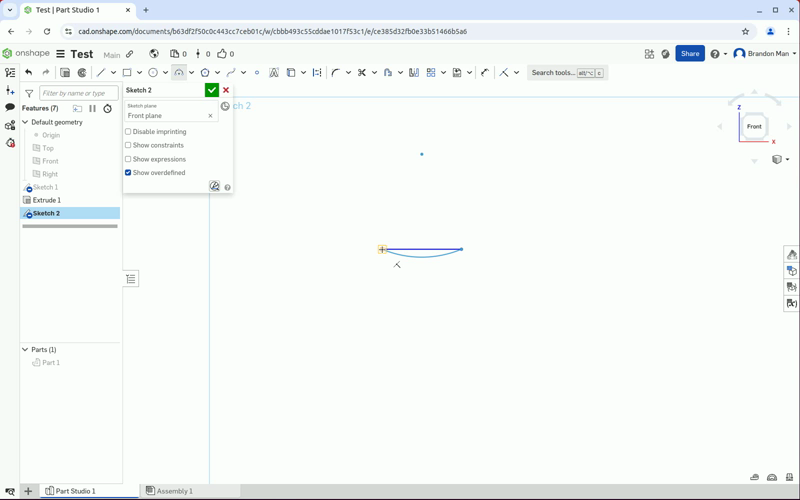
click(382, 249)
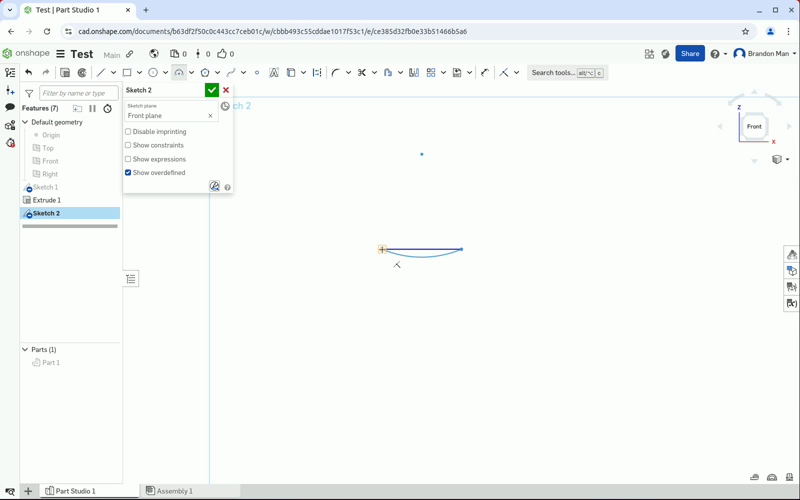
scroll(-6)
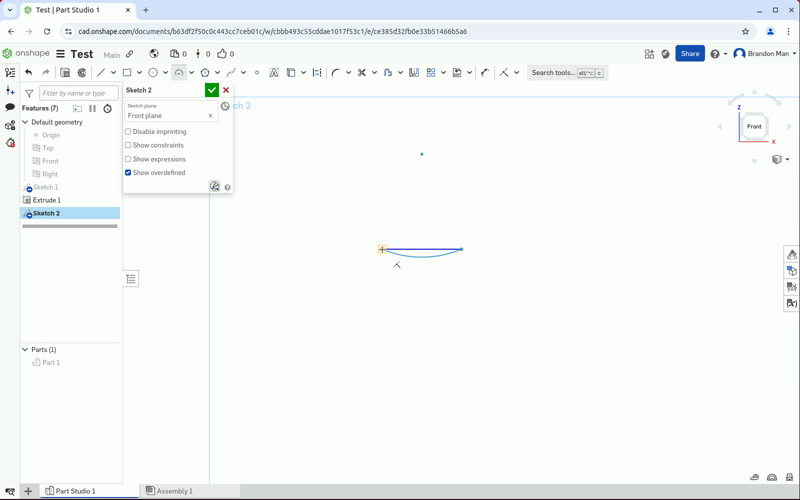
scroll(-6)
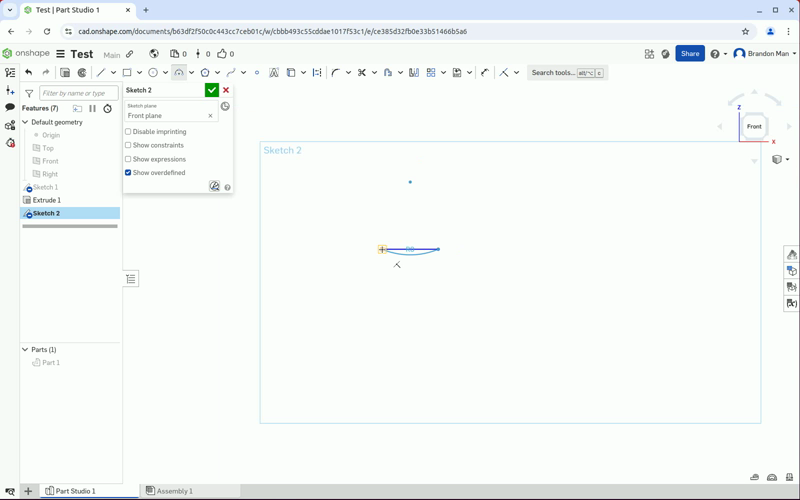
scroll(-6)
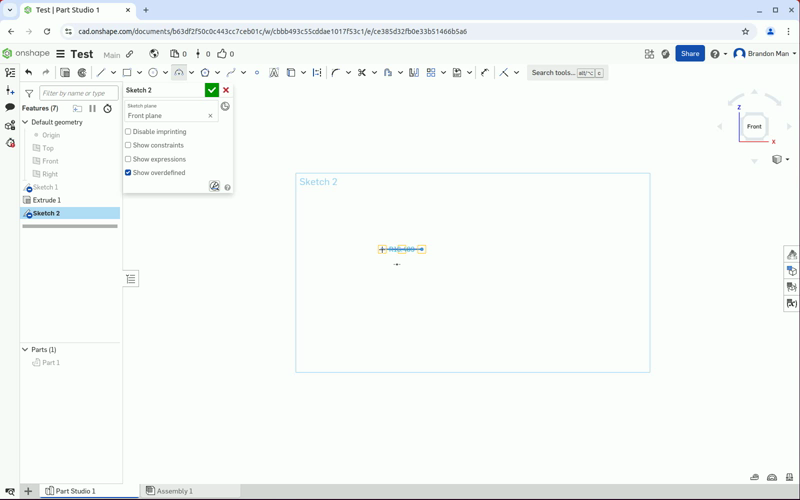
scroll(-6)
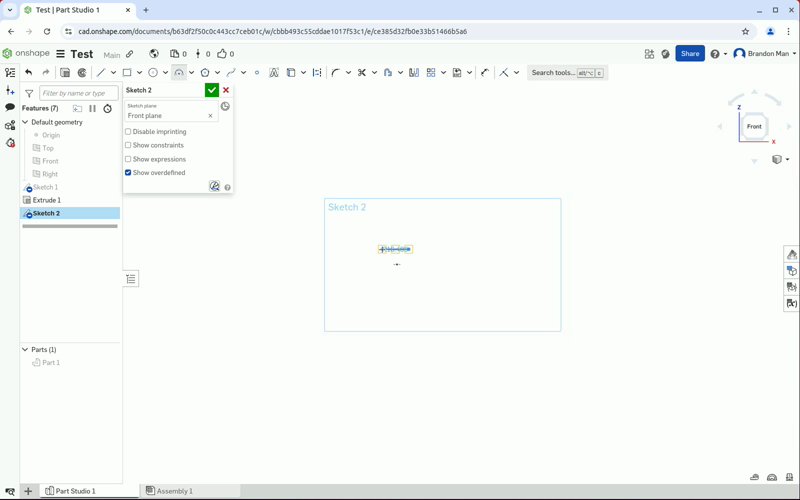
scroll(-6)
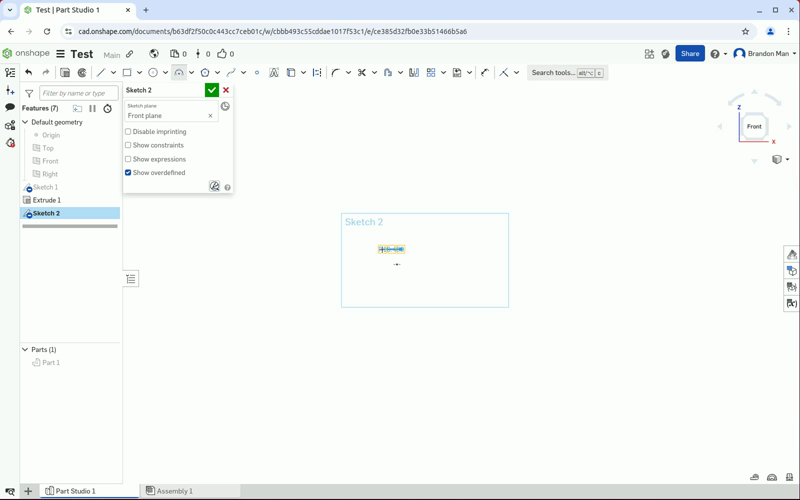
scroll(-6)
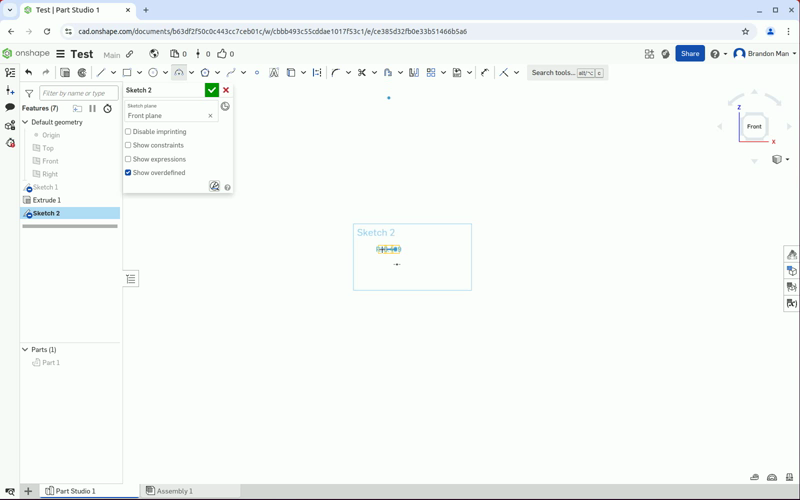
scroll(-6)
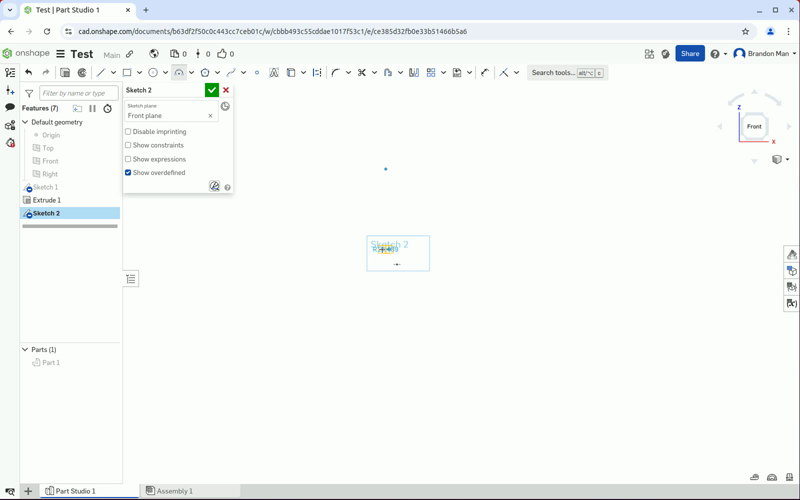
key_down(shift)
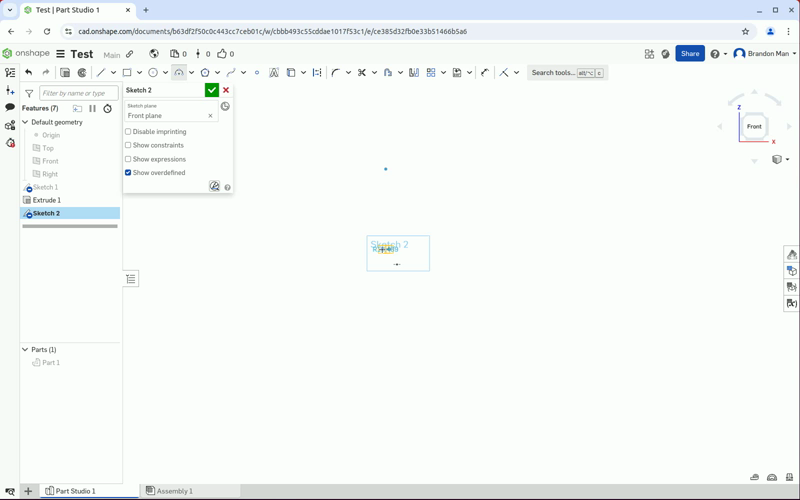
mouse_move(385, 248)
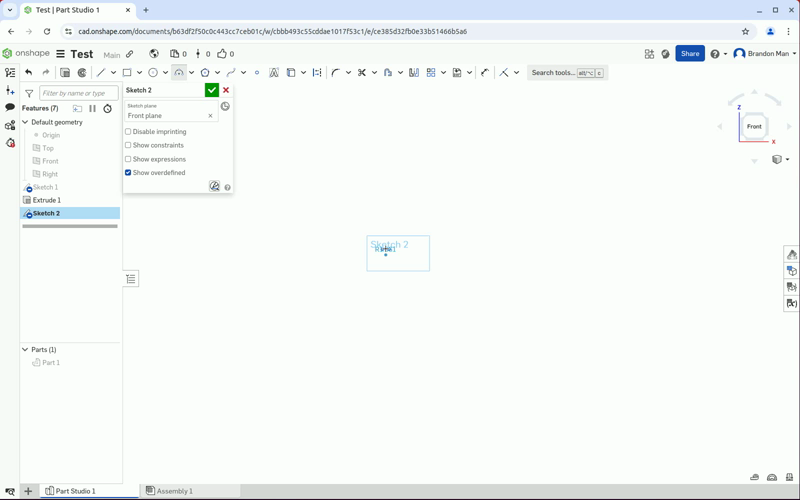
scroll(6)
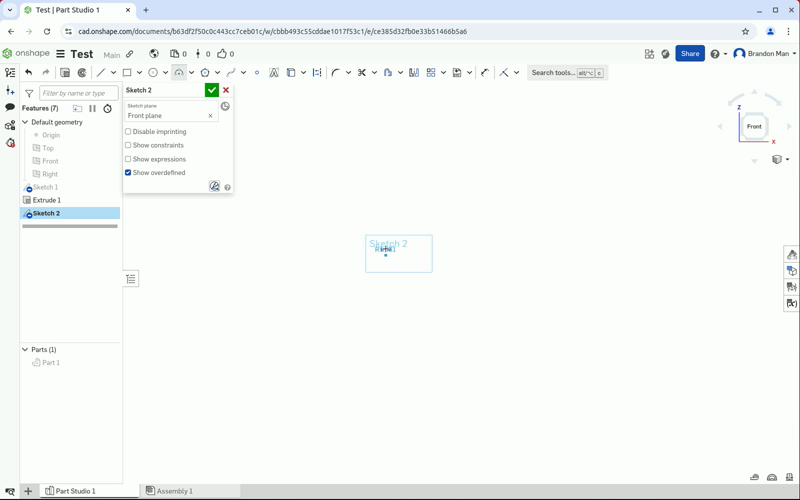
scroll(6)
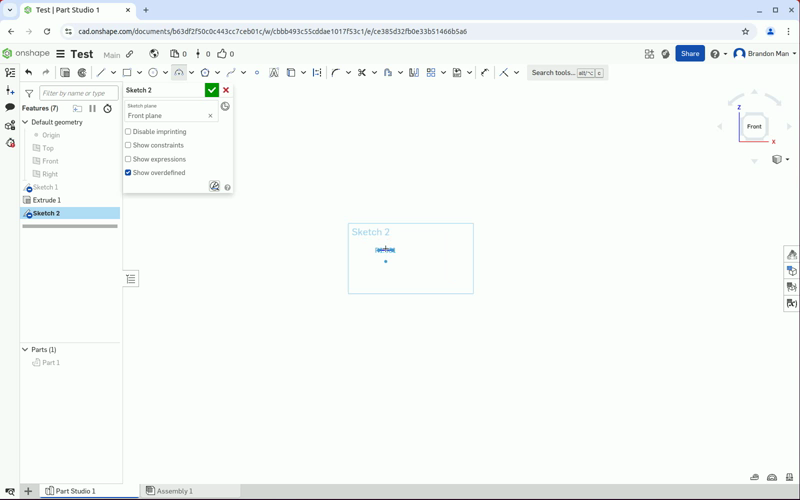
scroll(6)
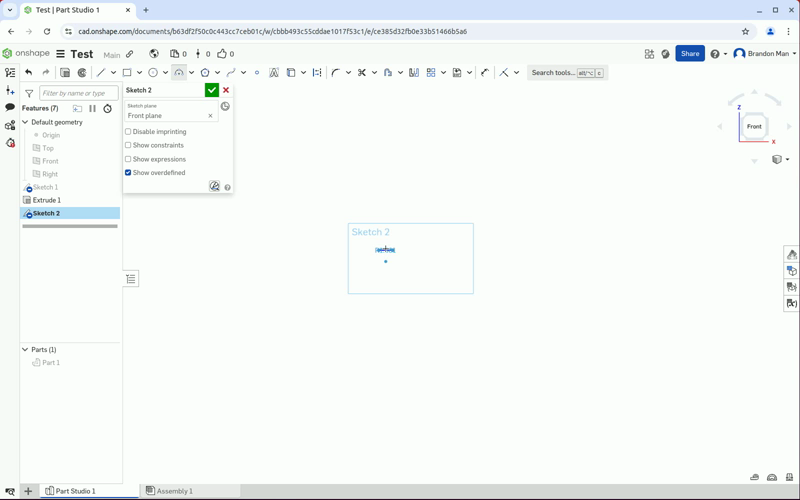
scroll(6)
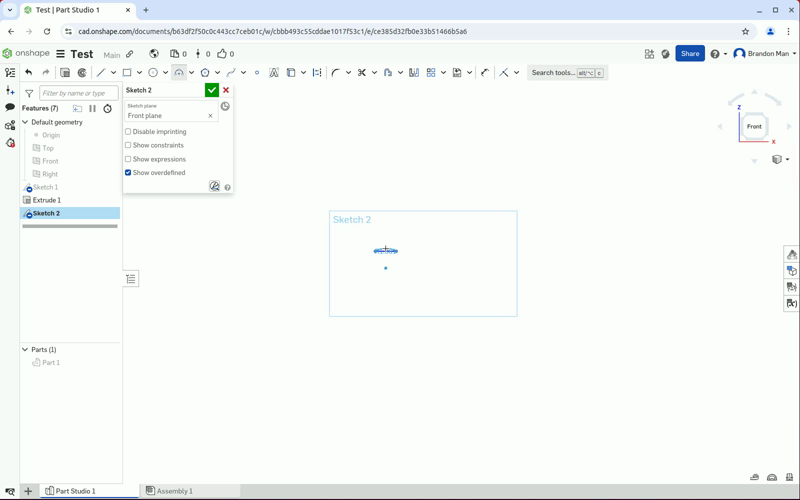
scroll(6)
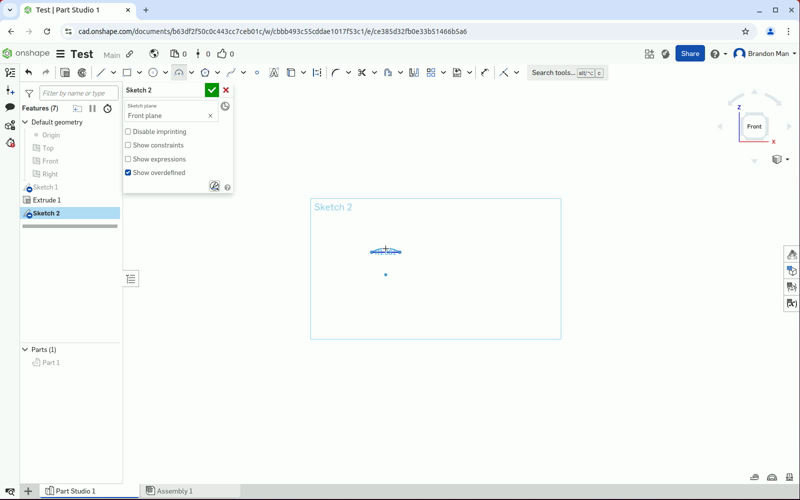
scroll(6)
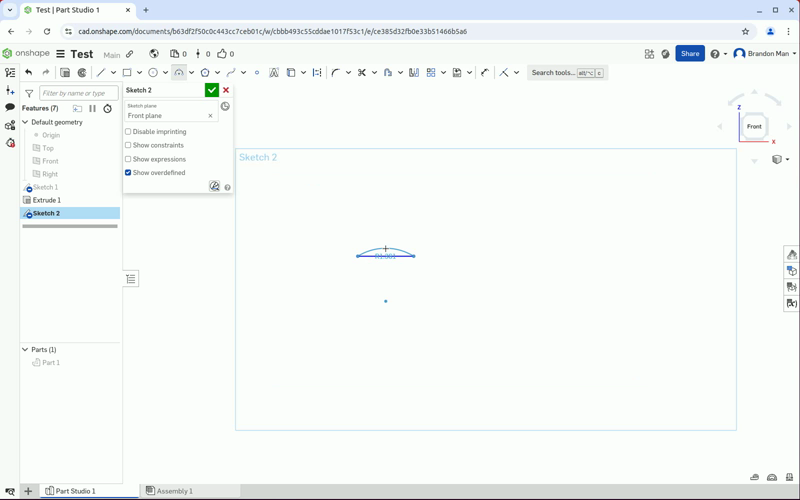
scroll(6)
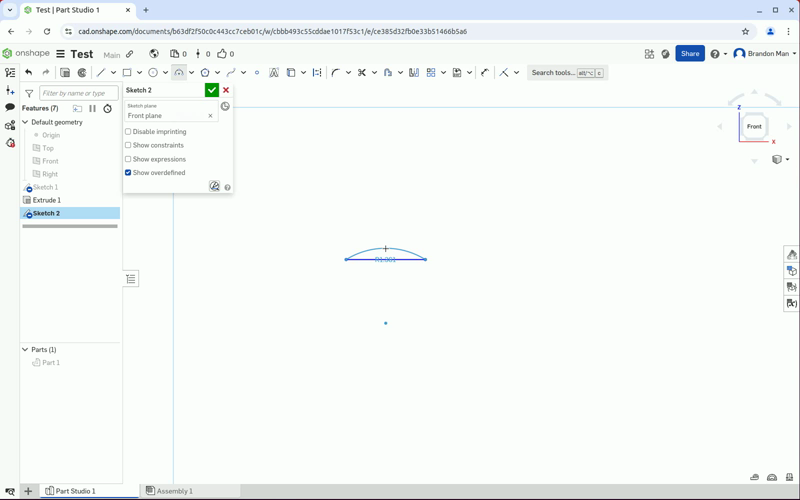
click(385, 248)
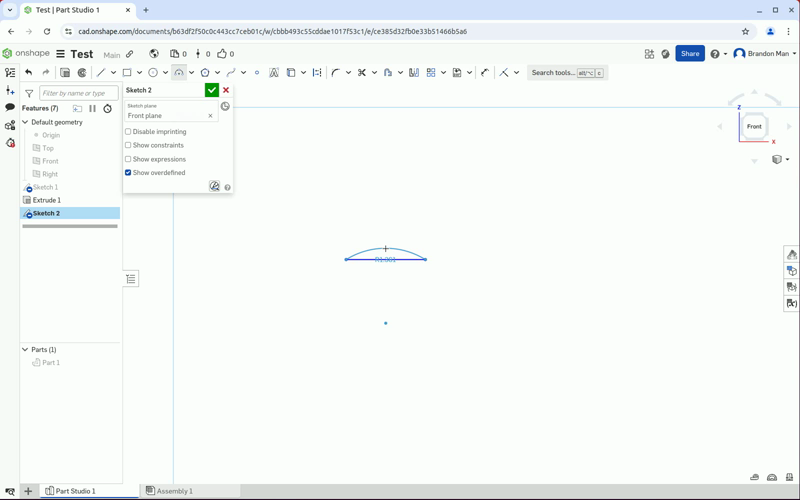
scroll(-6)
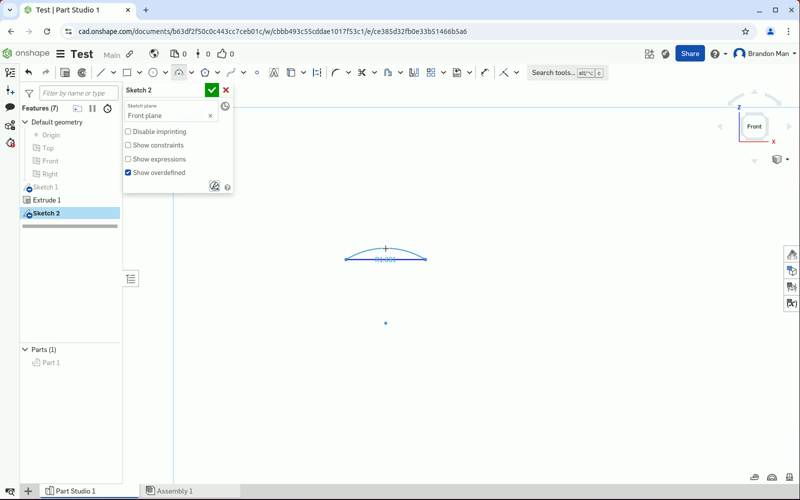
scroll(-6)
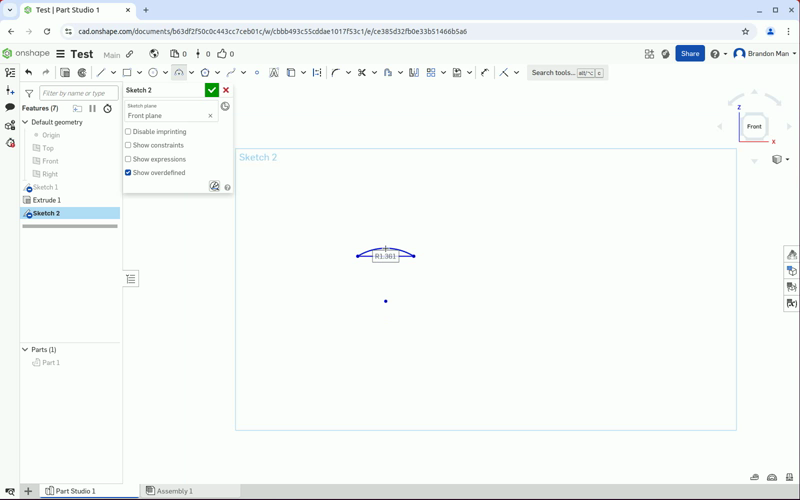
scroll(-6)
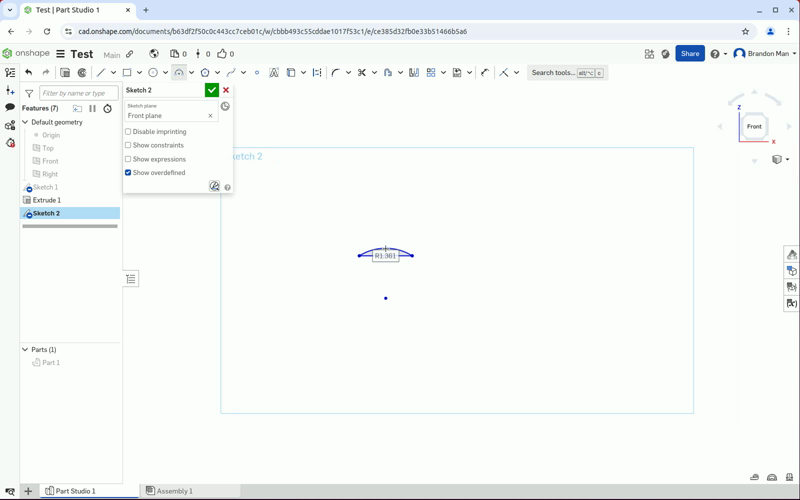
scroll(-6)
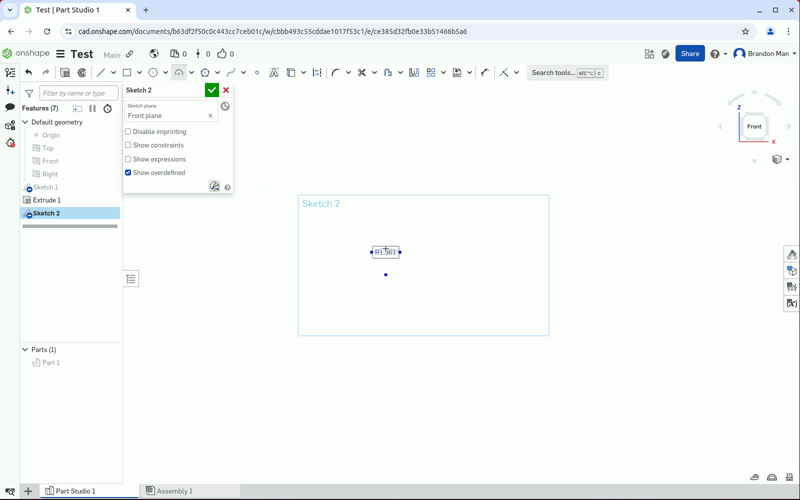
scroll(-6)
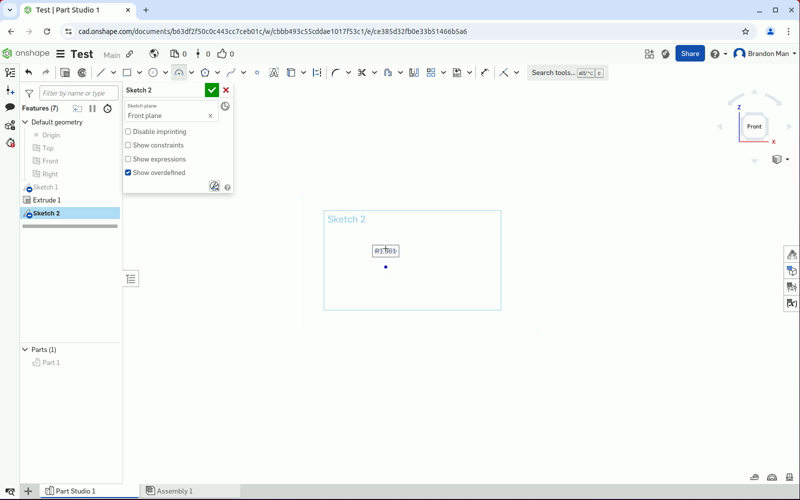
scroll(-6)
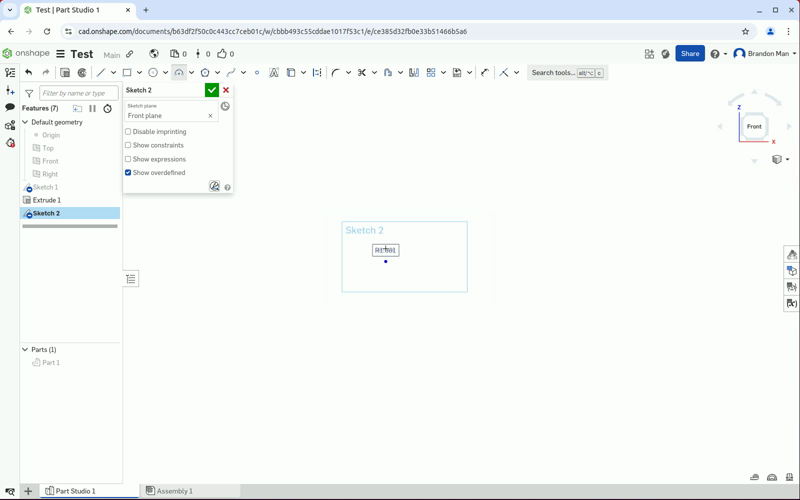
scroll(-6)
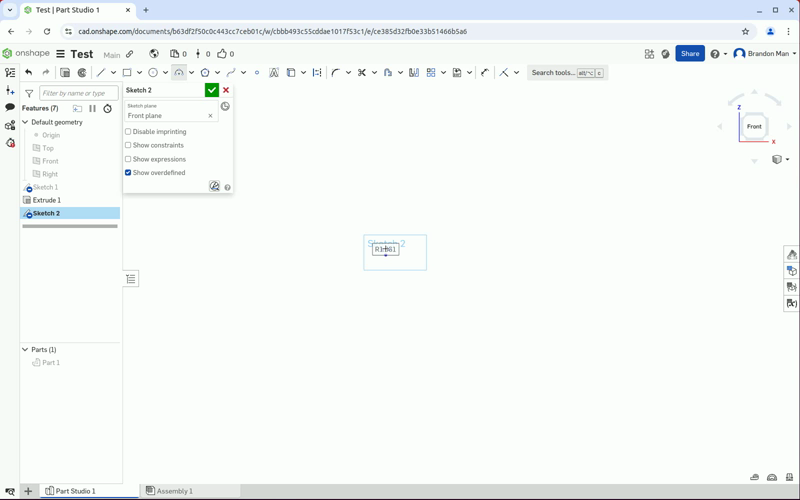
key_up(shift)
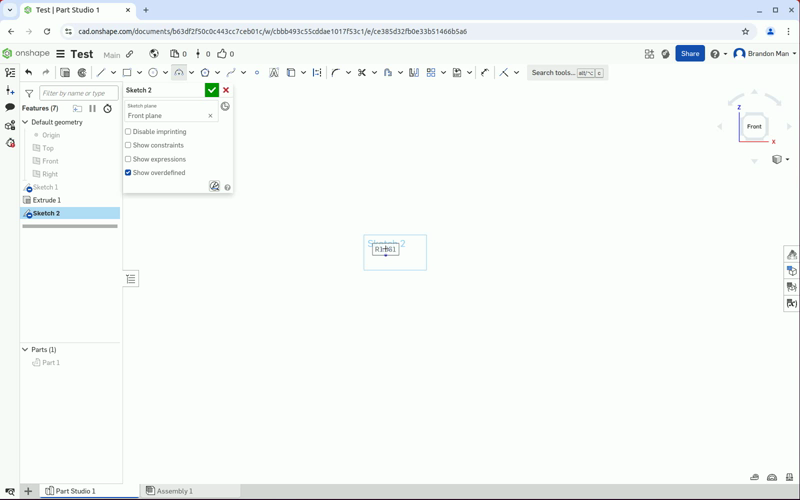
key(esc)
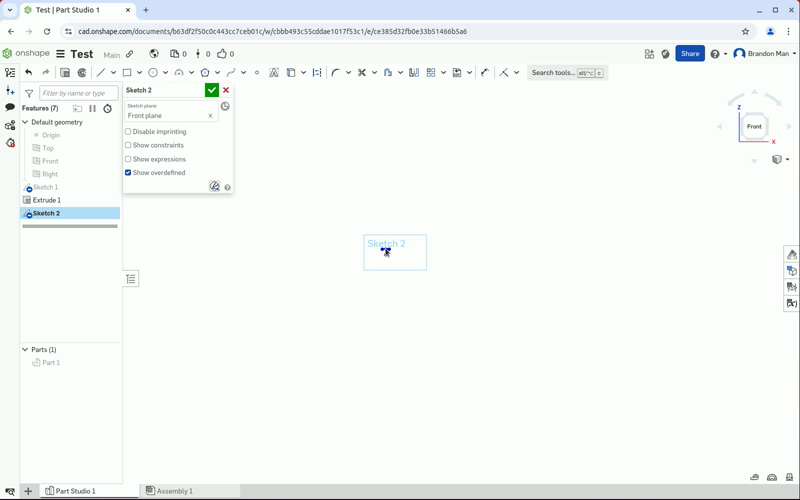
mouse_move(384, 248)
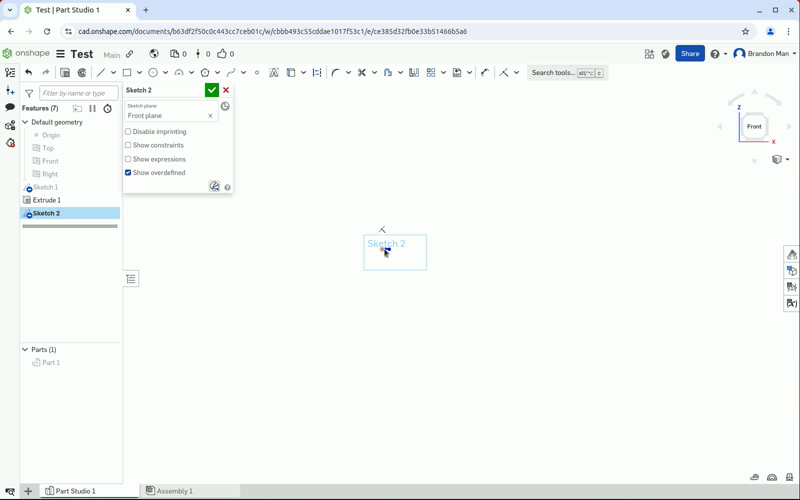
scroll(6)
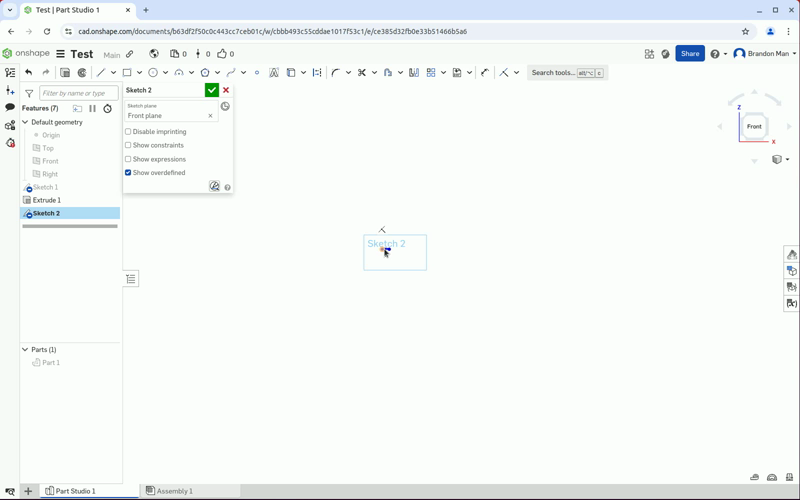
scroll(6)
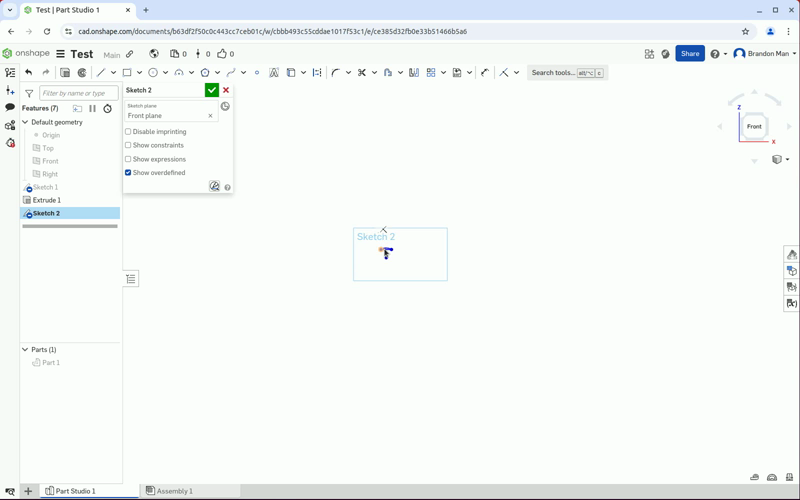
scroll(6)
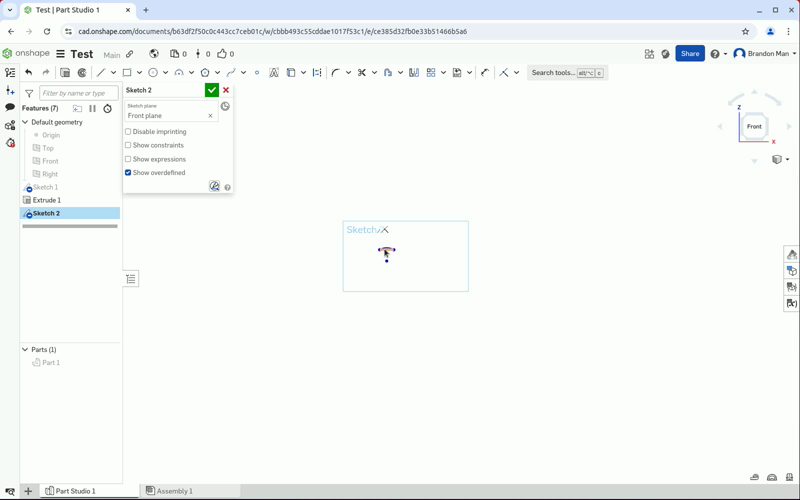
scroll(6)
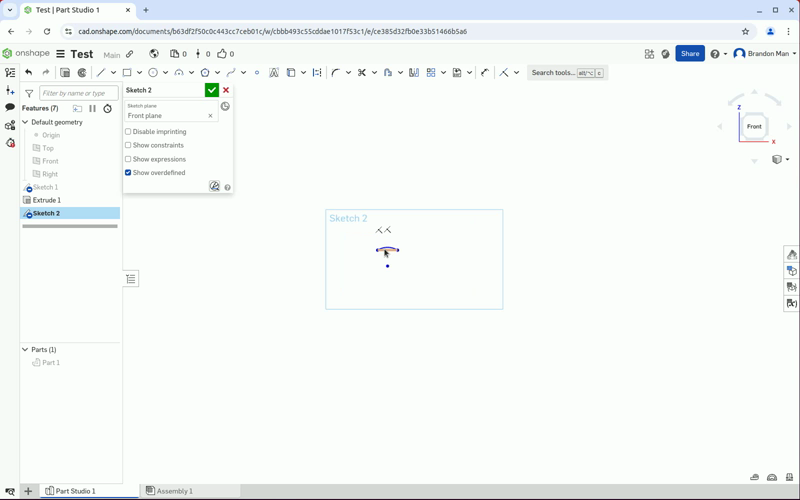
scroll(6)
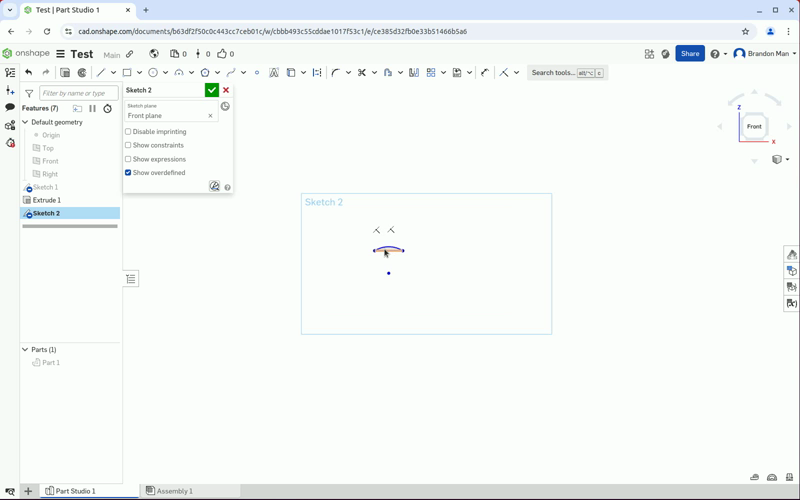
scroll(6)
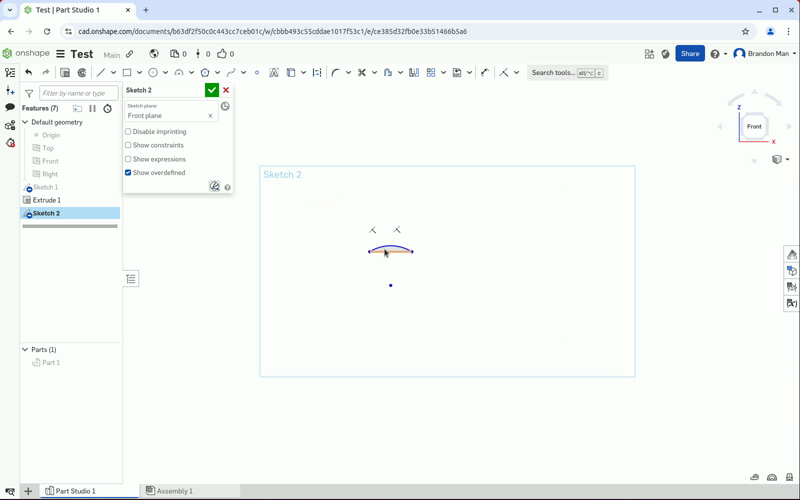
scroll(6)
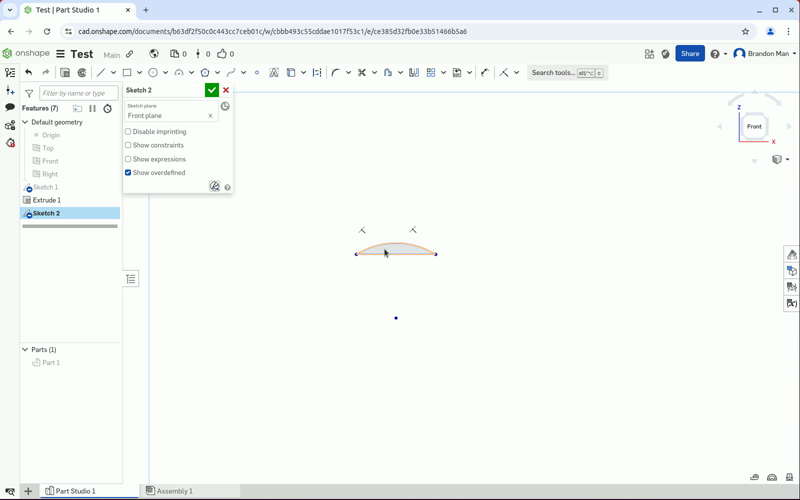
click(384, 248)
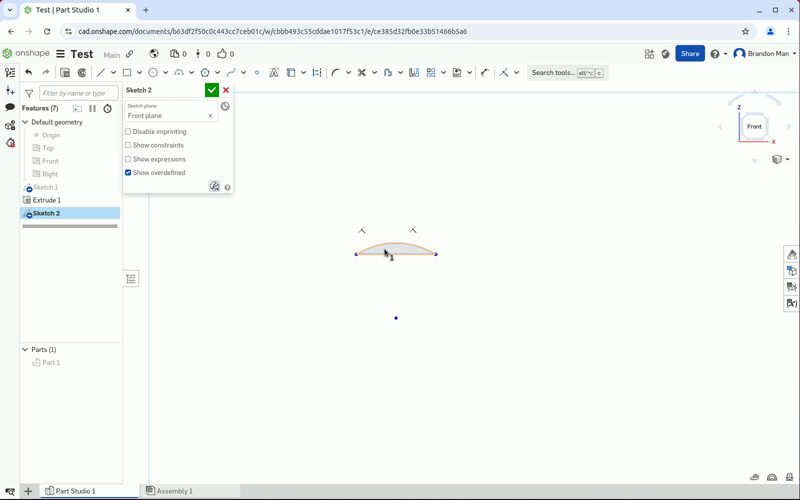
scroll(-6)
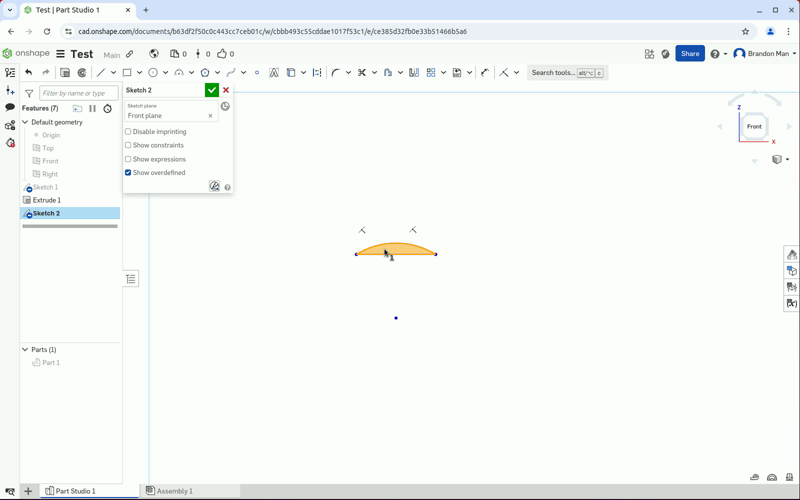
scroll(-6)
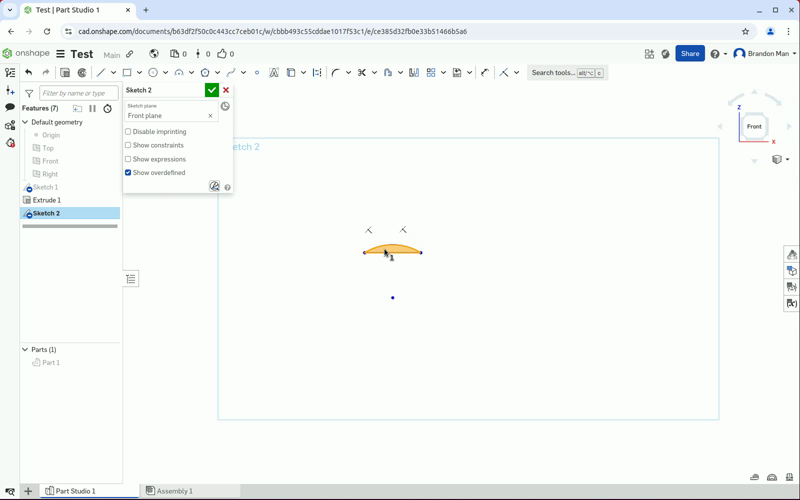
scroll(-6)
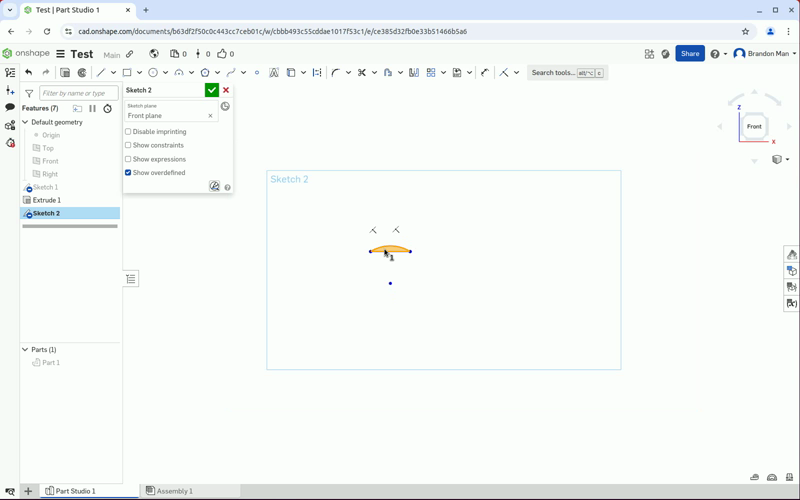
scroll(-6)
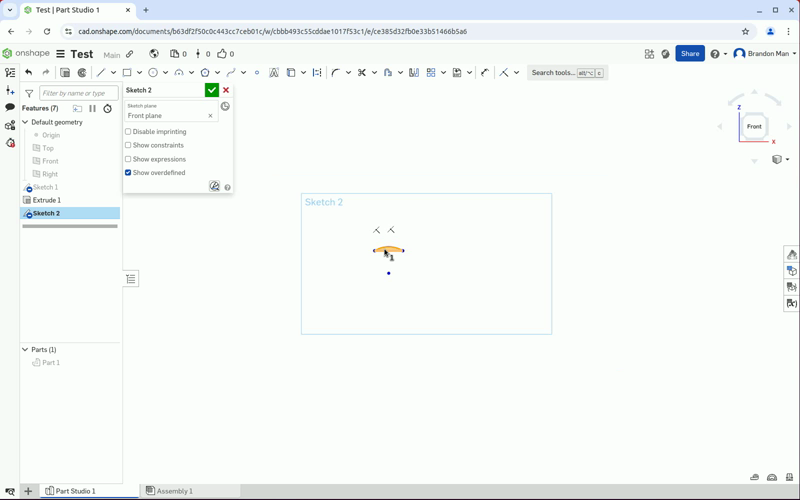
scroll(-6)
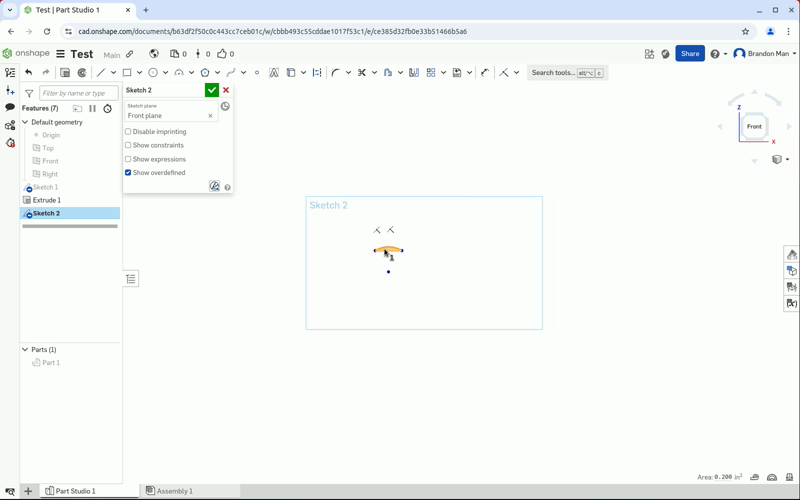
scroll(-6)
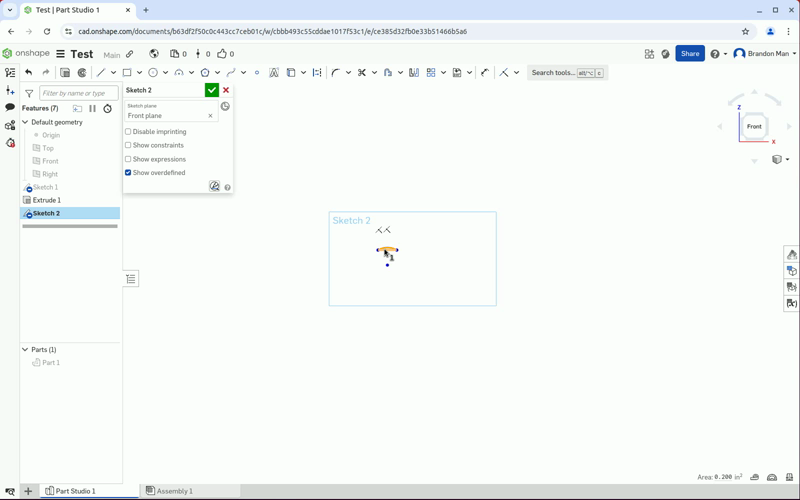
scroll(-6)
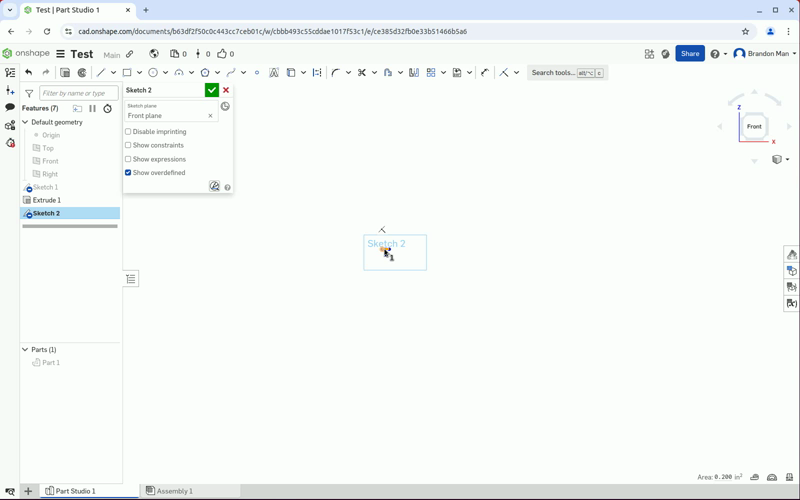
mouse_move(73, 352)
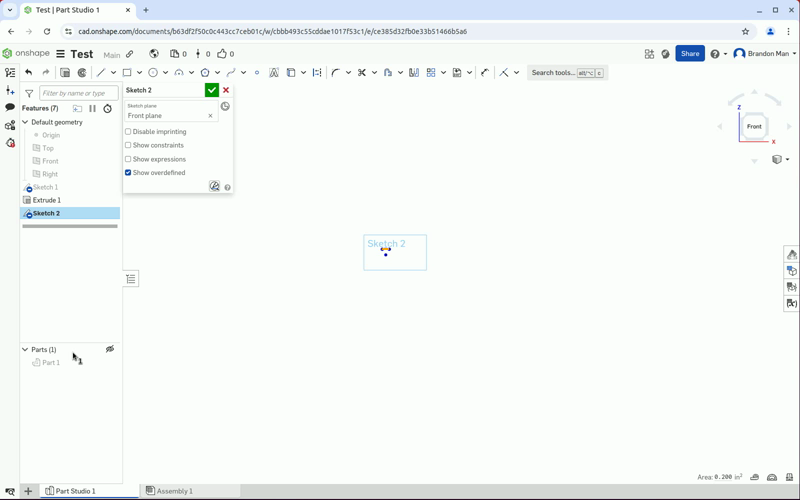
key(shift+y)
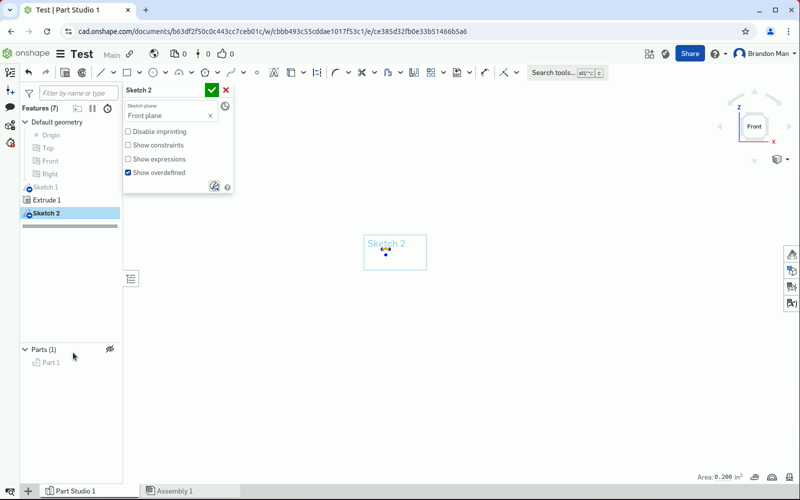
key(shift+e)
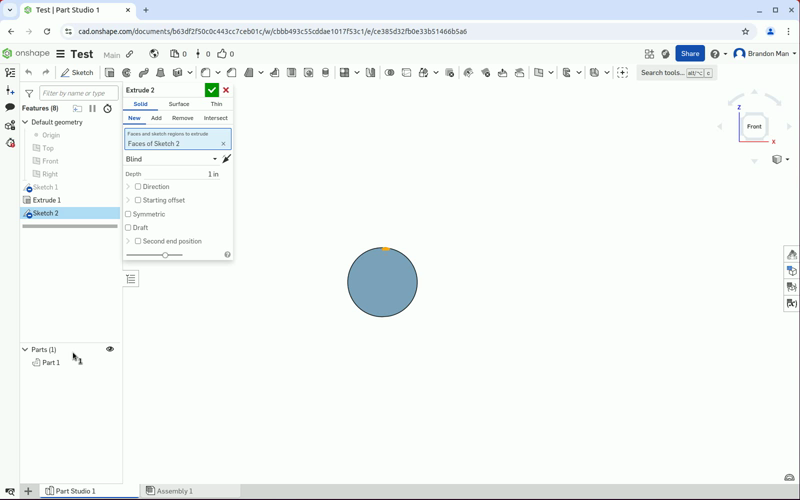
mouse_move(143, 106)
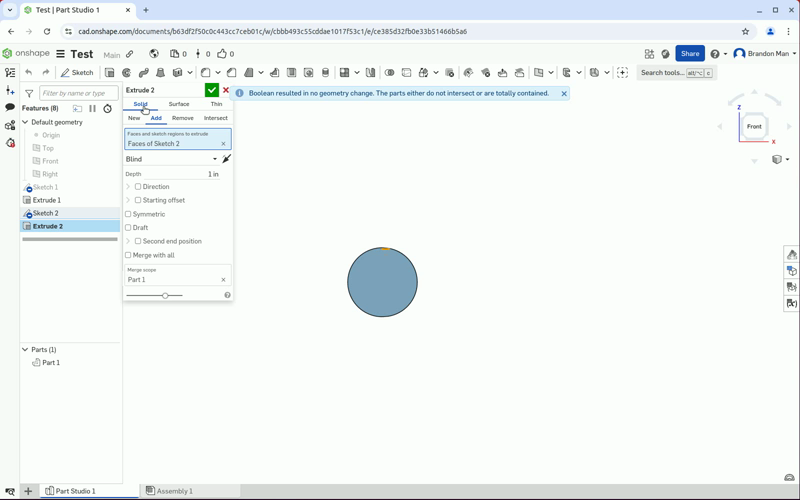
click(143, 106)
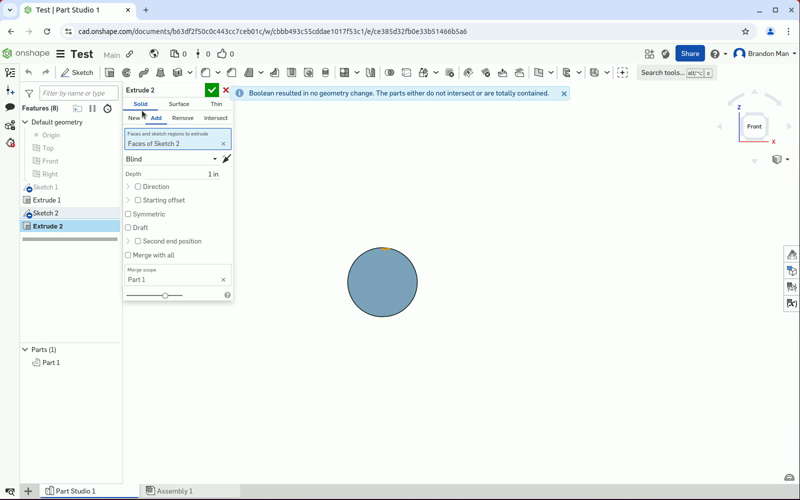
mouse_move(137, 120)
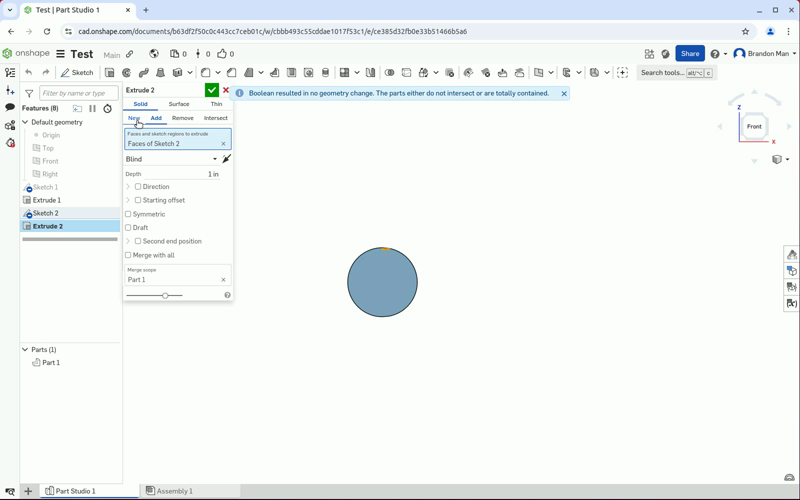
click(137, 120)
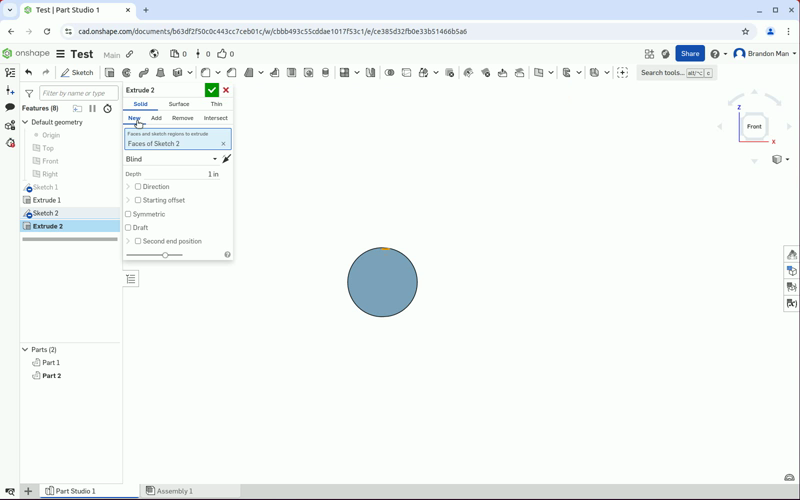
key(tab, 4)
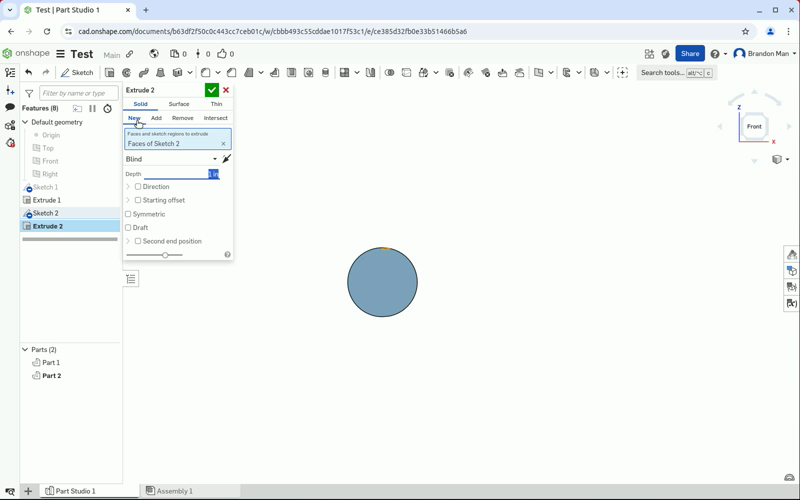
text(1.444)
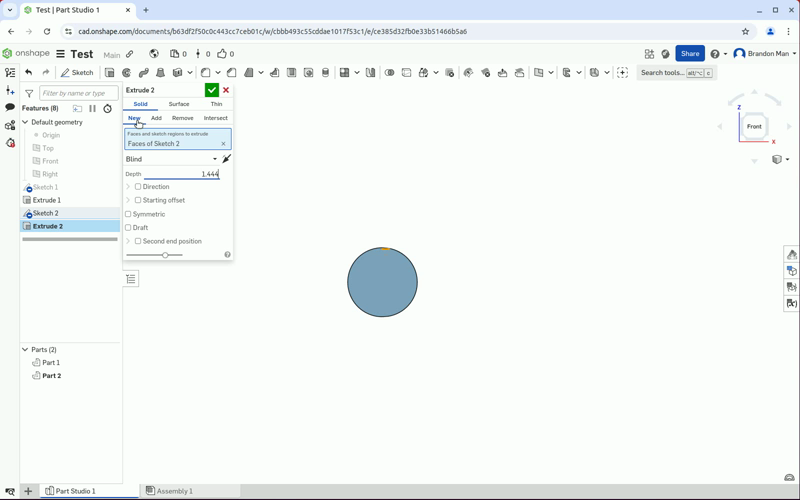
key(enter)
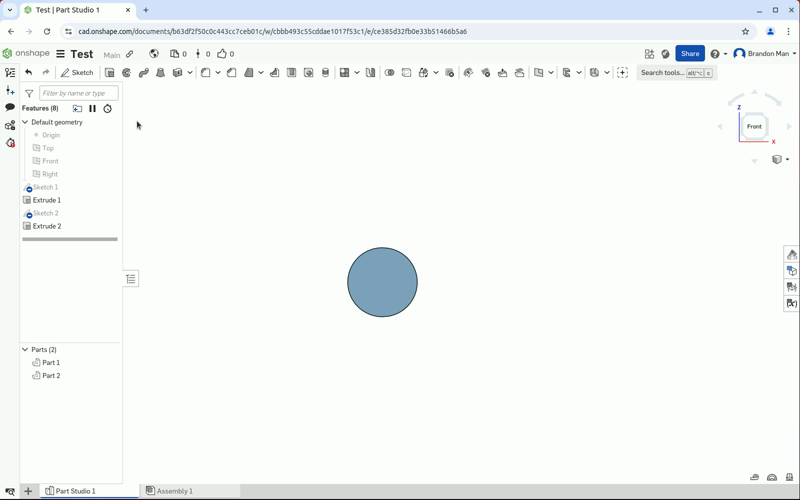
key(shift+h)
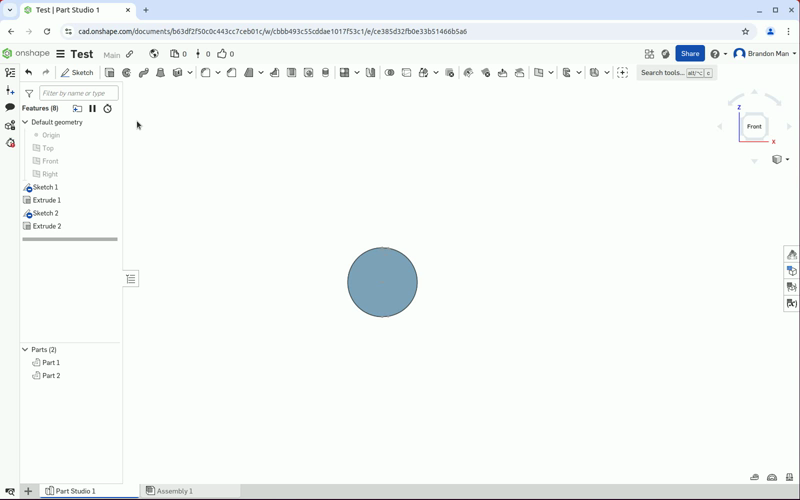
key(shift+h)
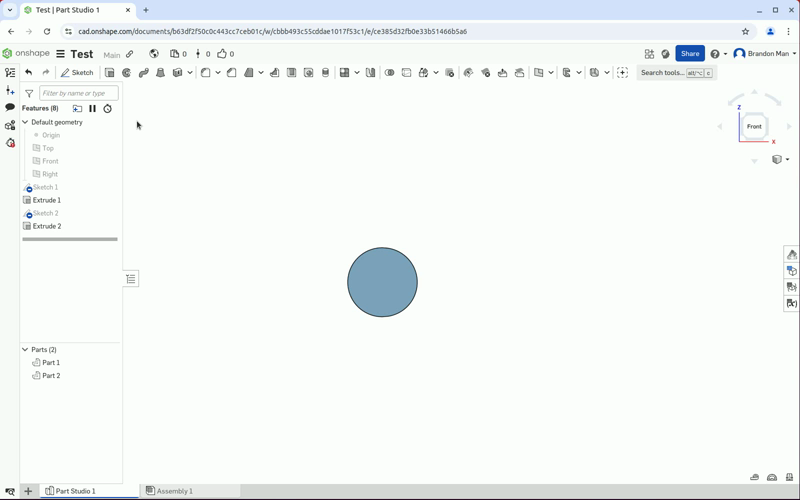
mouse_move(73, 189)
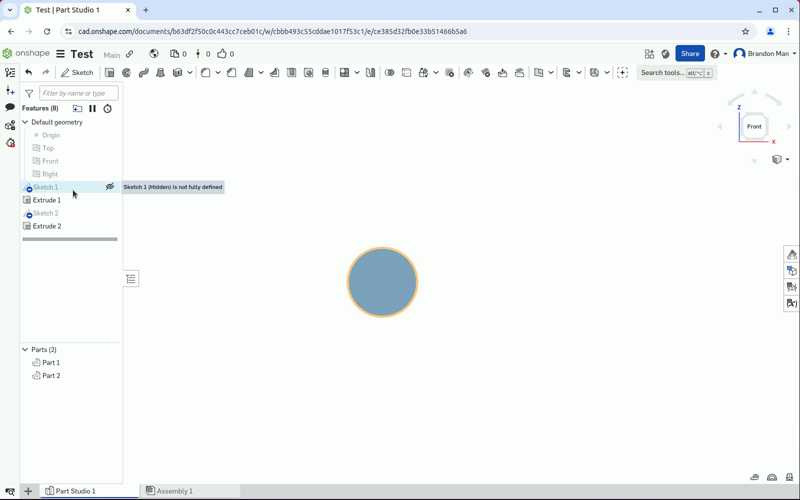
click(73, 189)
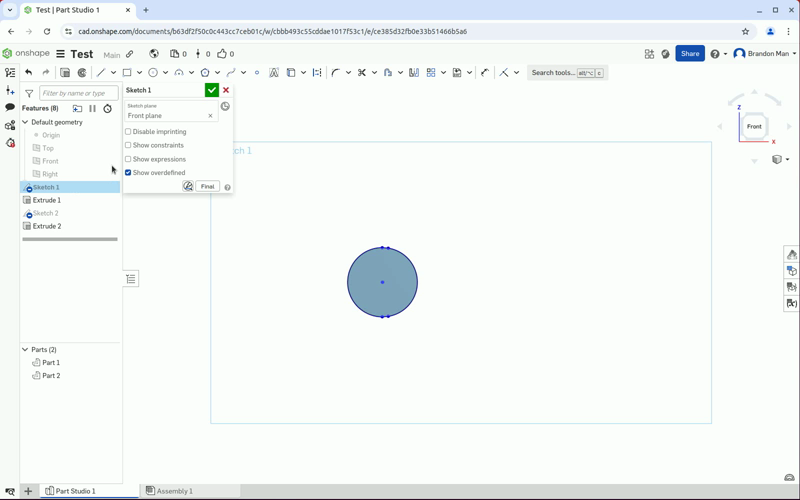
mouse_move(229, 92)
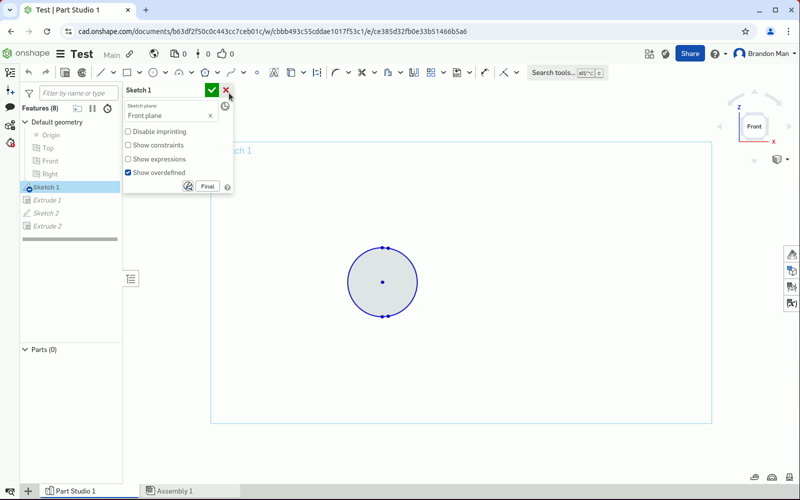
click(229, 92)
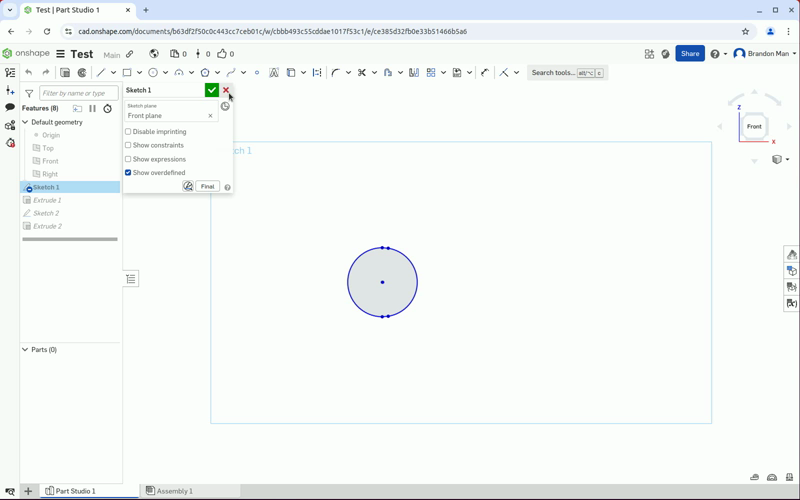
key(shift+s)
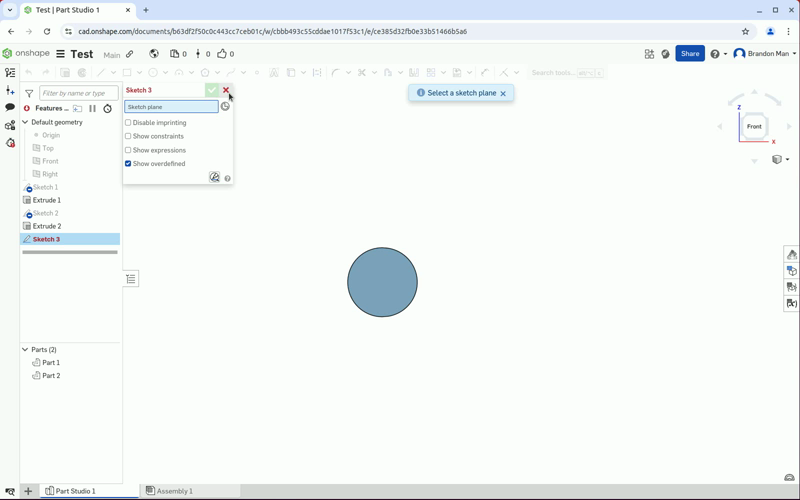
mouse_move(73, 163)
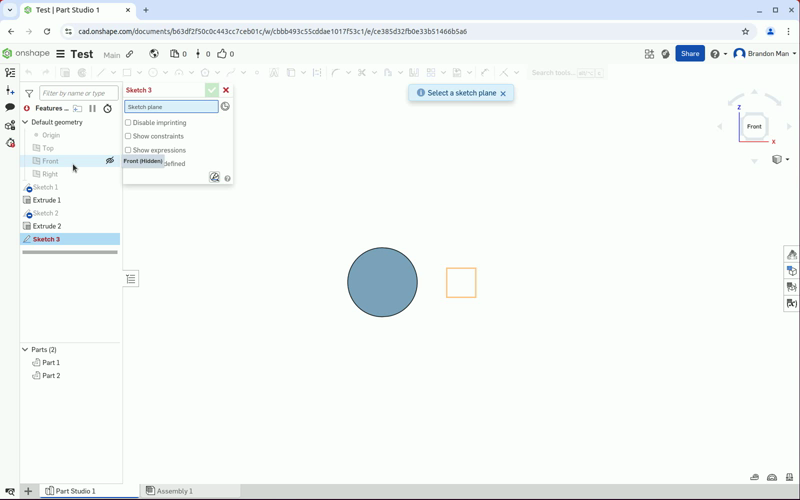
click(73, 163)
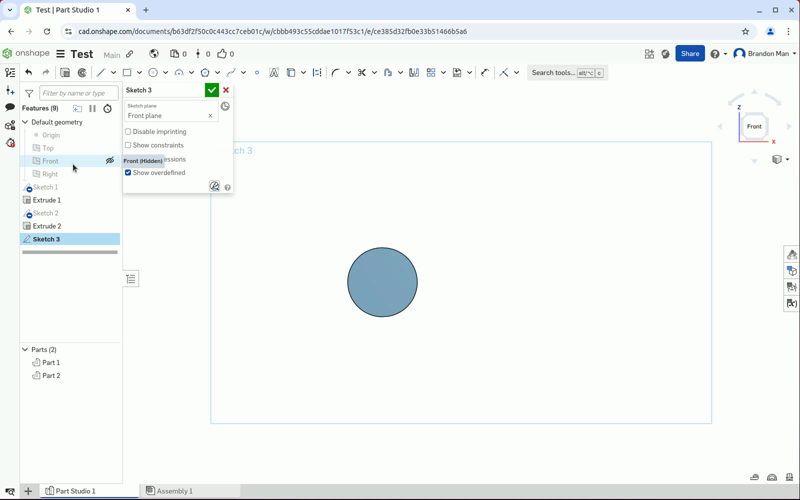
mouse_move(73, 352)
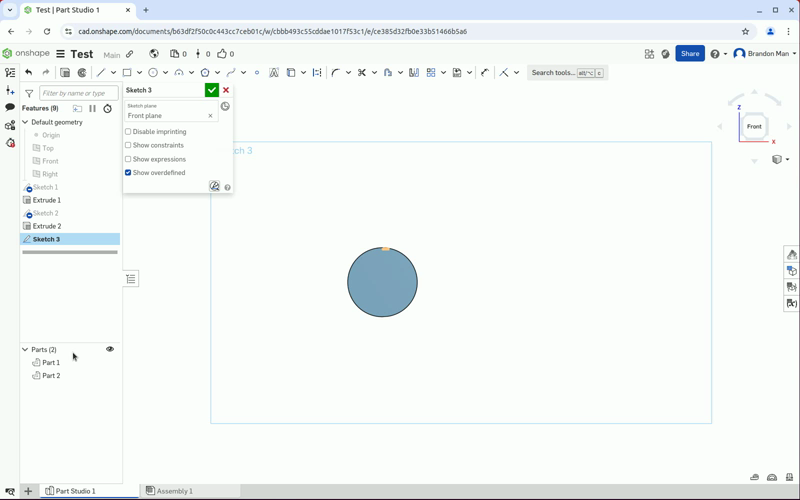
key(y)
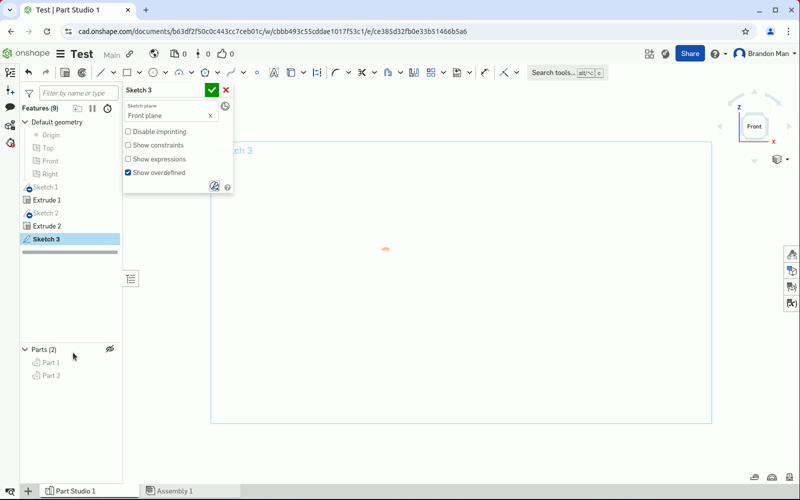
key(a)
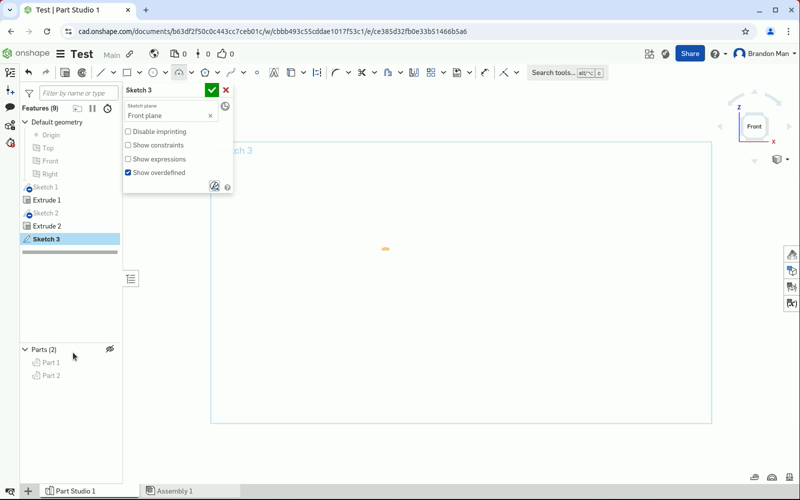
key_down(shift)
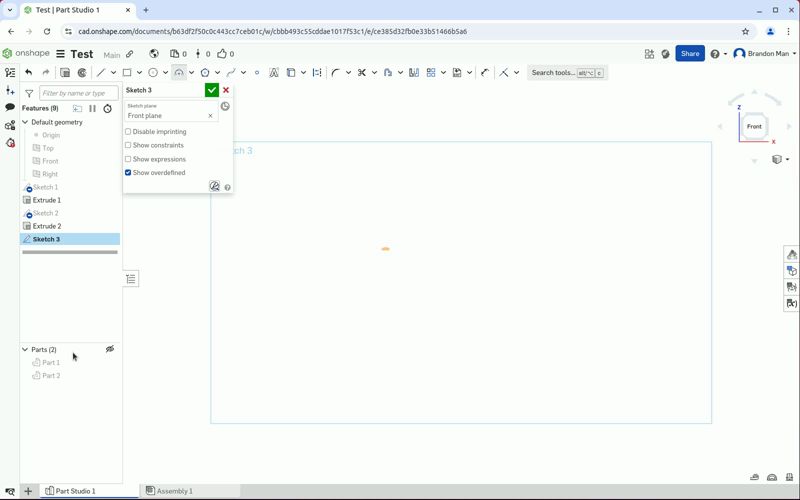
mouse_move(382, 316)
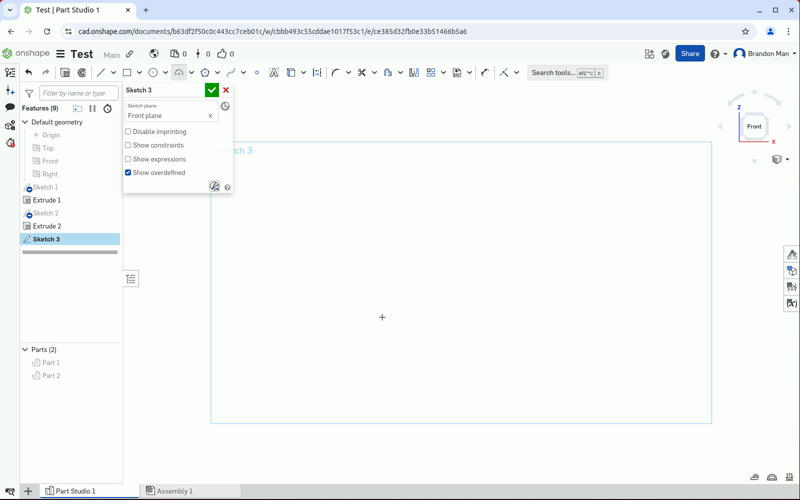
click(382, 316)
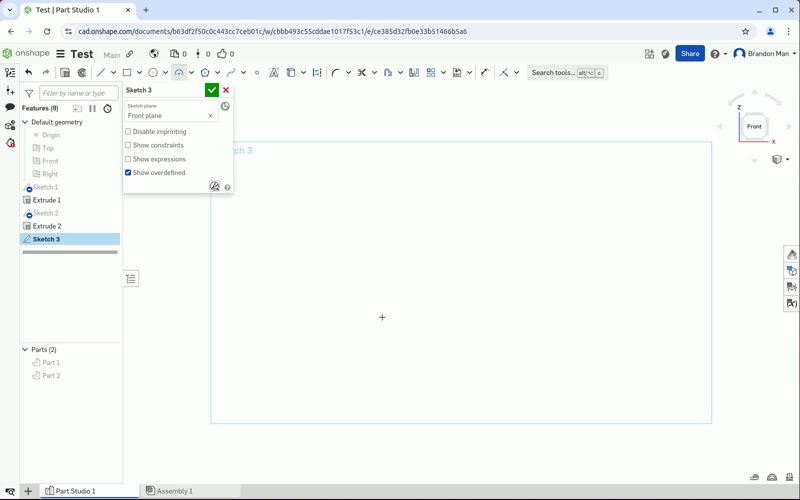
key_up(shift)
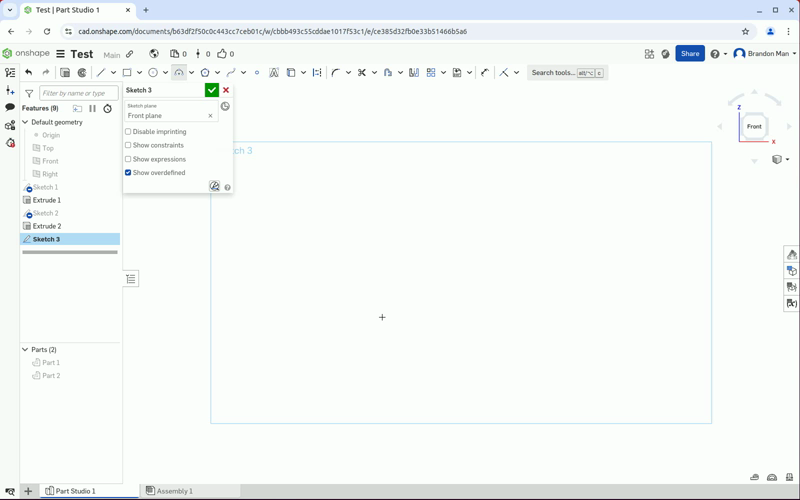
key_down(shift)
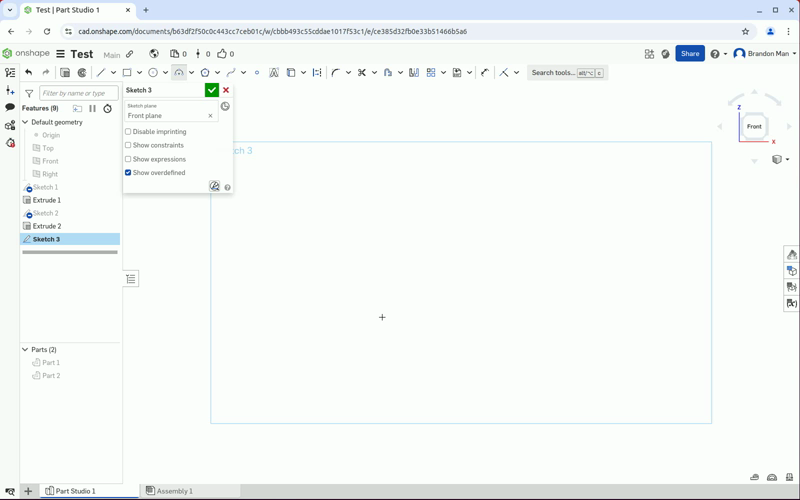
mouse_move(389, 316)
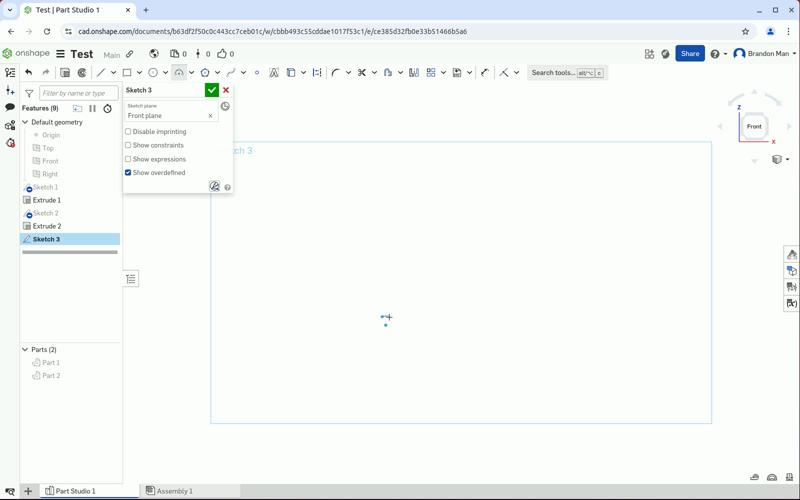
scroll(6)
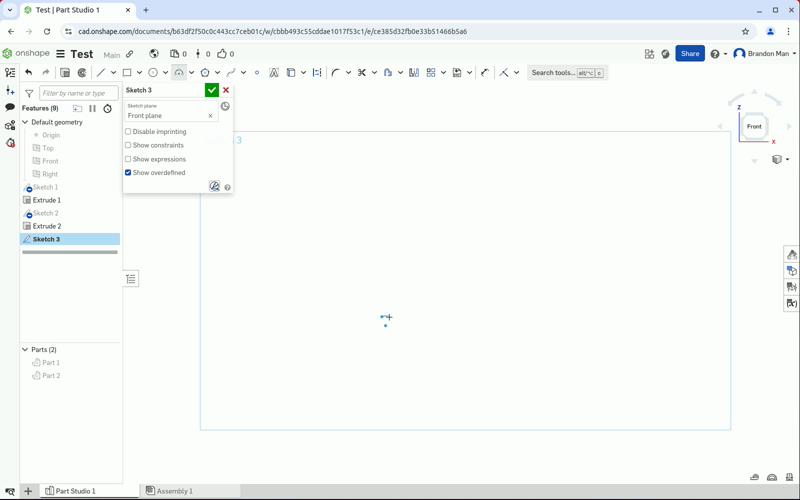
scroll(6)
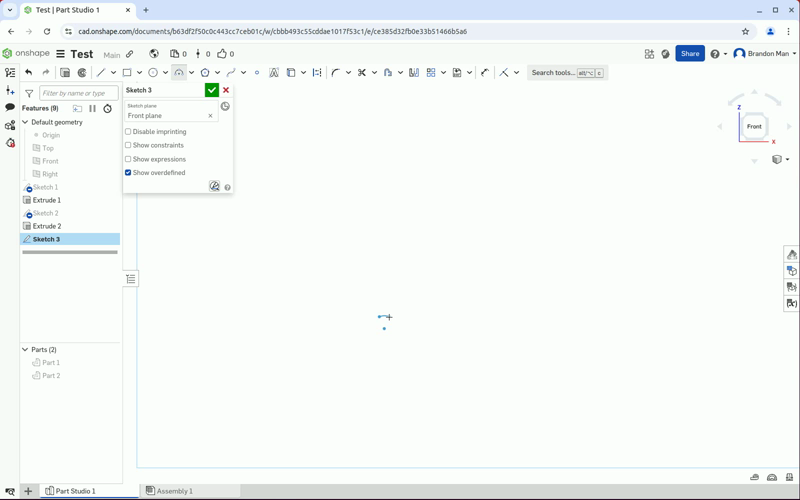
scroll(6)
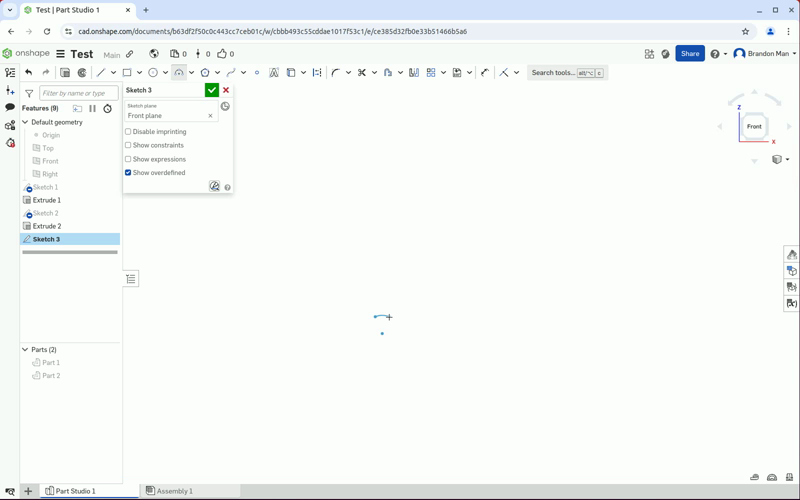
scroll(6)
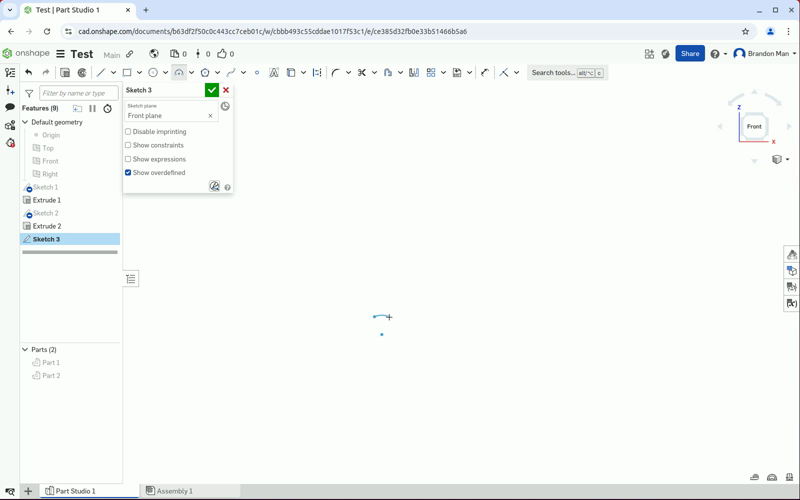
scroll(6)
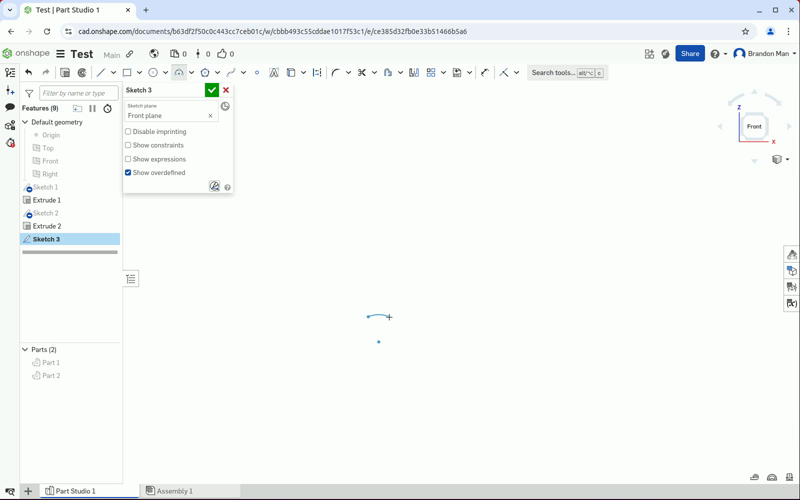
scroll(6)
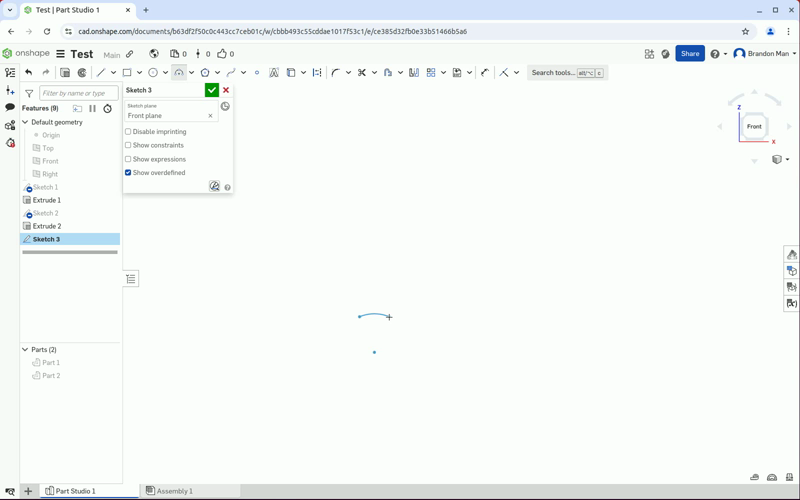
scroll(6)
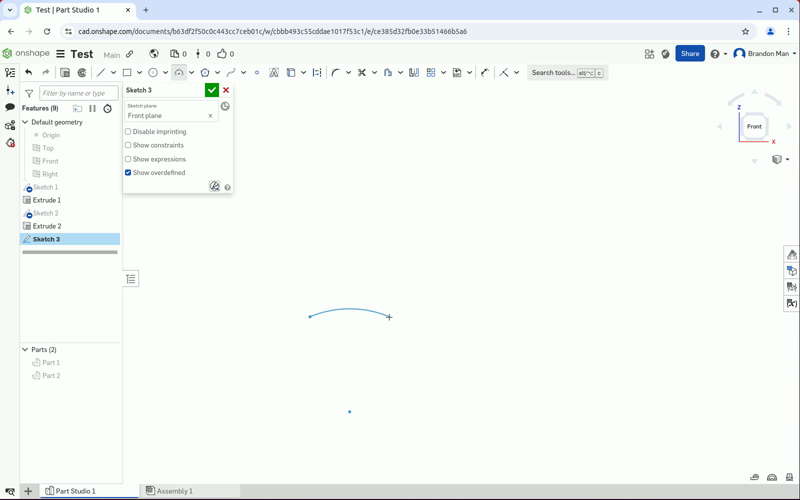
click(389, 316)
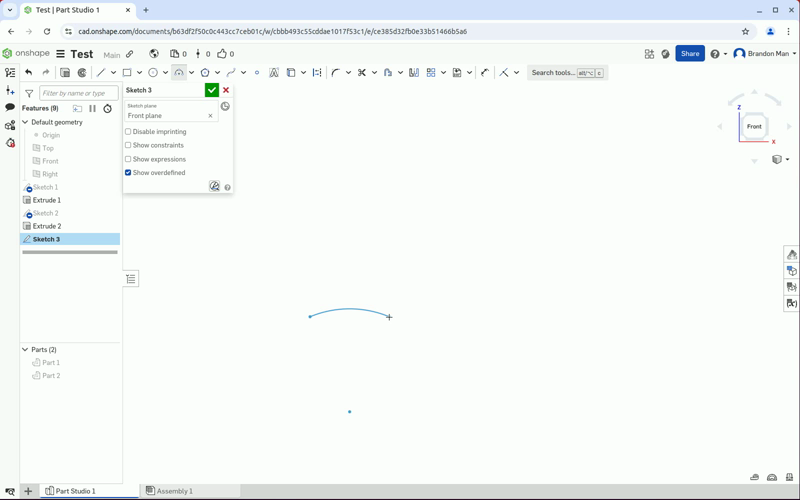
scroll(-6)
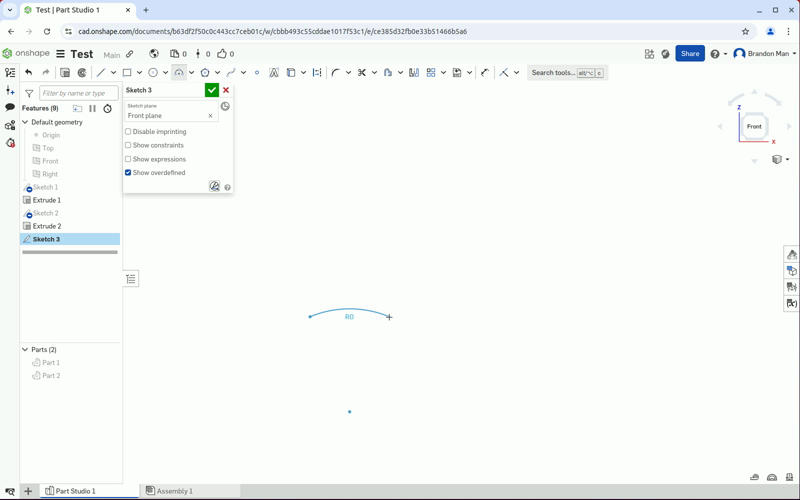
scroll(-6)
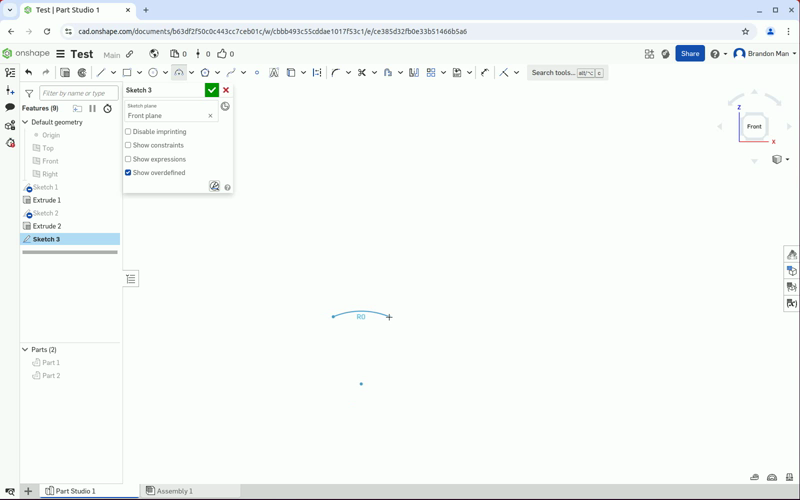
scroll(-6)
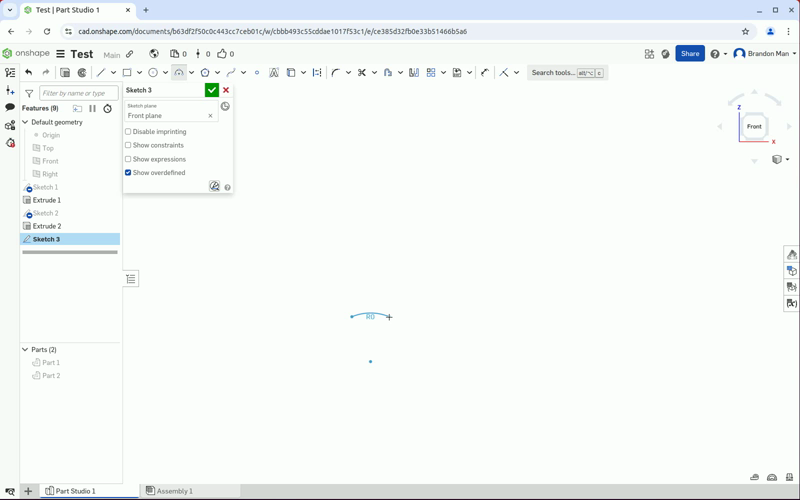
scroll(-6)
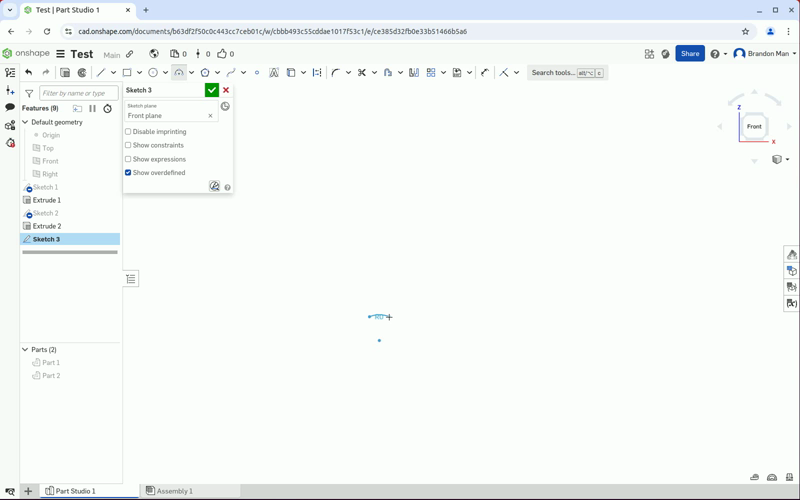
scroll(-6)
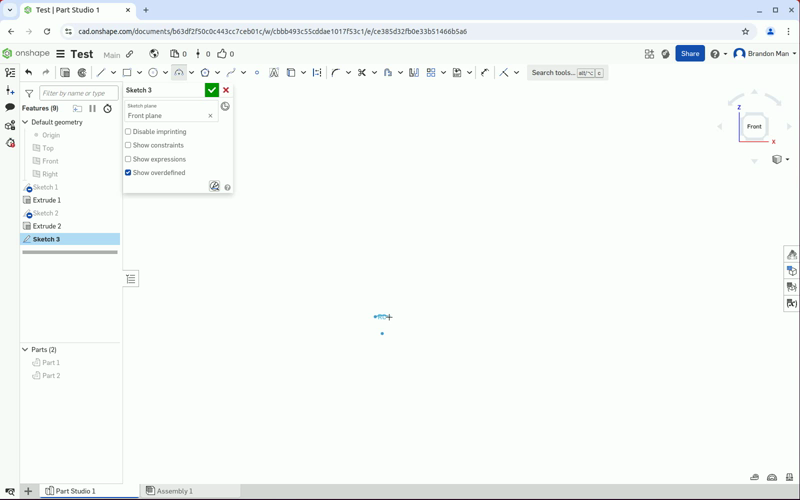
scroll(-6)
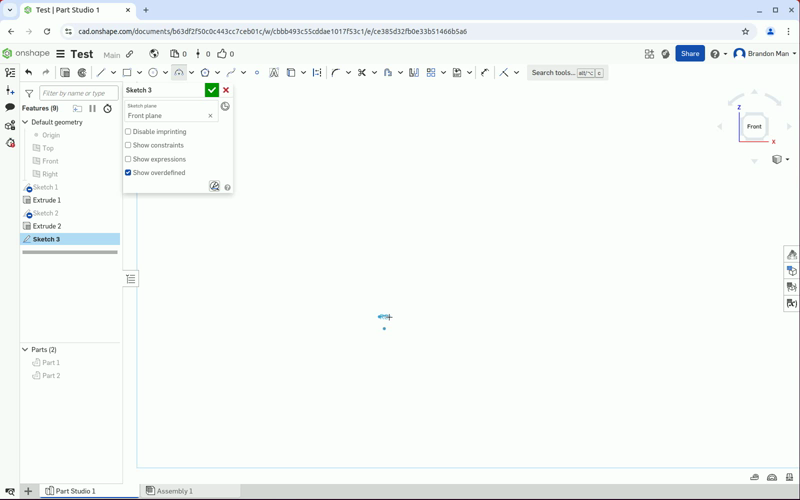
scroll(-6)
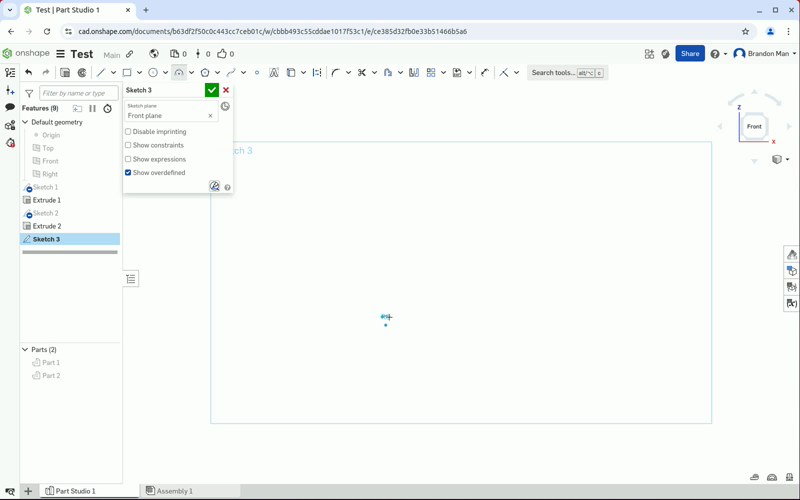
mouse_move(385, 317)
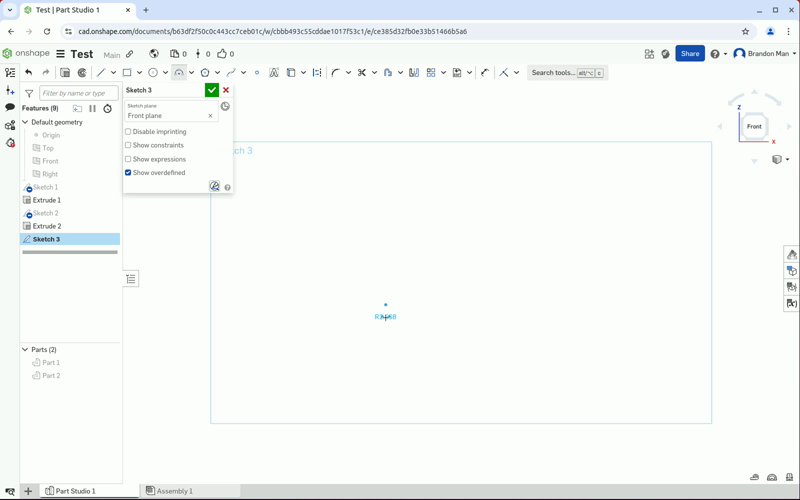
scroll(6)
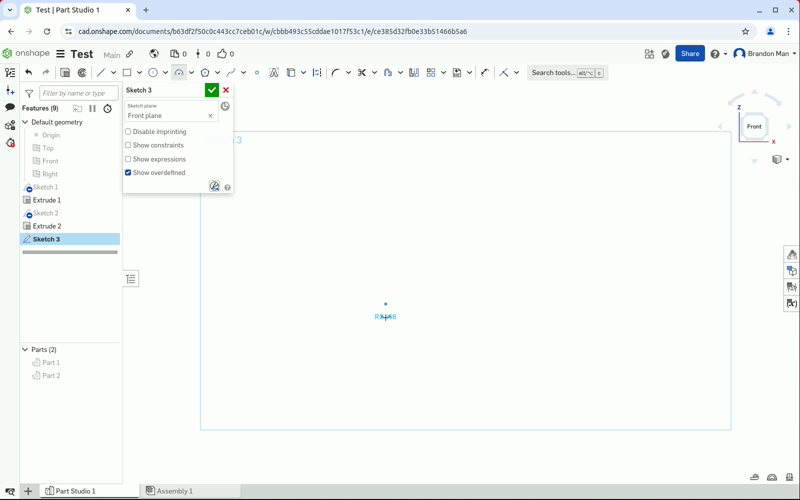
scroll(6)
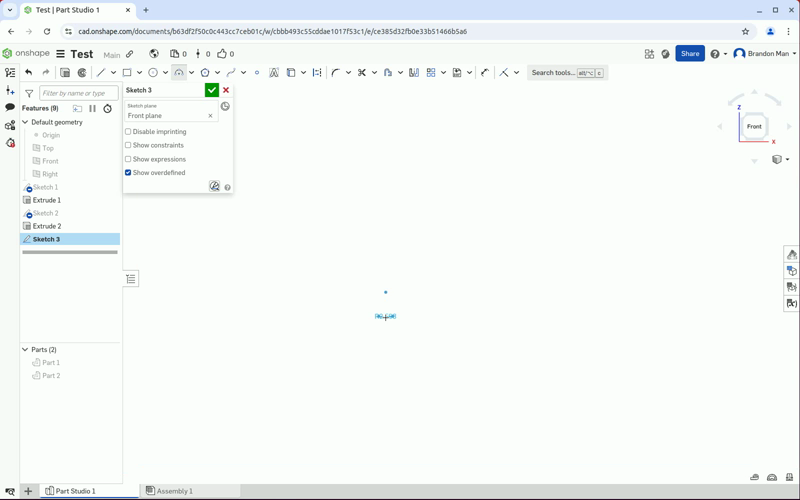
scroll(6)
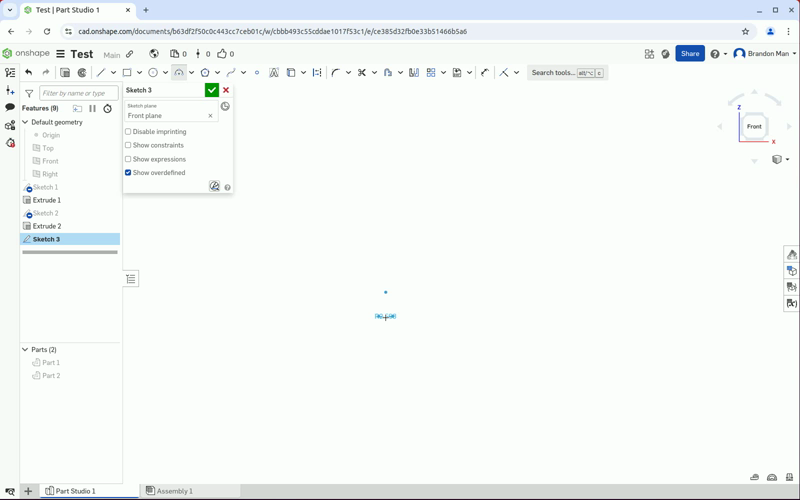
scroll(6)
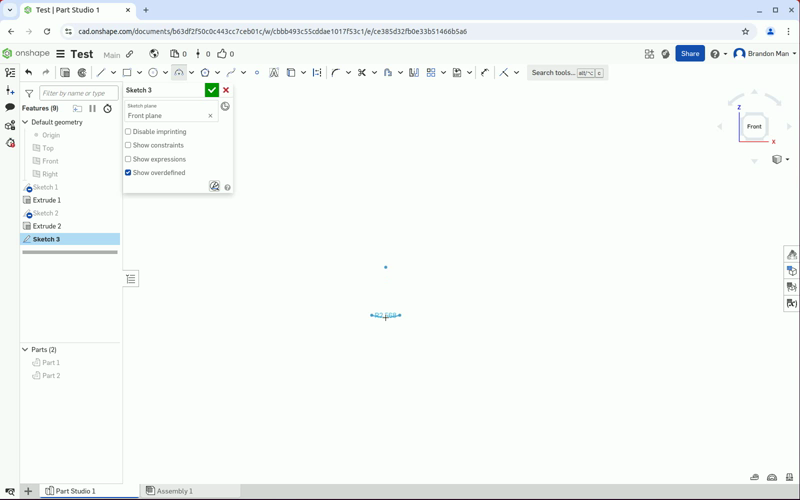
scroll(6)
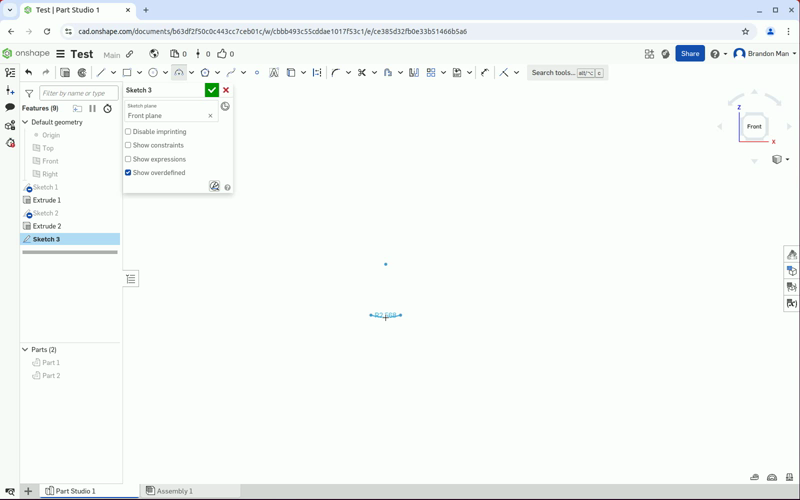
scroll(6)
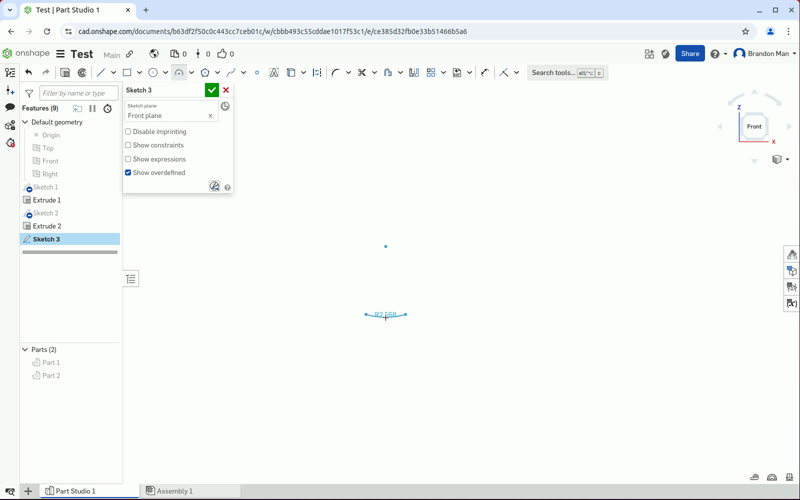
scroll(6)
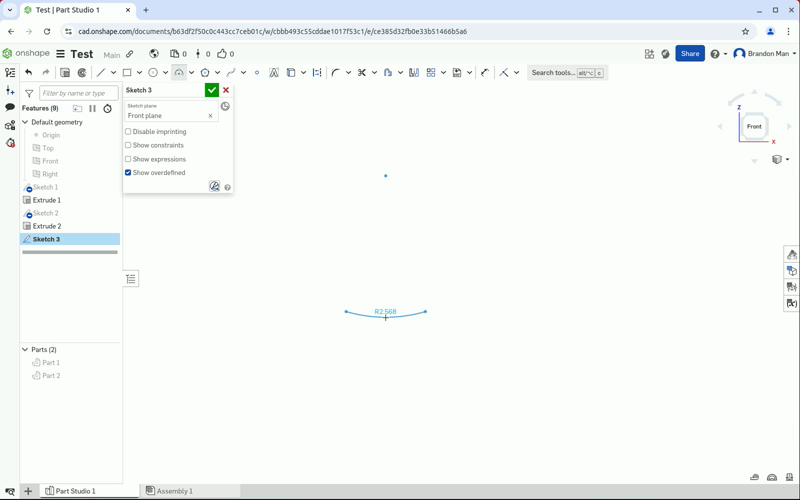
click(385, 317)
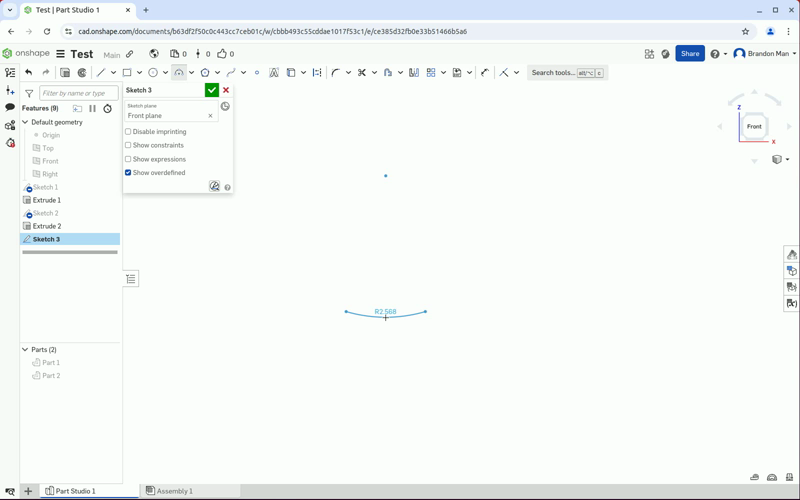
scroll(-6)
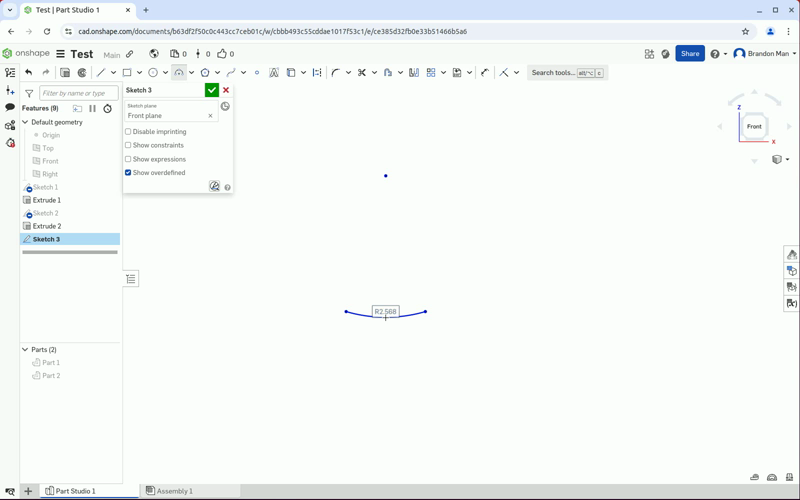
scroll(-6)
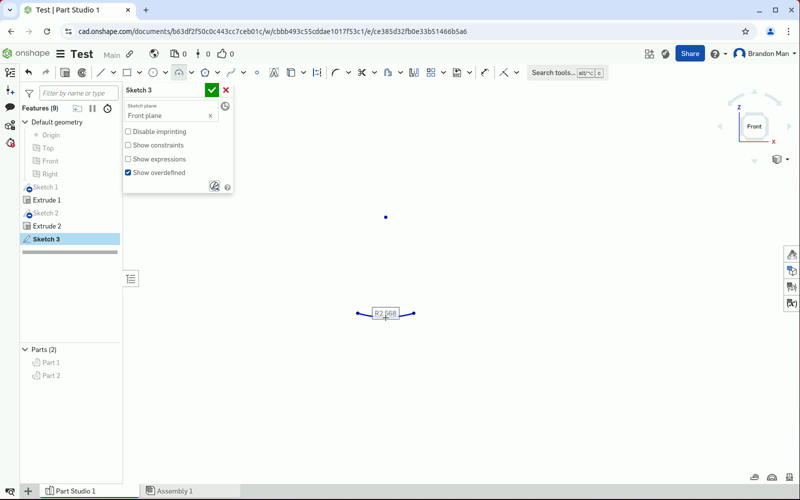
scroll(-6)
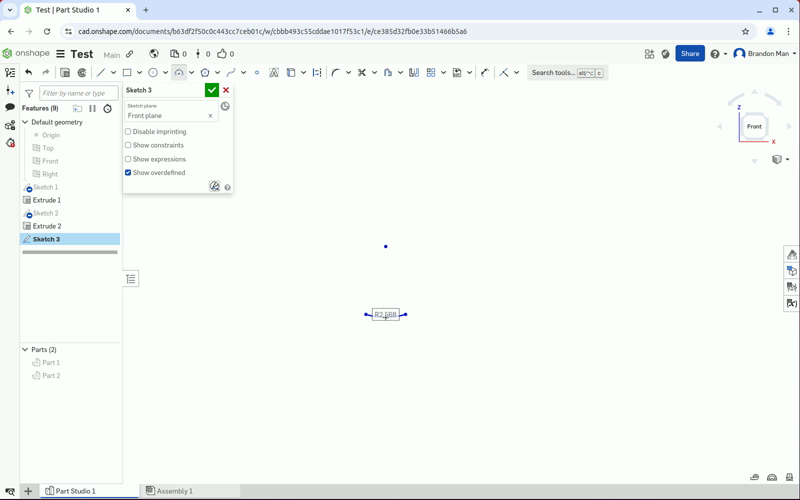
scroll(-6)
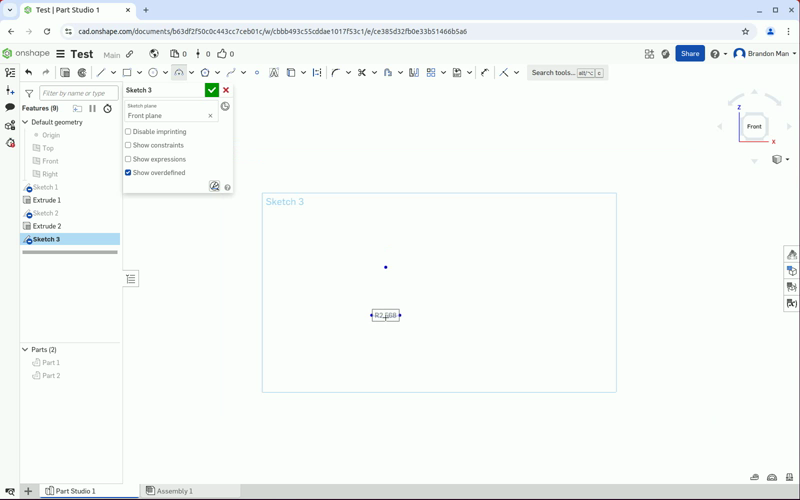
scroll(-6)
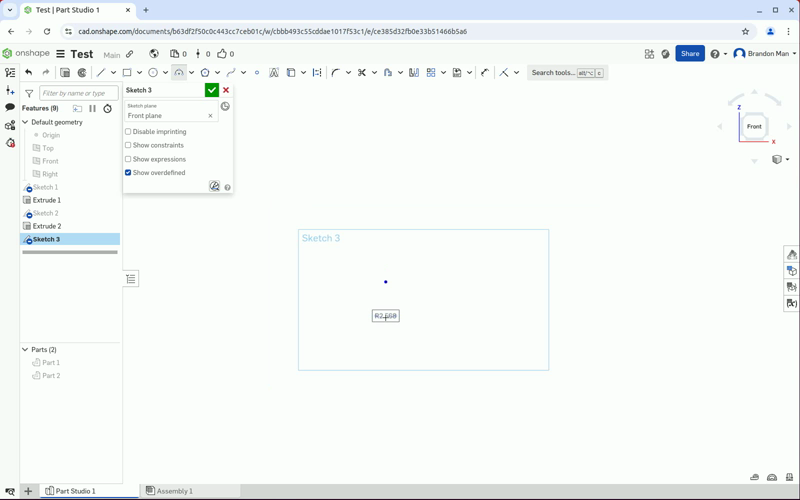
scroll(-6)
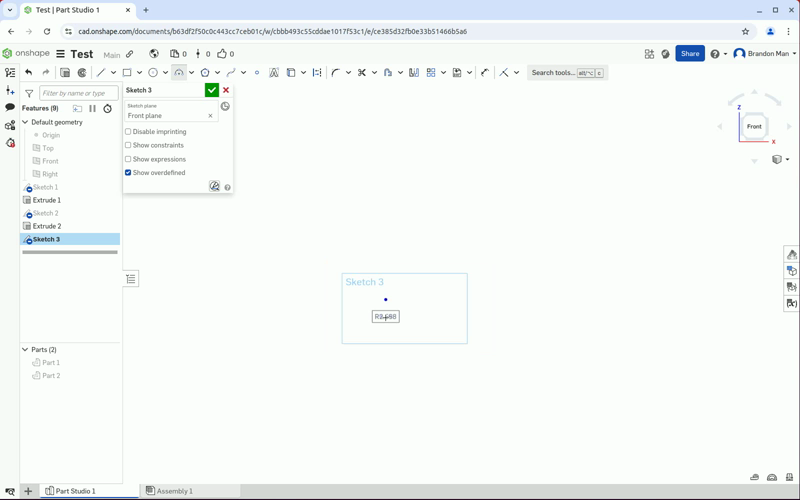
scroll(-6)
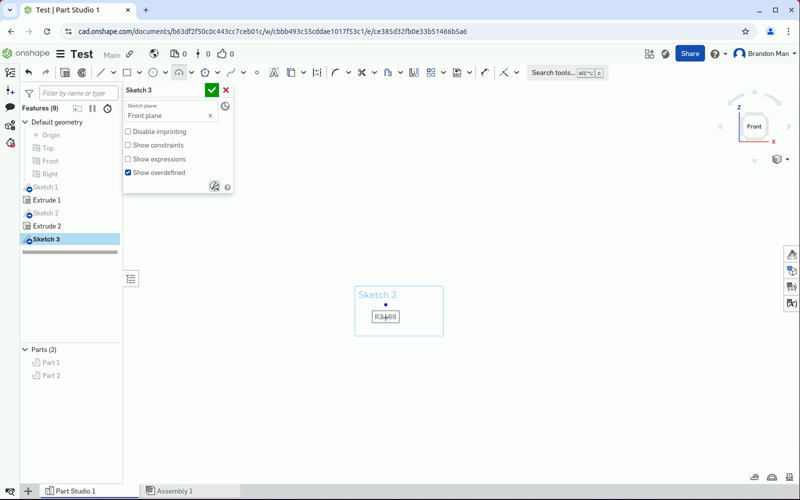
key_up(shift)
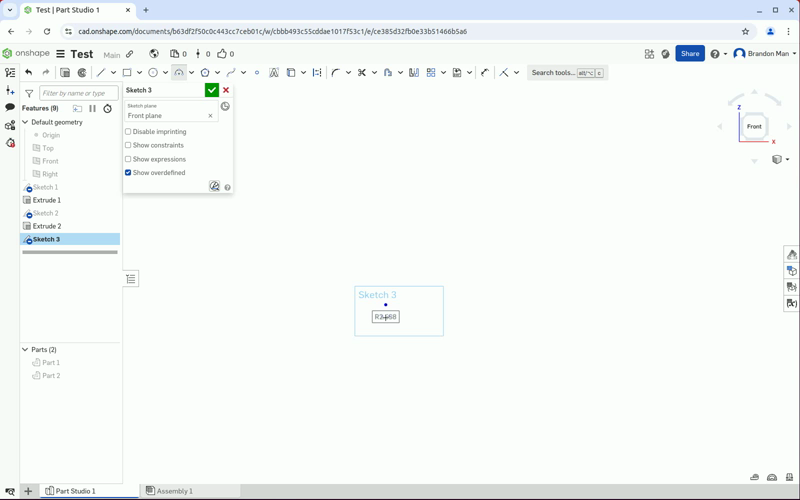
key(esc)
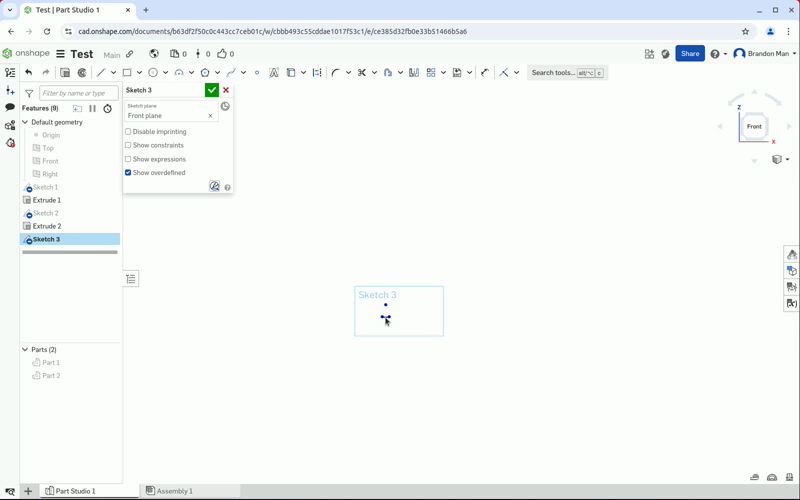
key(l)
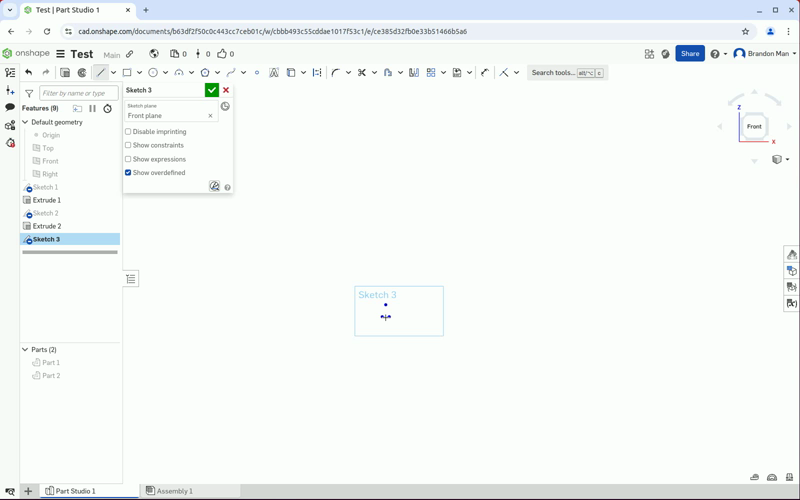
mouse_move(389, 316)
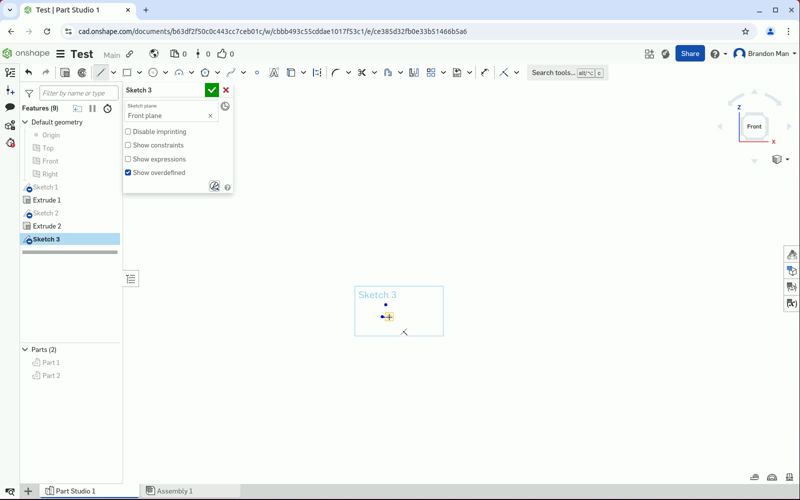
scroll(6)
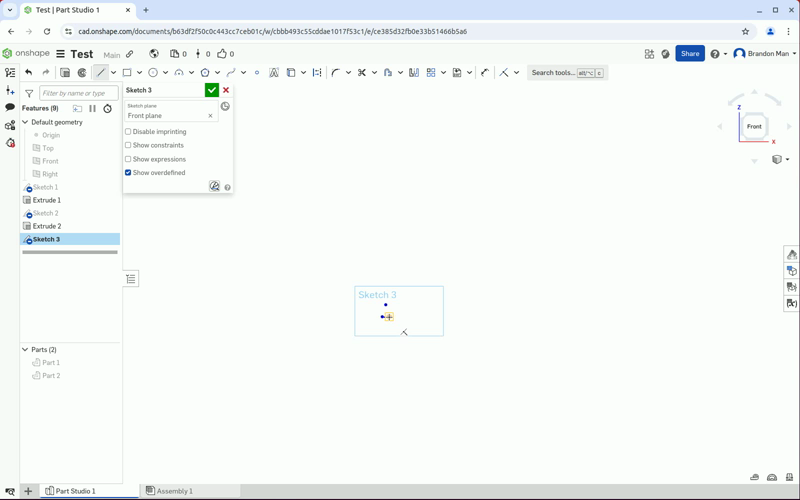
scroll(6)
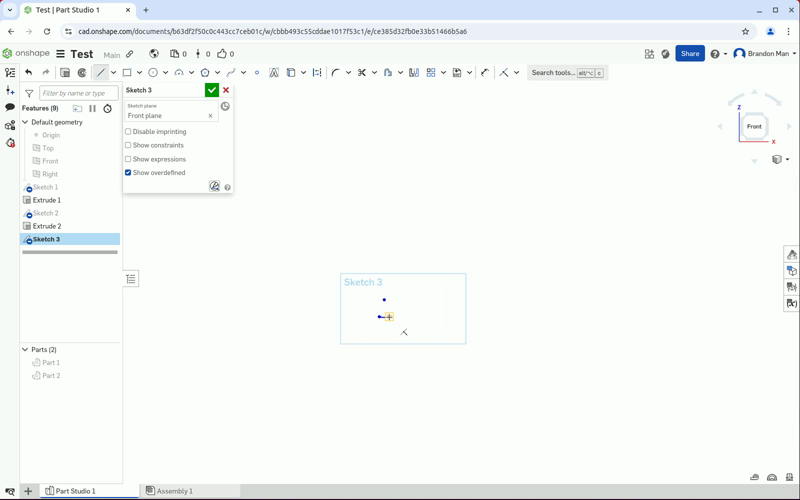
scroll(6)
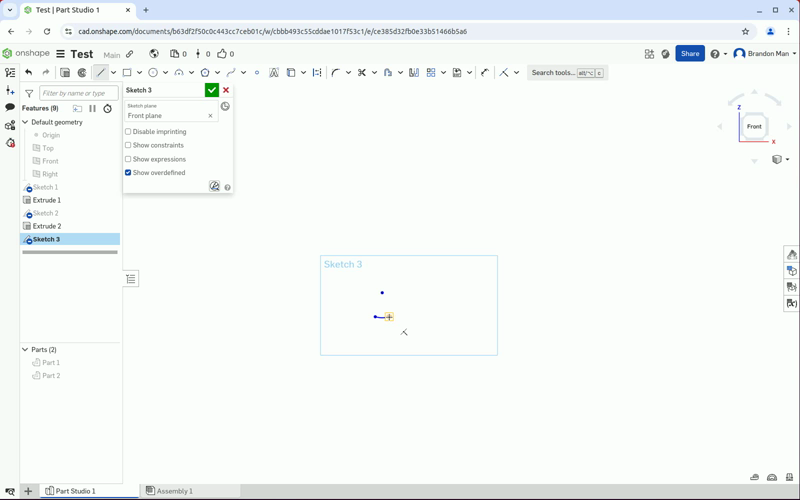
scroll(6)
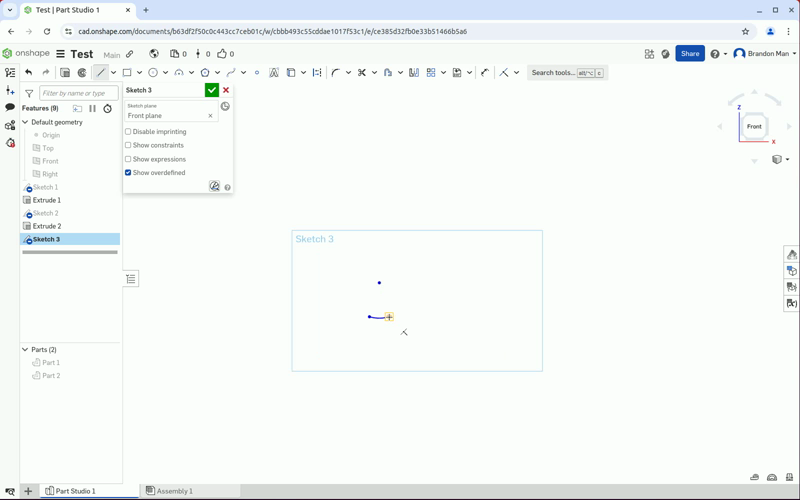
scroll(6)
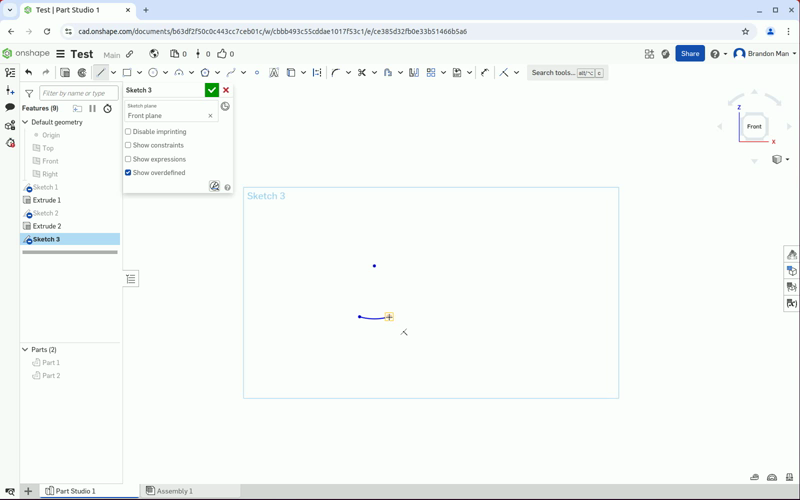
scroll(6)
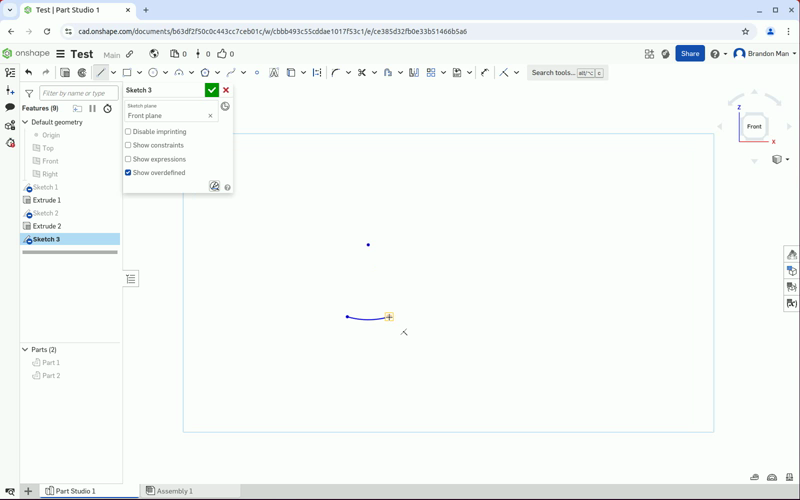
scroll(6)
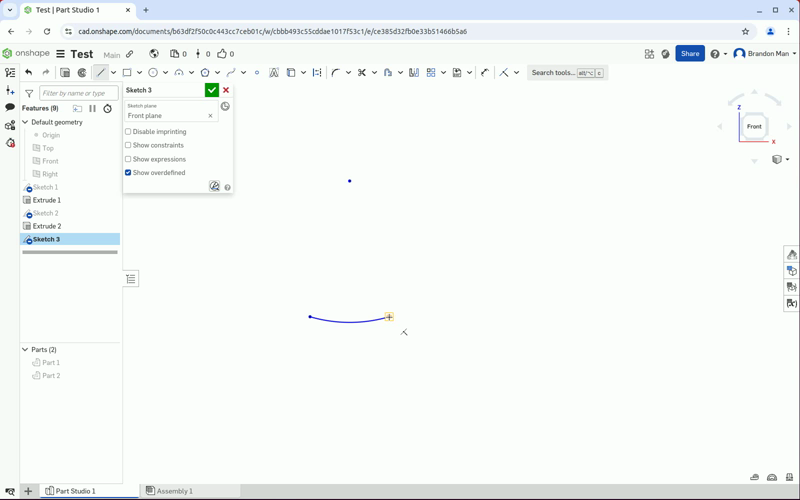
click(389, 316)
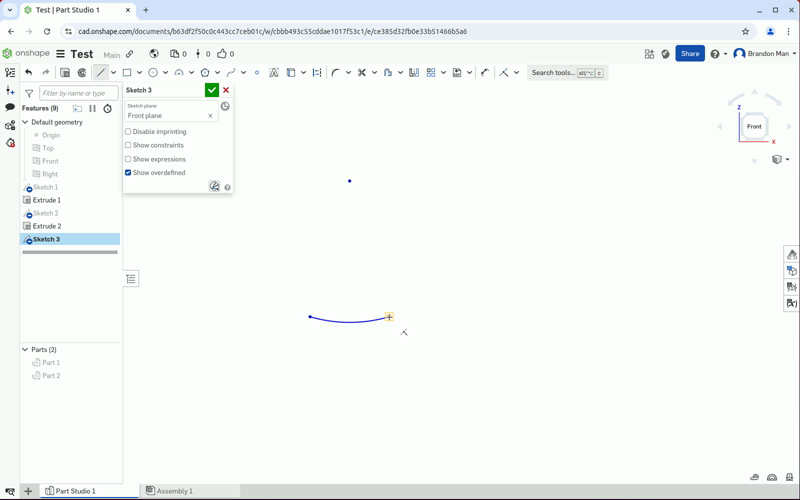
scroll(-6)
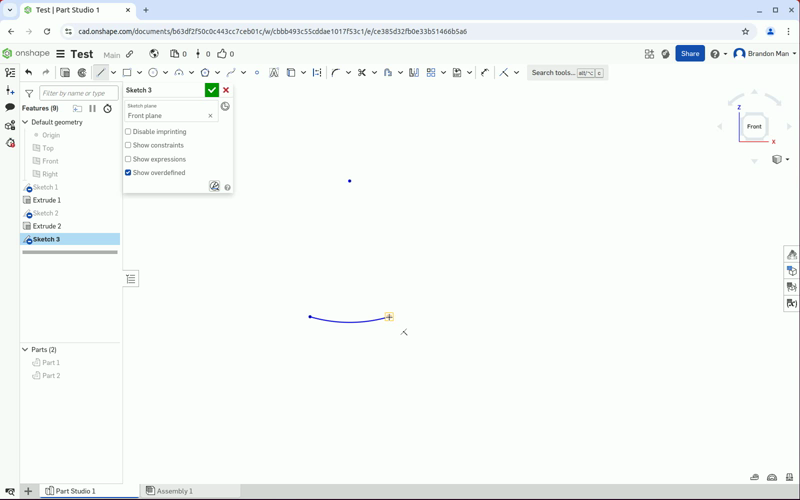
scroll(-6)
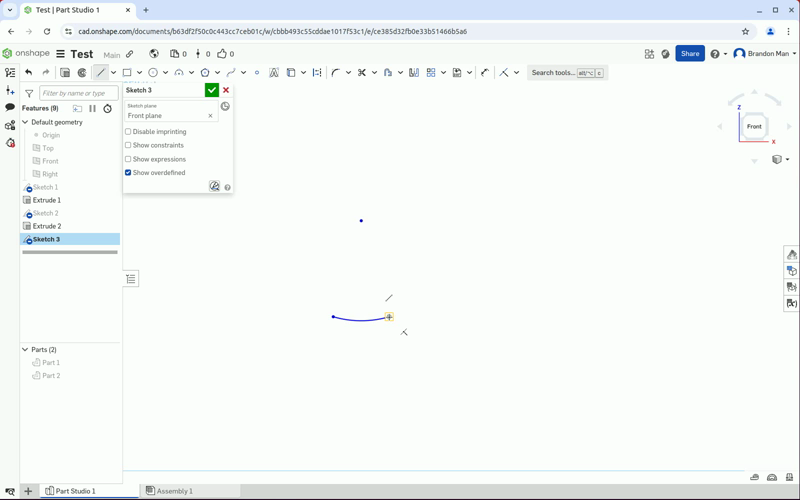
scroll(-6)
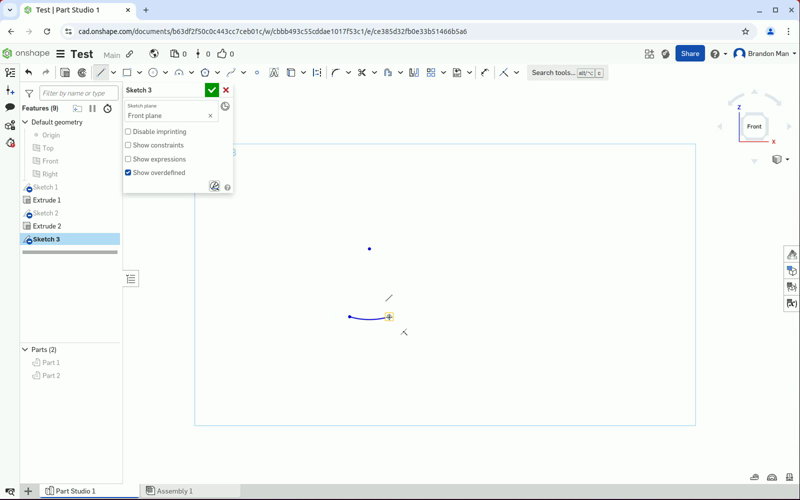
scroll(-6)
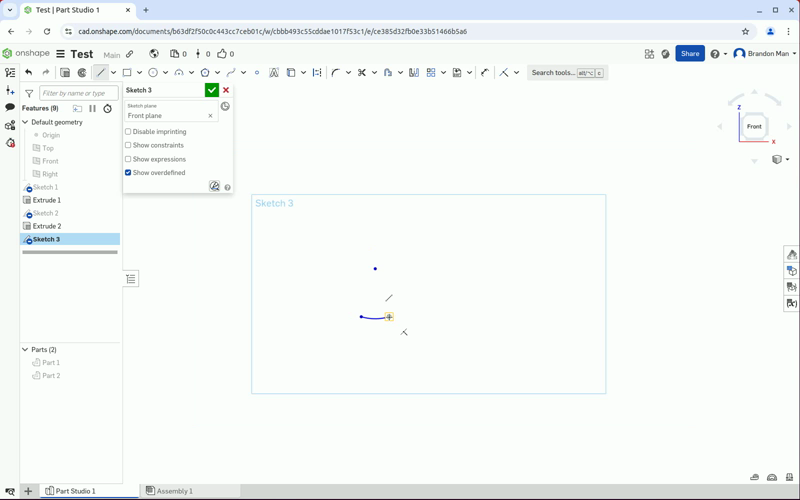
scroll(-6)
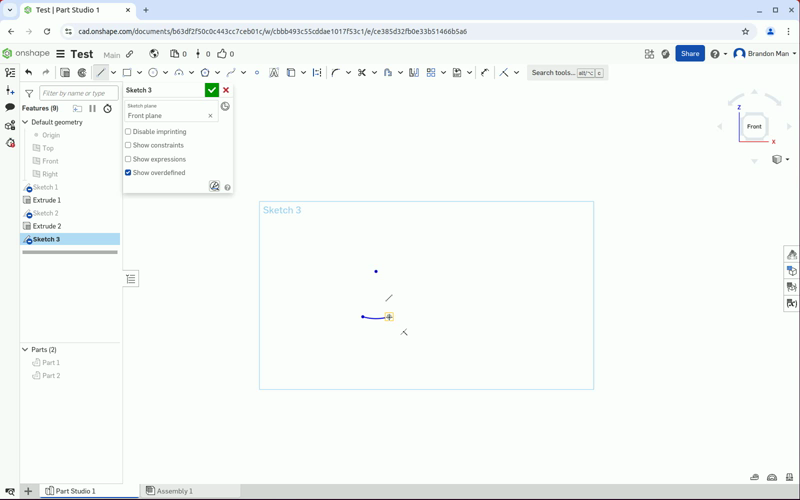
scroll(-6)
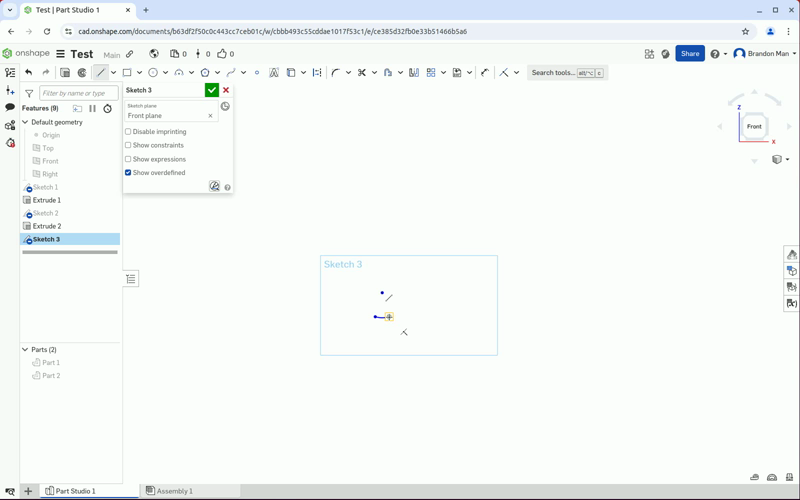
scroll(-6)
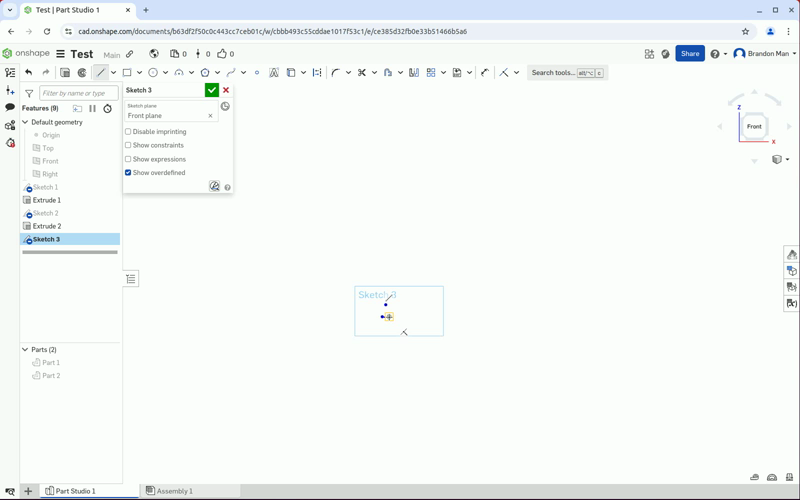
mouse_move(419, 316)
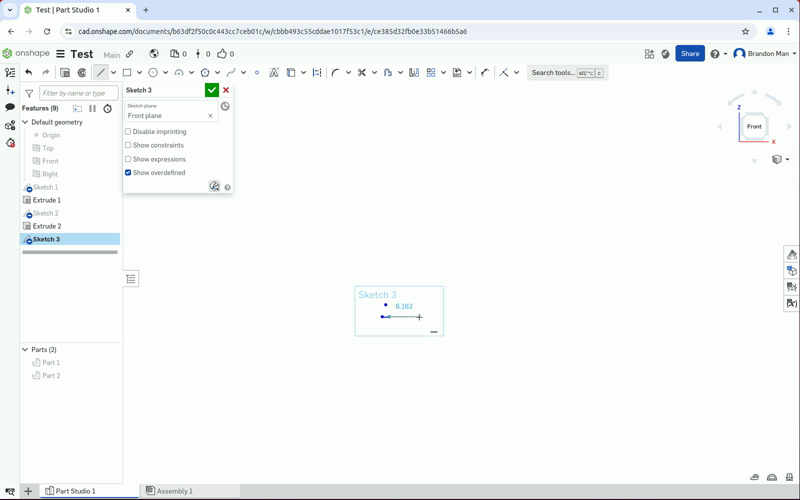
key_down(shift)
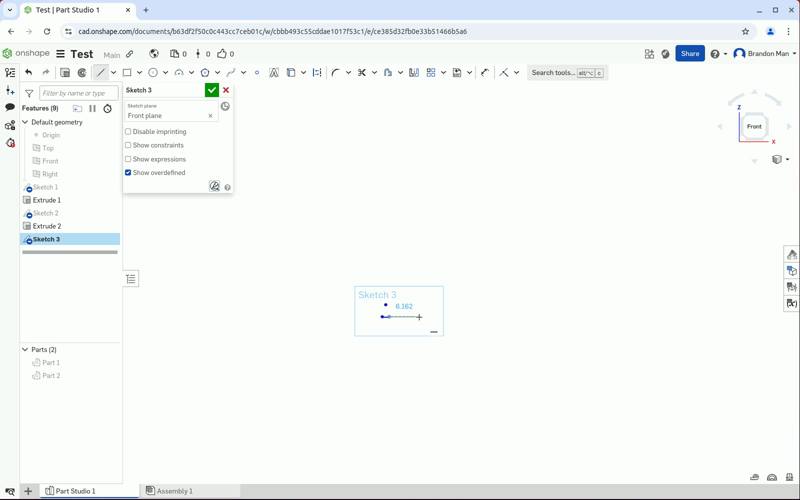
mouse_move(382, 316)
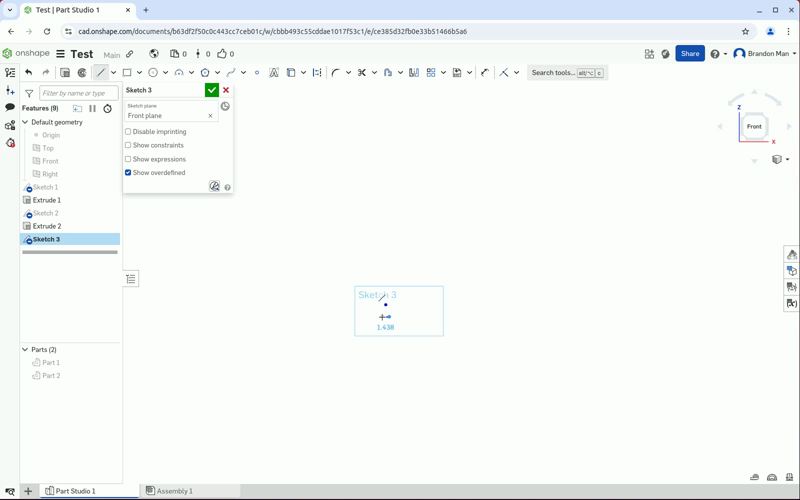
scroll(6)
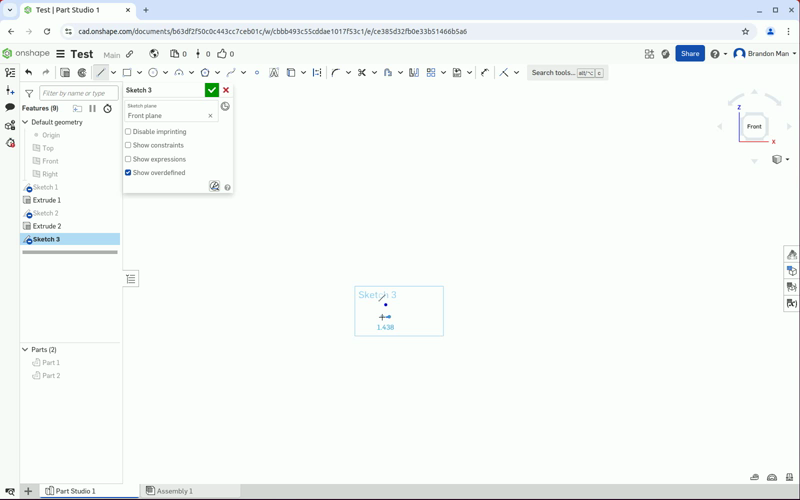
scroll(6)
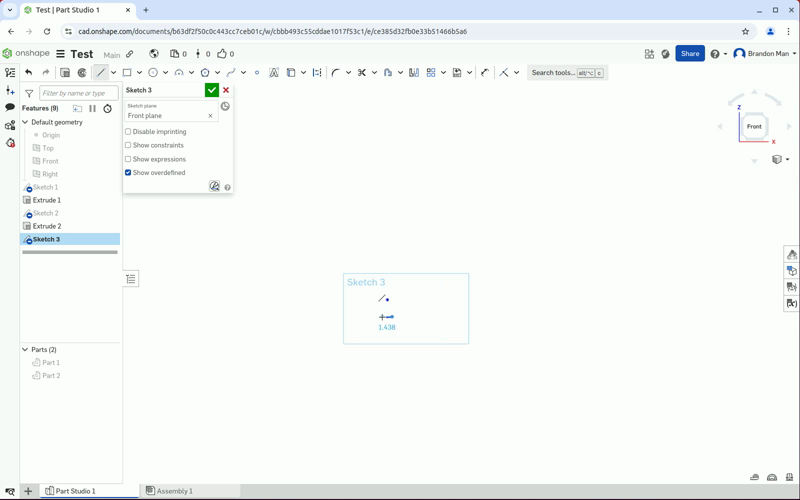
scroll(6)
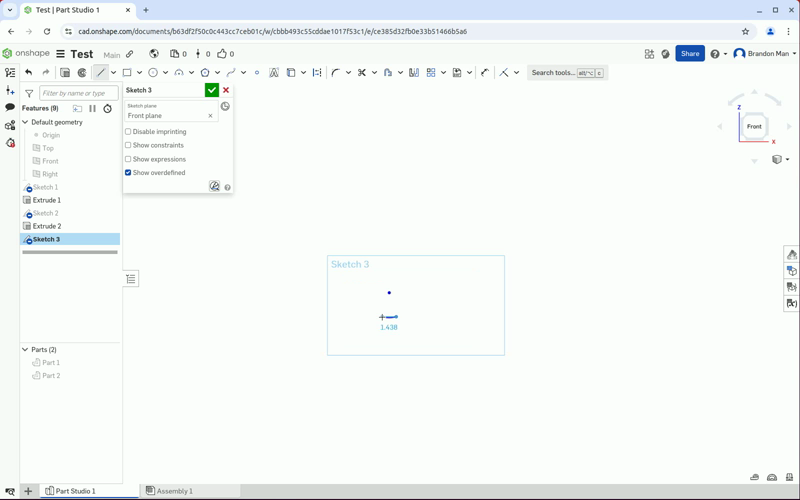
scroll(6)
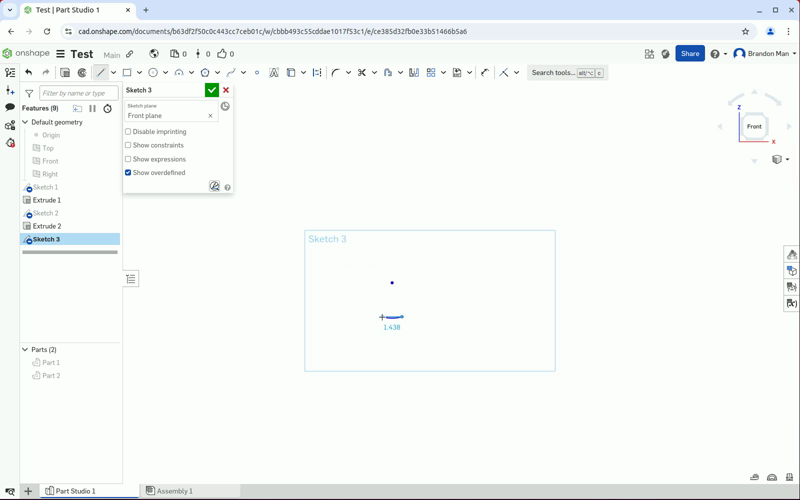
scroll(6)
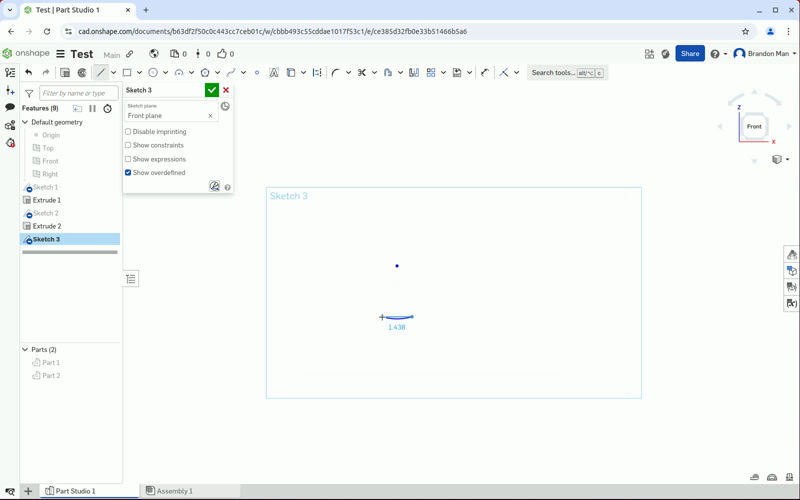
scroll(6)
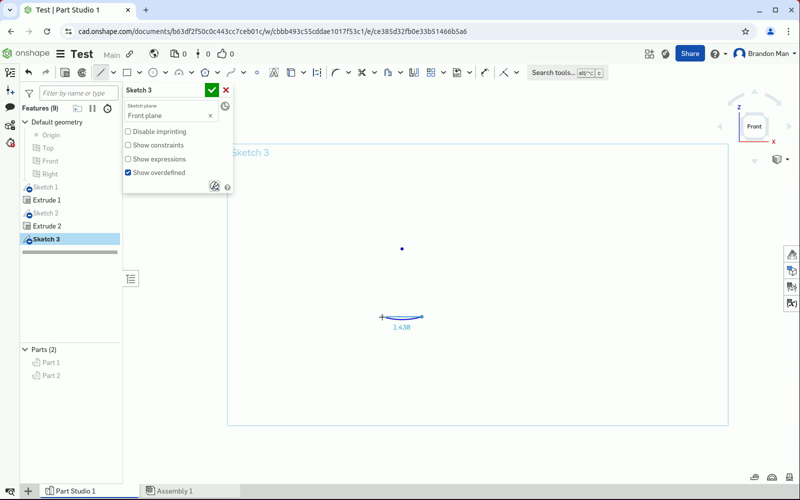
scroll(6)
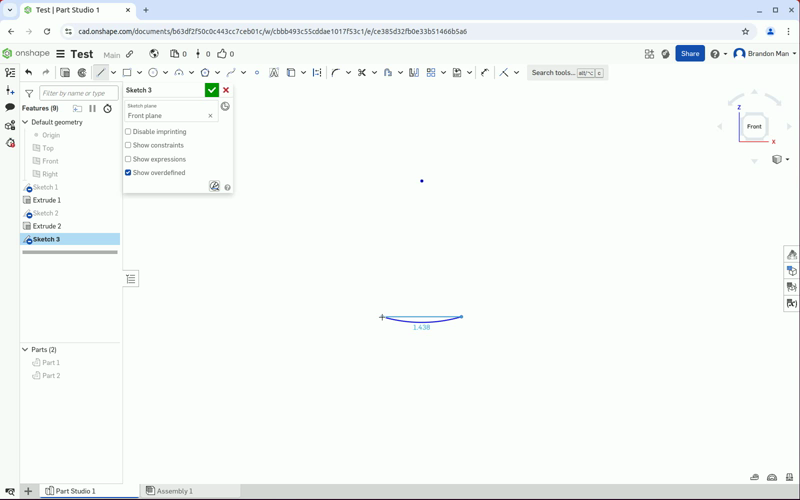
key_up(shift)
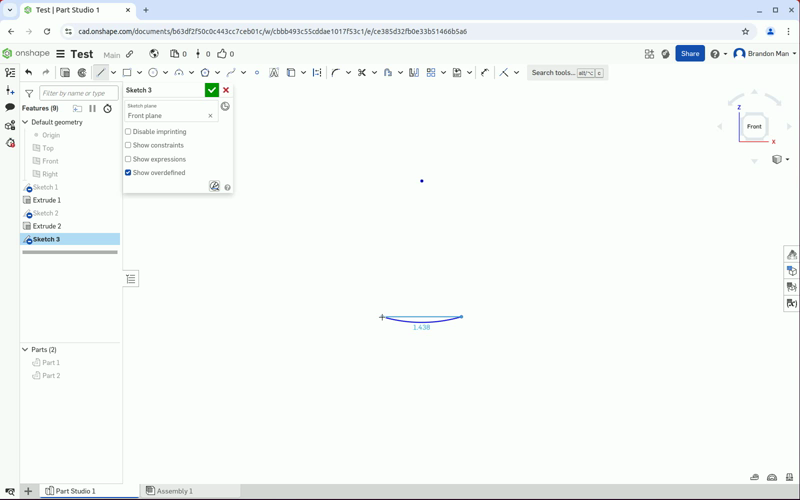
click(382, 316)
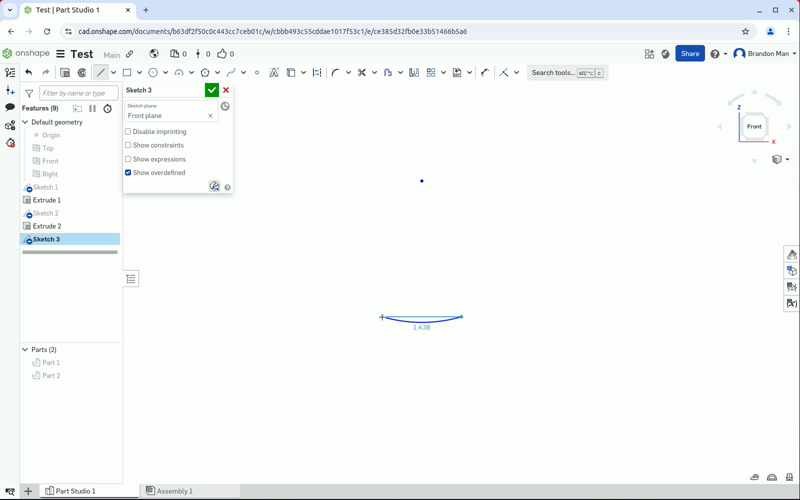
scroll(-6)
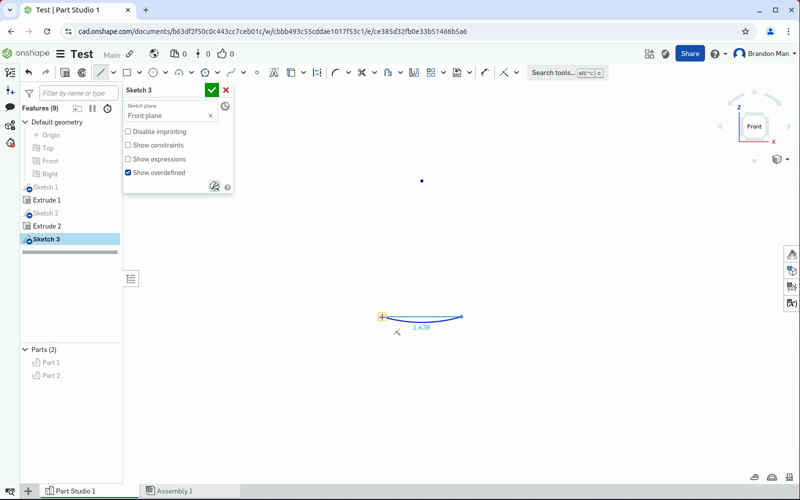
scroll(-6)
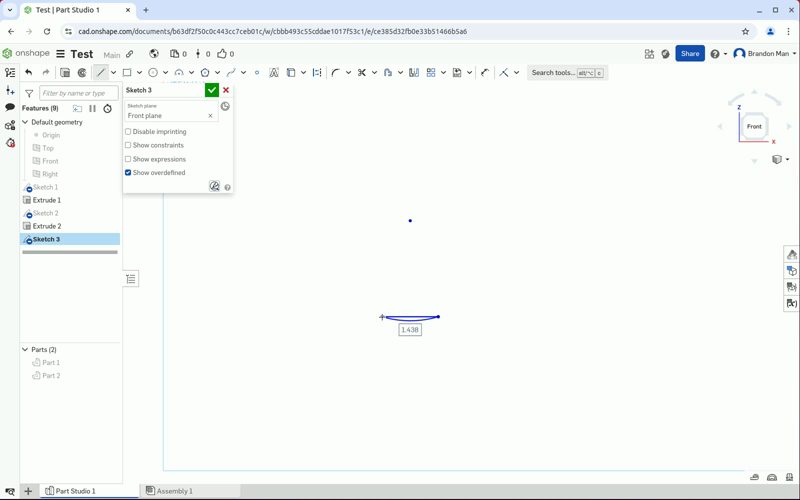
scroll(-6)
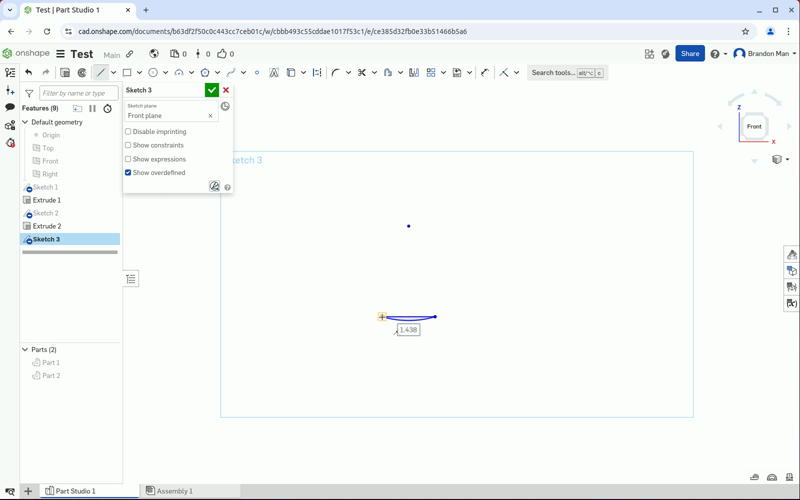
scroll(-6)
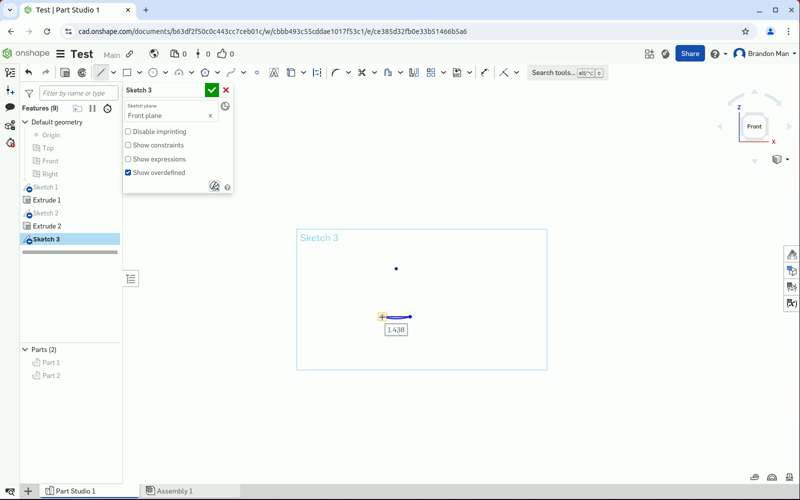
scroll(-6)
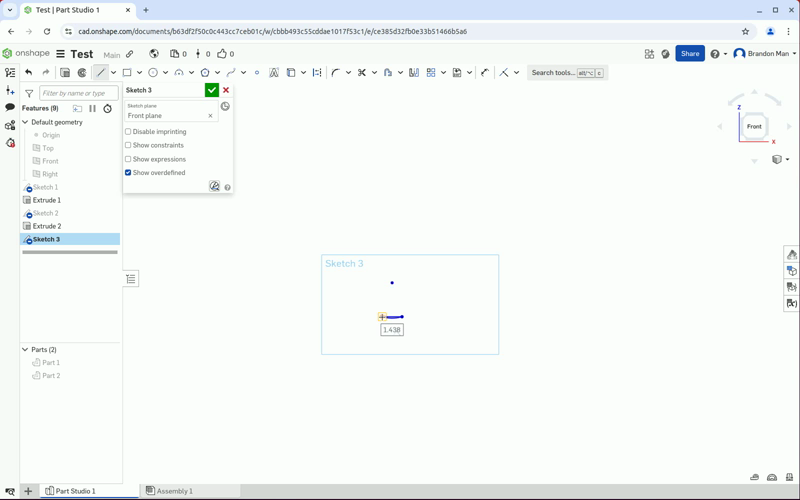
scroll(-6)
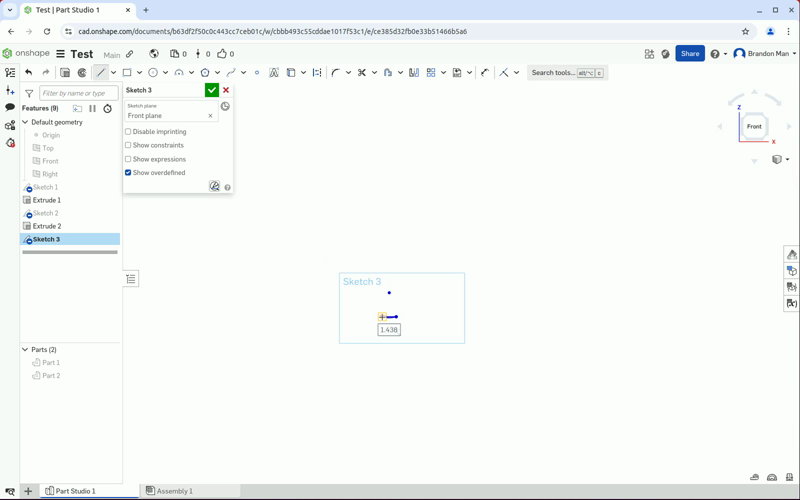
scroll(-6)
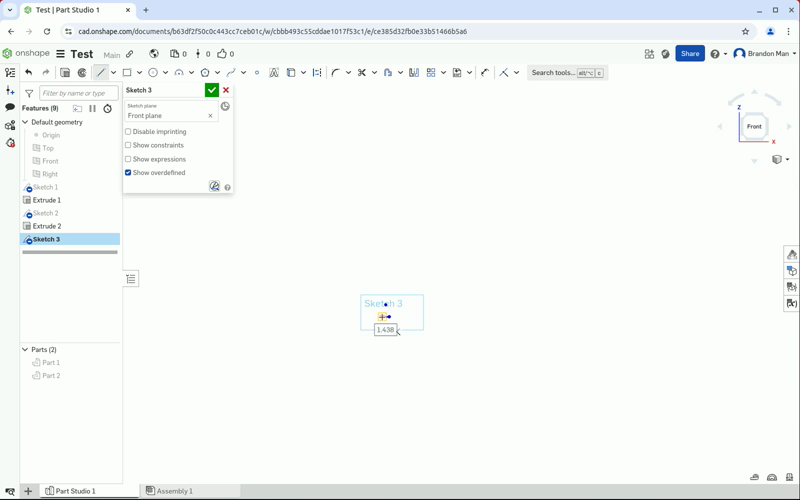
key(esc)
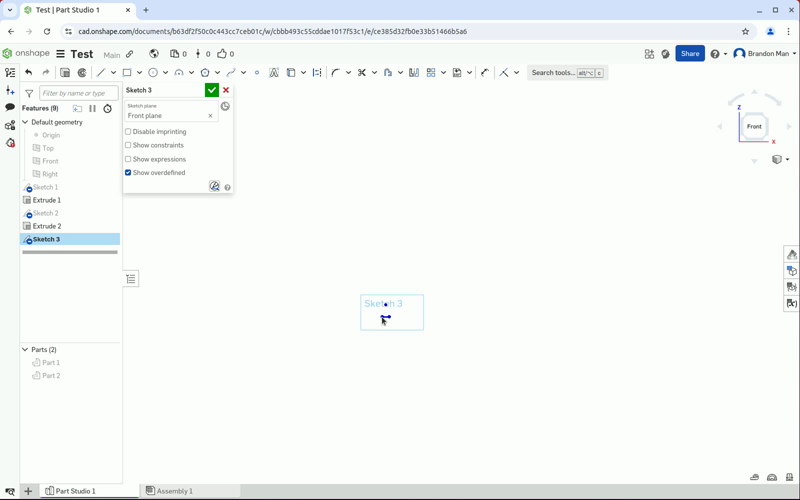
mouse_move(383, 316)
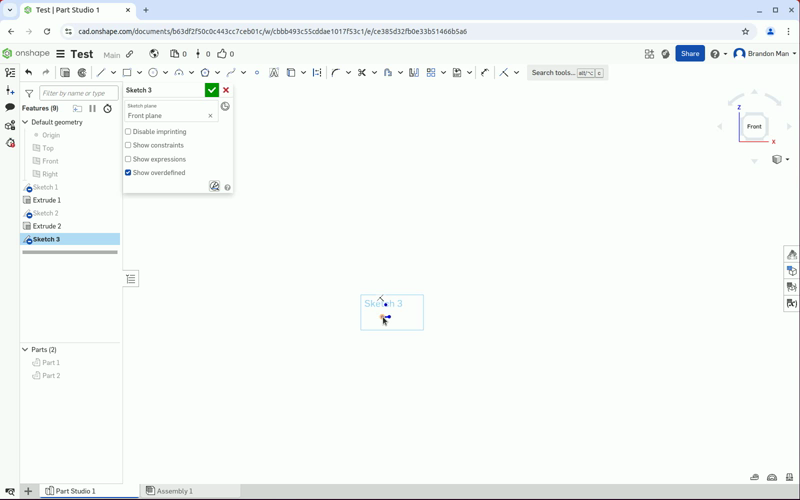
scroll(6)
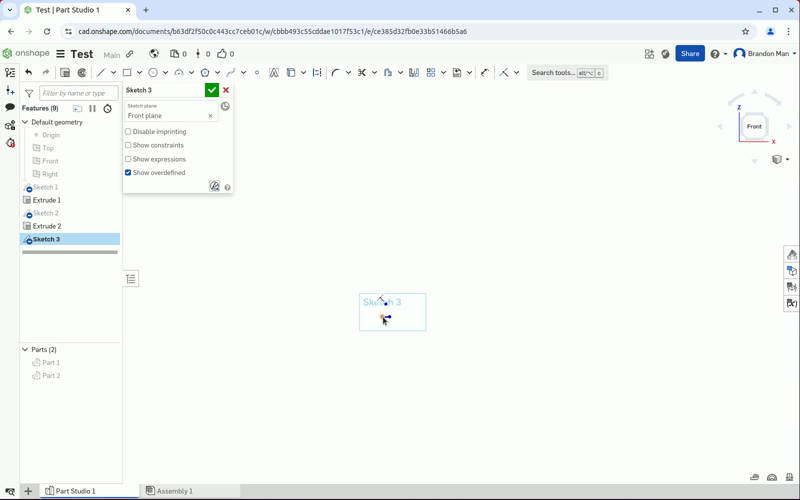
scroll(6)
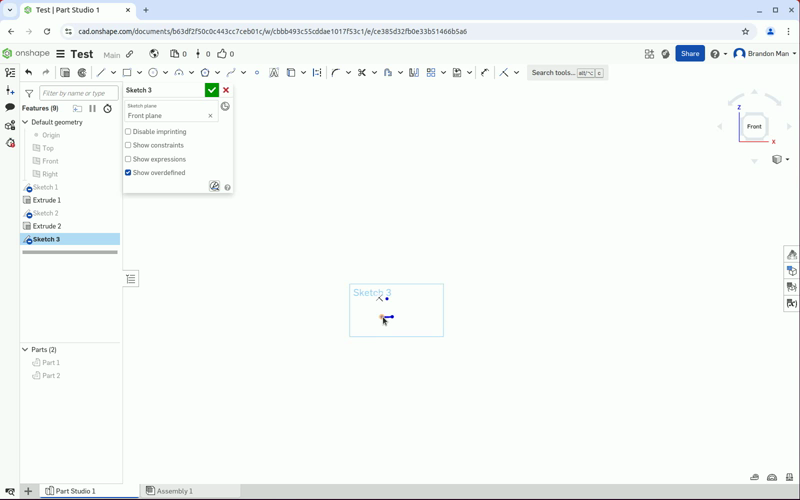
scroll(6)
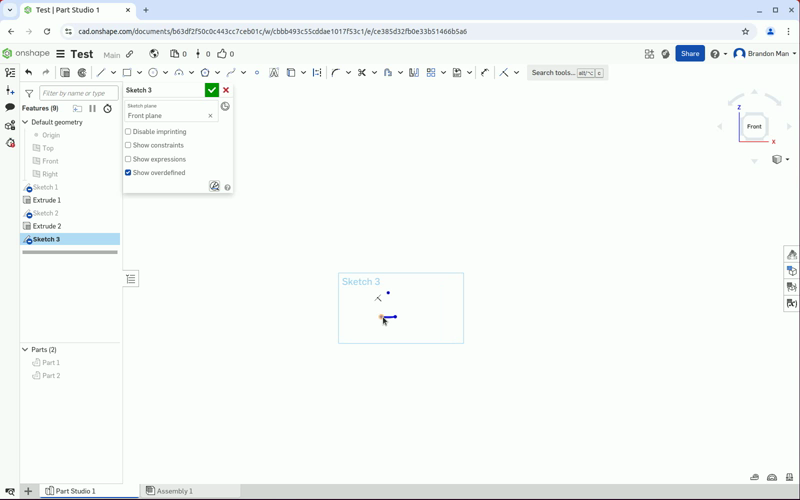
scroll(6)
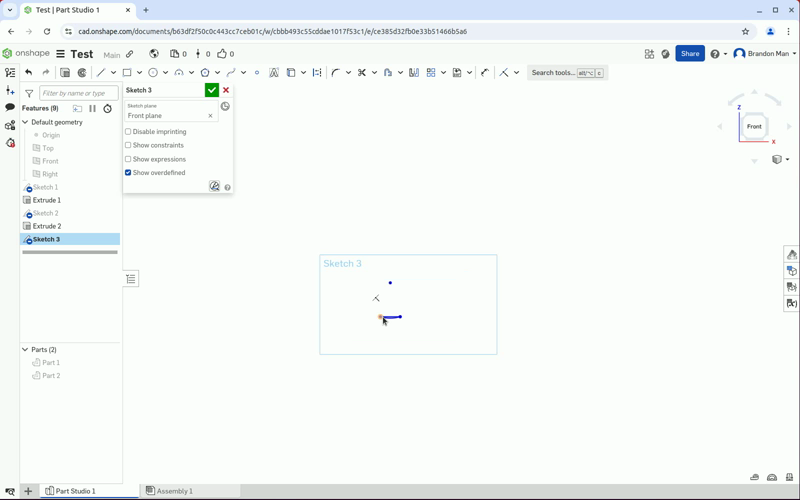
scroll(6)
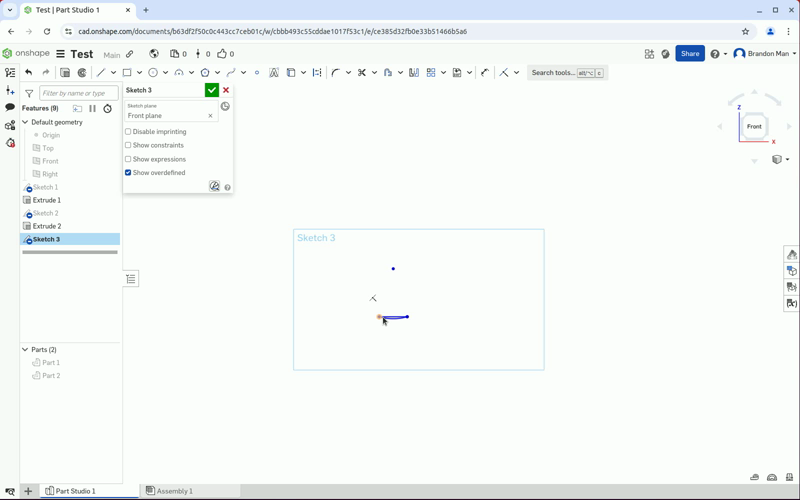
scroll(6)
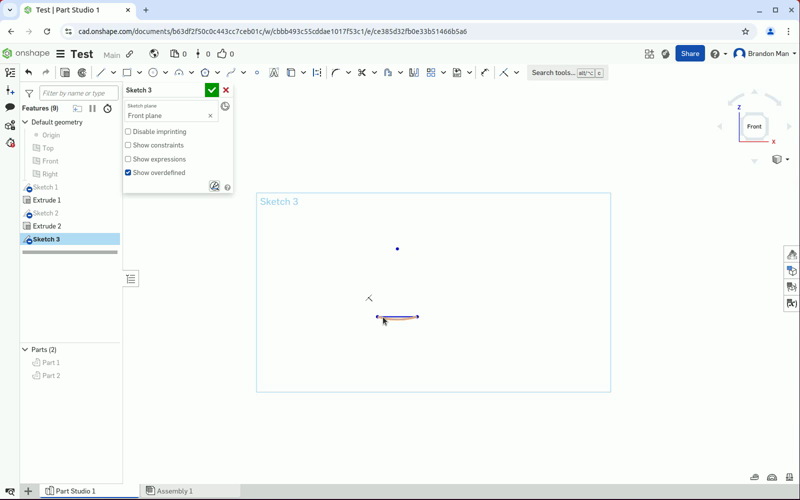
scroll(6)
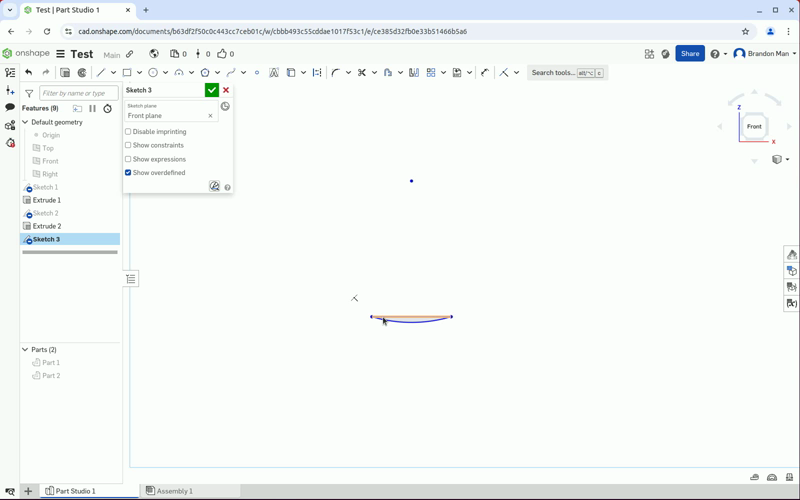
click(383, 316)
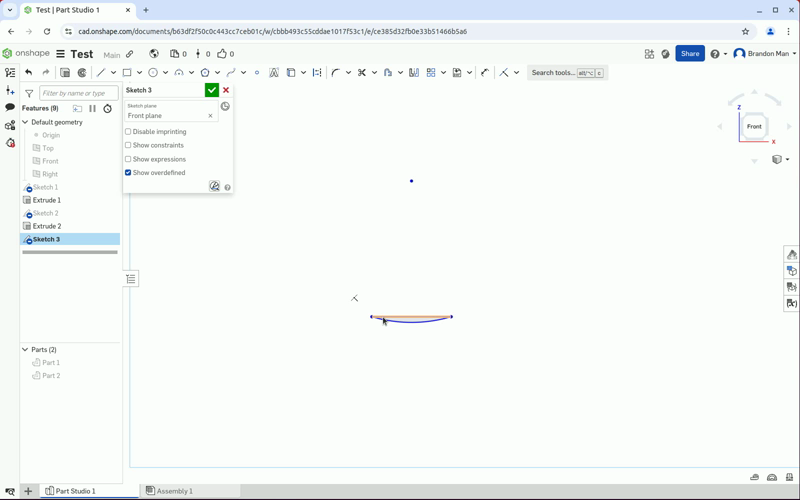
scroll(-6)
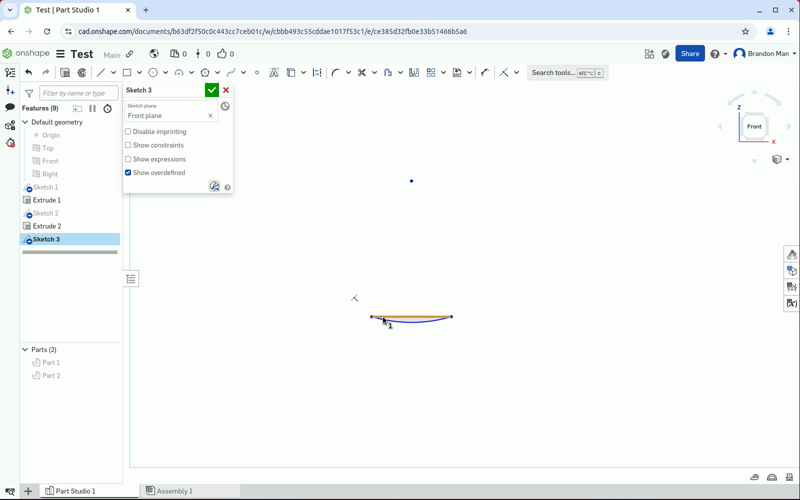
scroll(-6)
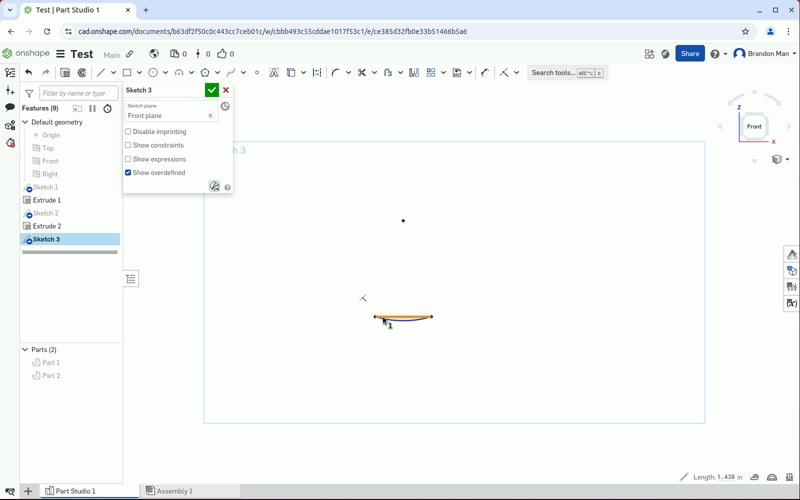
scroll(-6)
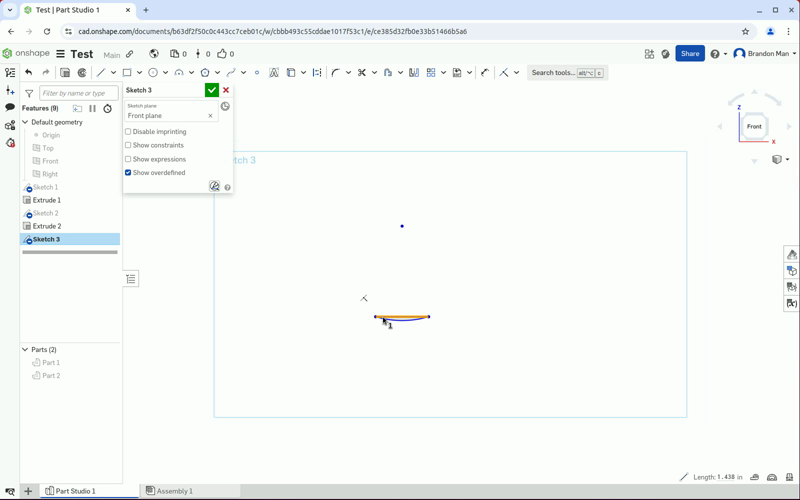
scroll(-6)
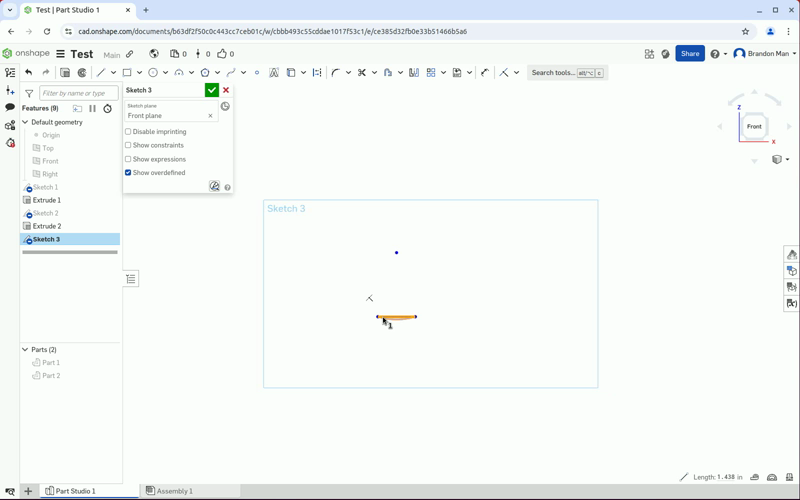
scroll(-6)
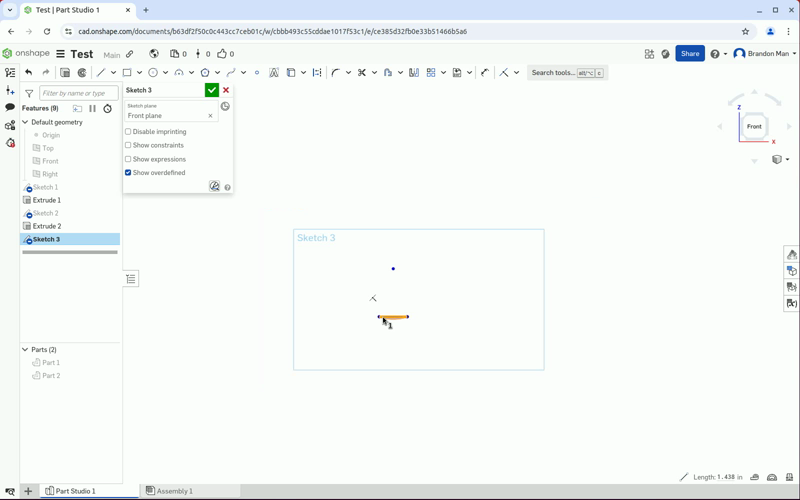
scroll(-6)
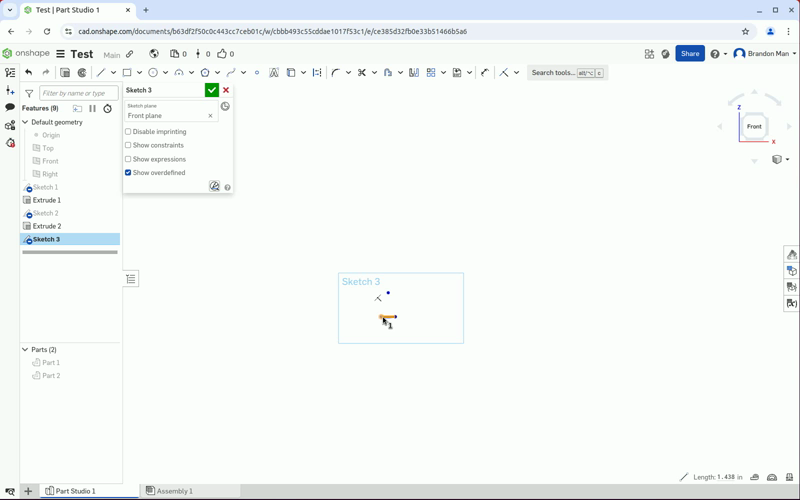
scroll(-6)
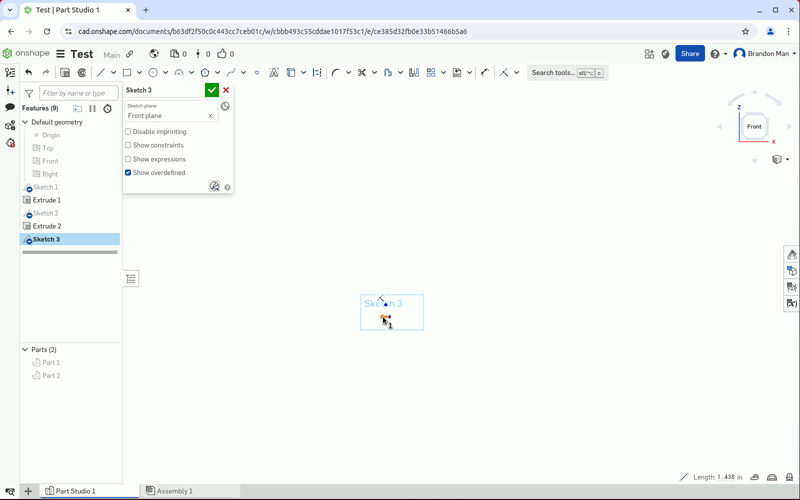
mouse_move(73, 352)
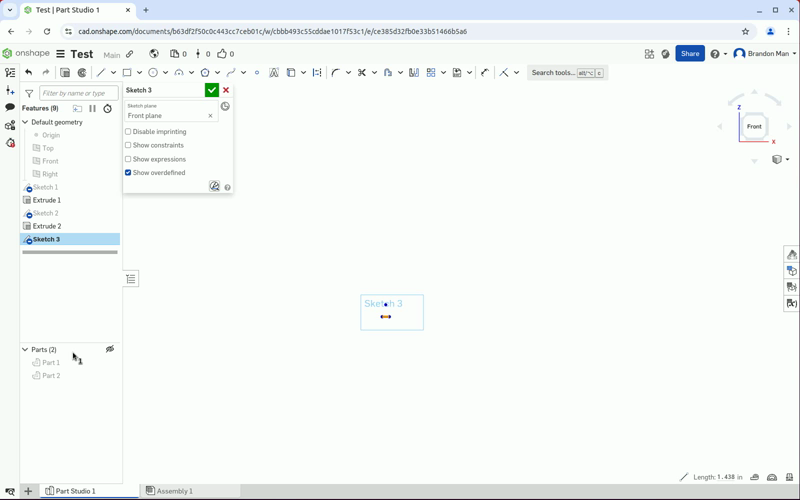
key(shift+y)
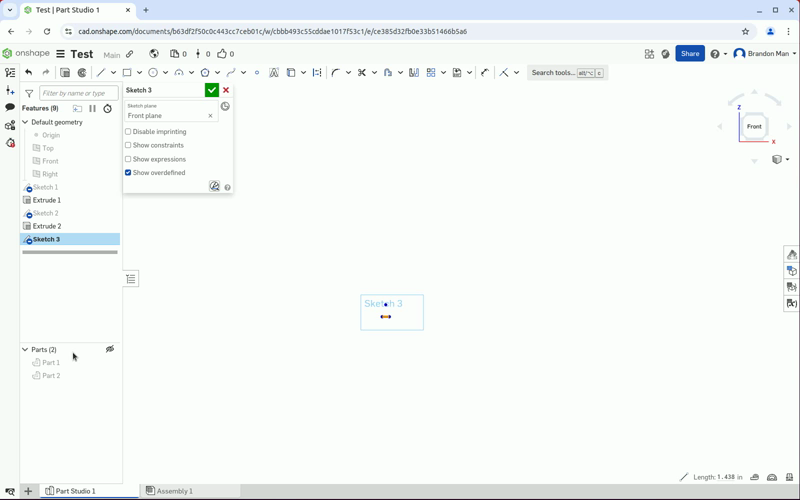
key(shift+e)
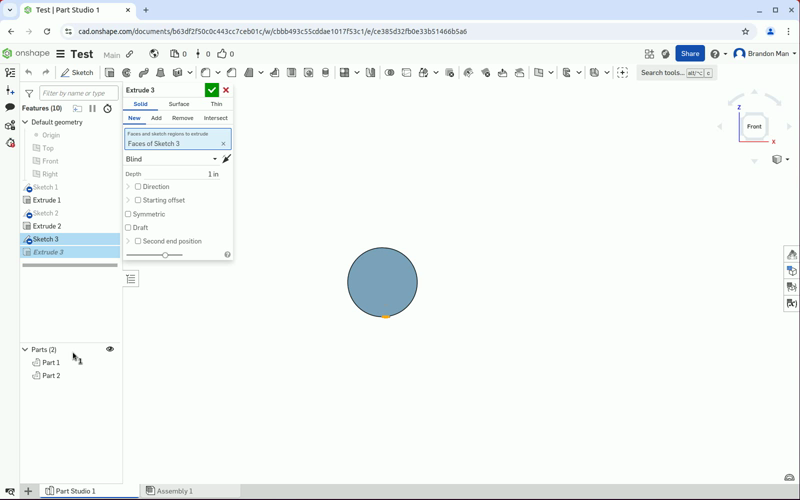
mouse_move(143, 106)
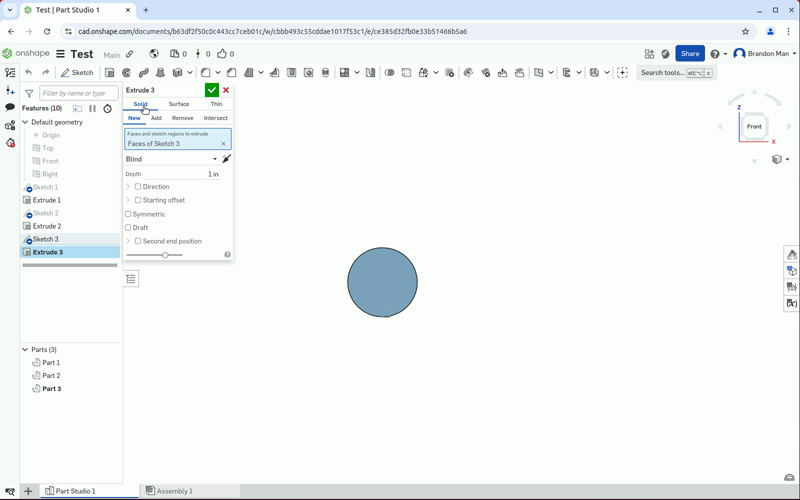
click(143, 106)
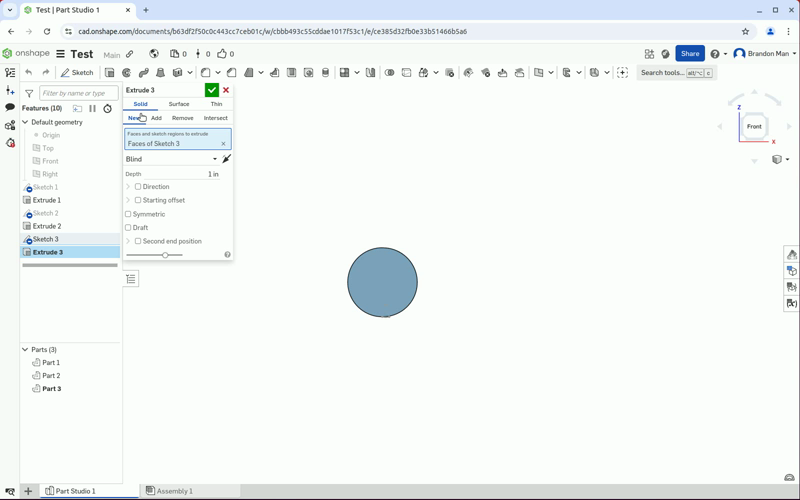
mouse_move(137, 120)
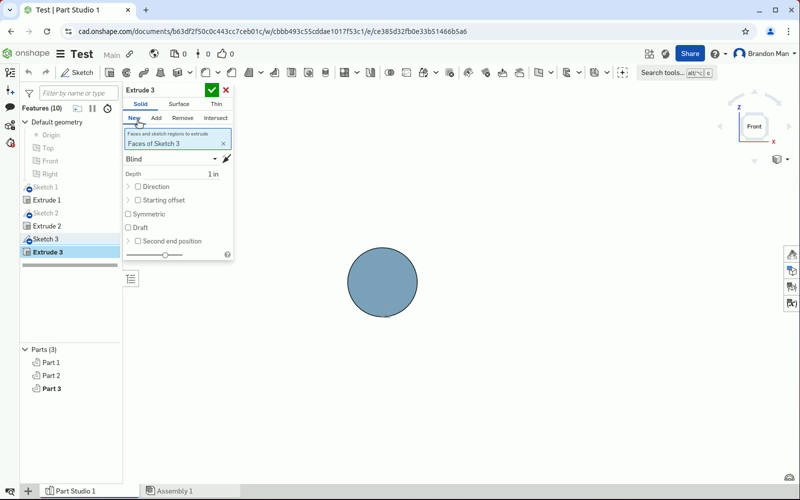
click(137, 120)
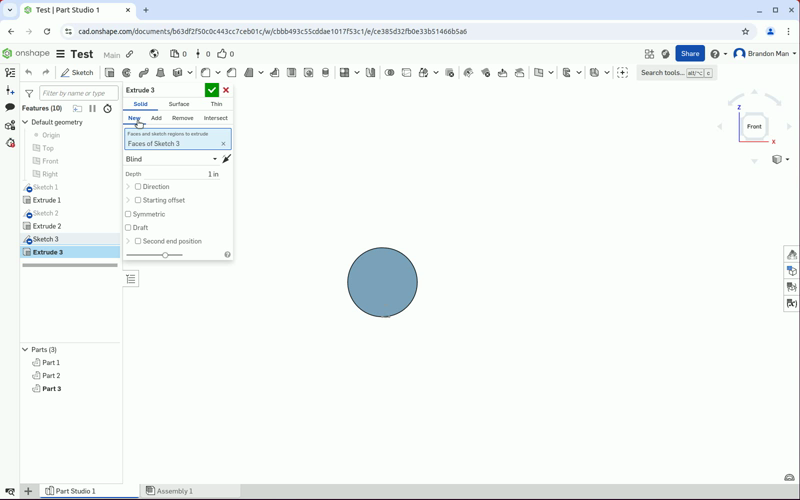
key(tab, 4)
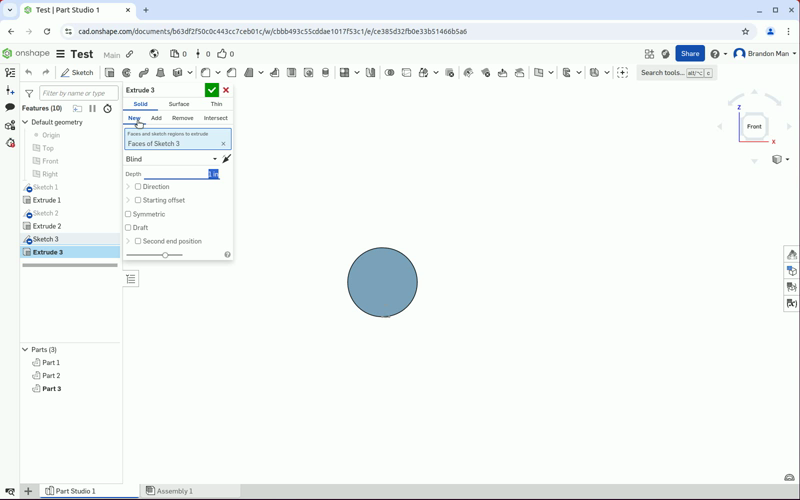
text(1.444)
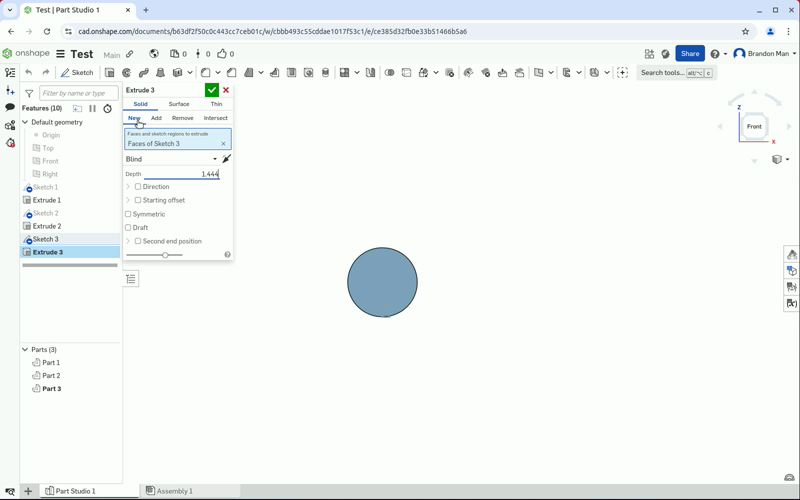
key(enter)
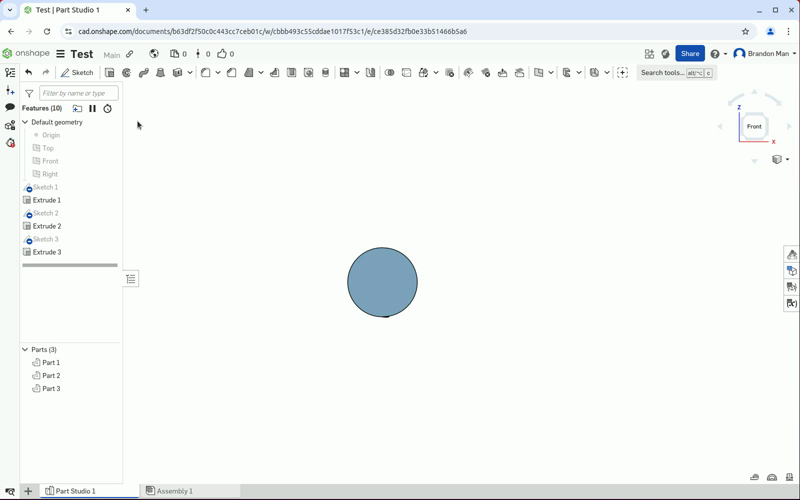
key(shift+h)
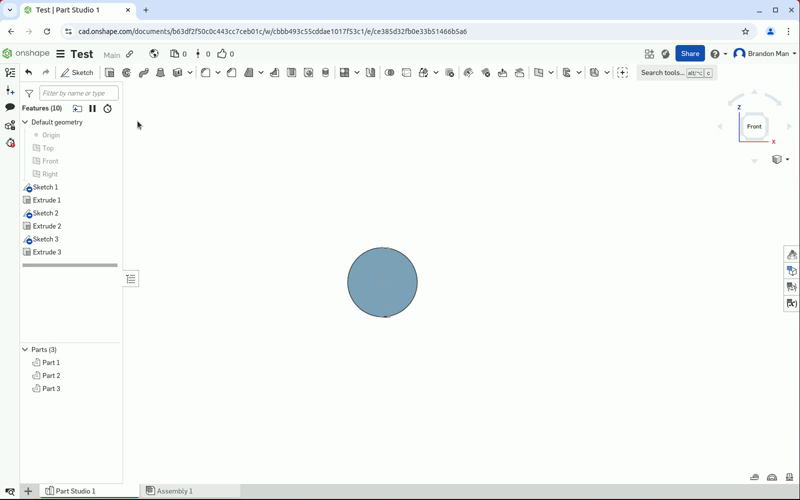
key(shift+h)
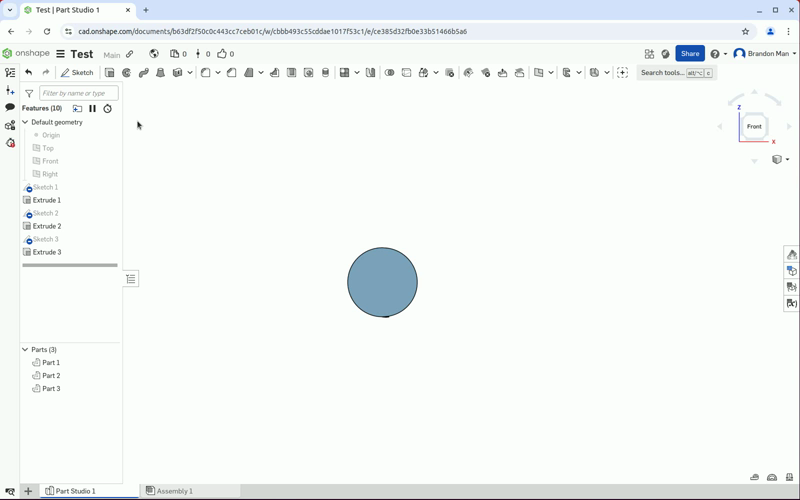
mouse_move(73, 189)
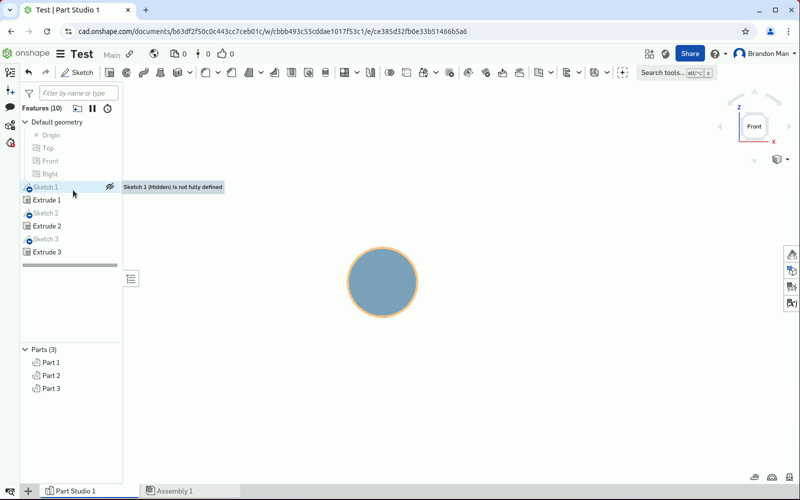
click(73, 189)
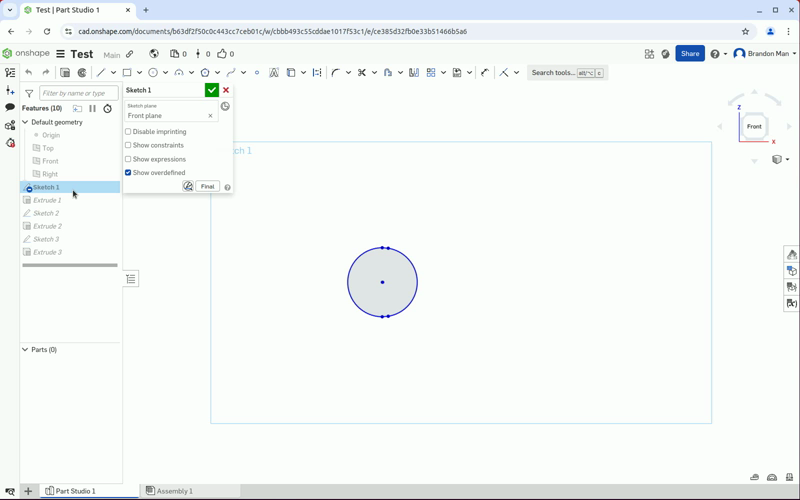
mouse_move(229, 92)
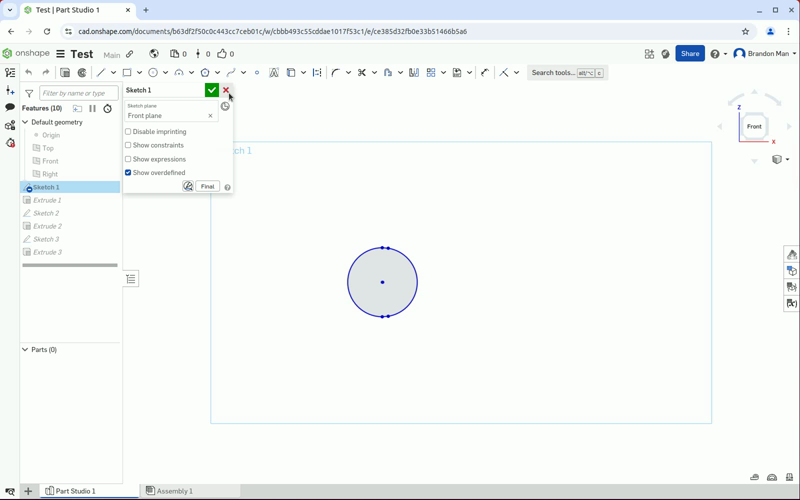
click(229, 92)
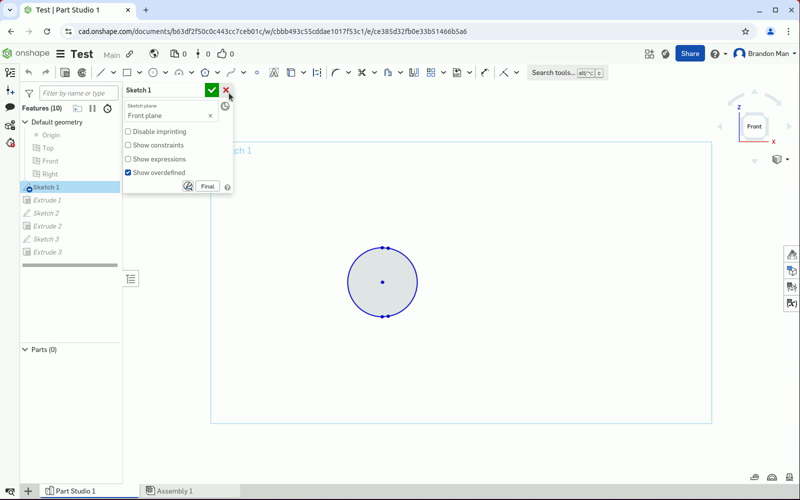
key(shift+s)
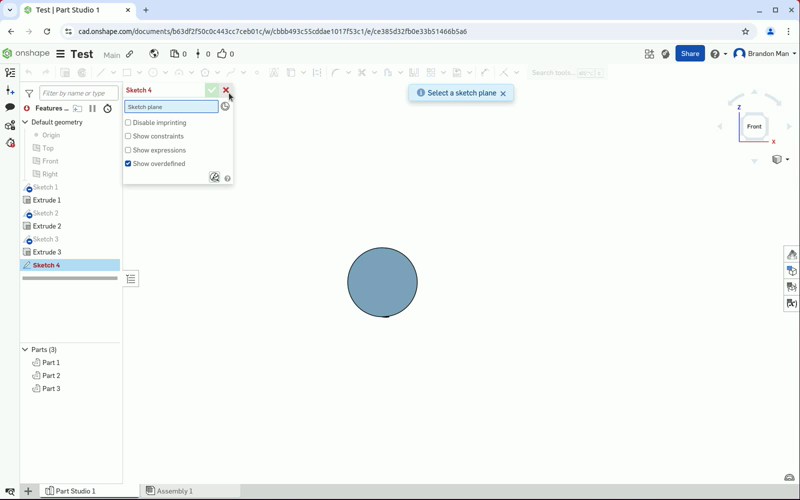
mouse_move(73, 163)
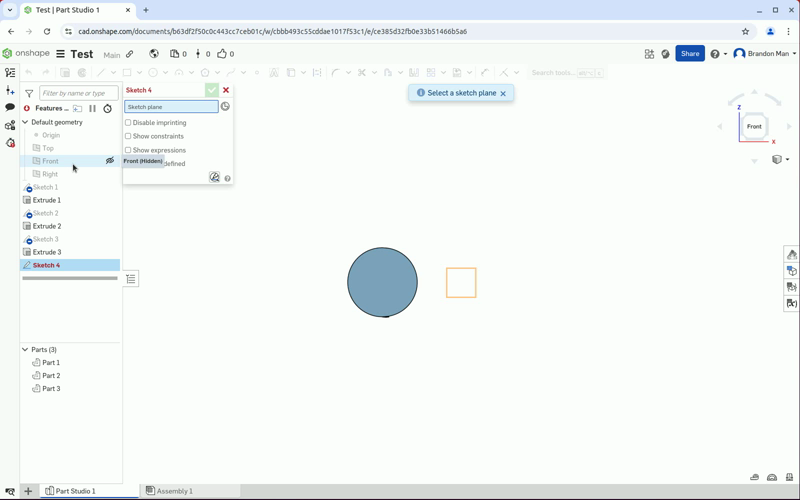
click(73, 163)
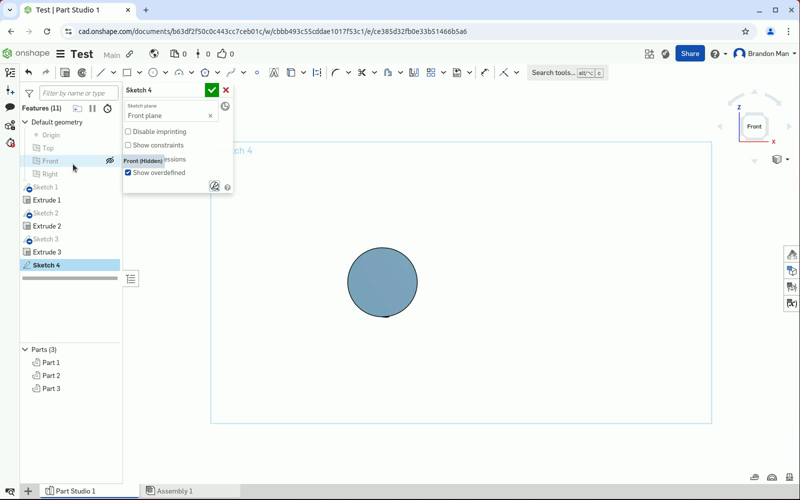
mouse_move(73, 352)
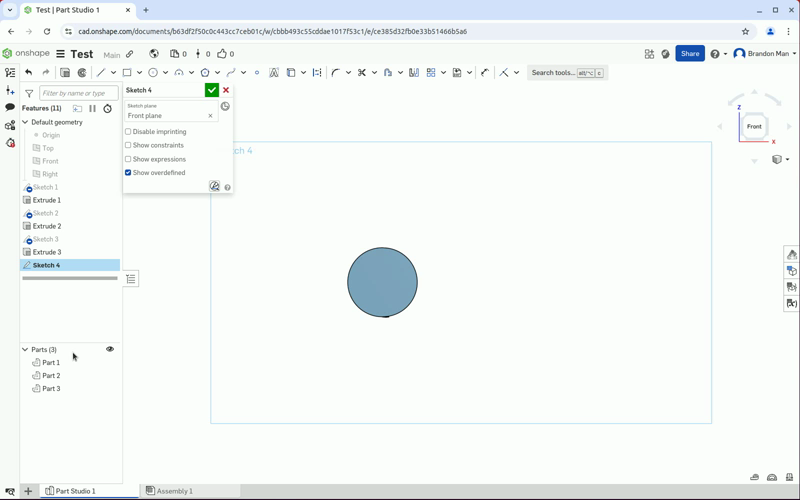
key(y)
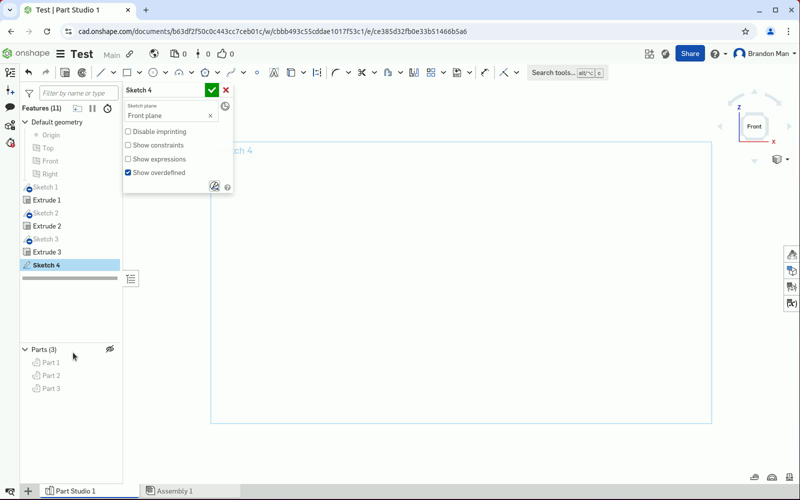
key(c)
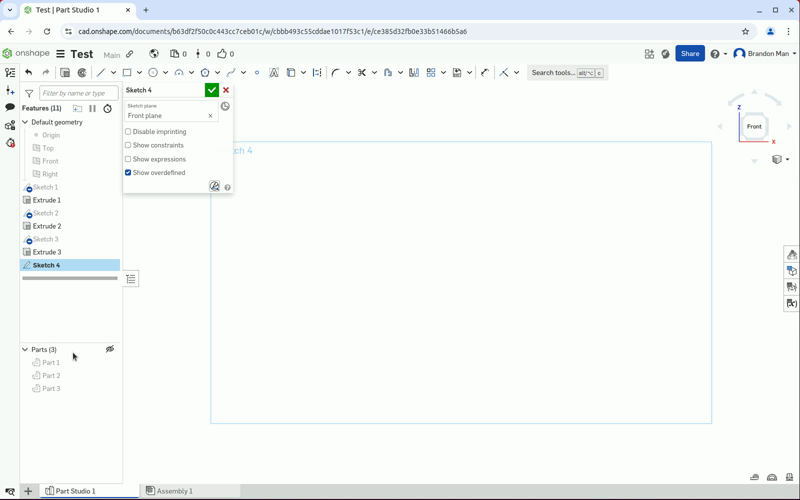
key_down(shift)
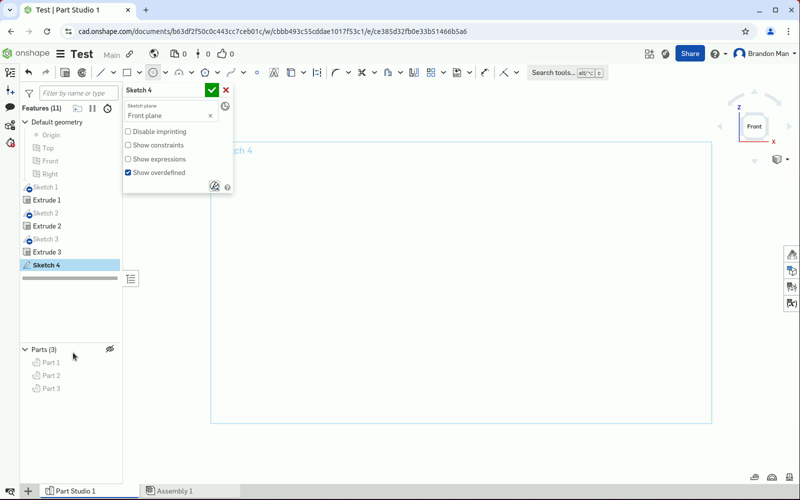
mouse_move(516, 282)
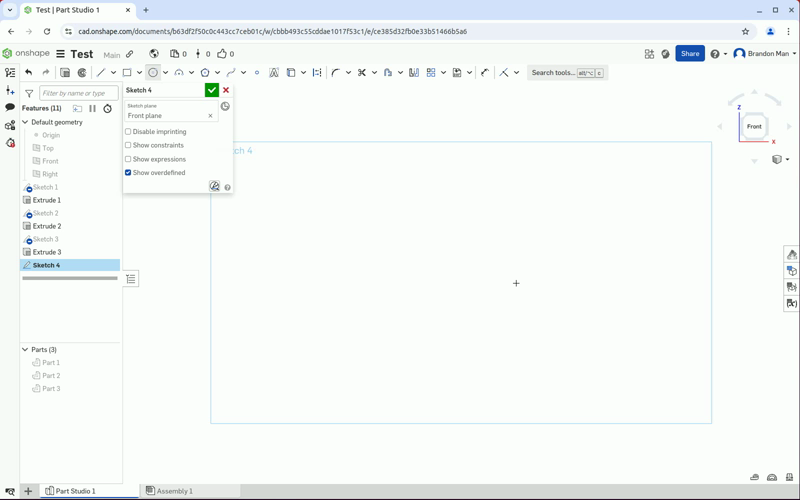
click(516, 282)
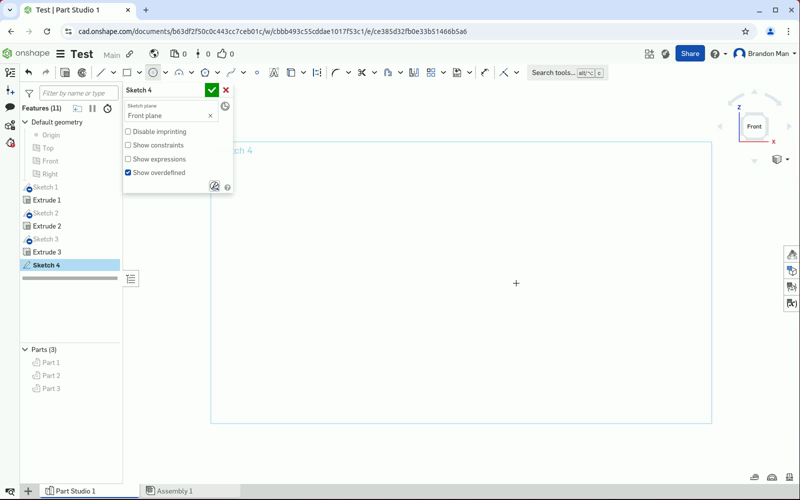
key_up(shift)
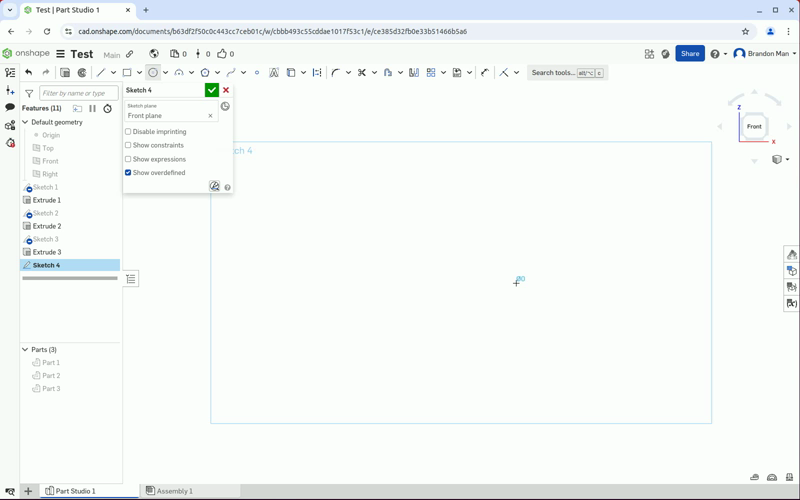
mouse_move(540, 282)
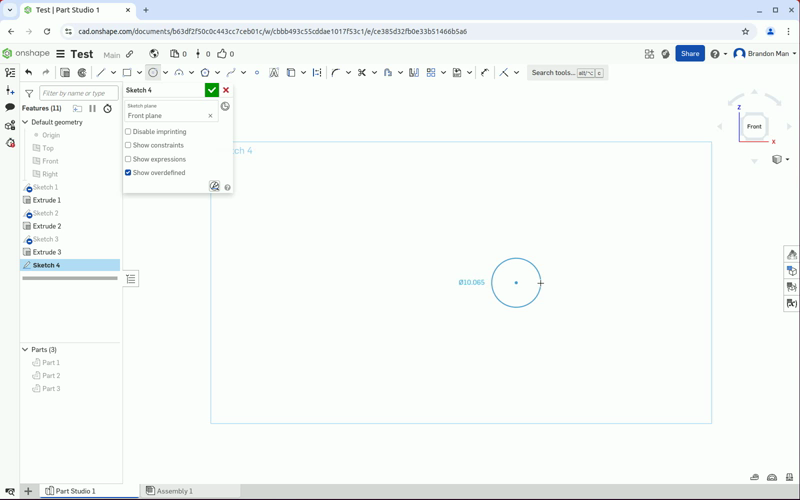
click(540, 282)
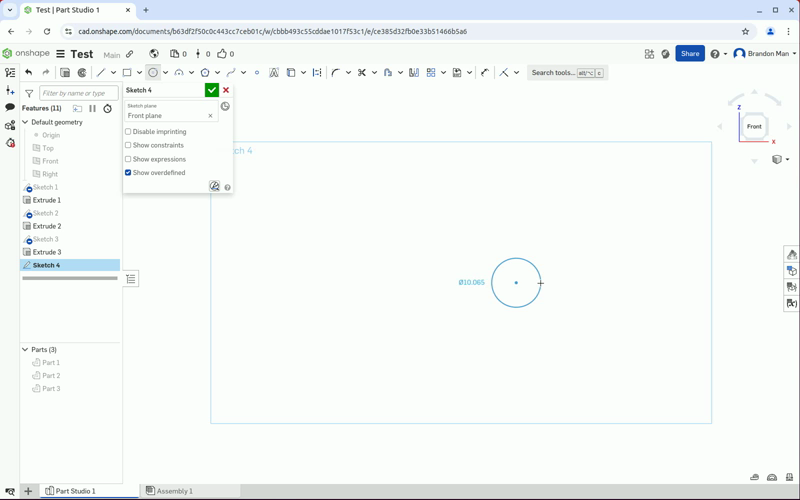
key(esc)
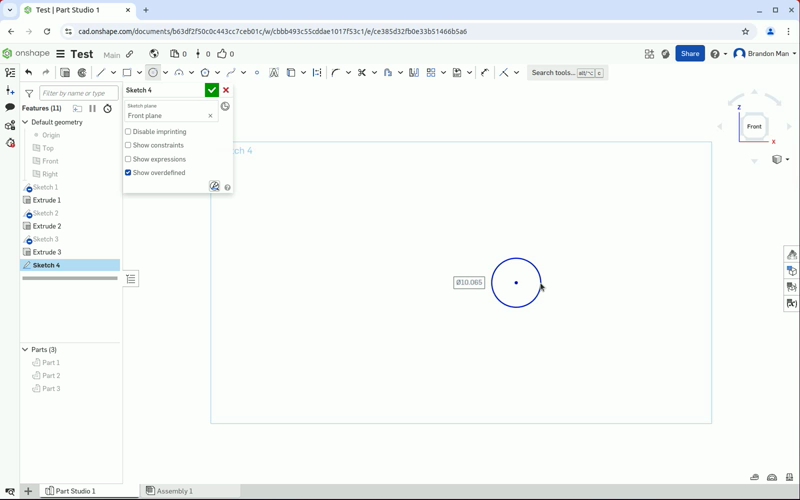
mouse_move(504, 296)
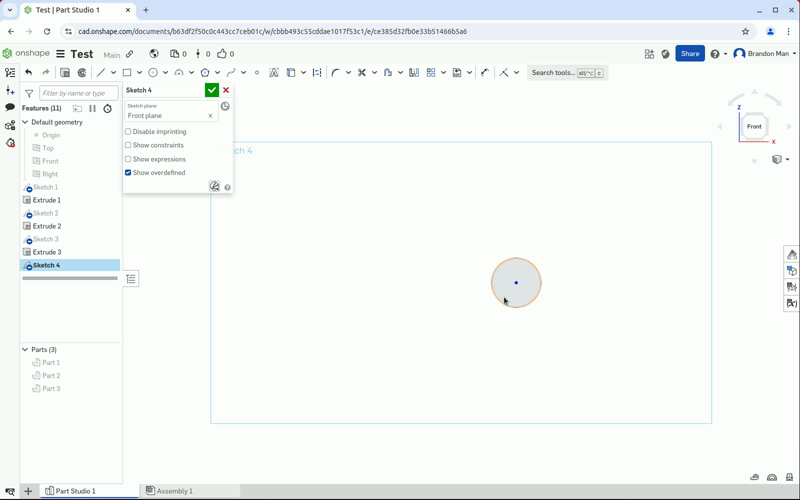
click(504, 296)
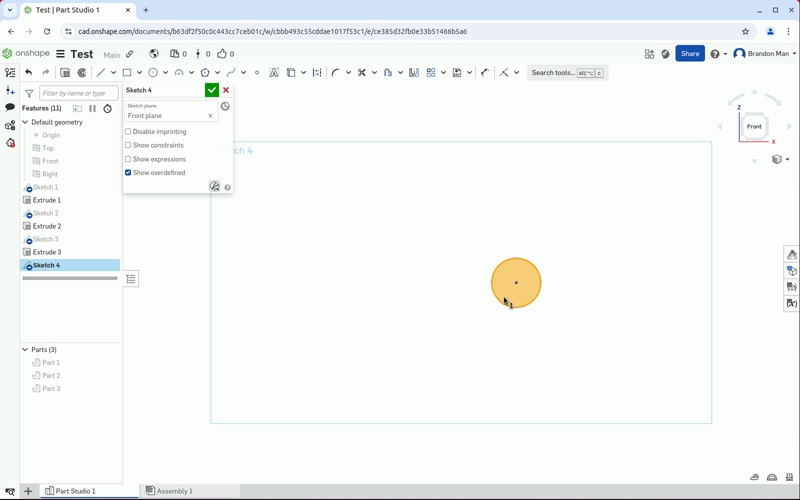
mouse_move(73, 352)
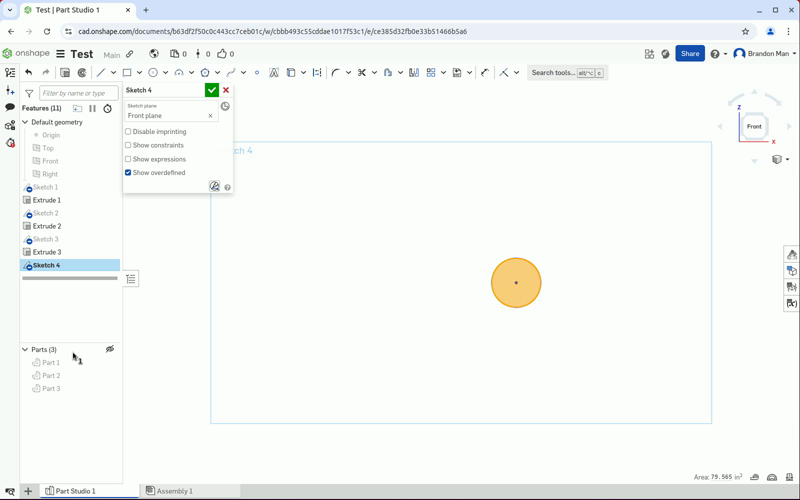
key(shift+y)
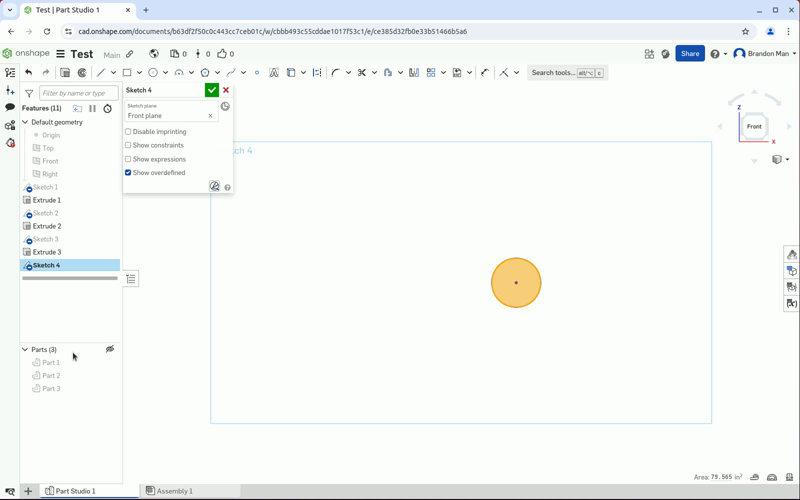
key(shift+e)
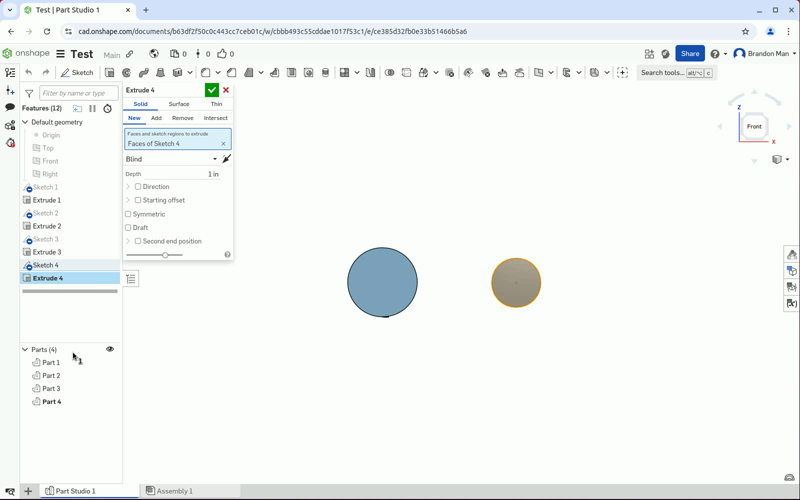
mouse_move(143, 106)
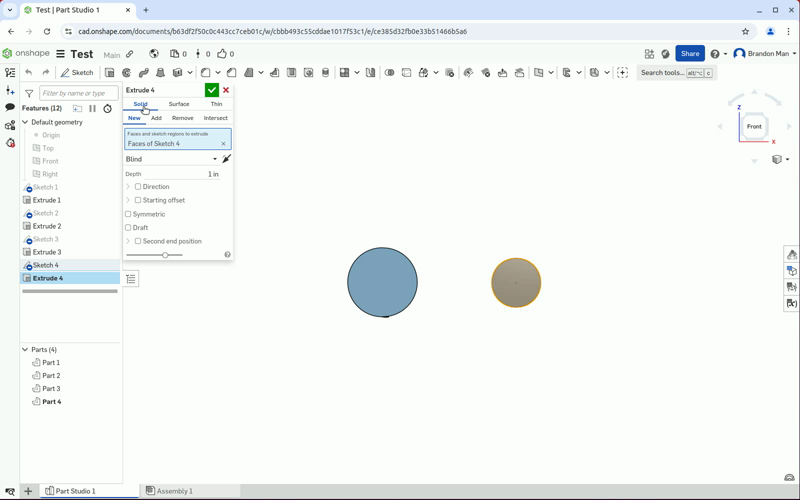
click(143, 106)
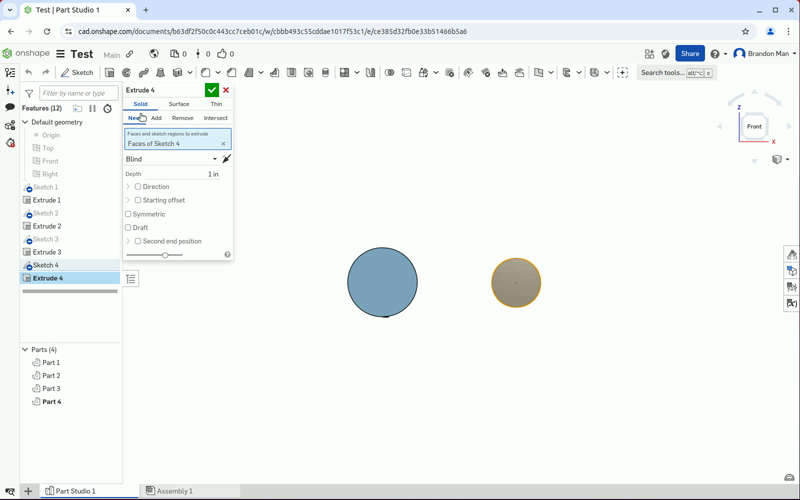
mouse_move(137, 120)
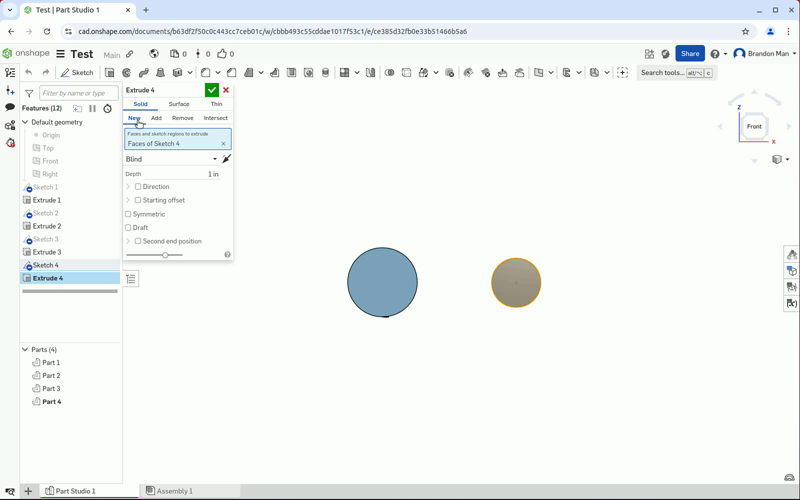
click(137, 120)
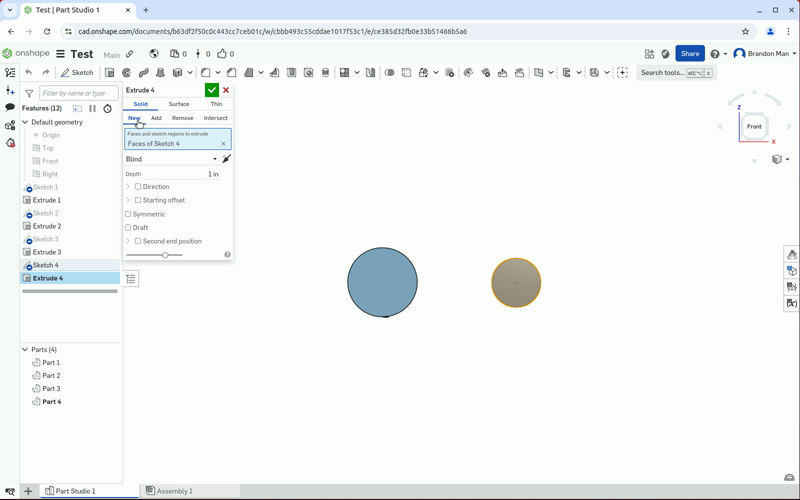
key(tab, 4)
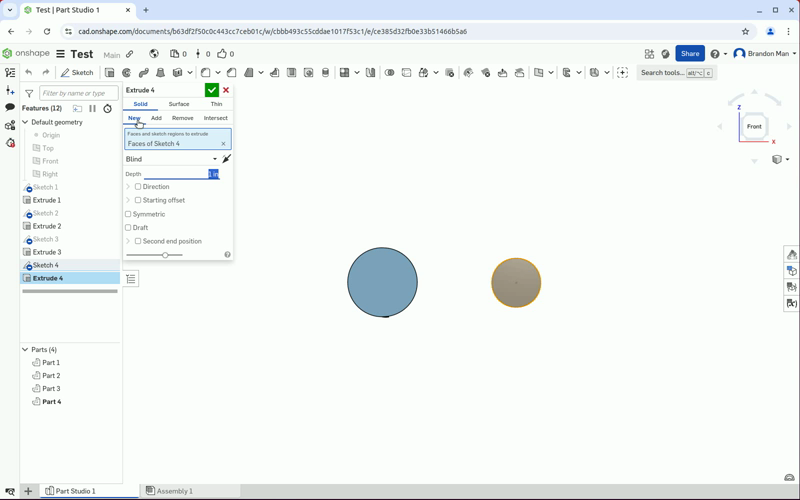
text(1.444)
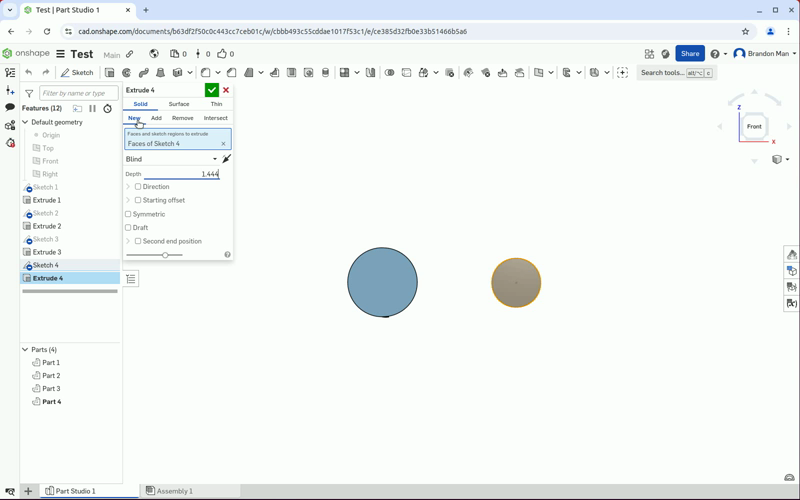
key(enter)
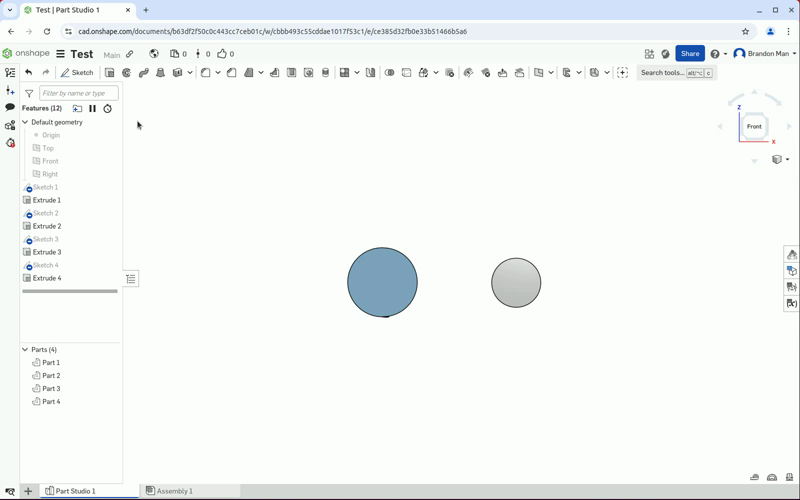
key(shift+h)
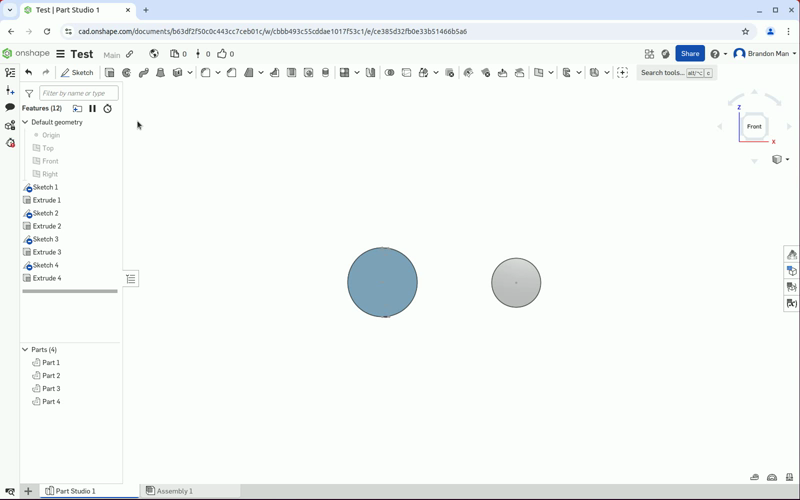
key(shift+h)
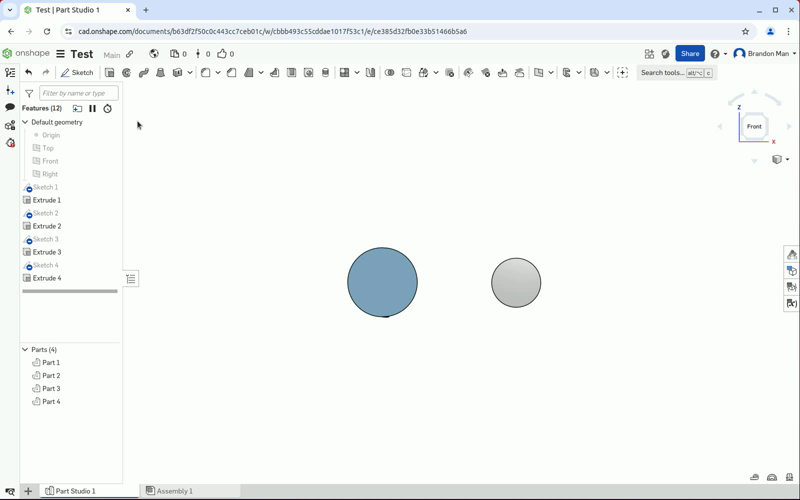
mouse_move(73, 189)
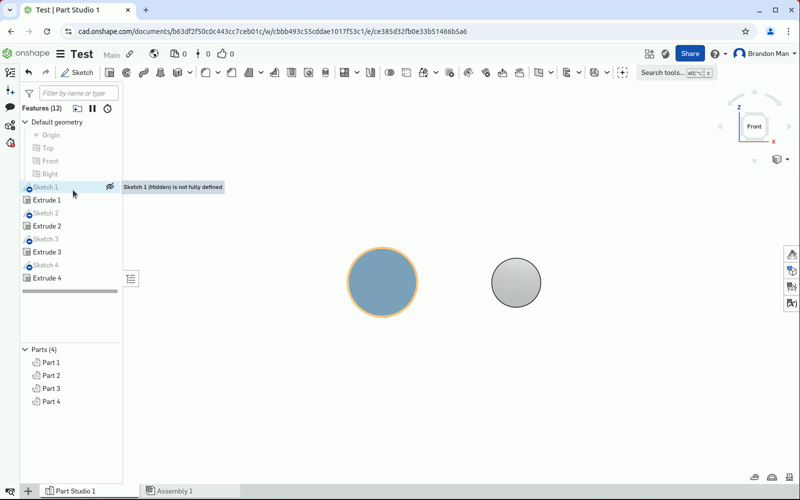
click(73, 189)
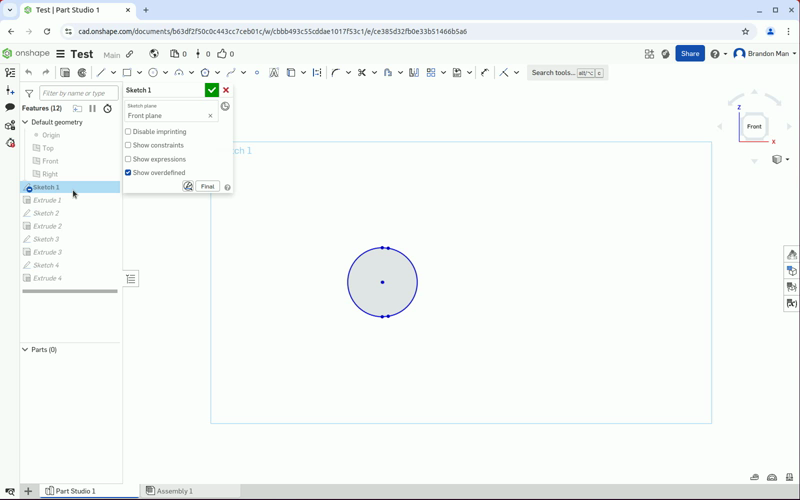
mouse_move(229, 92)
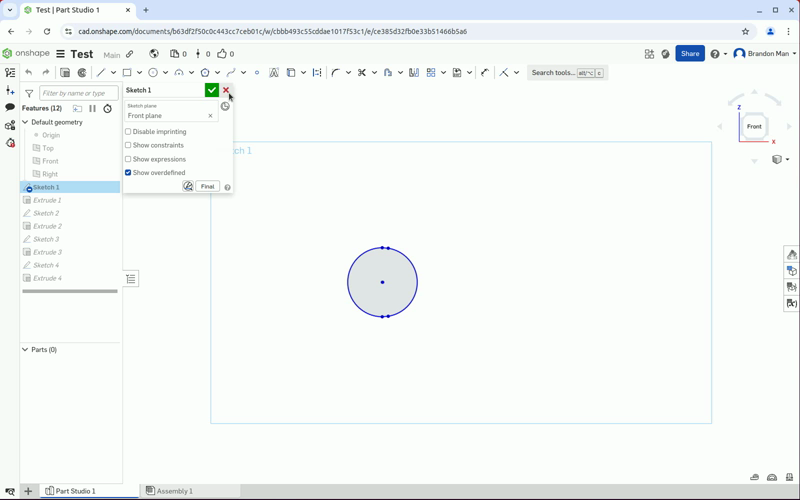
click(229, 92)
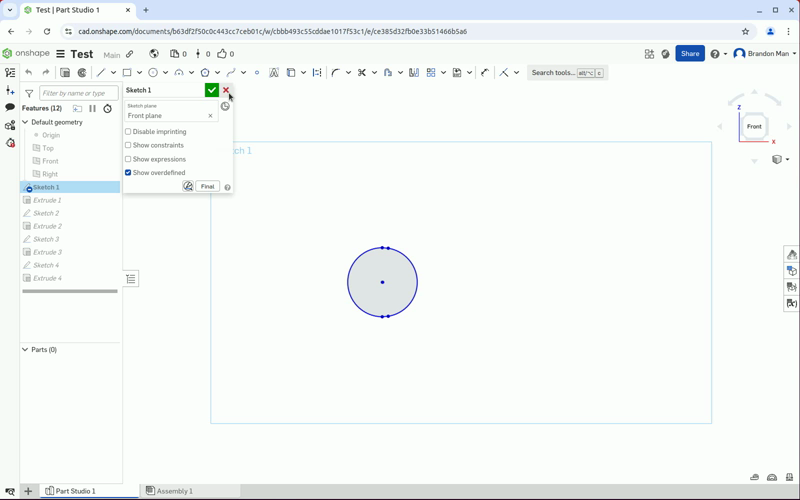
key(shift+s)
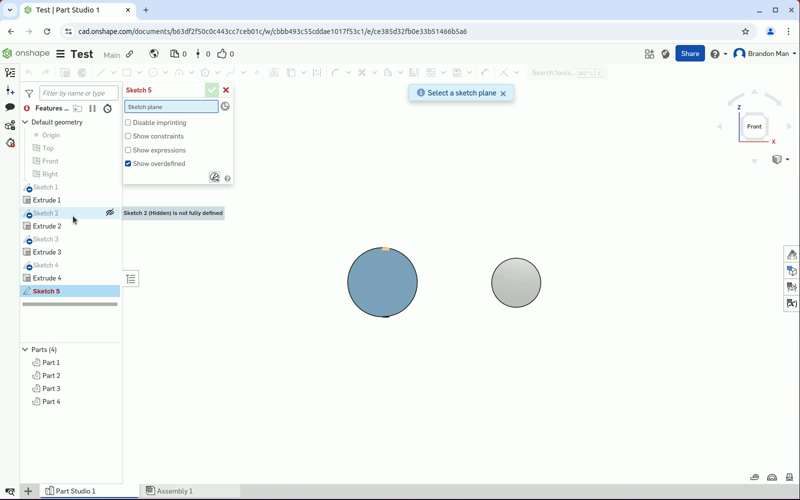
scroll(3)
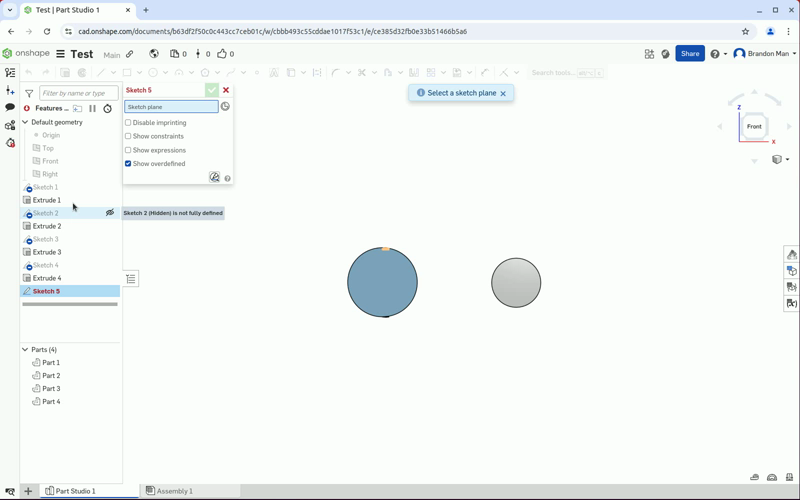
mouse_move(73, 163)
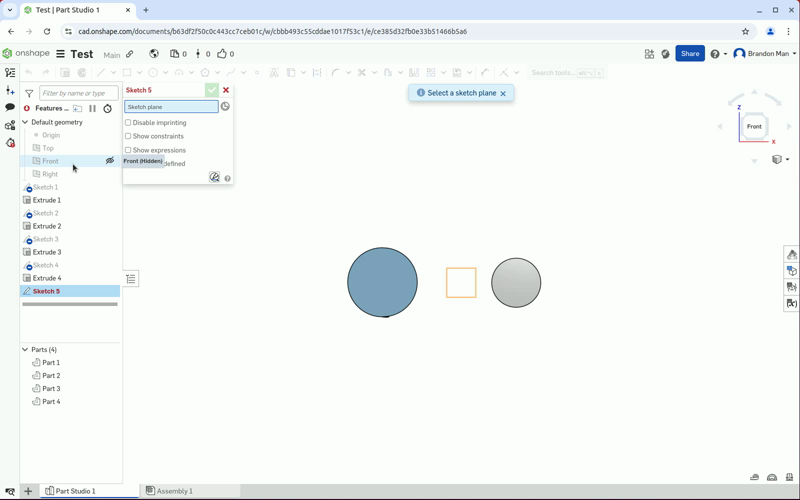
click(73, 163)
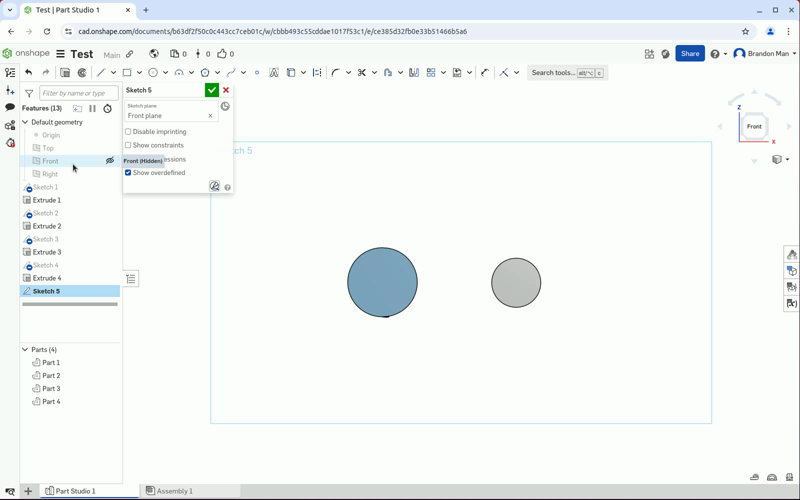
mouse_move(73, 352)
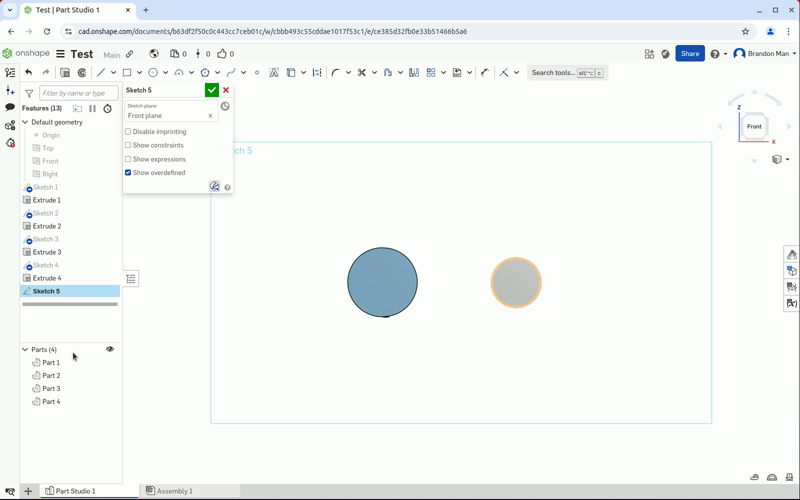
key(y)
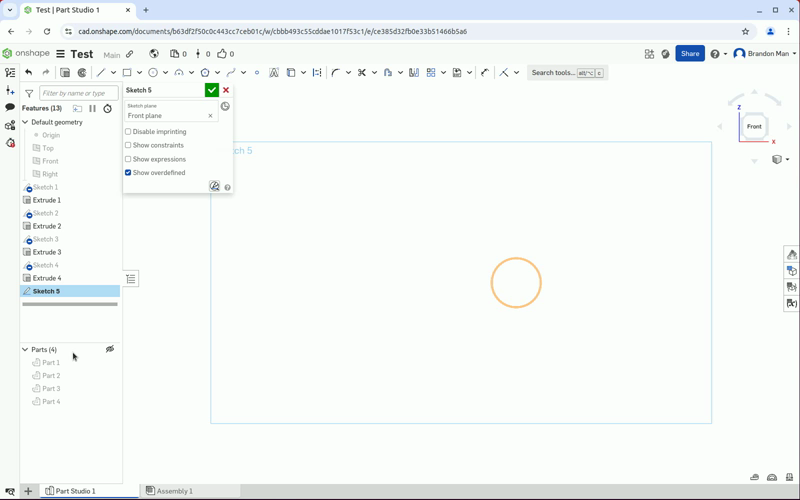
key(l)
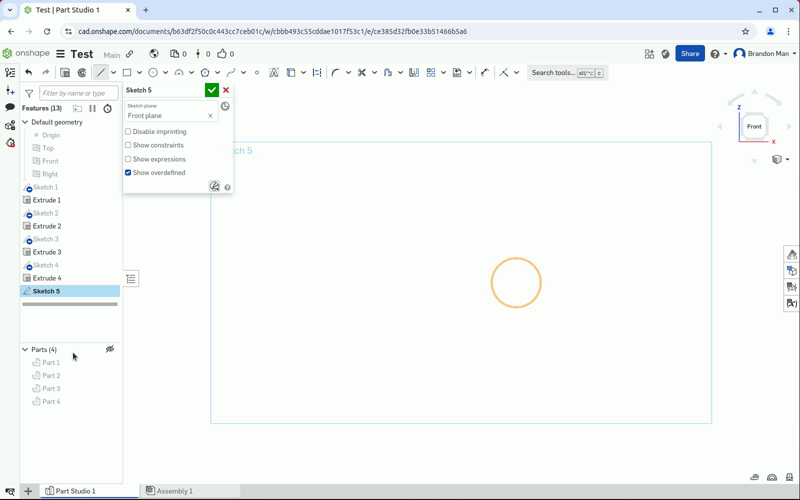
key_down(shift)
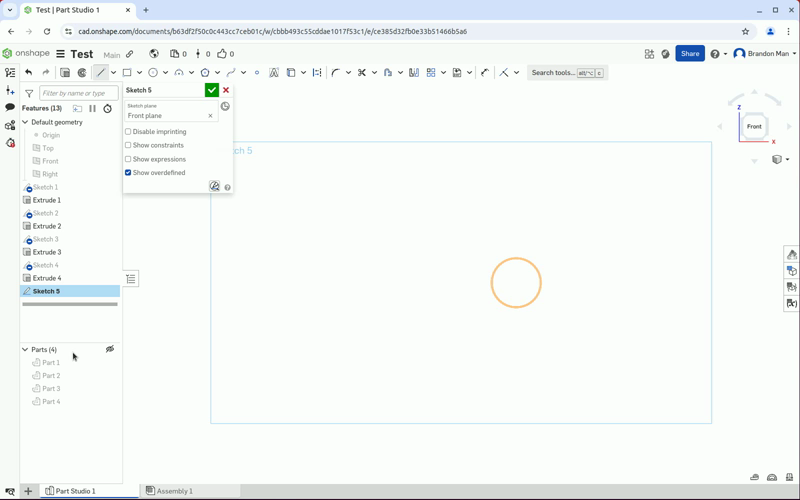
mouse_move(388, 316)
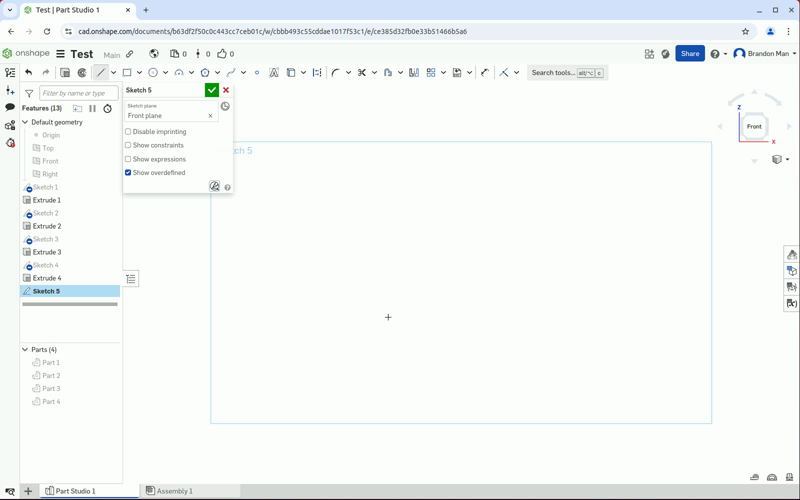
click(388, 316)
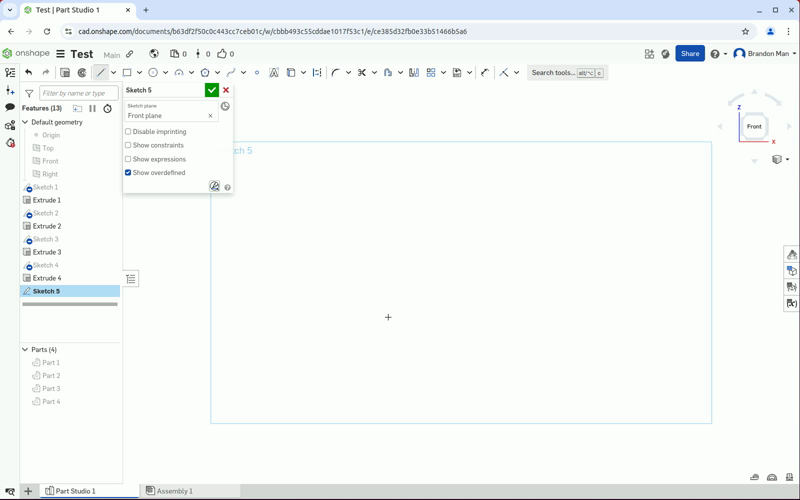
key_up(shift)
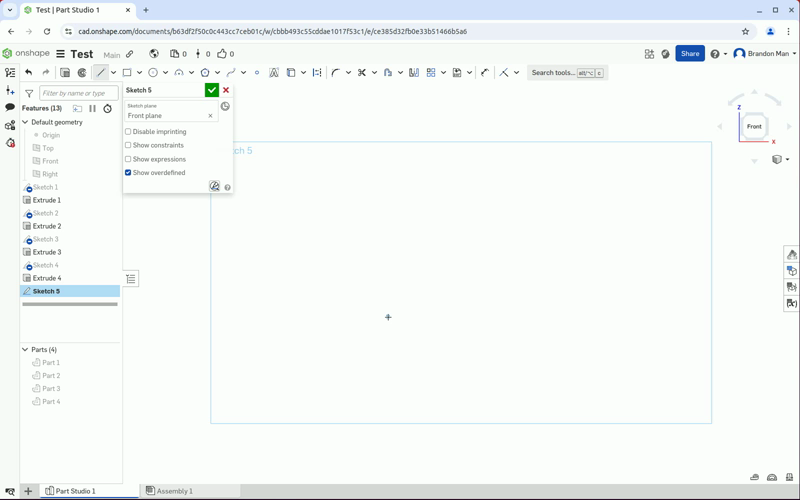
key_down(shift)
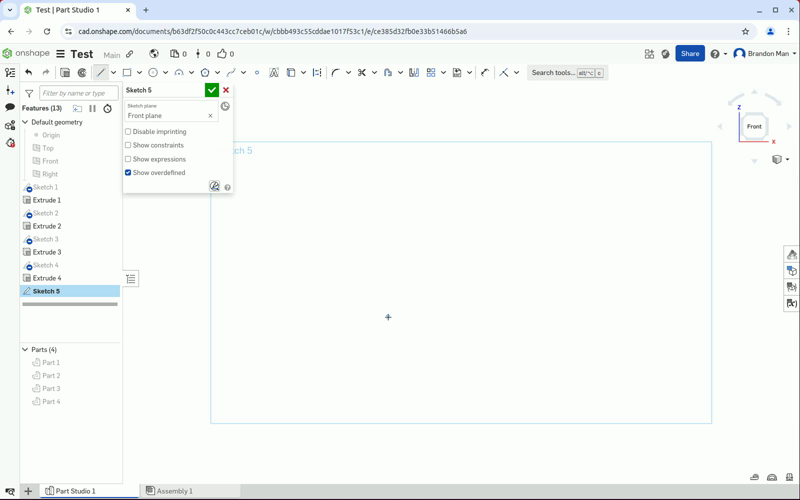
mouse_move(514, 306)
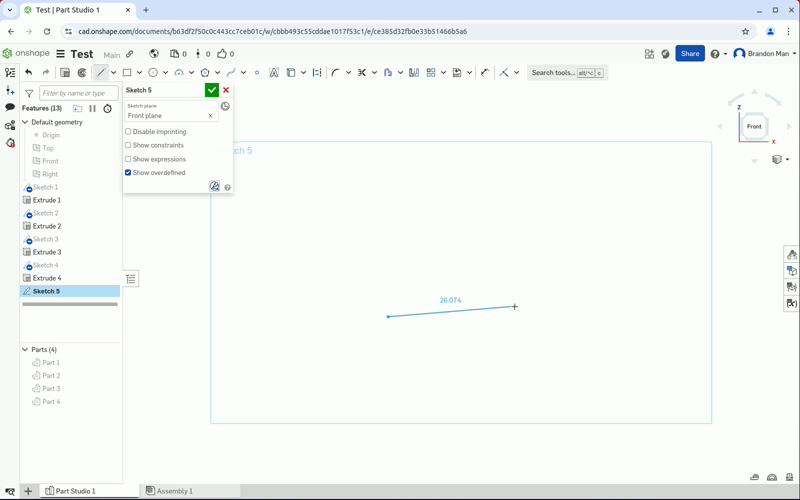
click(514, 306)
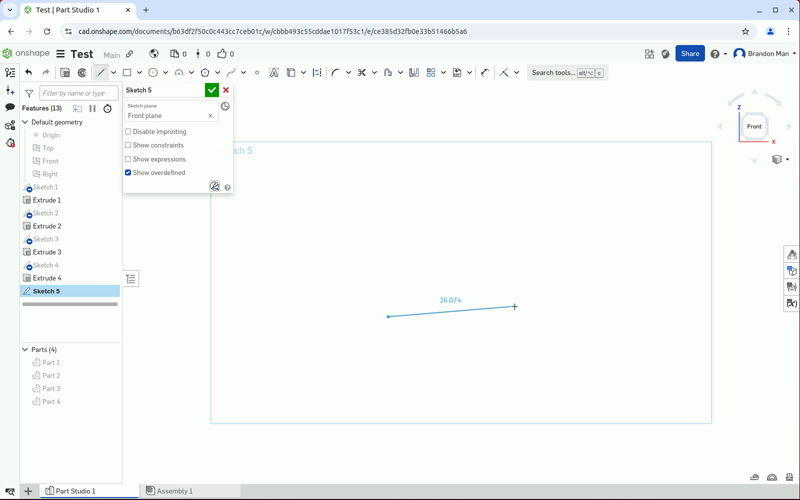
key_up(shift)
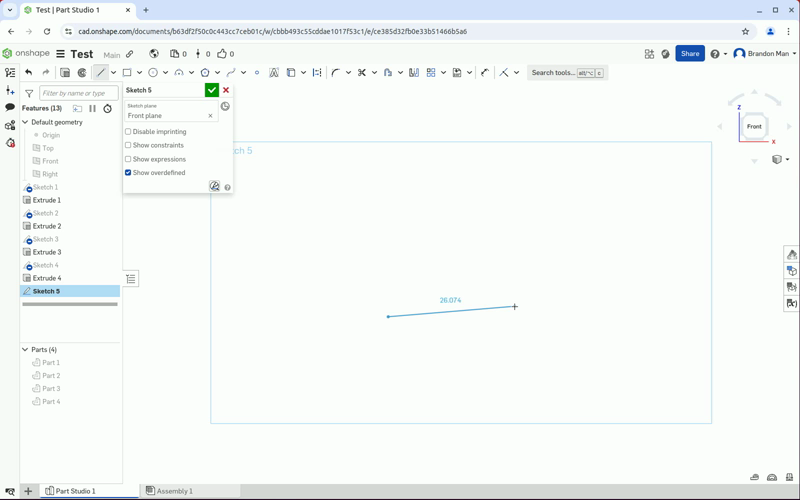
key(esc)
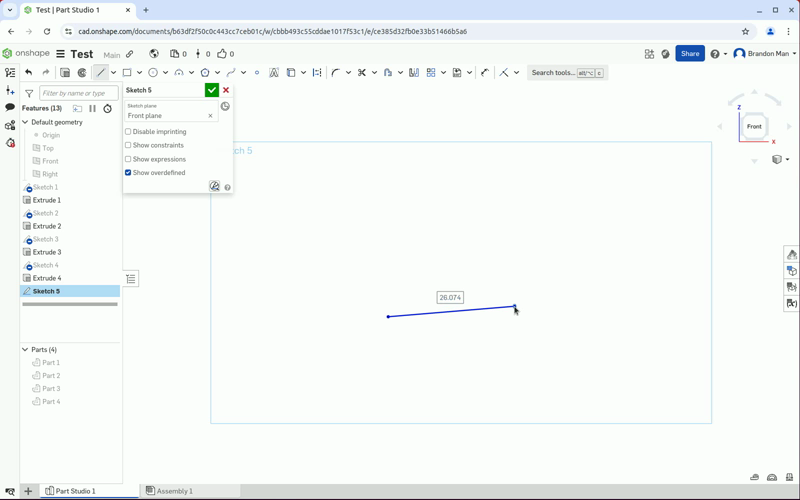
key(a)
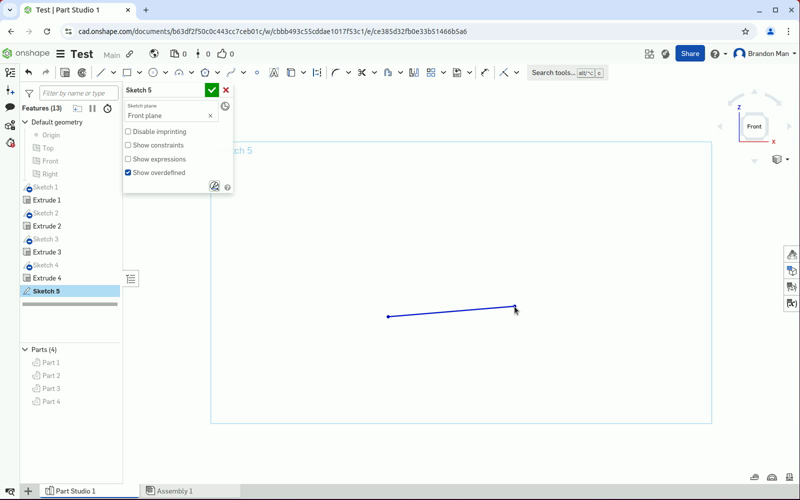
mouse_move(514, 306)
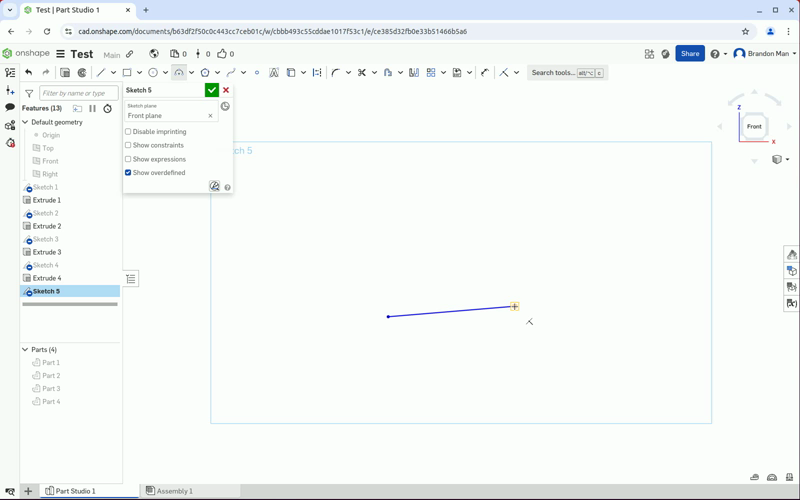
click(514, 306)
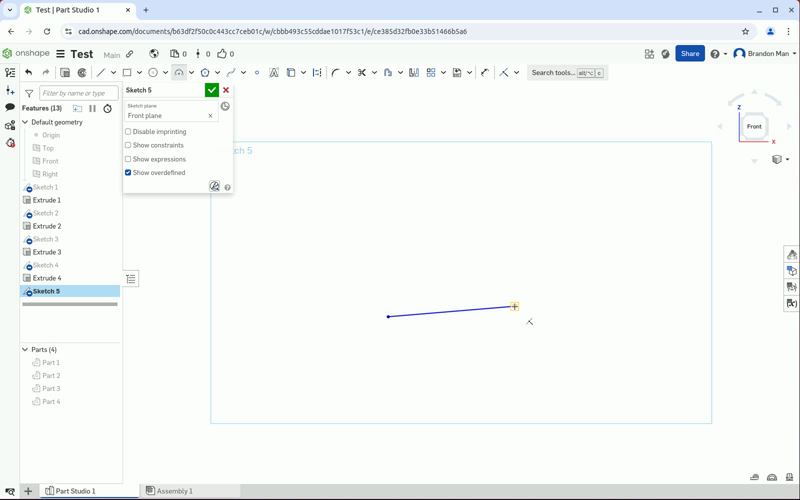
key_down(shift)
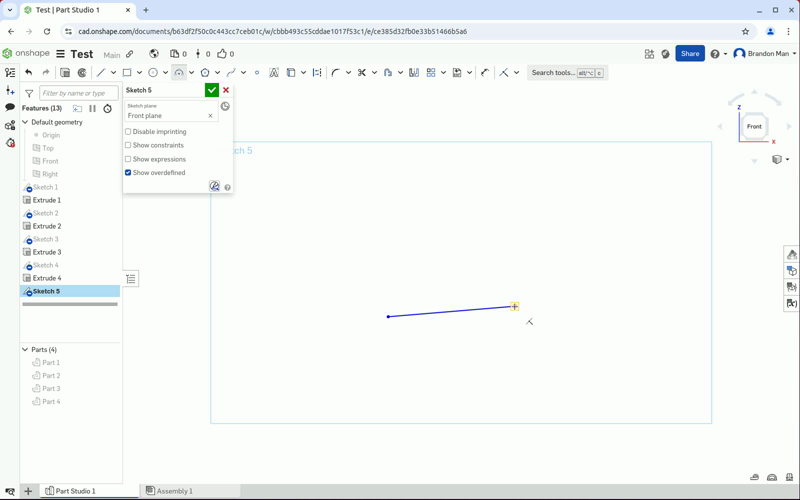
mouse_move(514, 259)
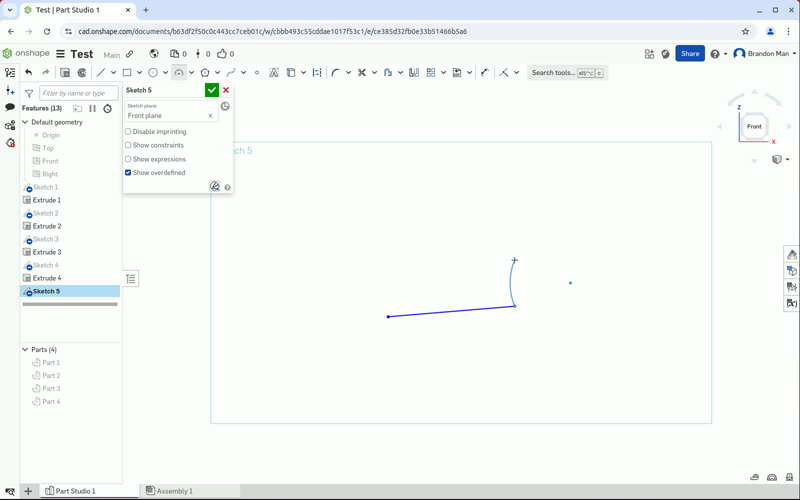
click(514, 259)
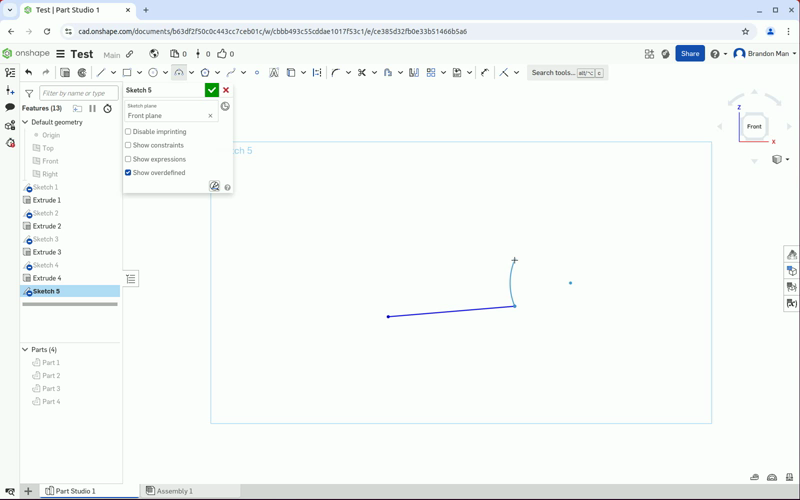
mouse_move(491, 282)
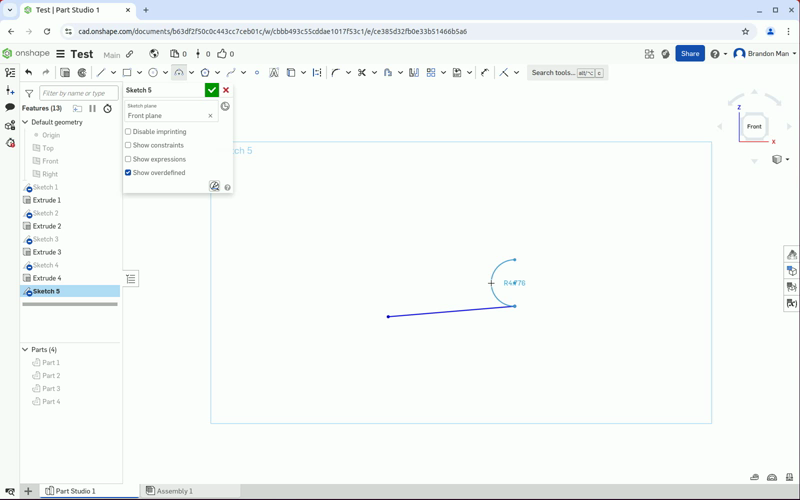
click(491, 282)
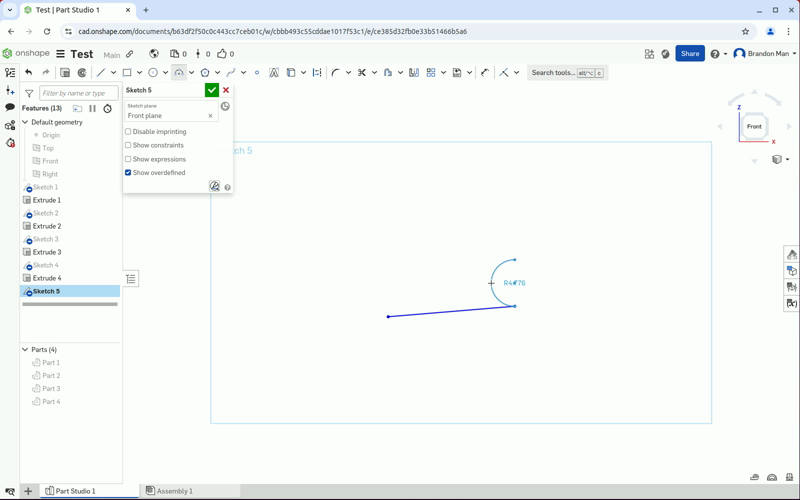
key_up(shift)
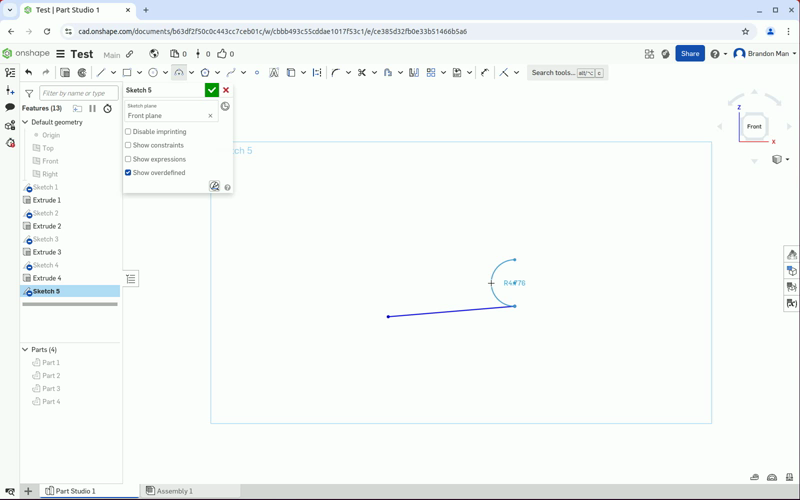
key(esc)
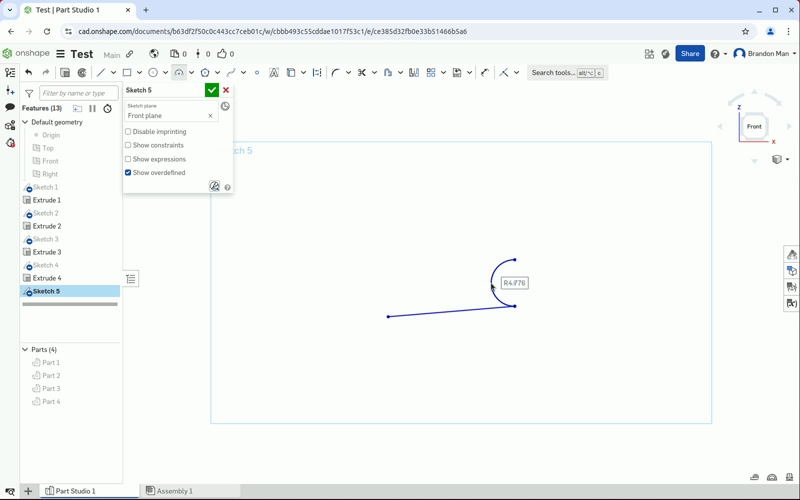
key(l)
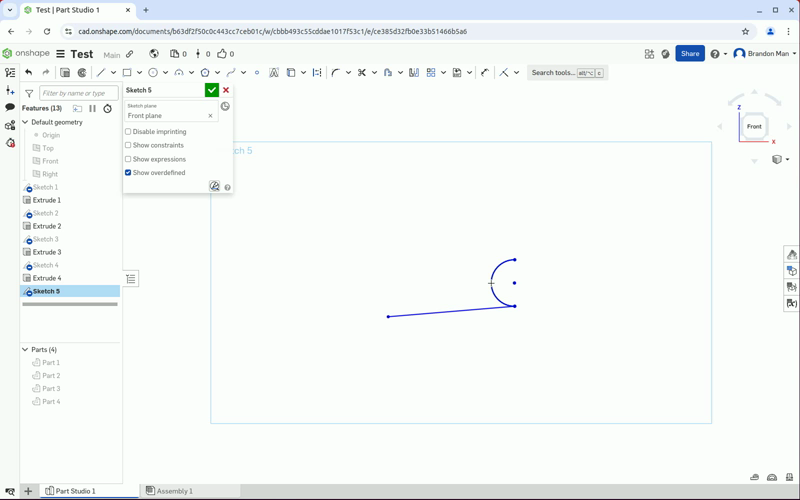
mouse_move(514, 259)
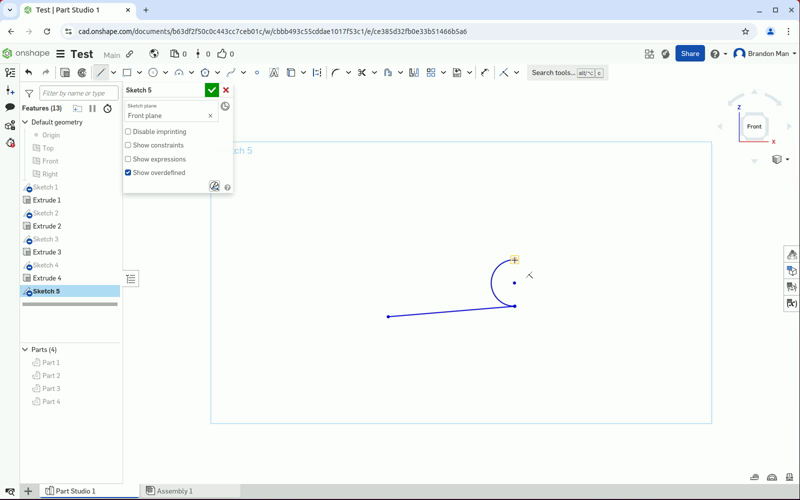
click(514, 259)
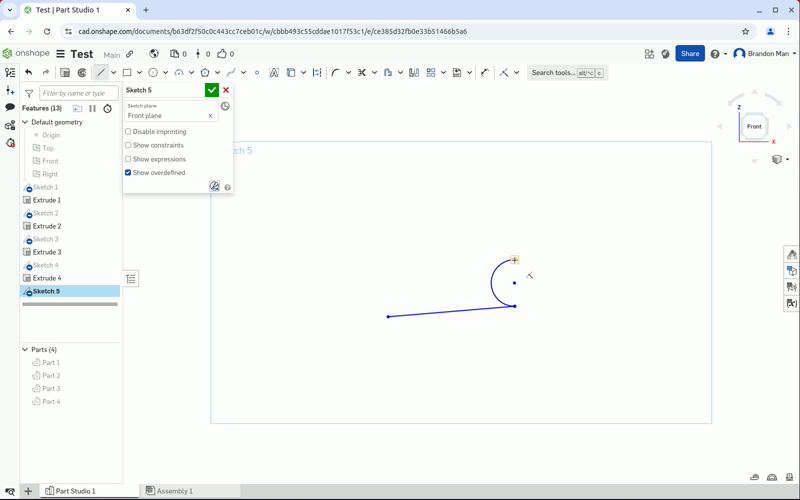
key_down(shift)
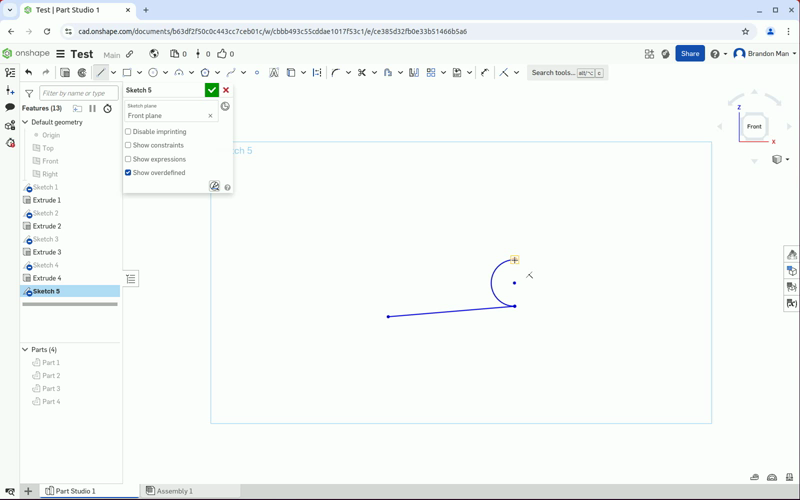
mouse_move(388, 249)
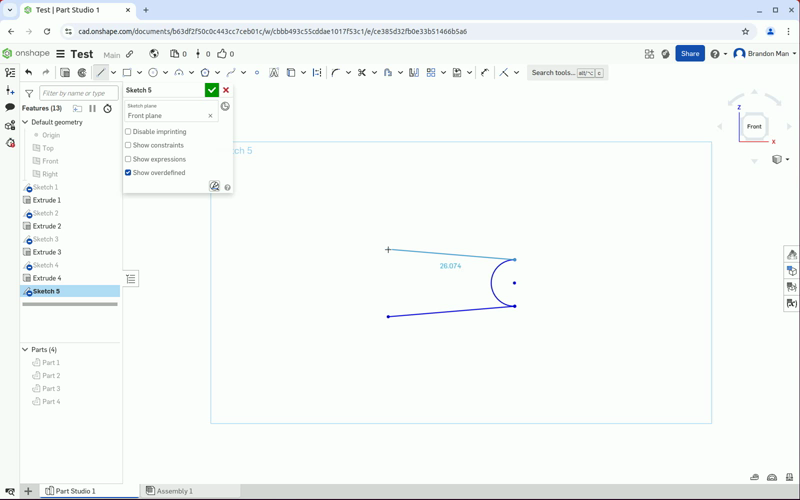
click(388, 249)
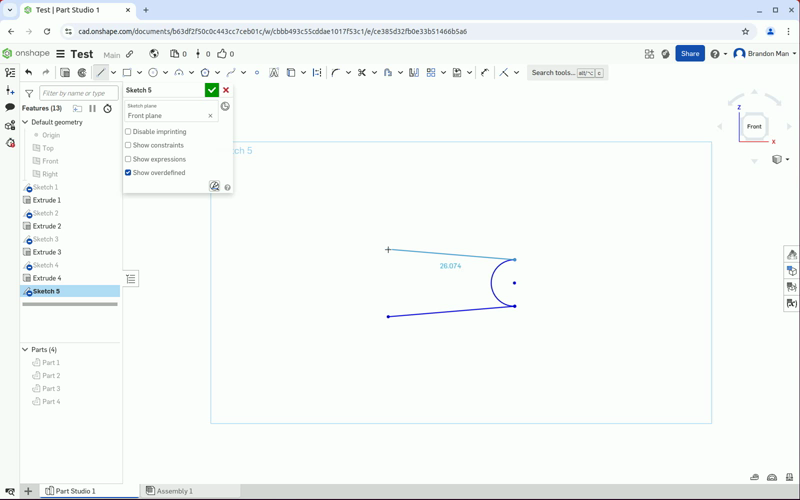
key_up(shift)
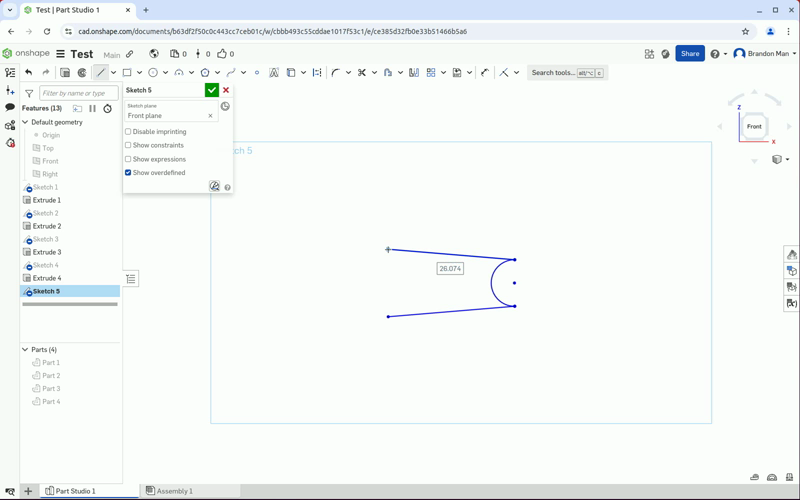
key(esc)
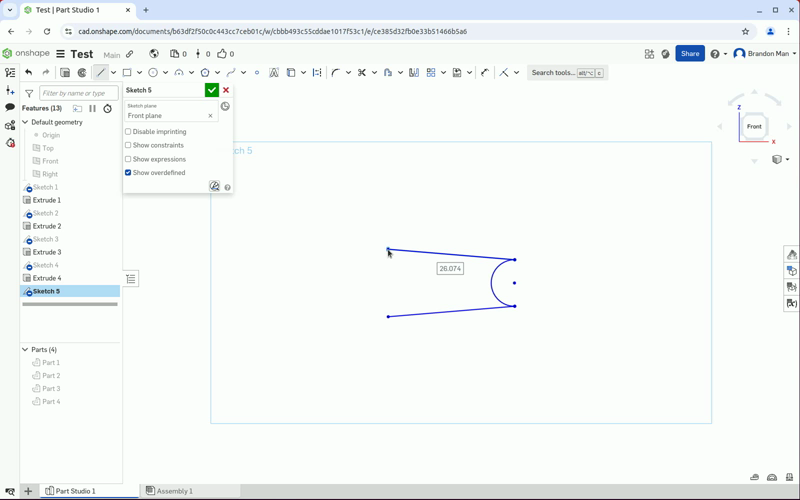
key(a)
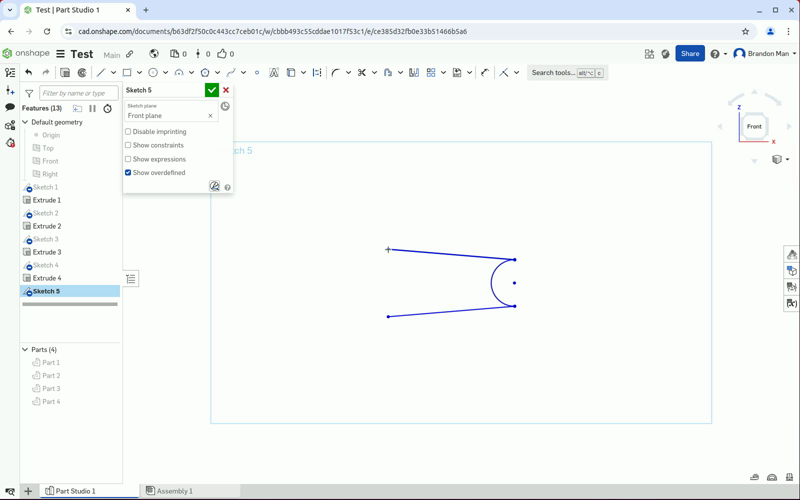
mouse_move(388, 249)
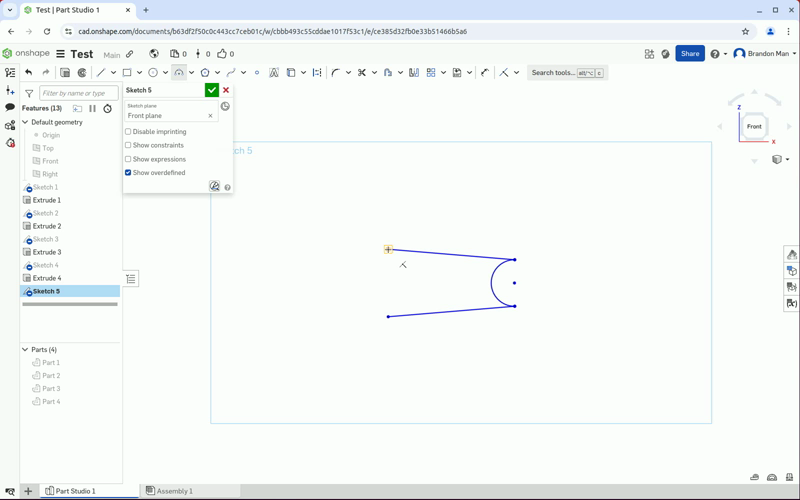
click(388, 249)
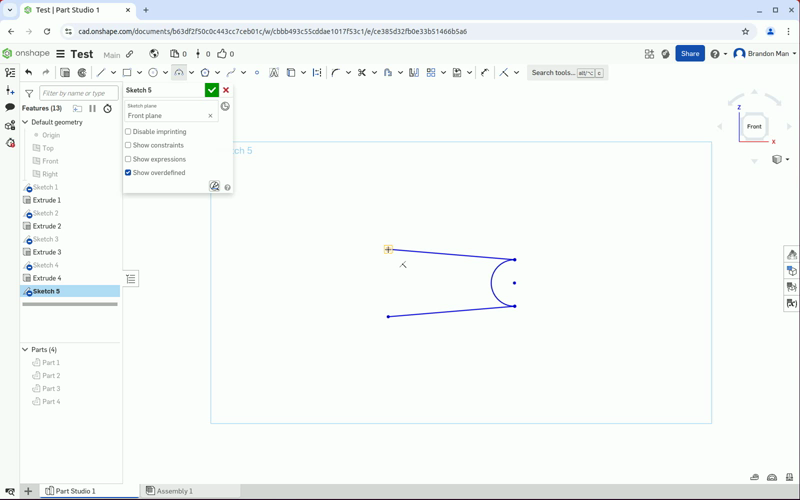
mouse_move(388, 316)
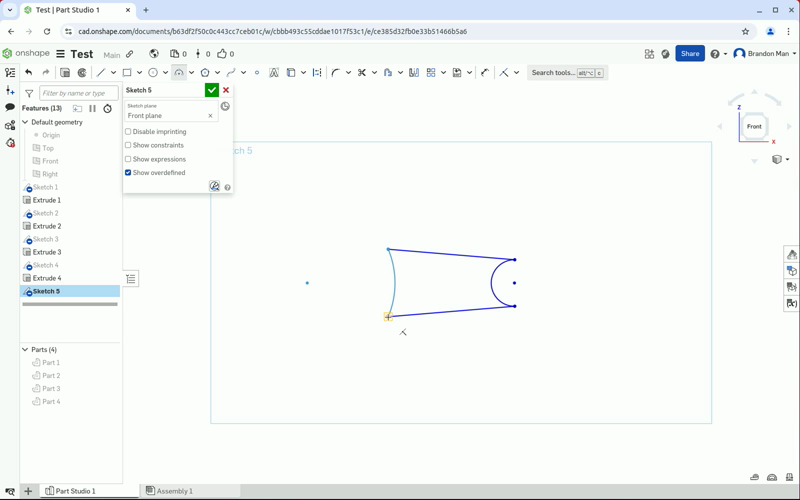
click(388, 316)
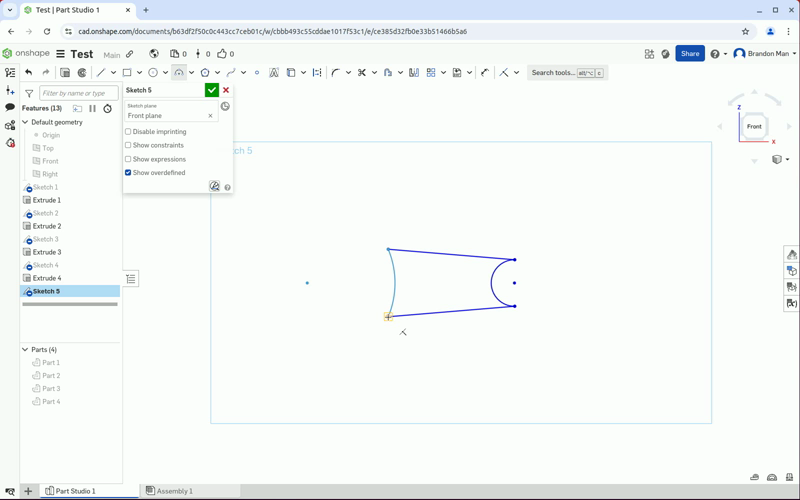
key_down(shift)
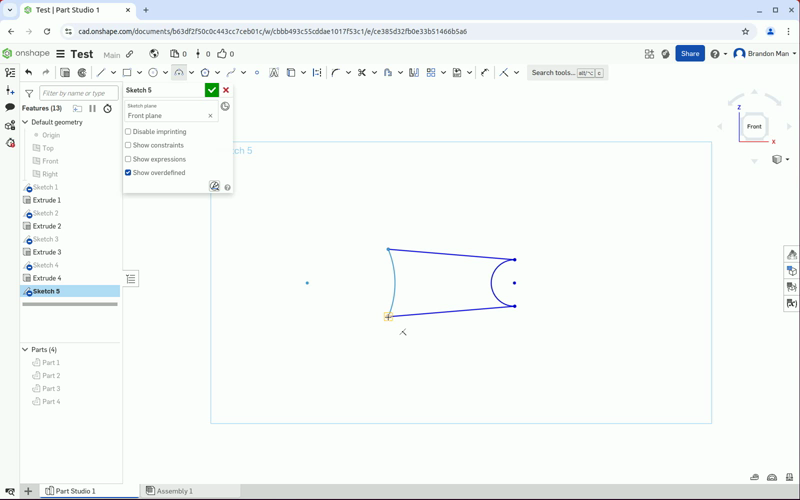
mouse_move(416, 282)
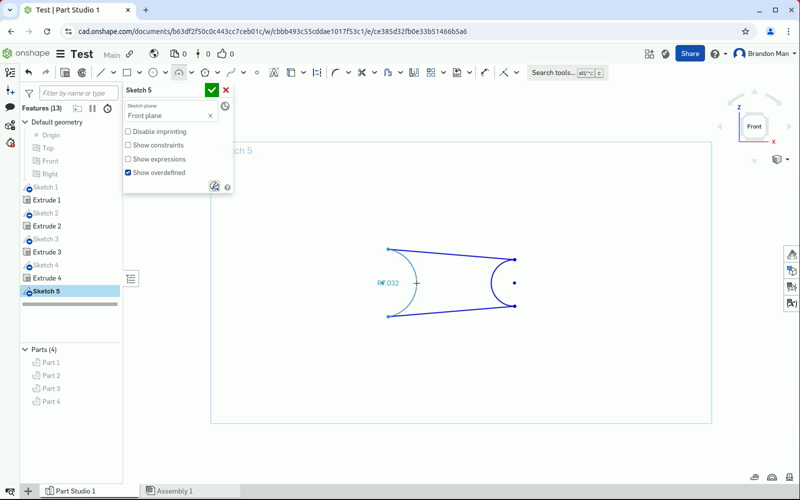
click(416, 282)
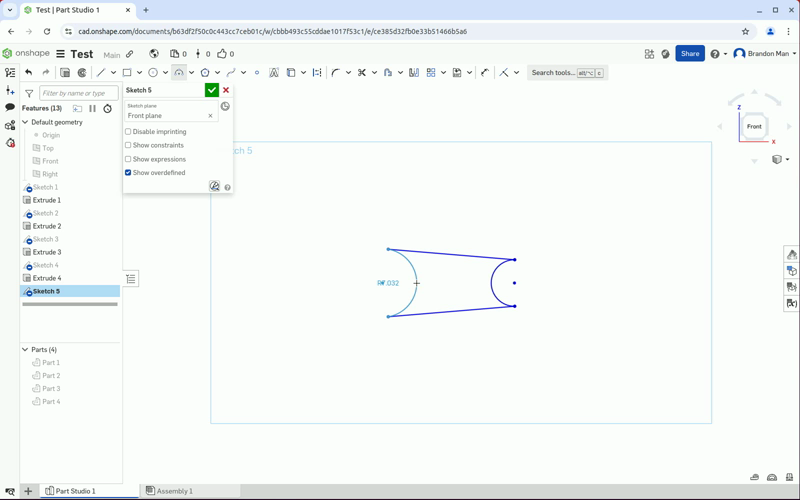
key_up(shift)
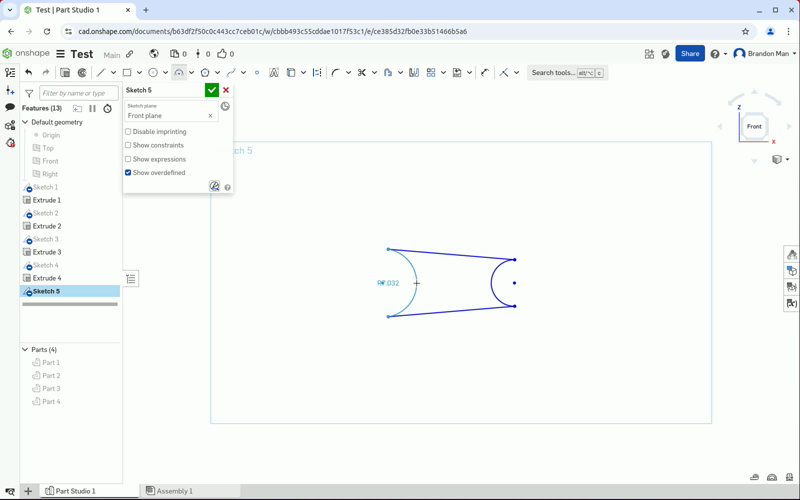
key(esc)
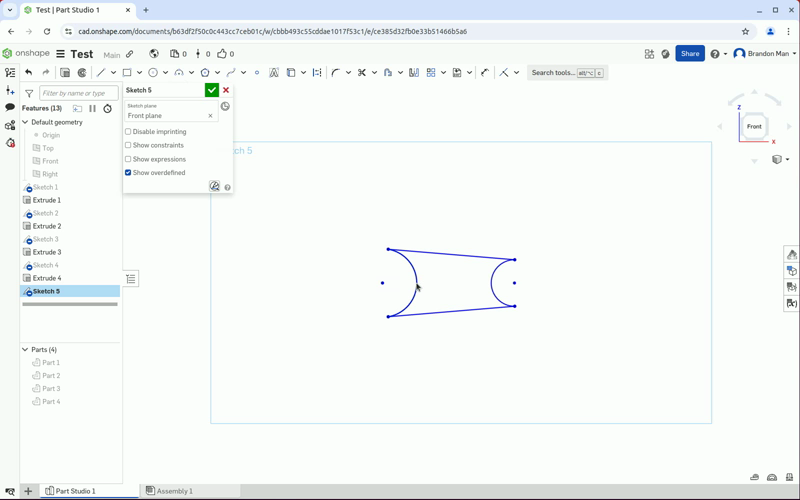
mouse_move(482, 296)
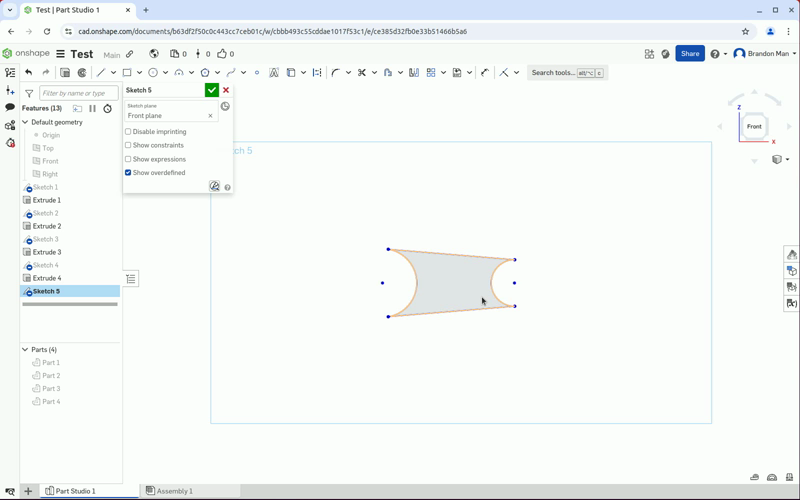
scroll(6)
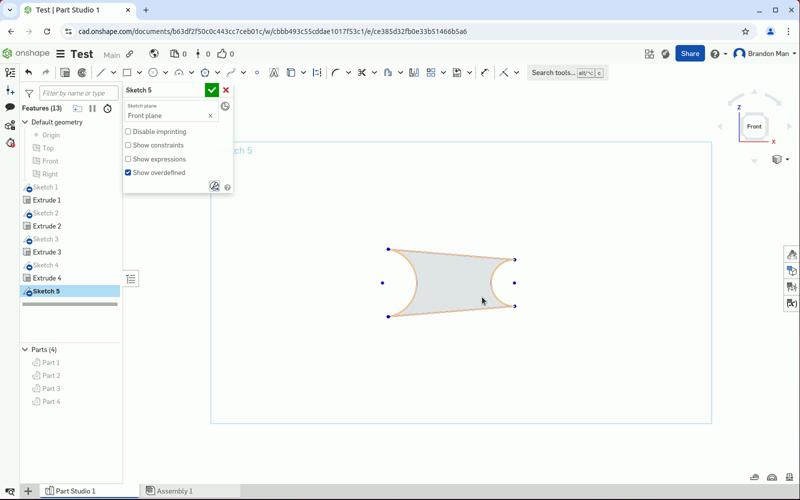
scroll(6)
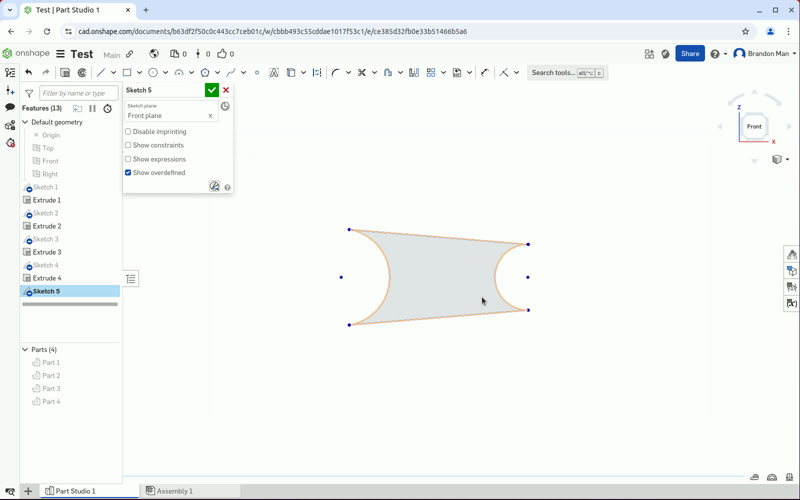
scroll(6)
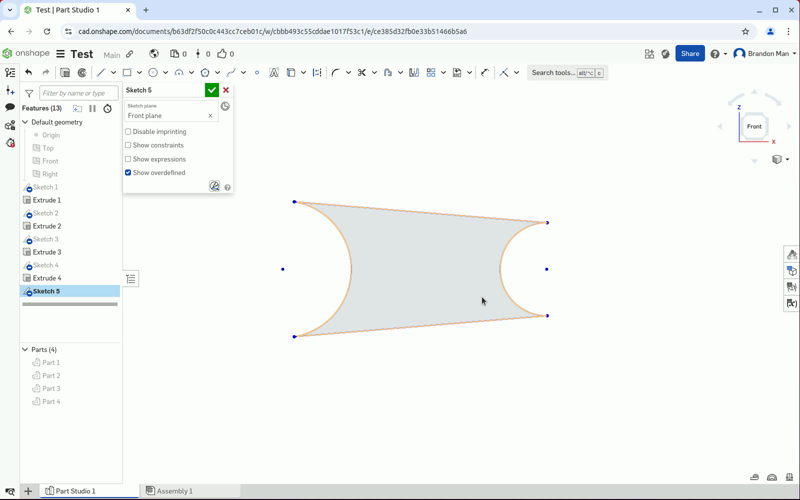
scroll(6)
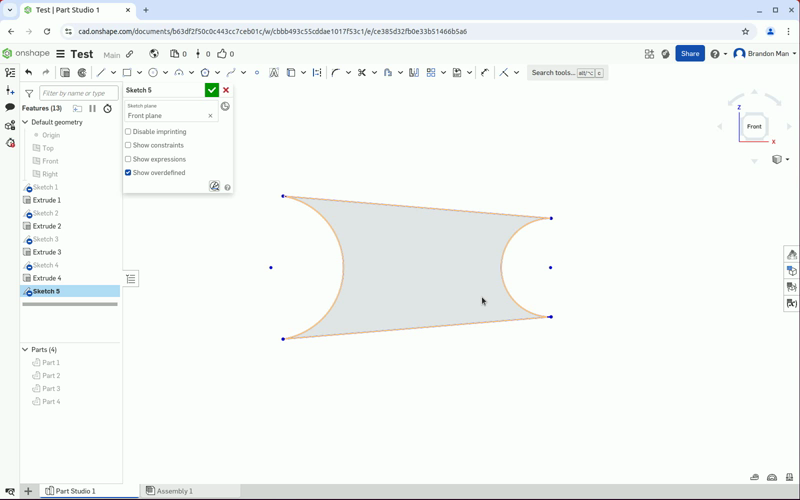
scroll(6)
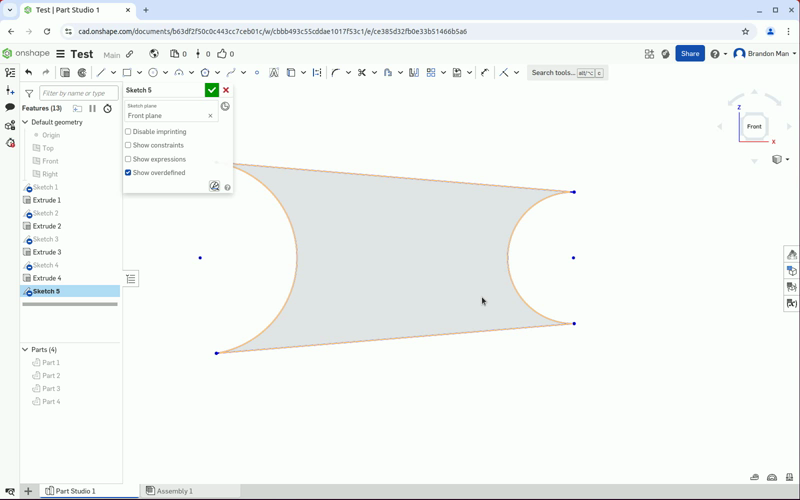
scroll(6)
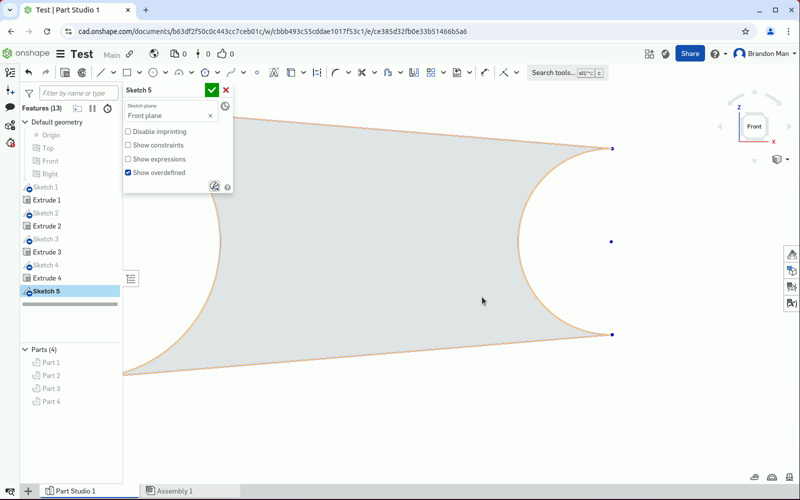
scroll(6)
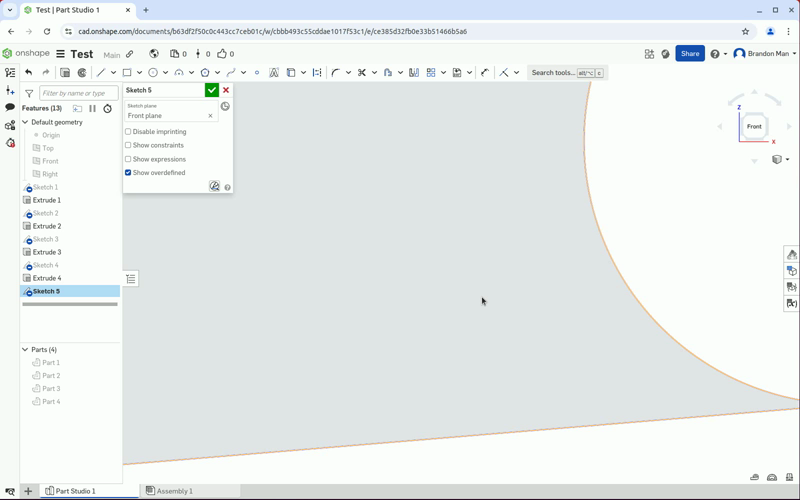
click(482, 296)
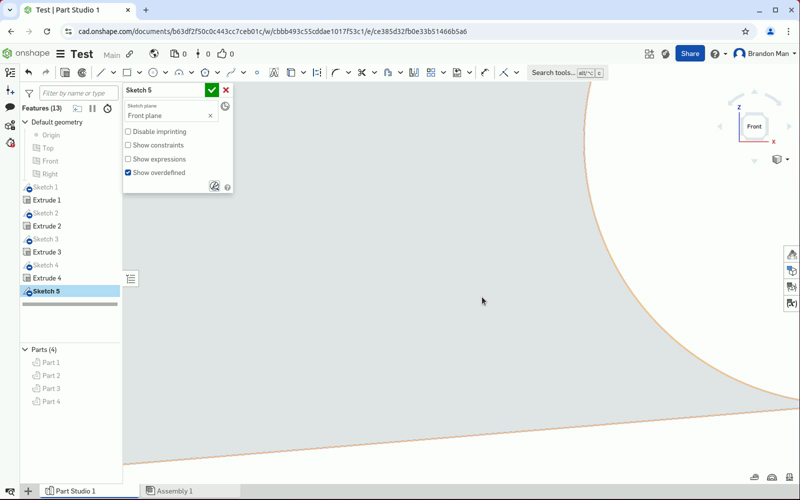
scroll(-6)
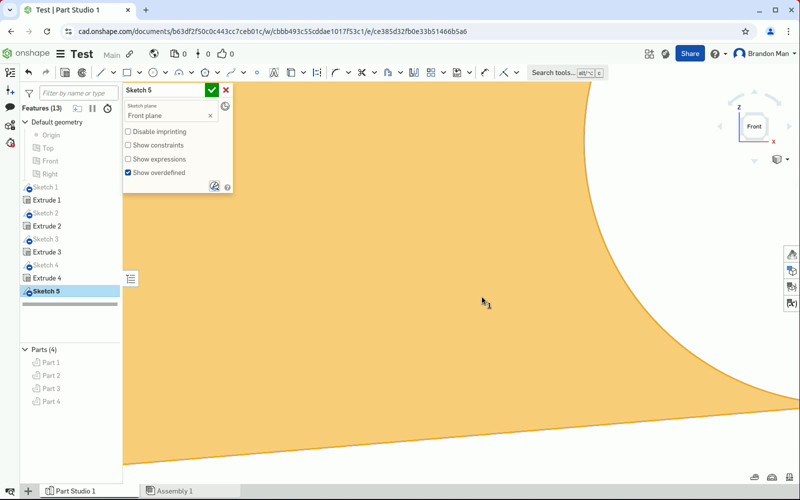
scroll(-6)
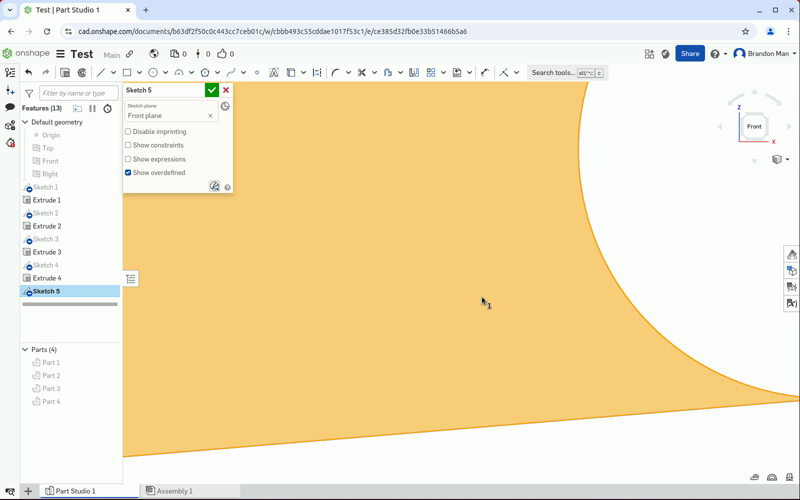
scroll(-6)
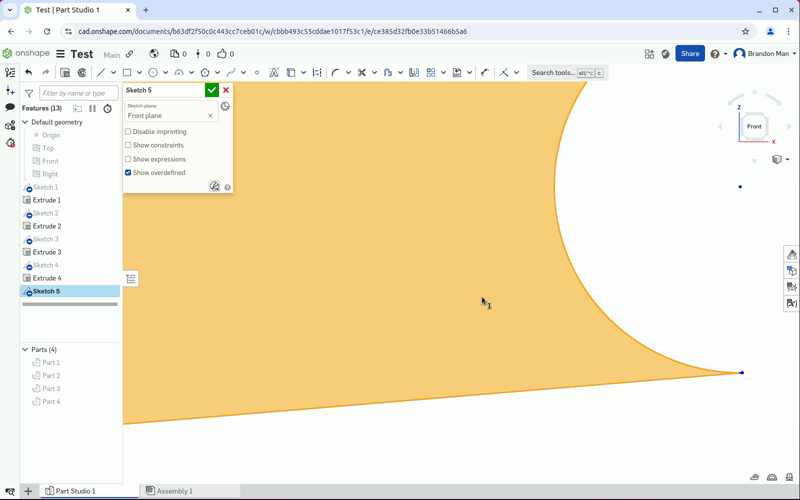
scroll(-6)
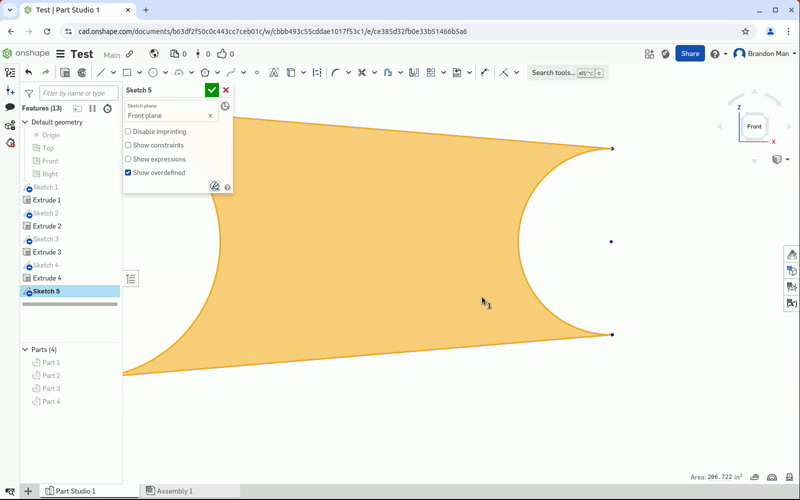
scroll(-6)
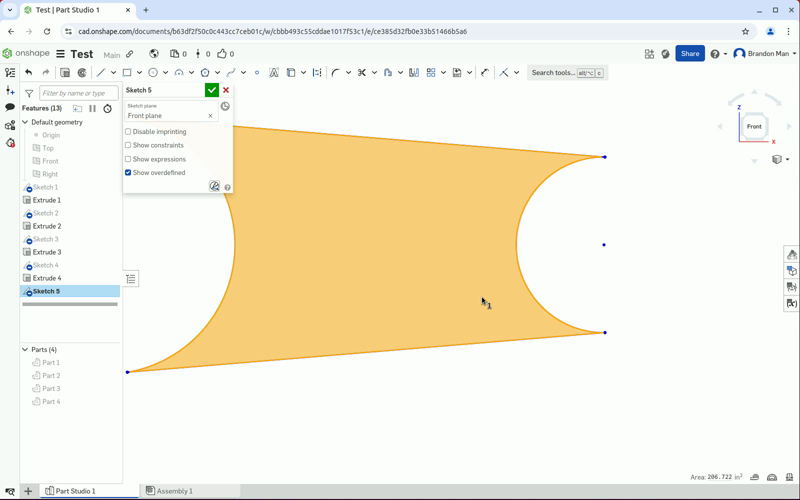
scroll(-6)
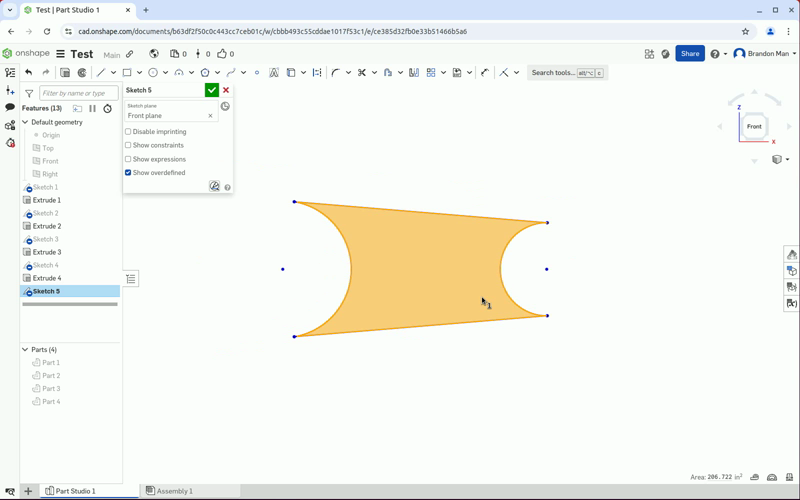
scroll(-6)
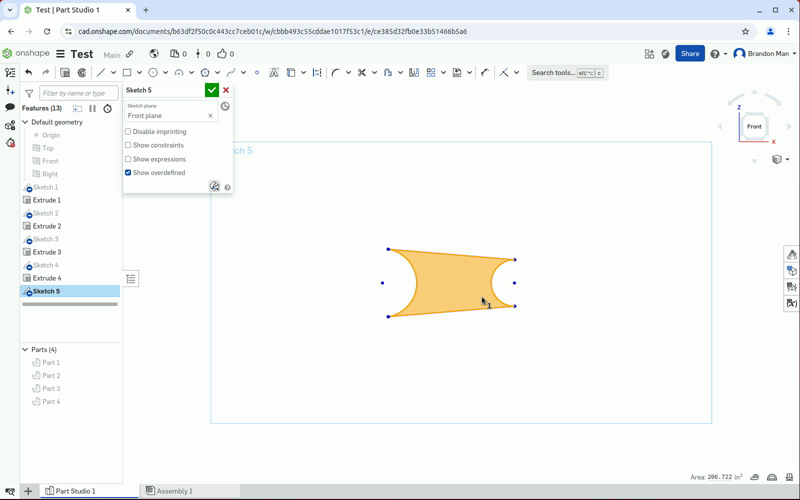
mouse_move(73, 352)
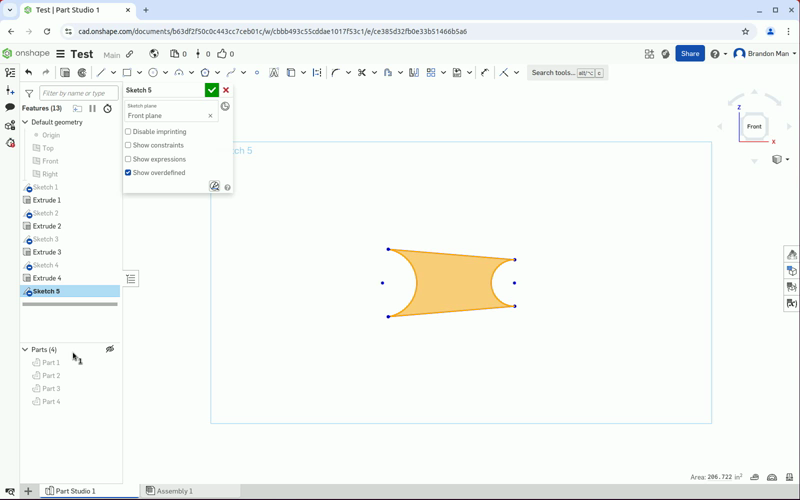
key(shift+y)
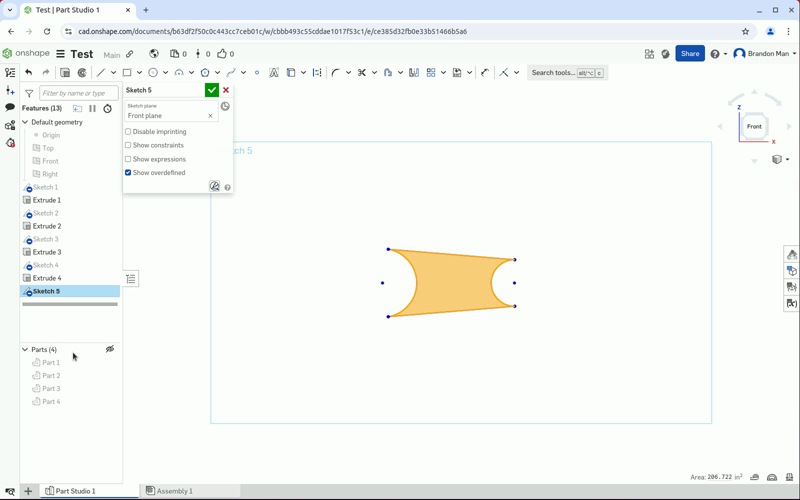
key(shift+e)
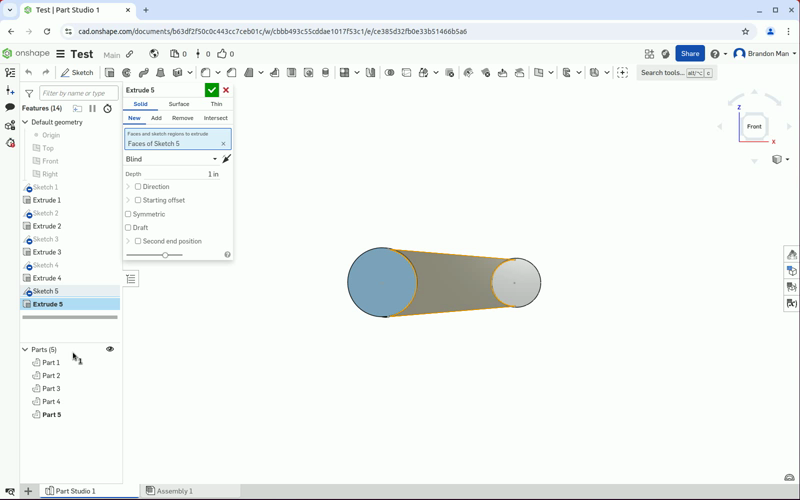
mouse_move(143, 106)
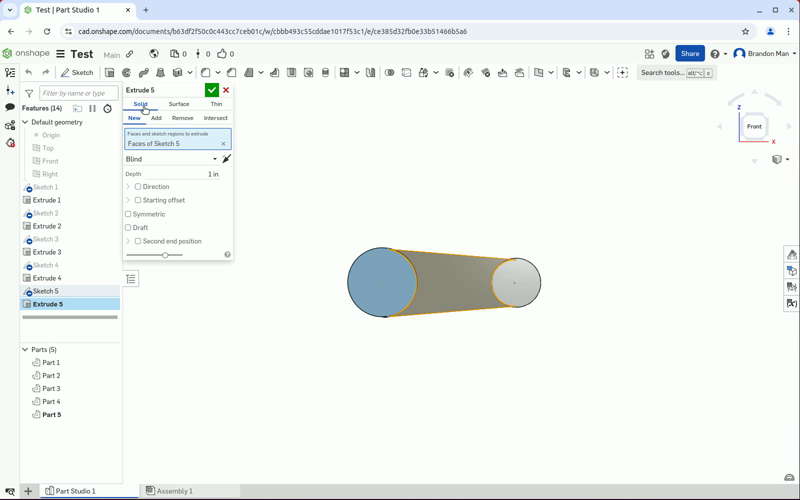
click(143, 106)
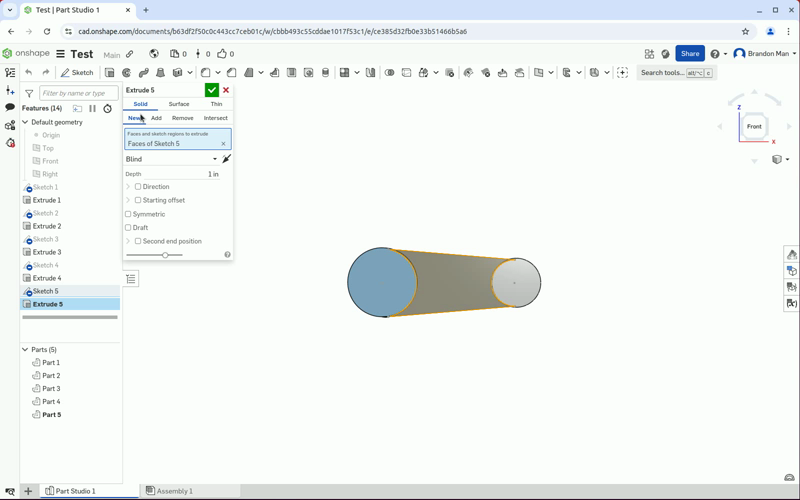
mouse_move(137, 120)
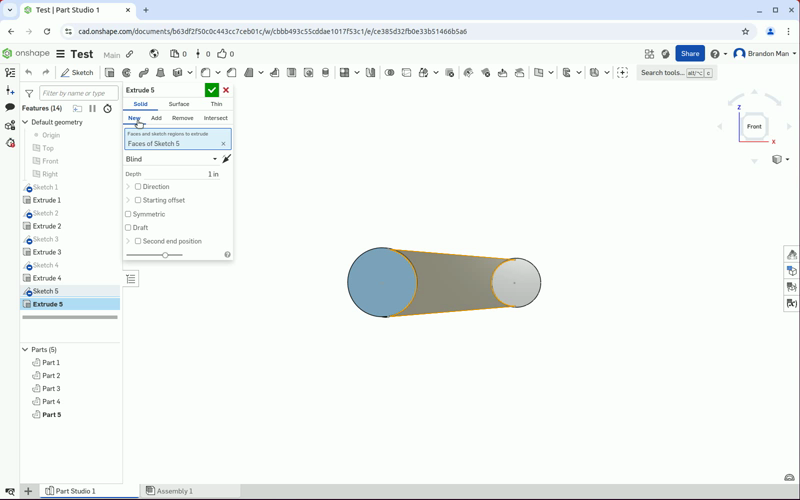
click(137, 120)
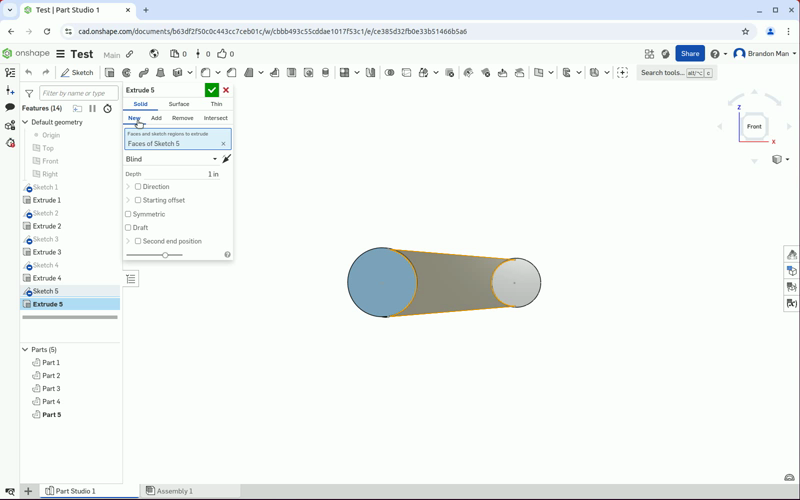
key(tab, 4)
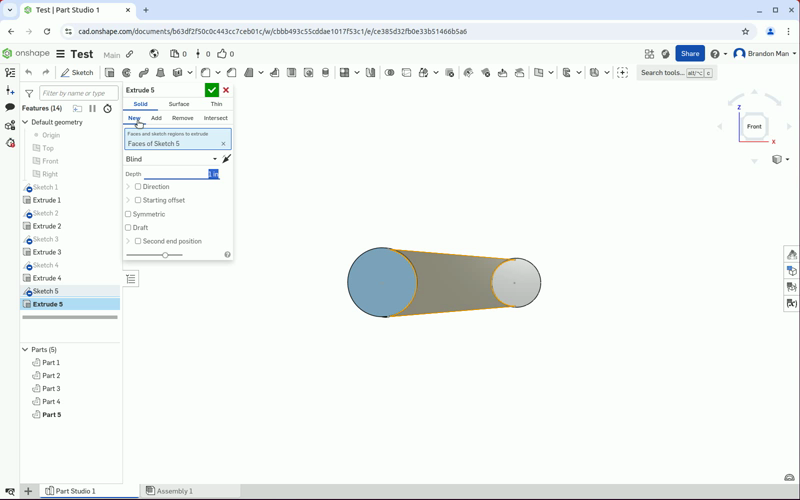
text(1.444)
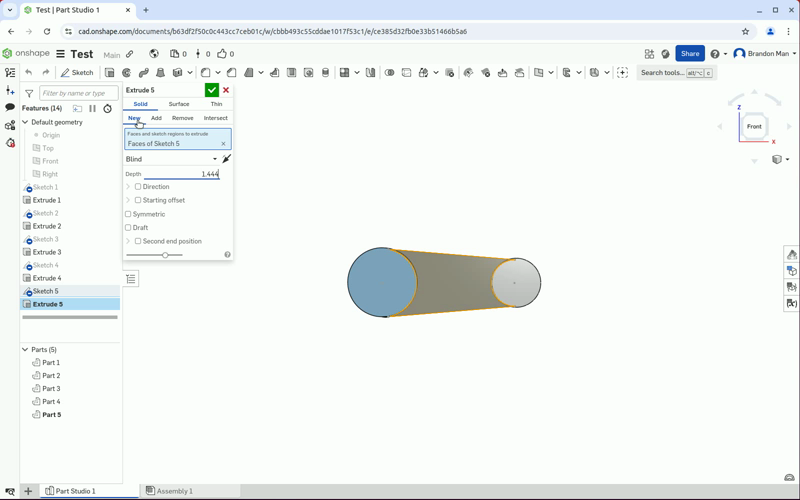
key(enter)
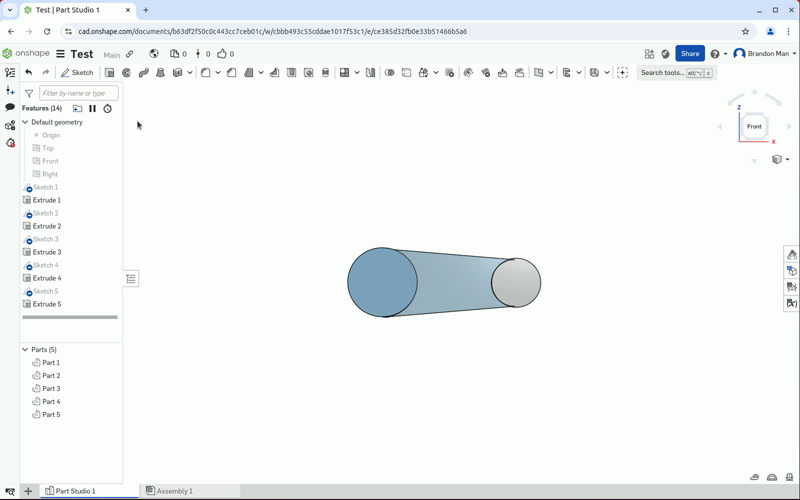
key(shift+h)
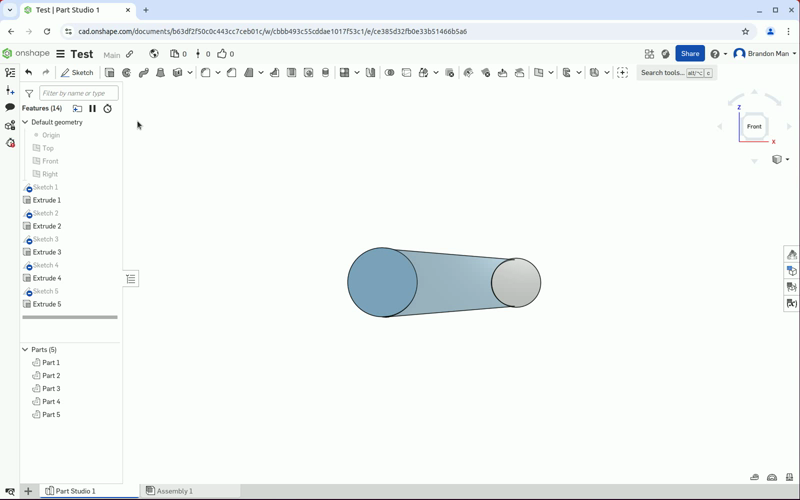
key(shift+h)
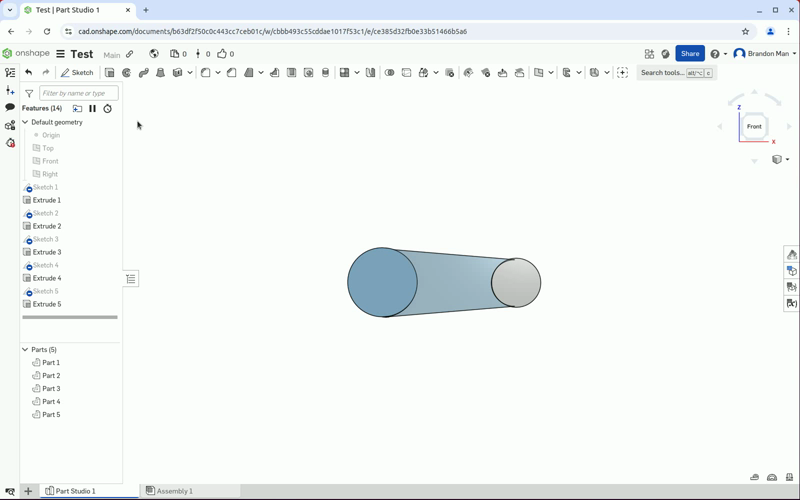
mouse_move(73, 189)
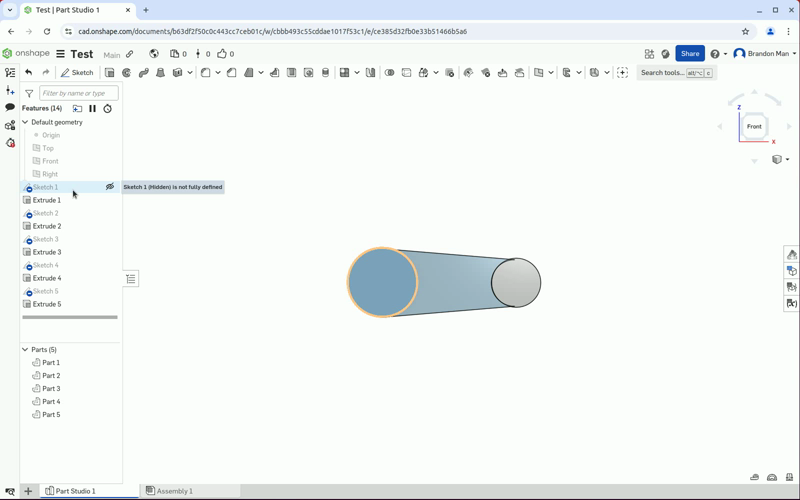
click(73, 189)
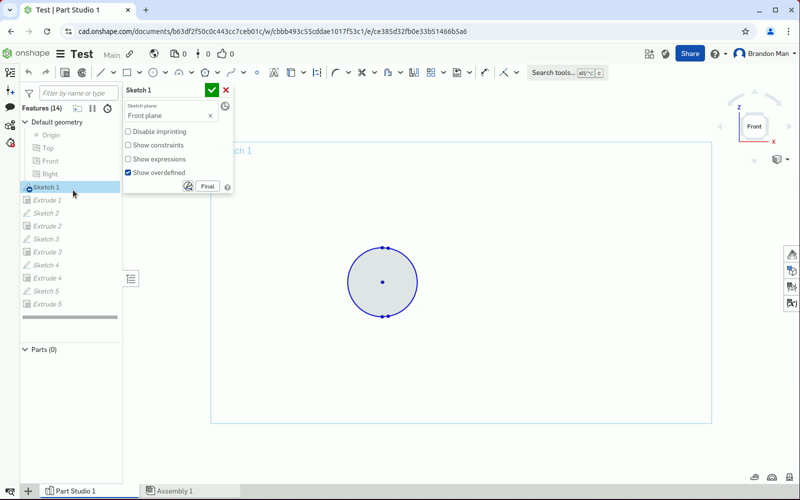
mouse_move(229, 92)
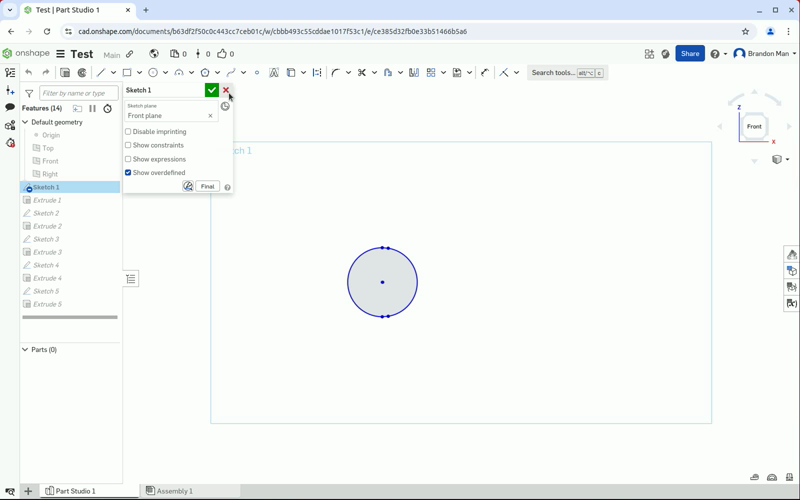
click(229, 92)
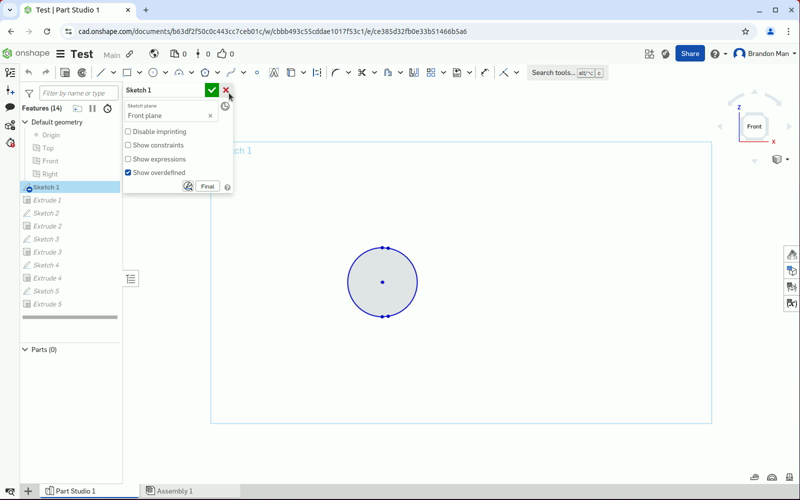
key(shift+s)
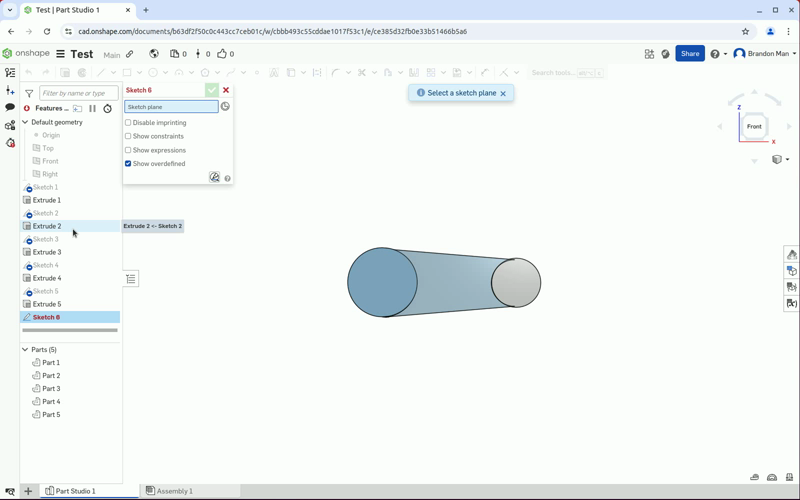
scroll(3)
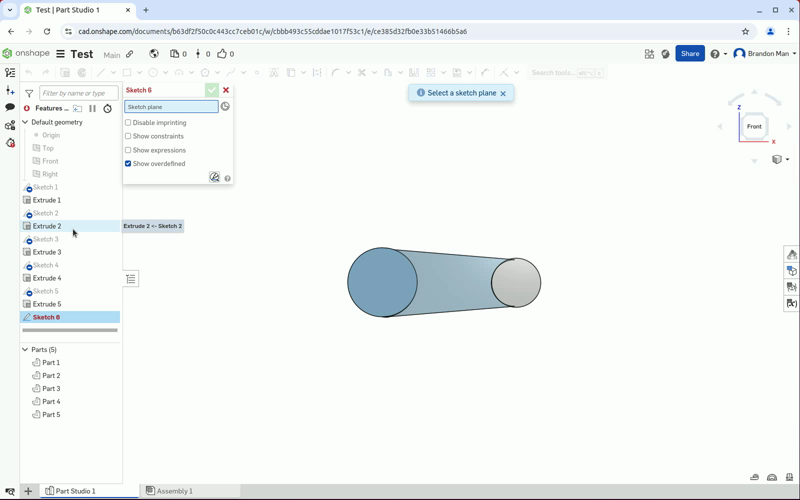
mouse_move(73, 163)
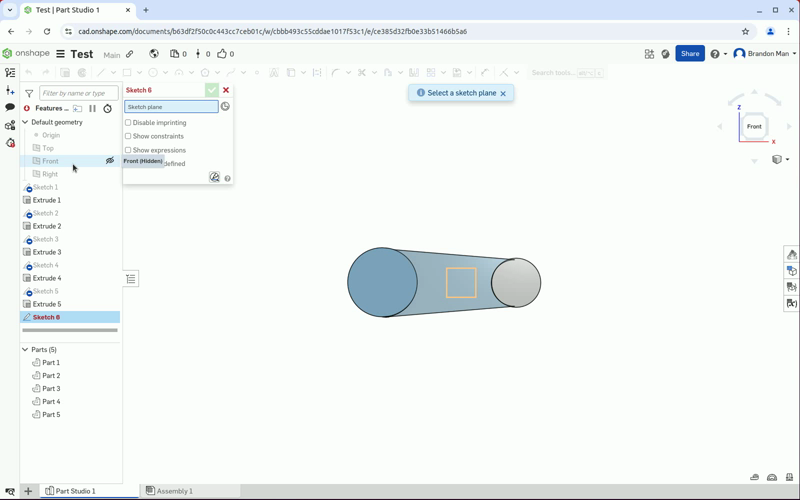
click(73, 163)
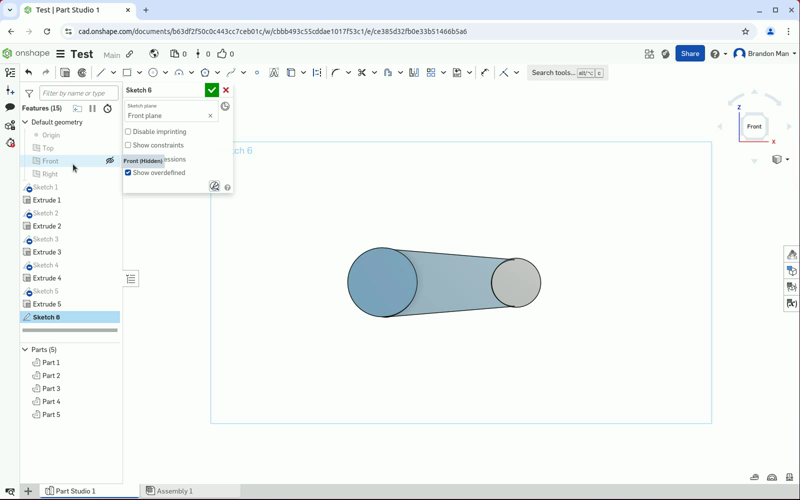
mouse_move(73, 352)
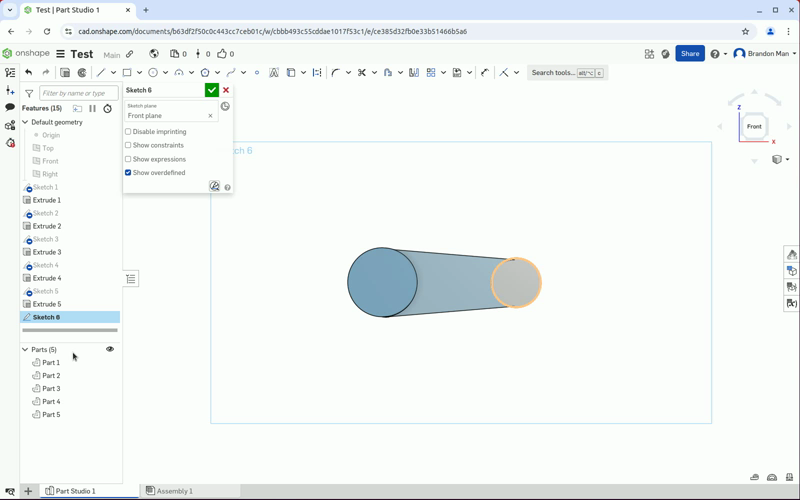
key(y)
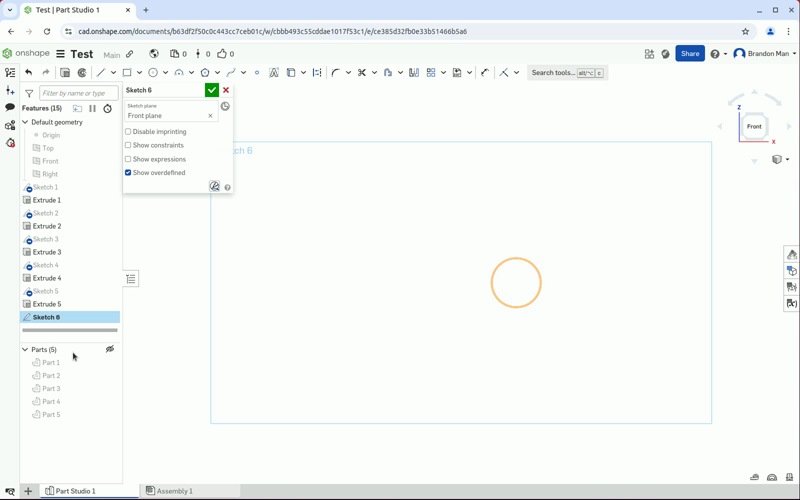
key(l)
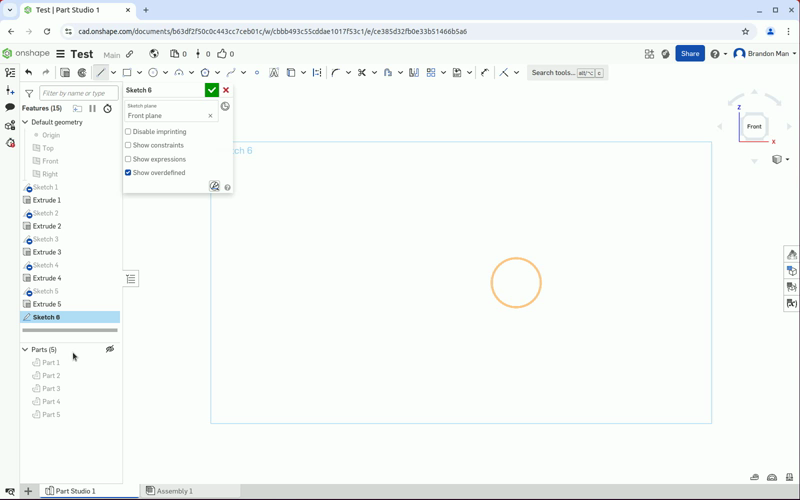
key_down(shift)
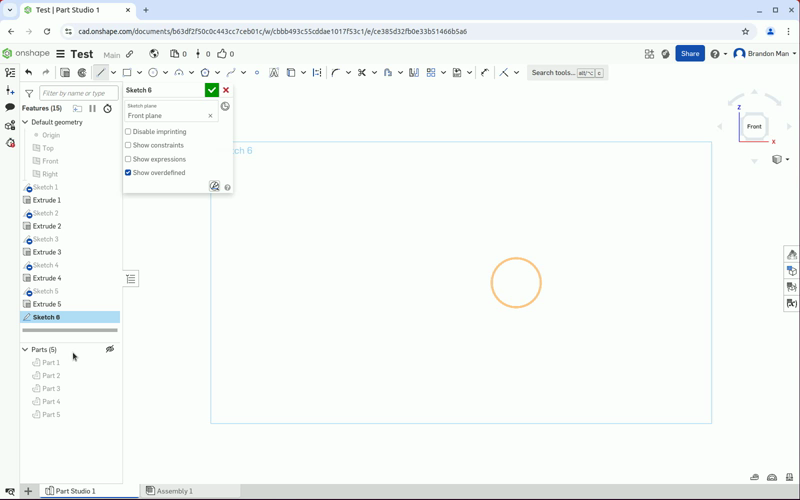
mouse_move(382, 316)
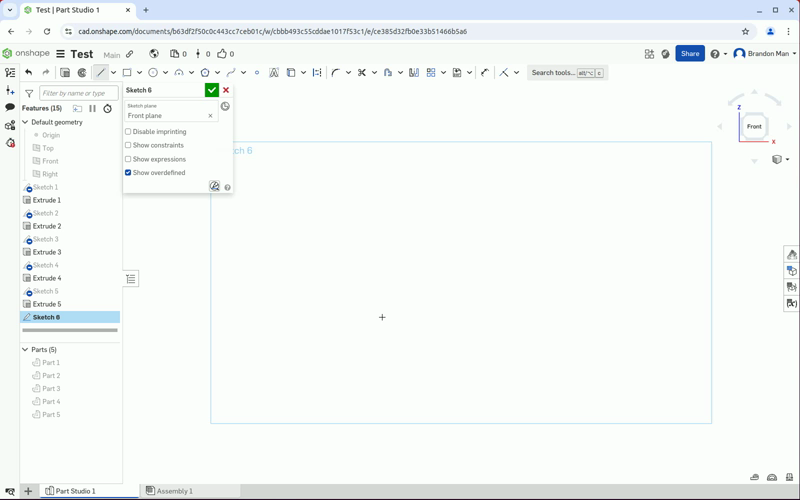
click(382, 316)
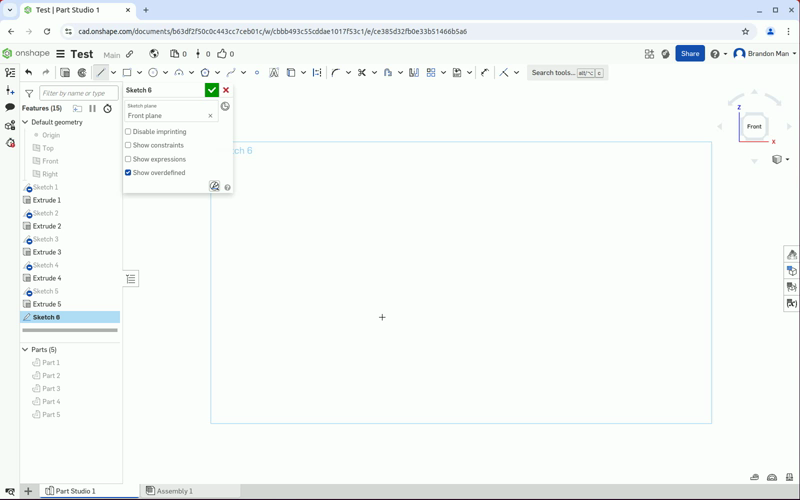
key_up(shift)
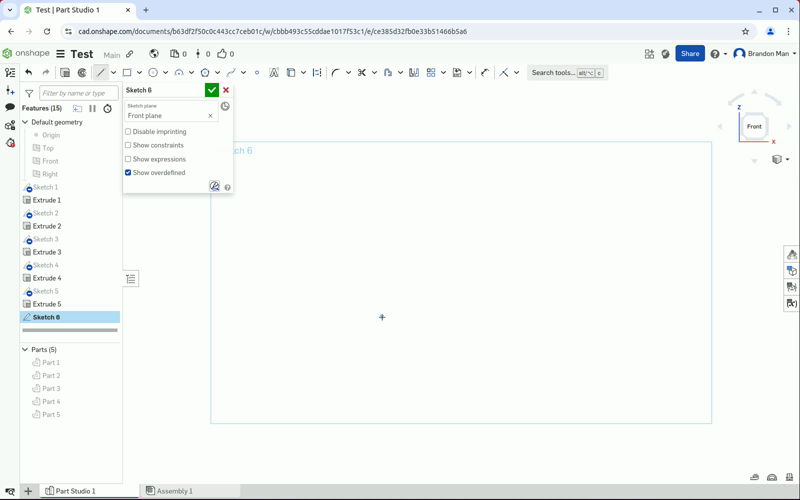
key_down(shift)
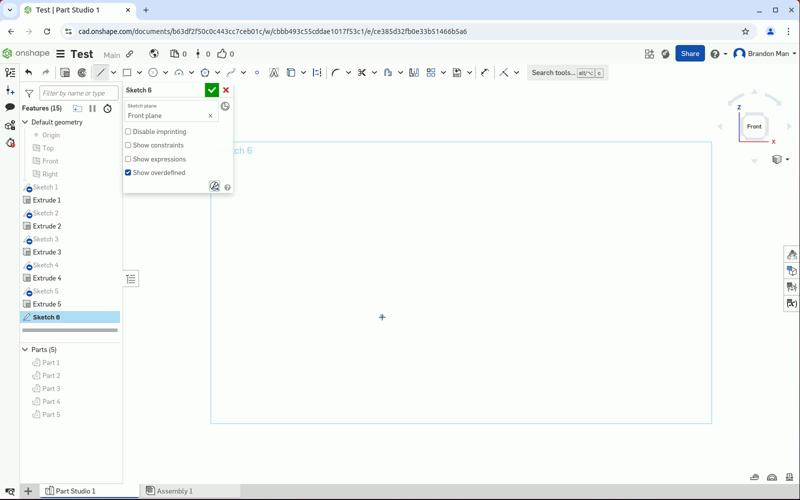
mouse_move(412, 316)
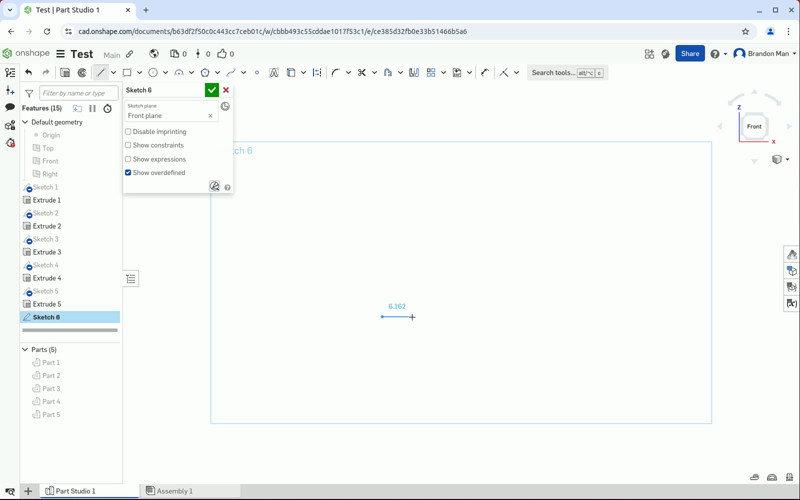
mouse_move(388, 316)
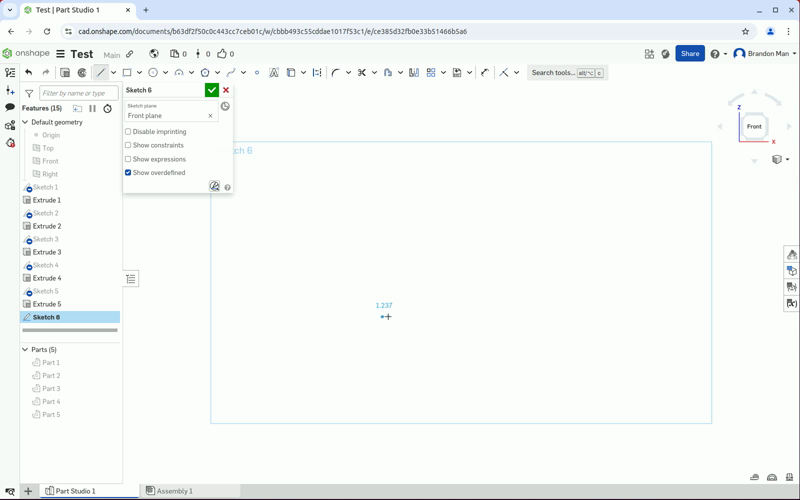
scroll(6)
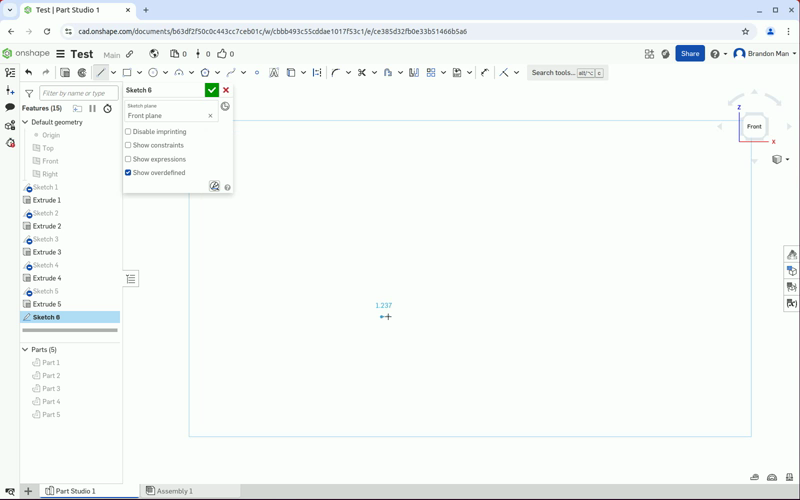
scroll(6)
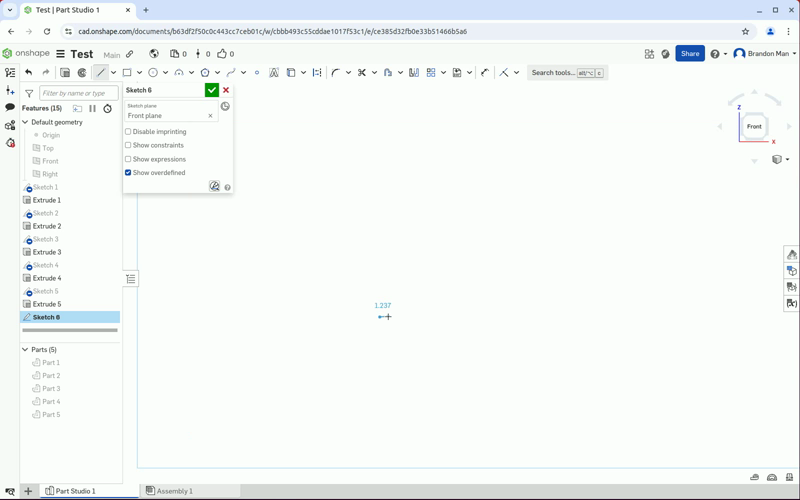
scroll(6)
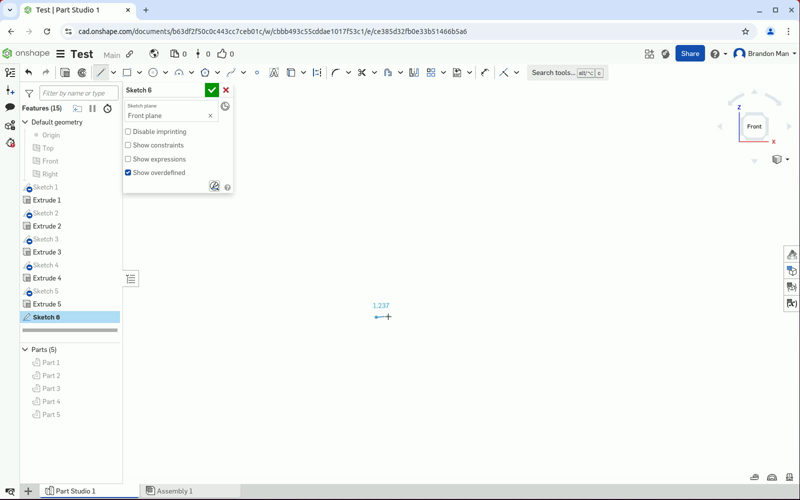
scroll(6)
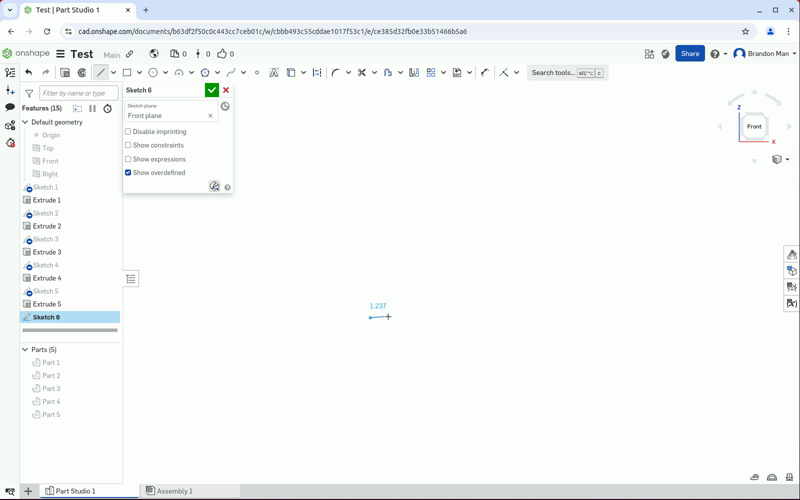
scroll(6)
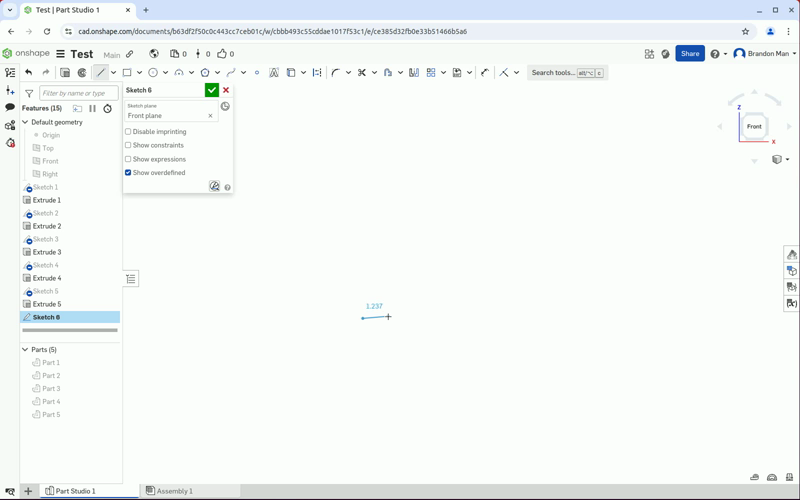
scroll(6)
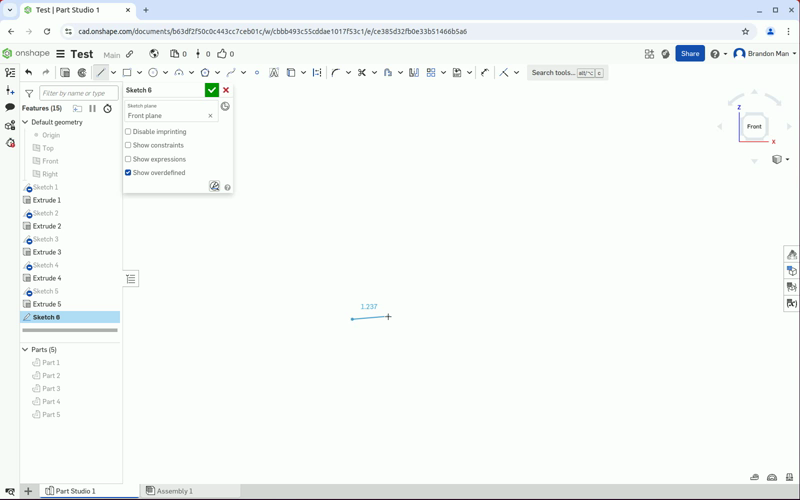
scroll(6)
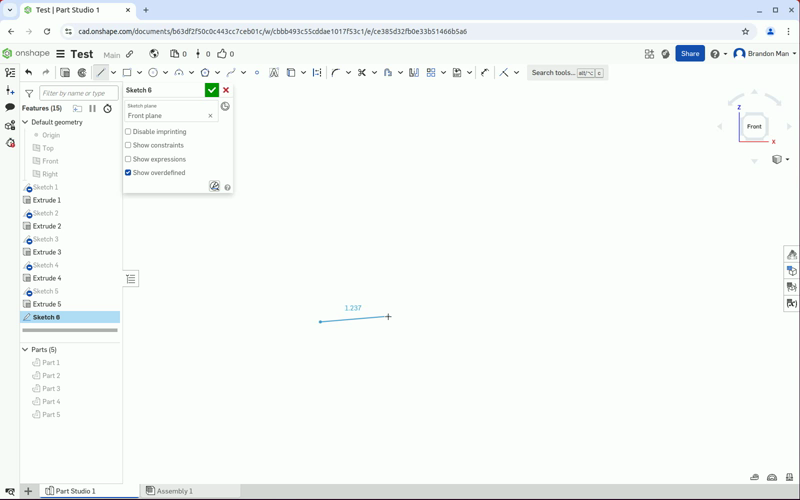
click(388, 316)
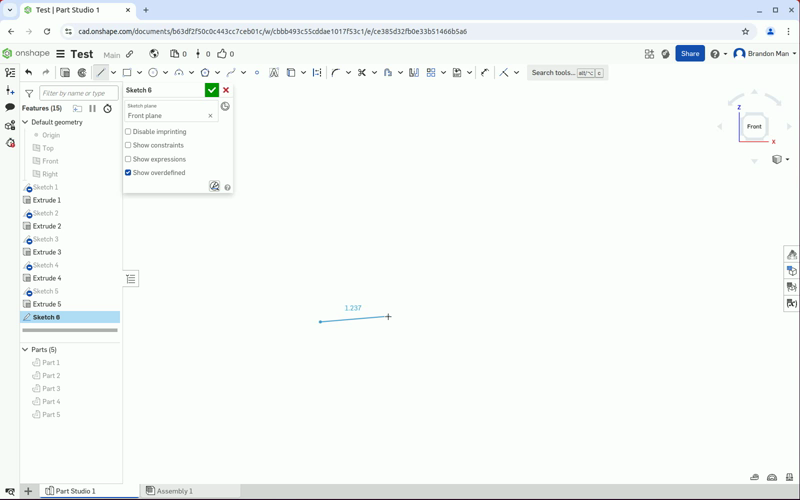
scroll(-6)
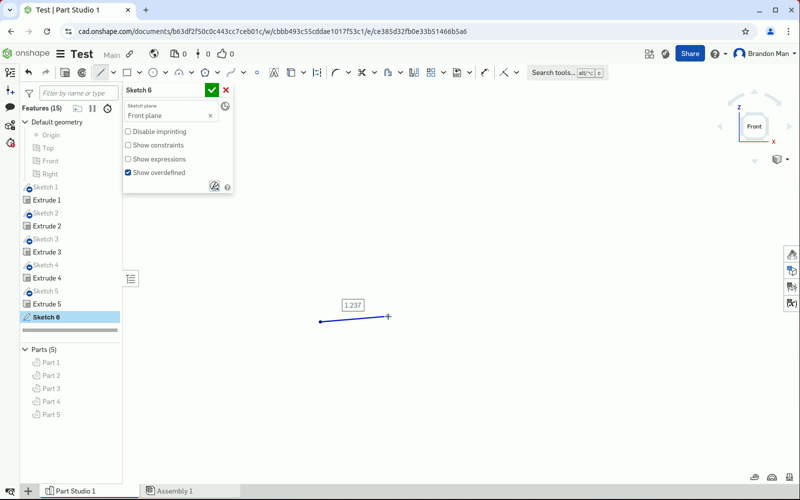
scroll(-6)
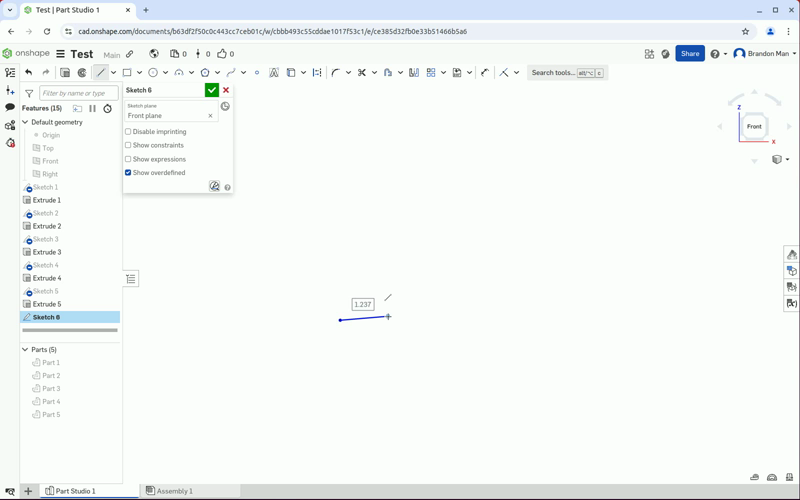
scroll(-6)
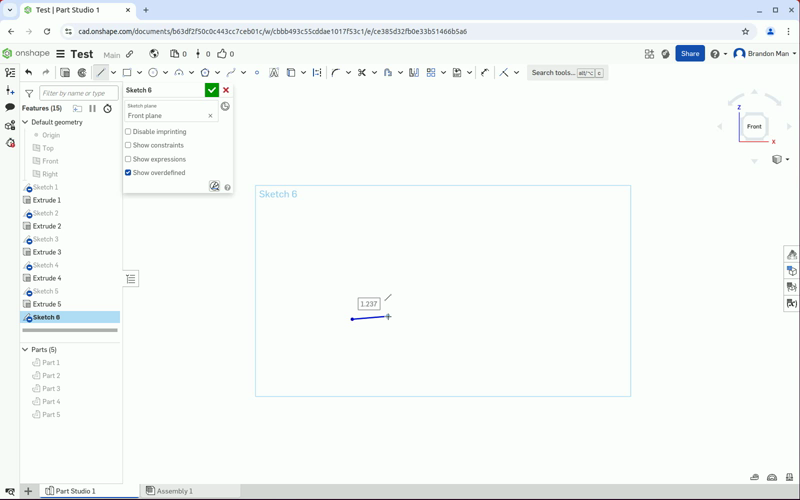
scroll(-6)
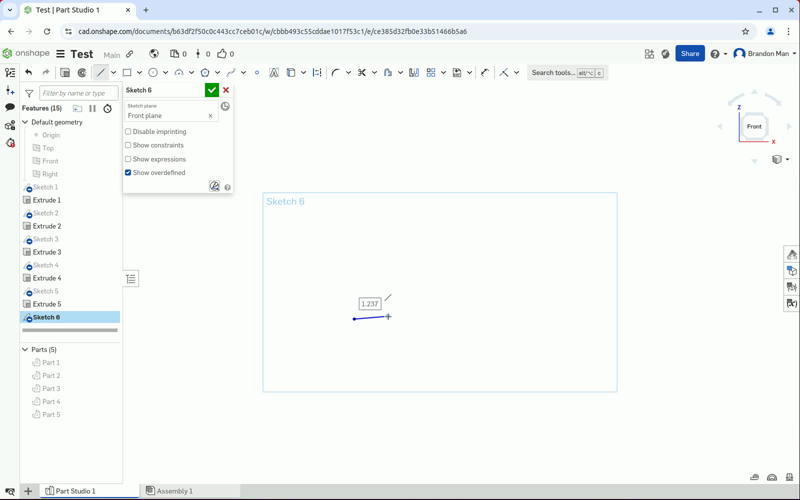
scroll(-6)
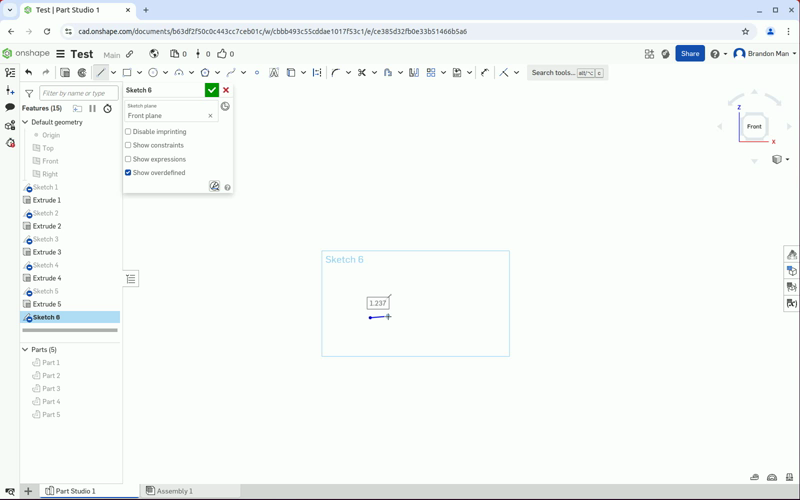
scroll(-6)
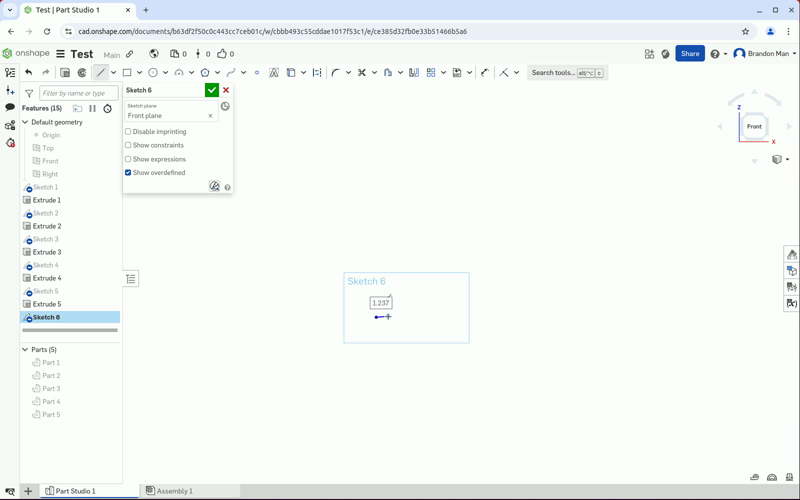
scroll(-6)
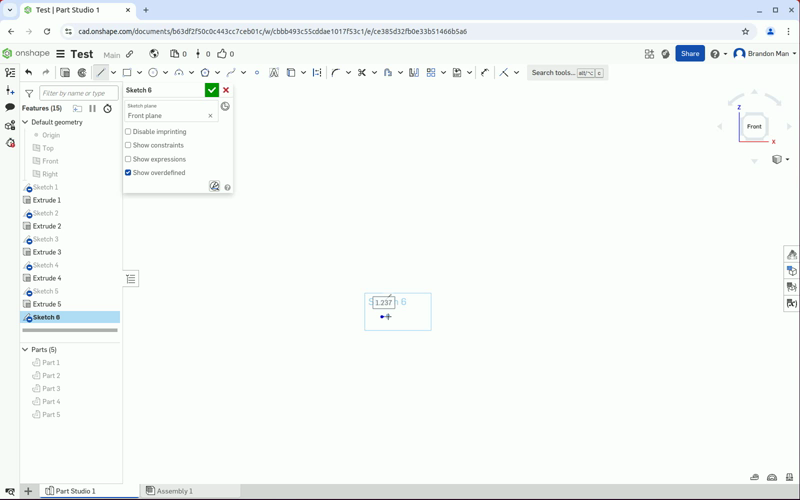
key_up(shift)
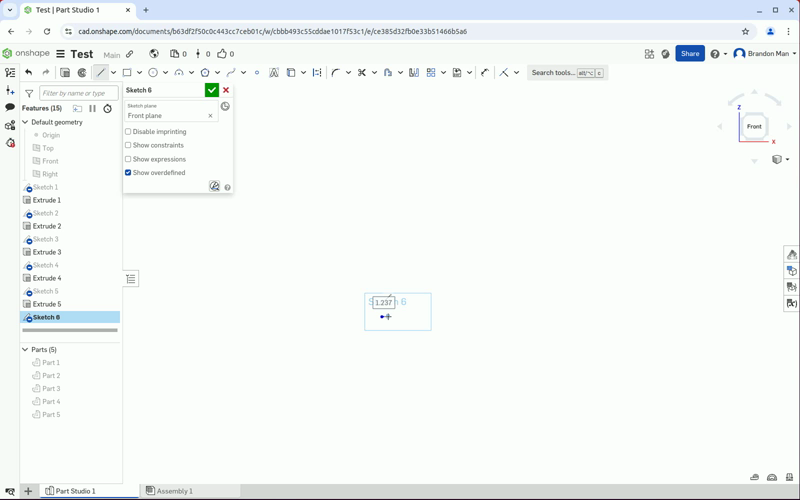
key(esc)
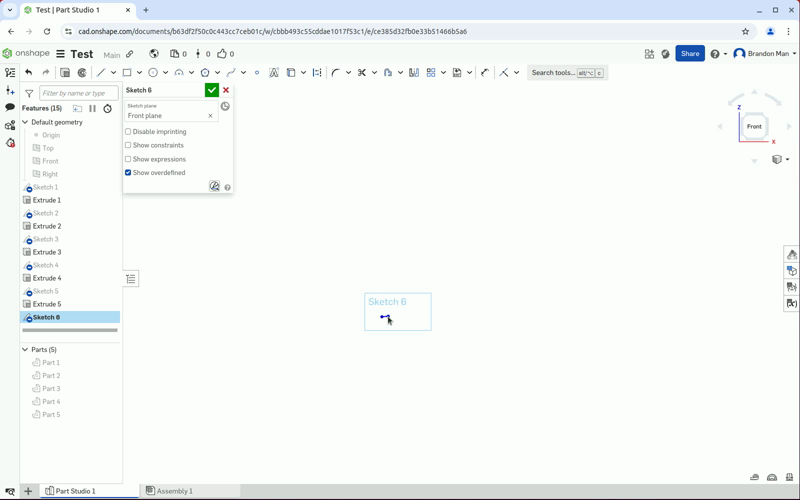
key(a)
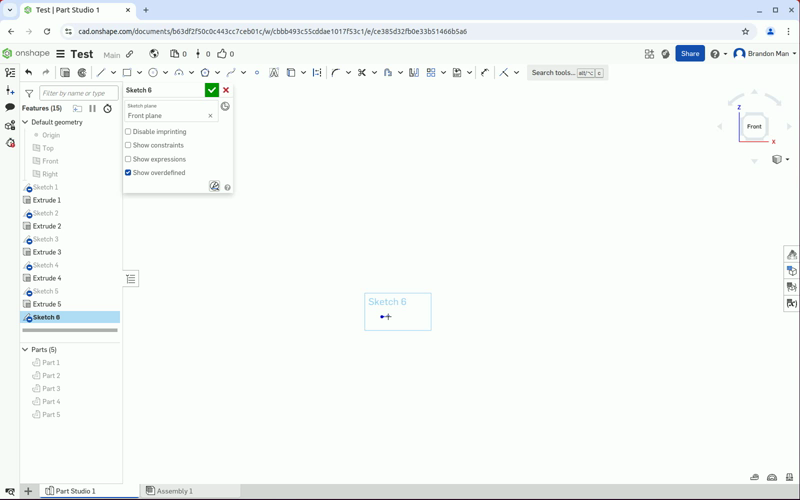
mouse_move(388, 316)
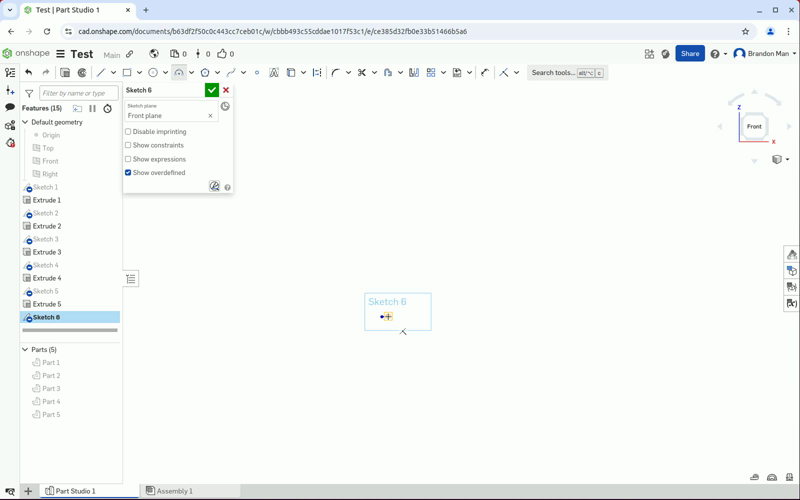
click(388, 316)
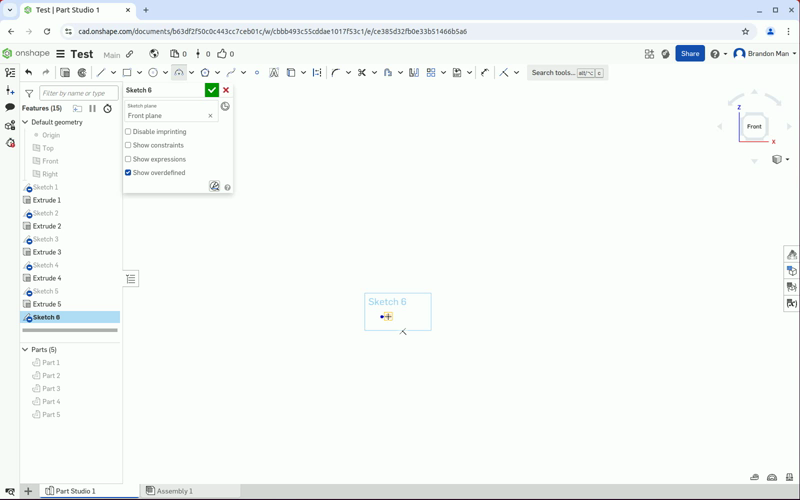
key_down(shift)
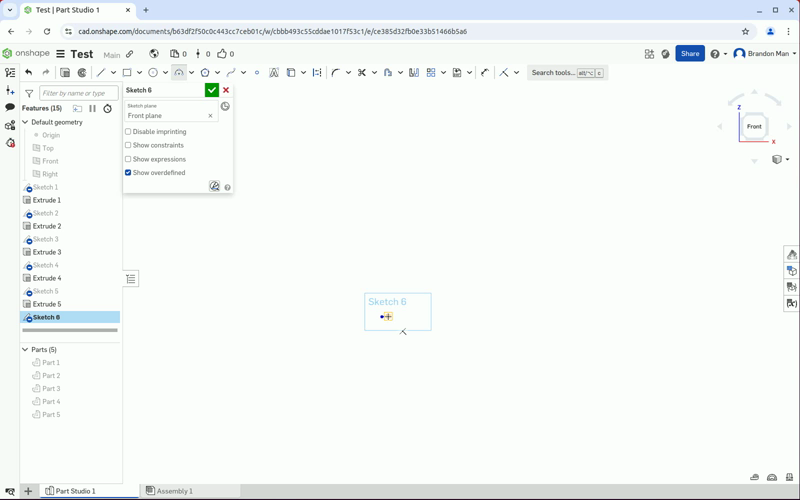
mouse_move(388, 248)
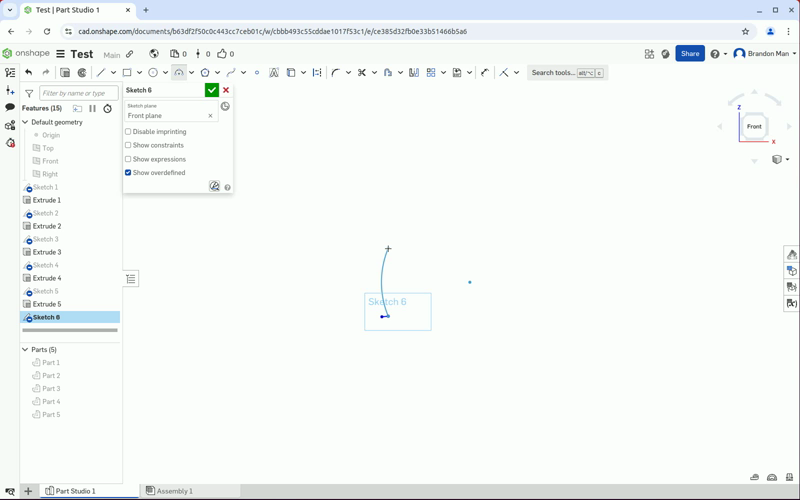
click(388, 248)
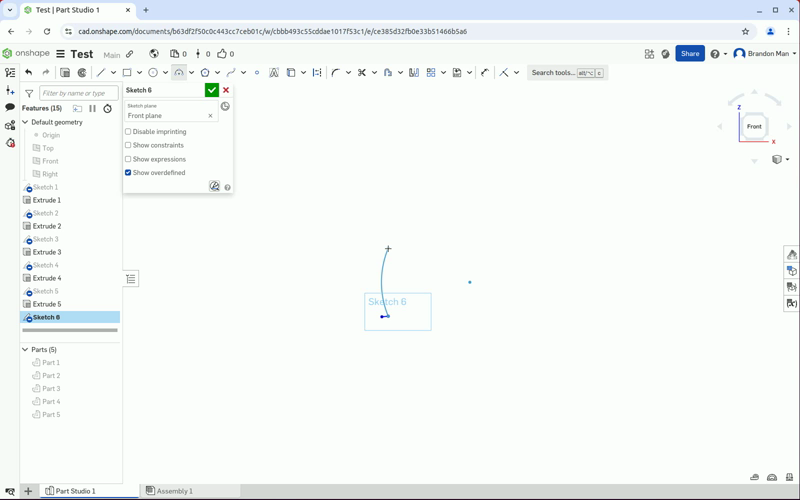
mouse_move(417, 282)
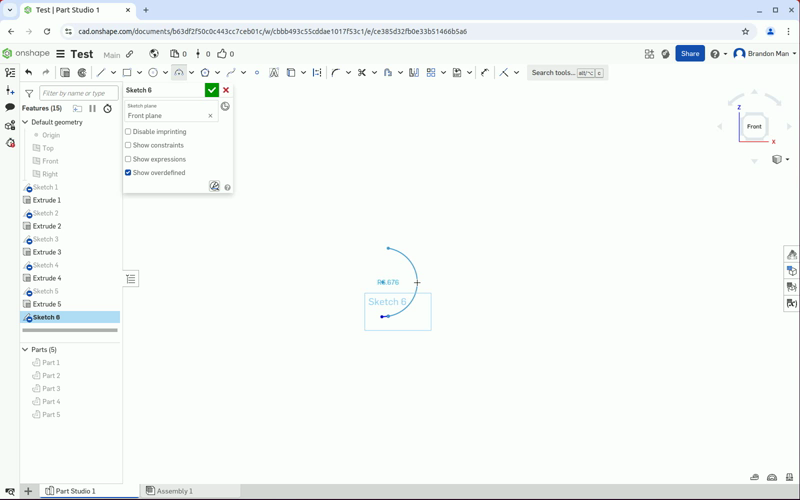
click(417, 282)
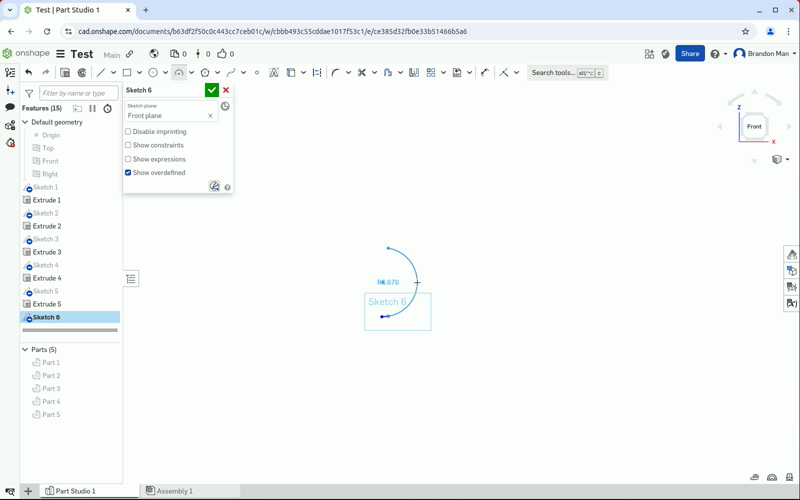
key_up(shift)
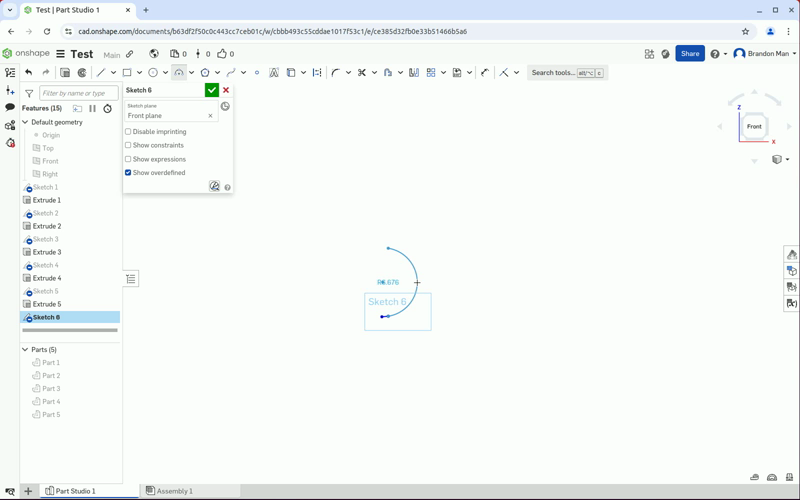
key(esc)
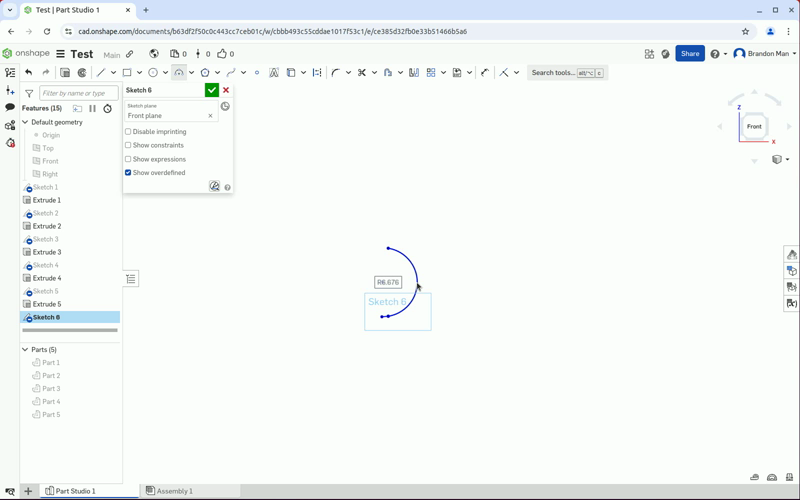
key(l)
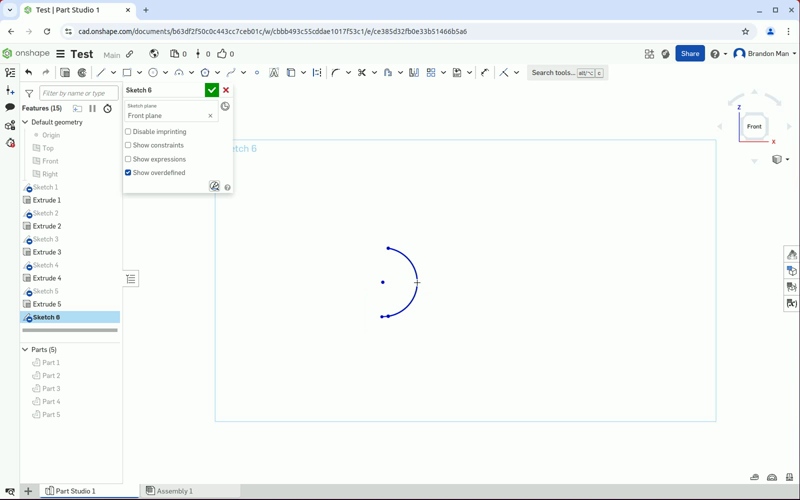
mouse_move(388, 248)
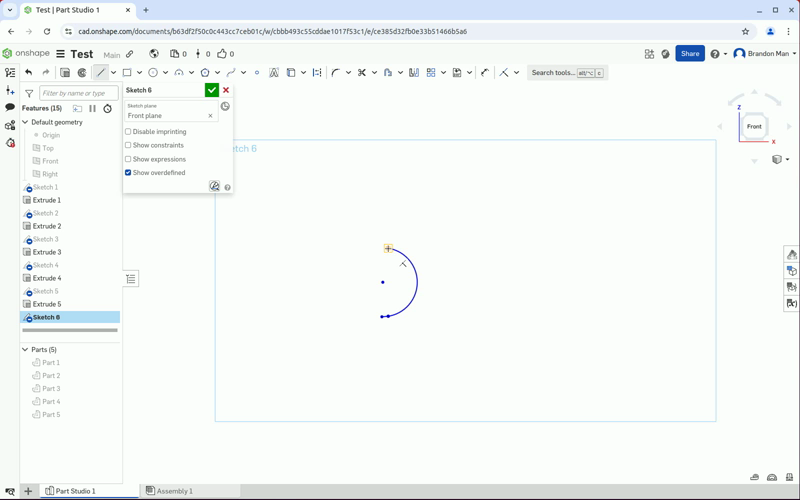
click(388, 248)
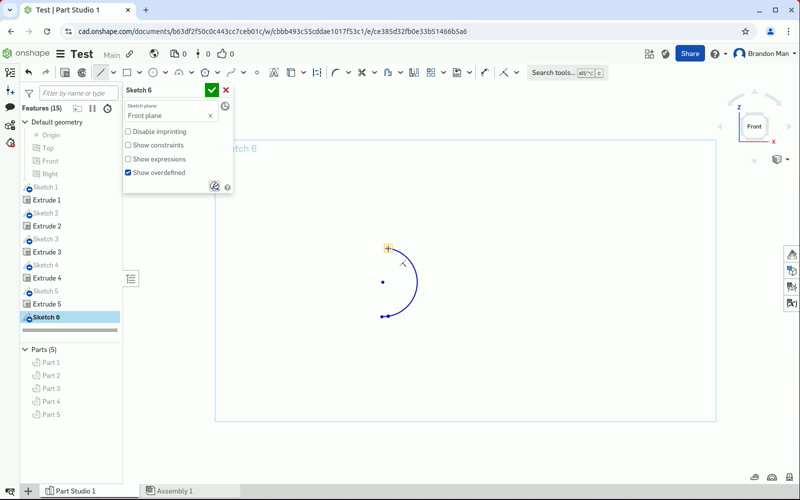
key_down(shift)
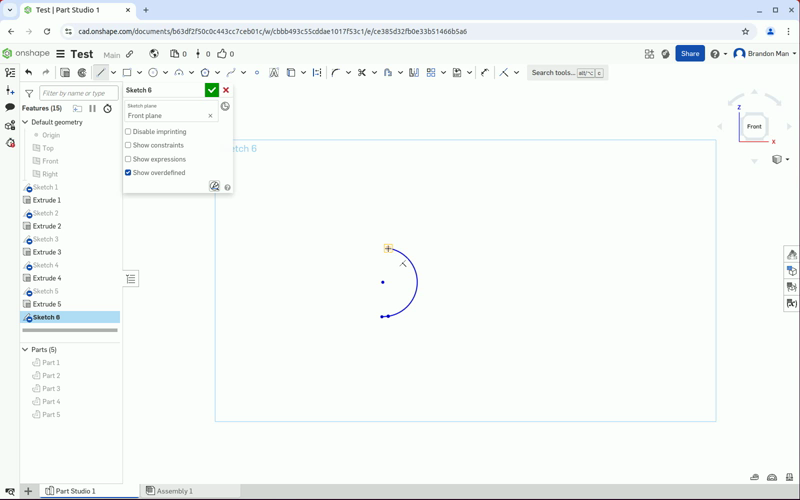
mouse_move(418, 248)
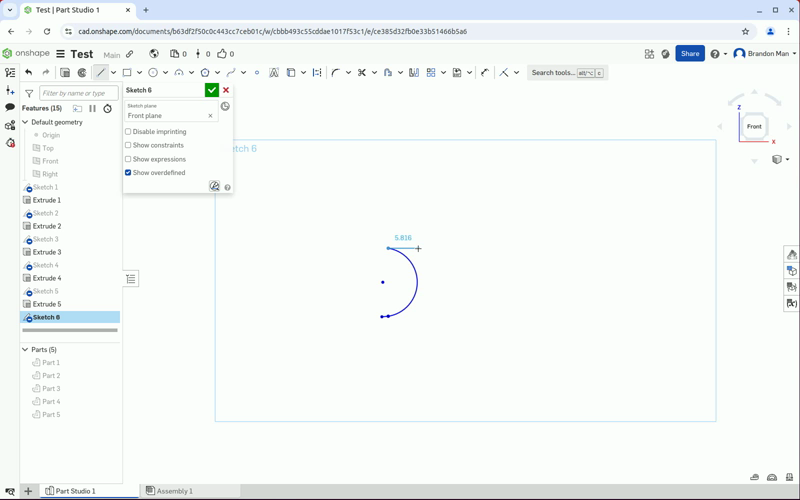
mouse_move(382, 247)
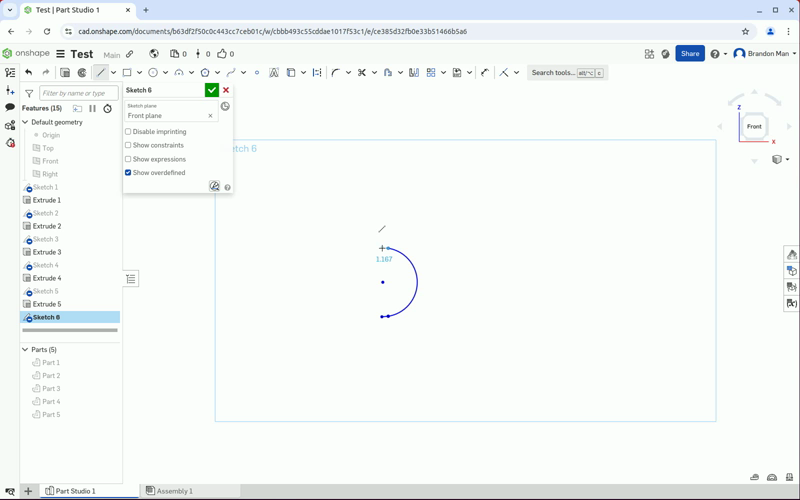
scroll(6)
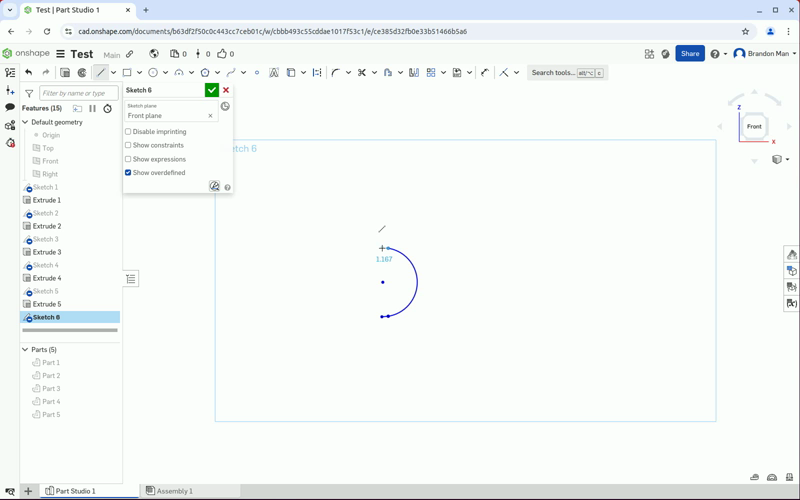
scroll(6)
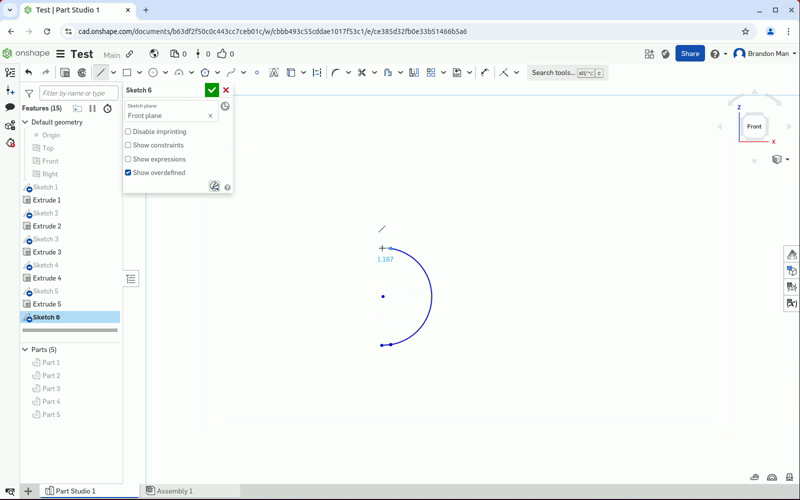
scroll(6)
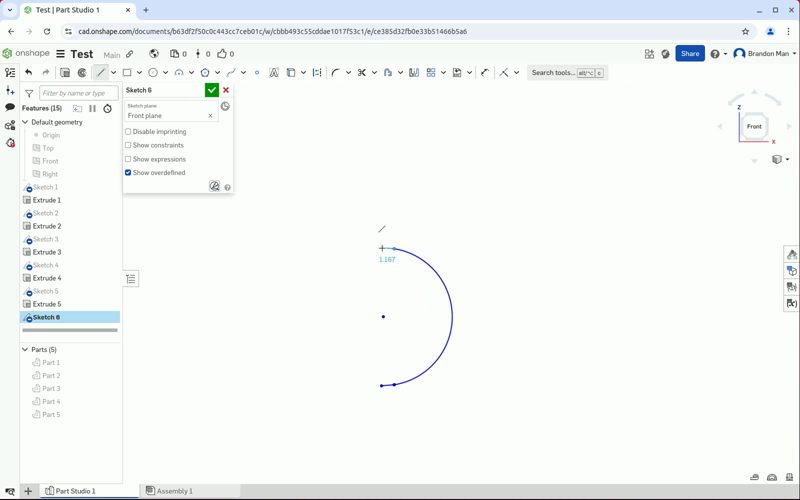
scroll(6)
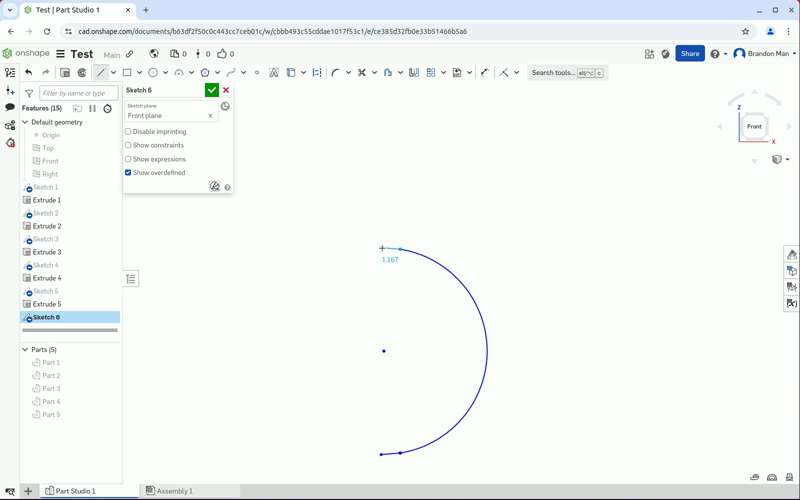
scroll(6)
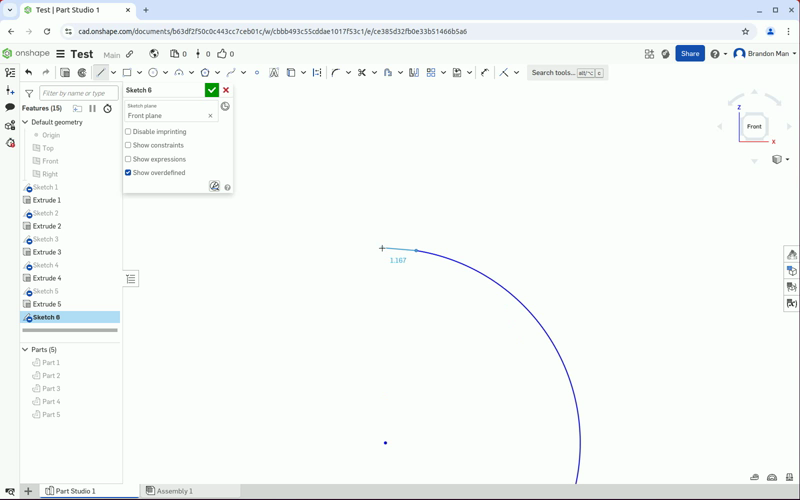
scroll(6)
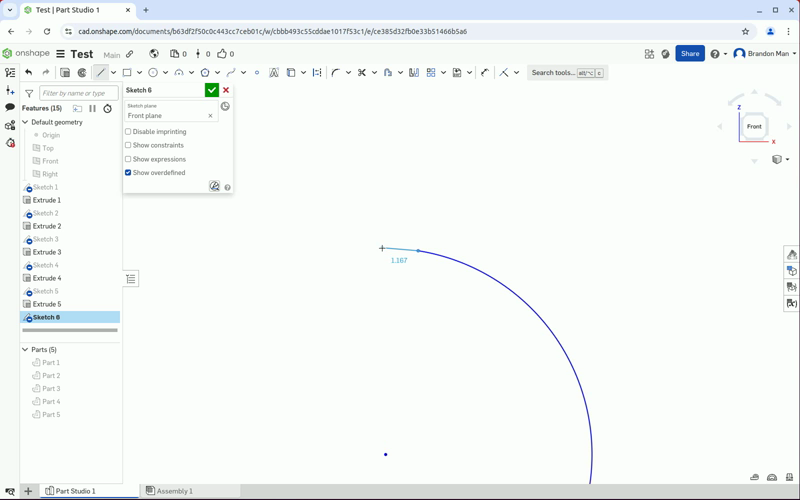
scroll(6)
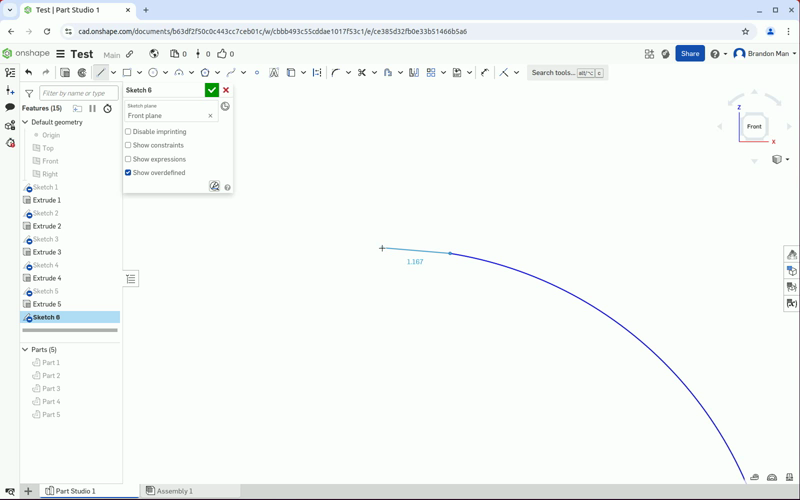
click(382, 247)
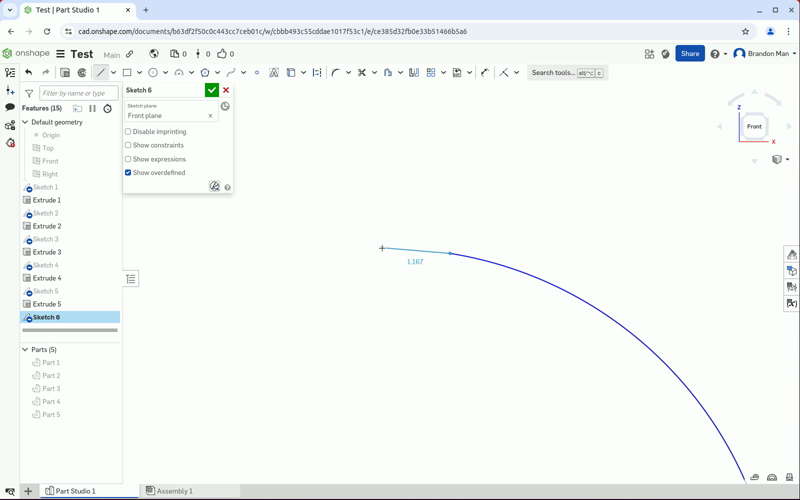
scroll(-6)
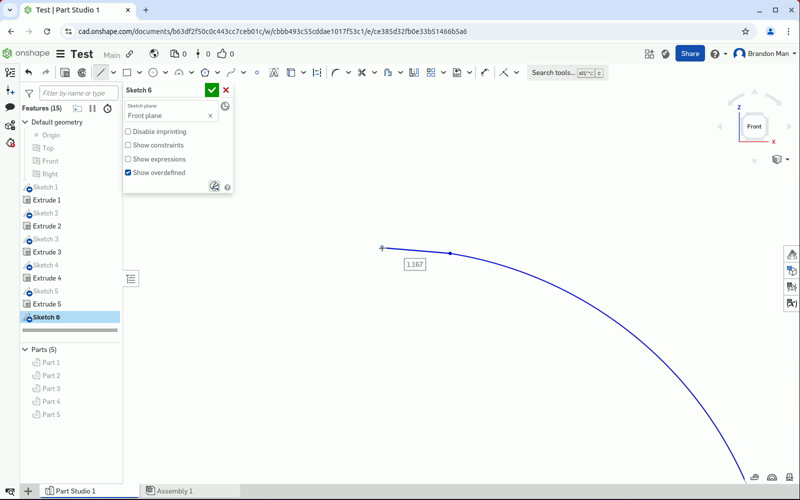
scroll(-6)
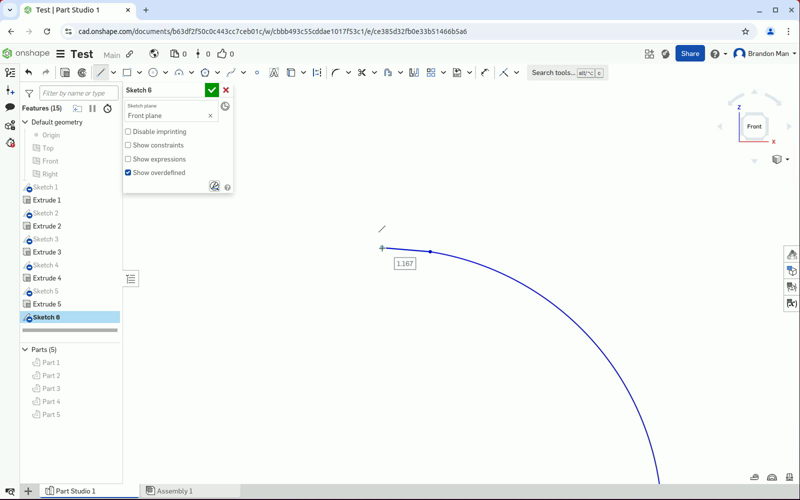
scroll(-6)
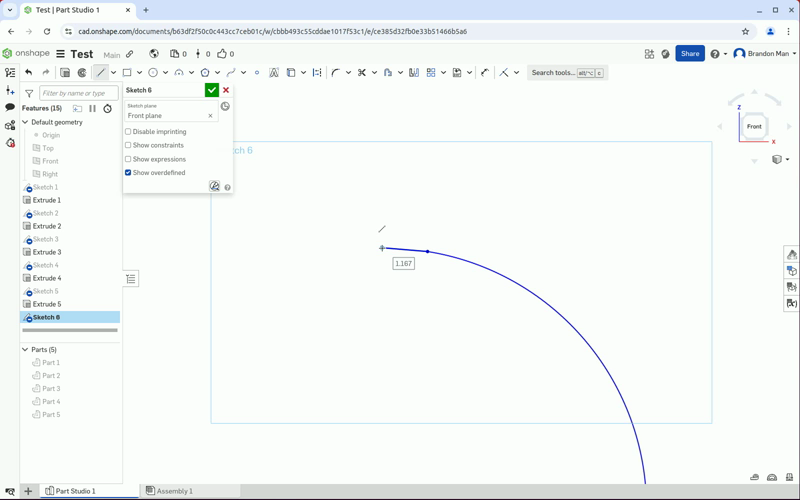
scroll(-6)
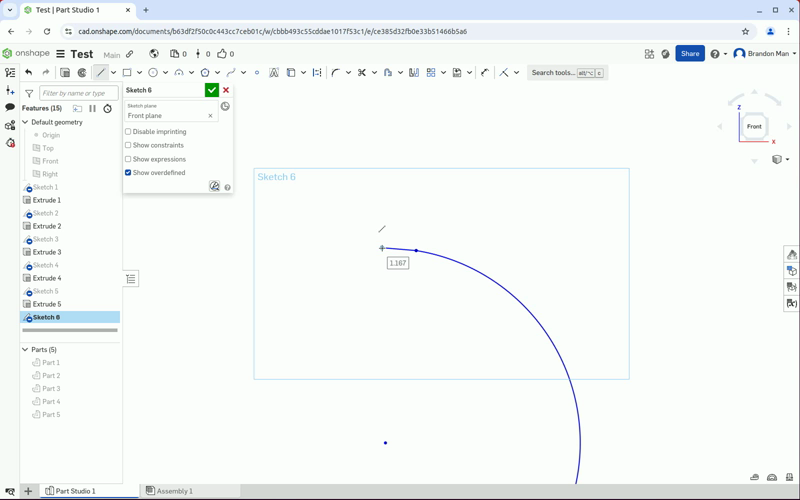
scroll(-6)
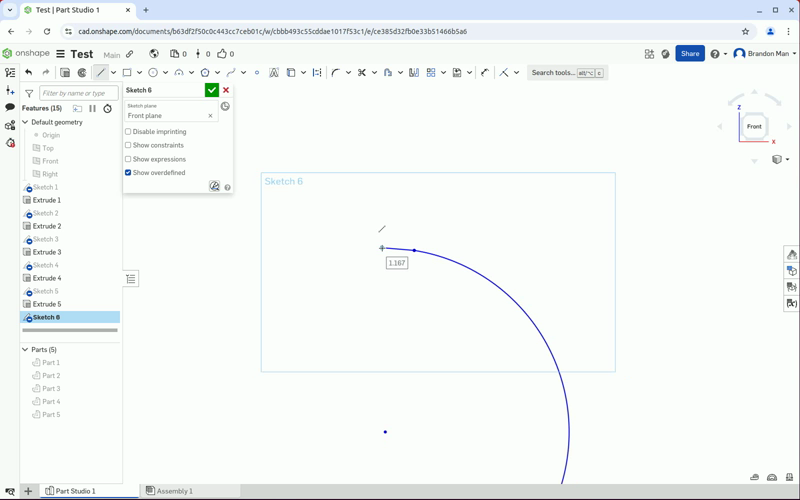
scroll(-6)
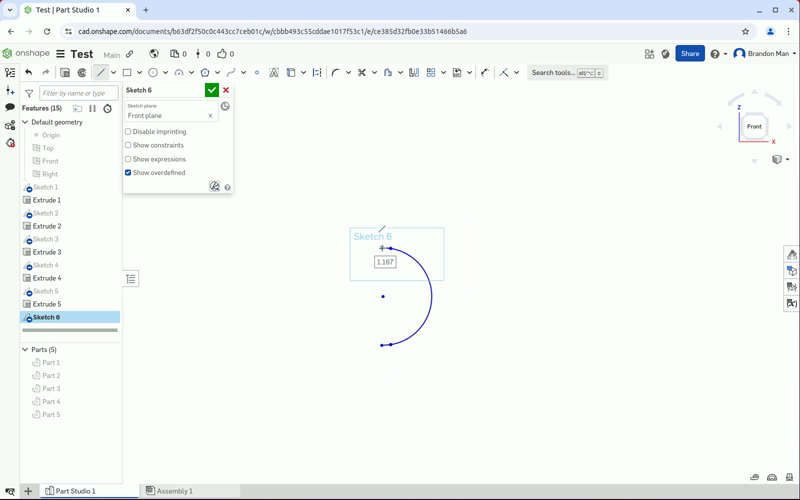
scroll(-6)
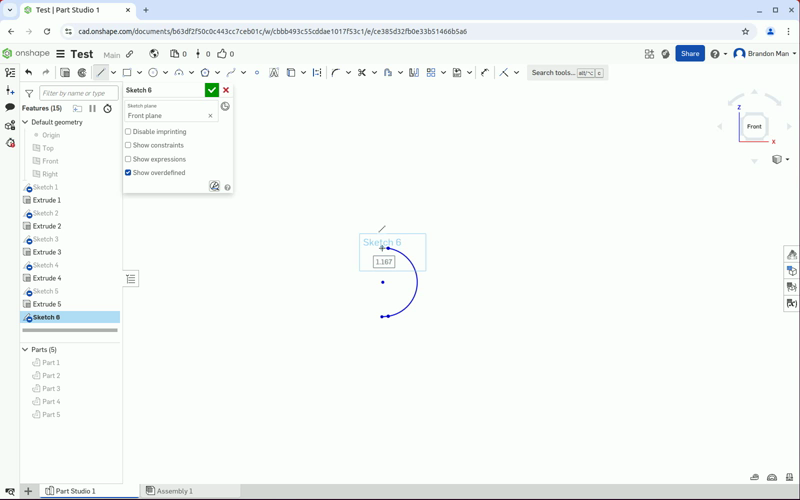
key_up(shift)
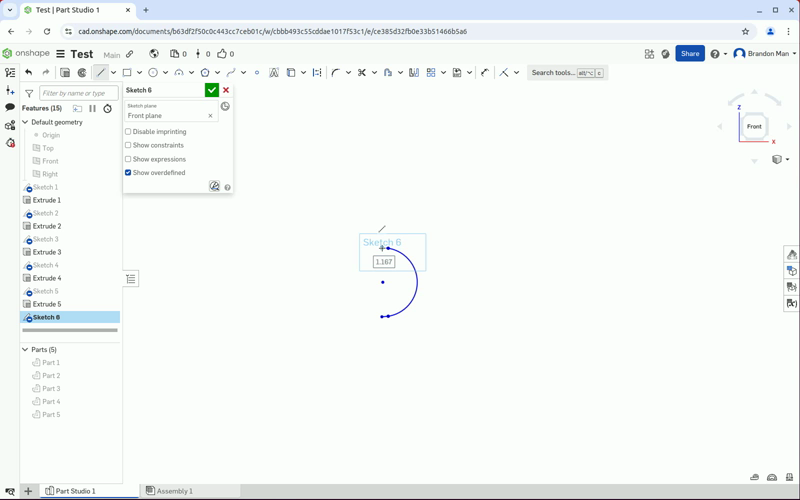
key(esc)
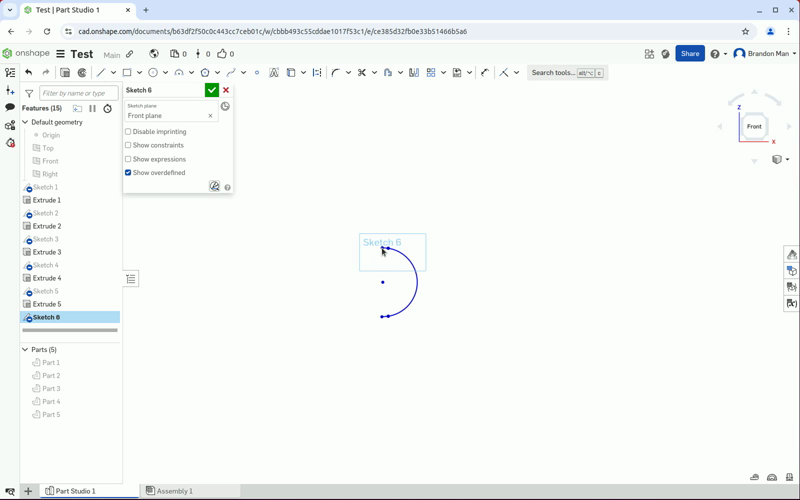
key(a)
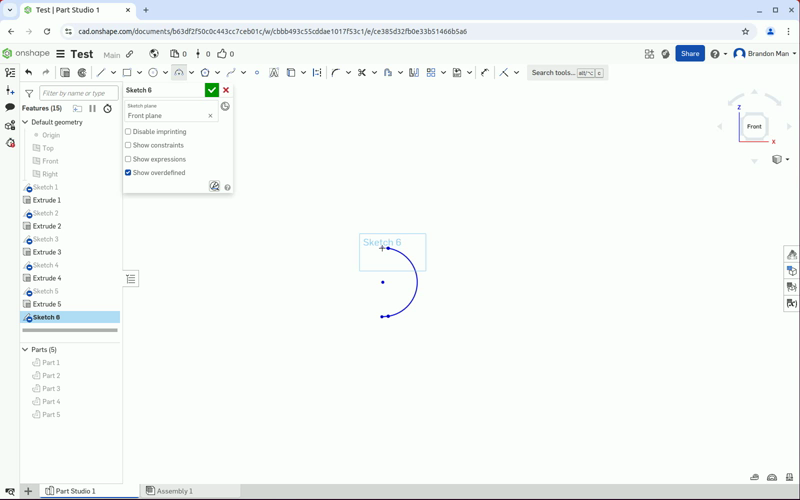
mouse_move(382, 247)
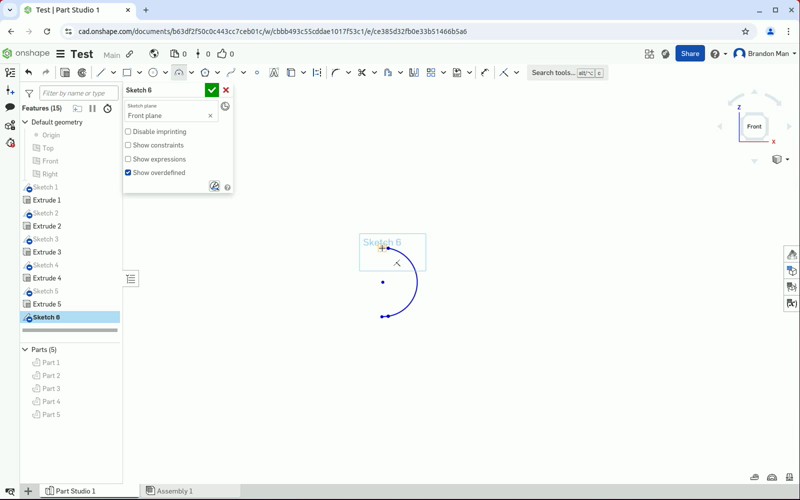
click(382, 247)
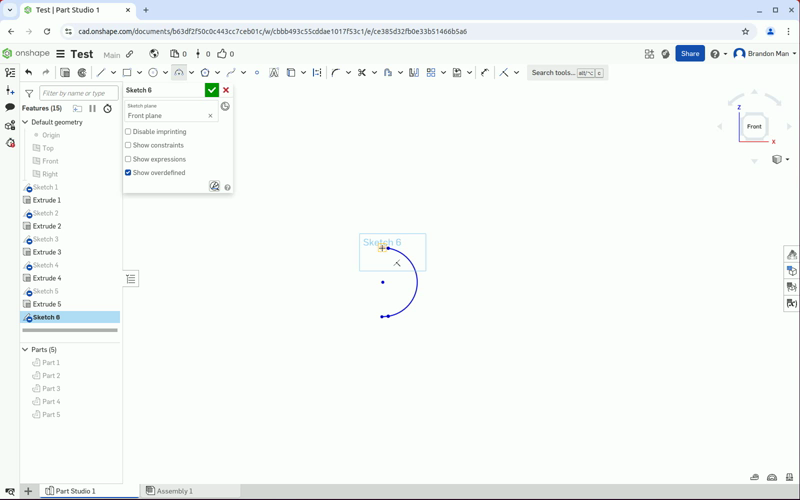
mouse_move(382, 316)
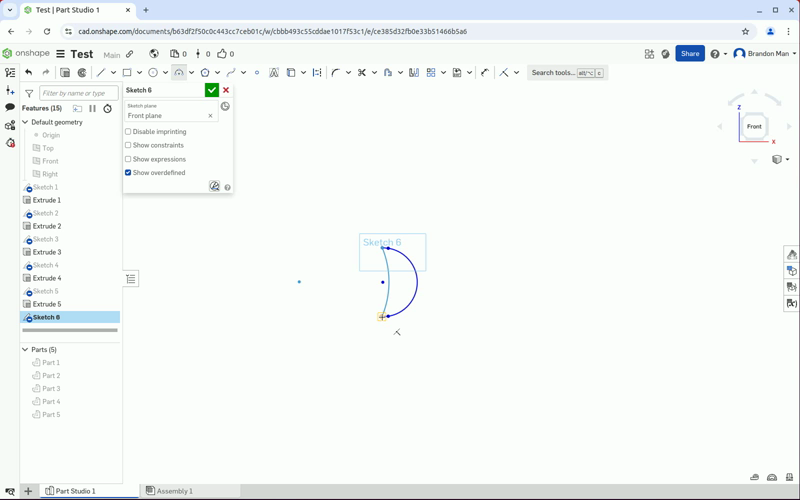
click(382, 316)
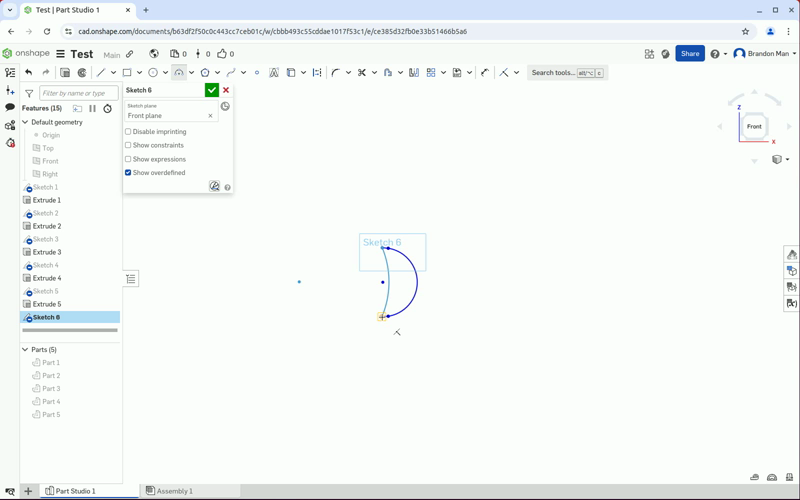
key_down(shift)
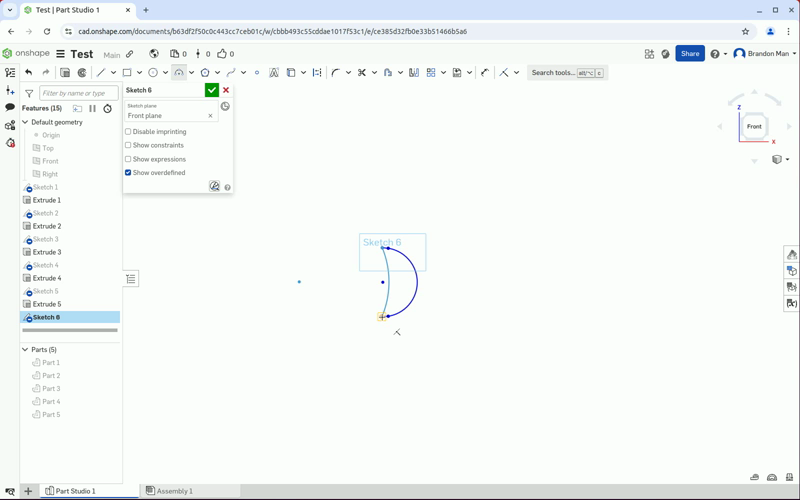
mouse_move(347, 282)
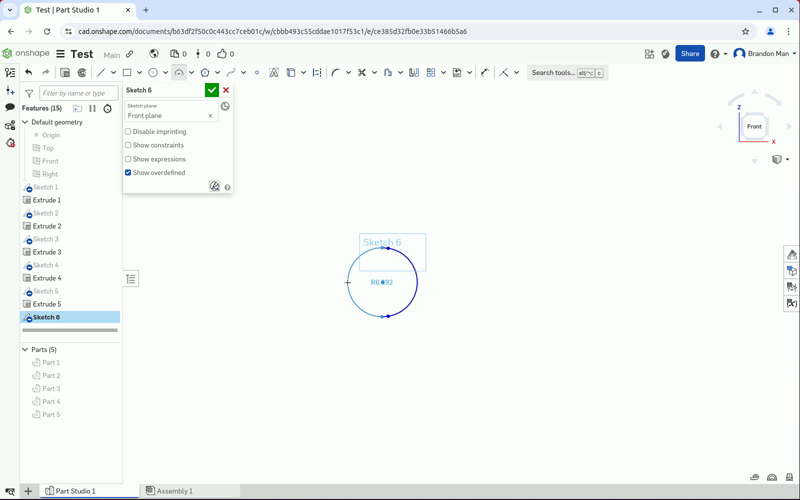
click(347, 282)
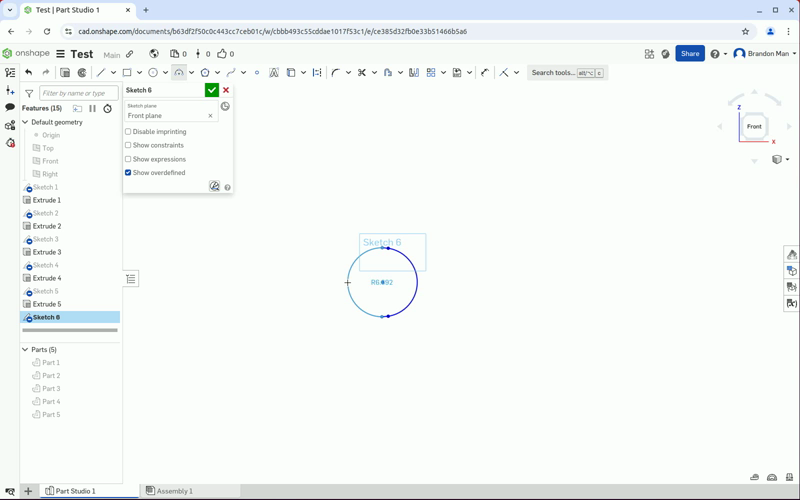
key_up(shift)
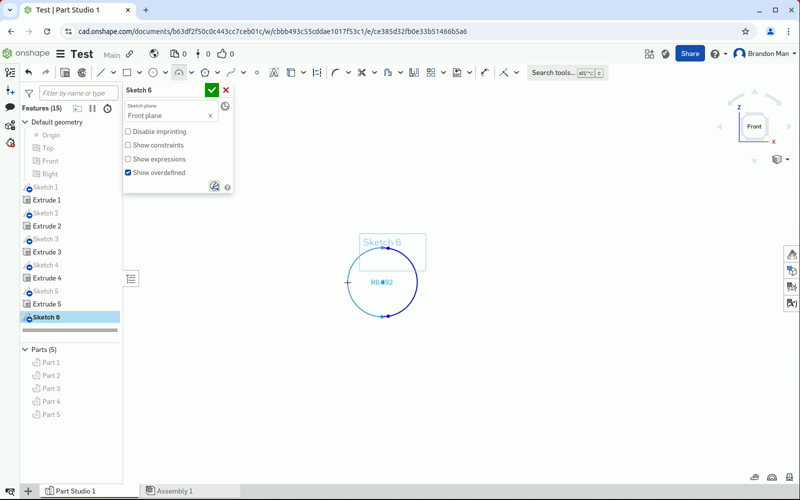
key(esc)
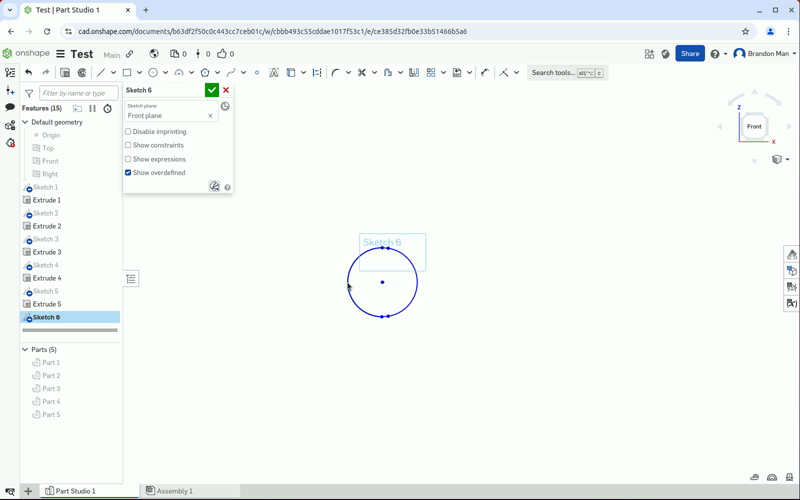
mouse_move(389, 305)
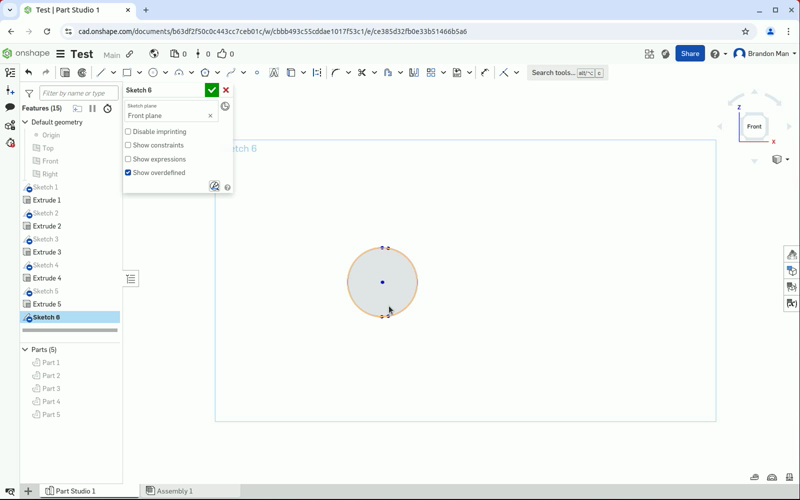
click(389, 305)
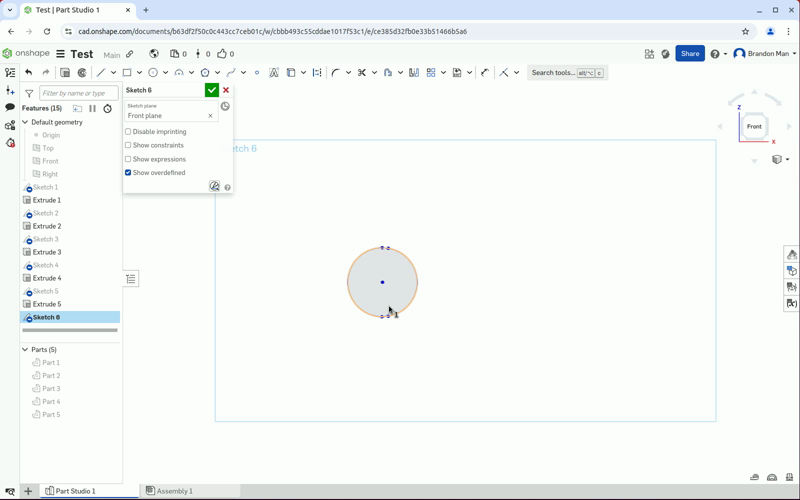
mouse_move(73, 352)
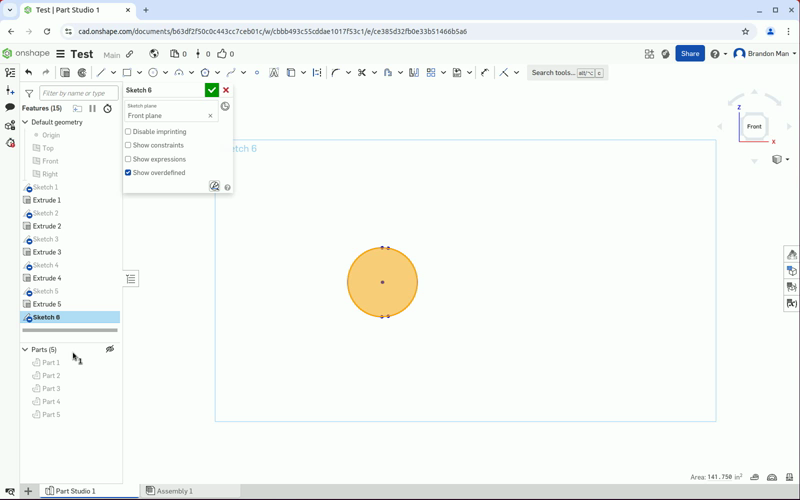
key(shift+y)
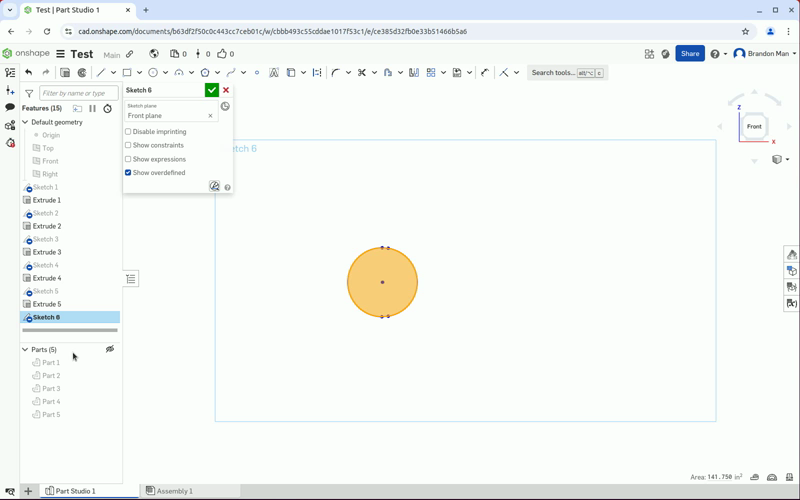
key(shift+e)
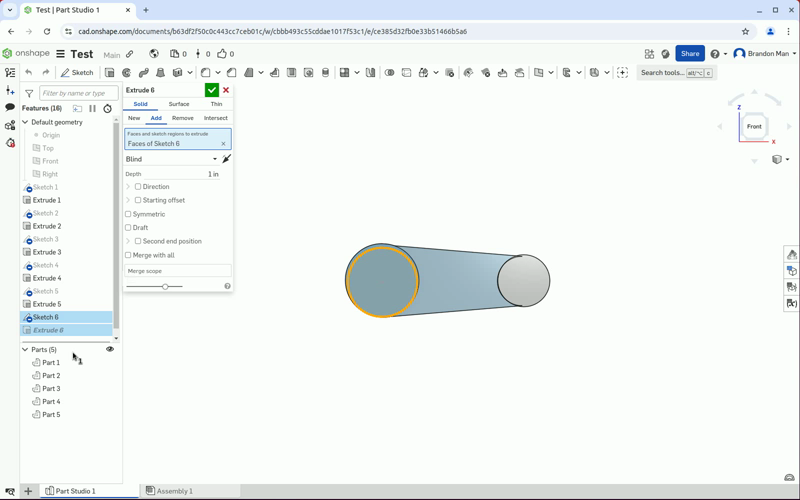
mouse_move(143, 106)
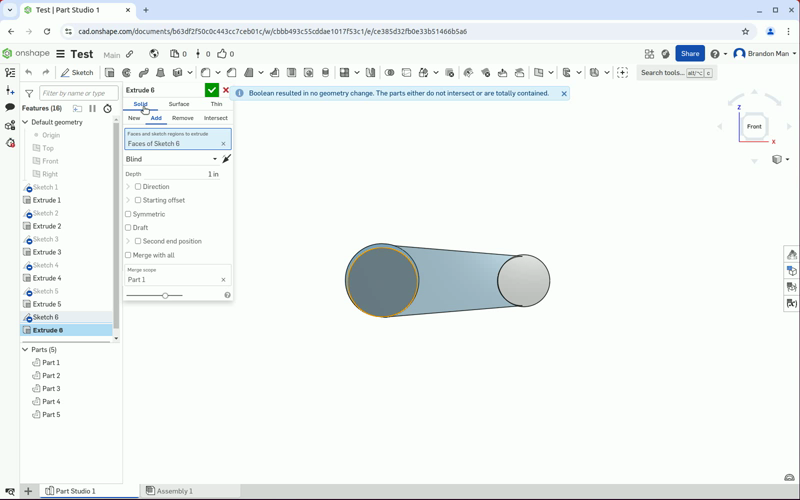
click(143, 106)
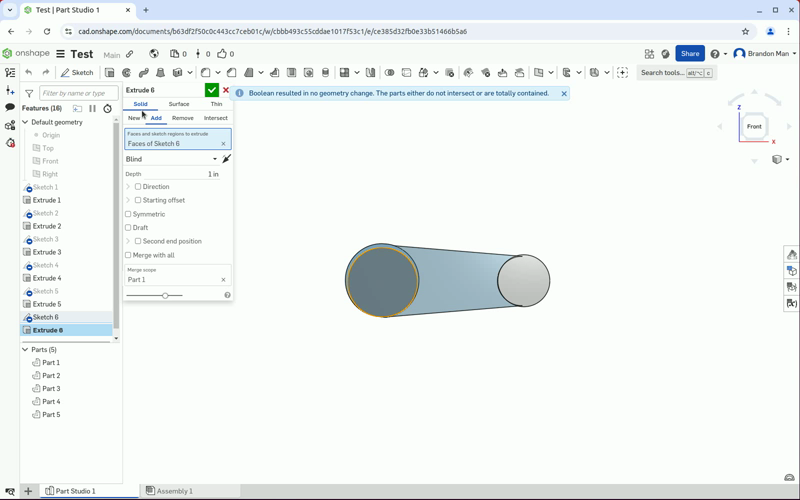
mouse_move(137, 120)
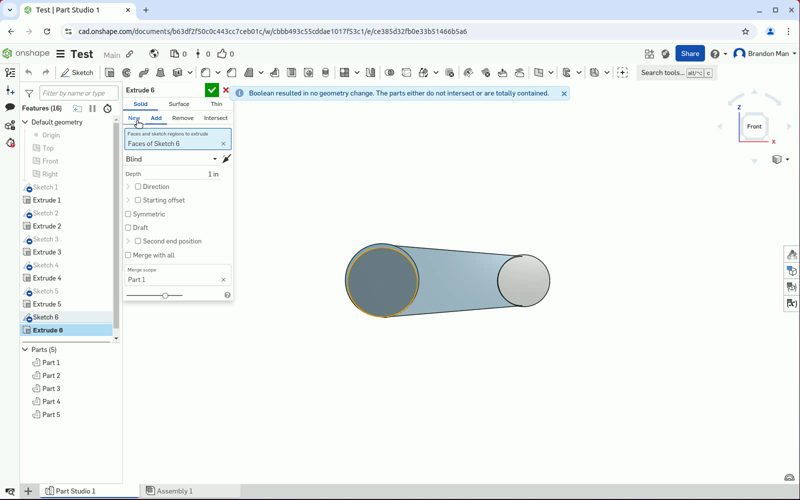
click(137, 120)
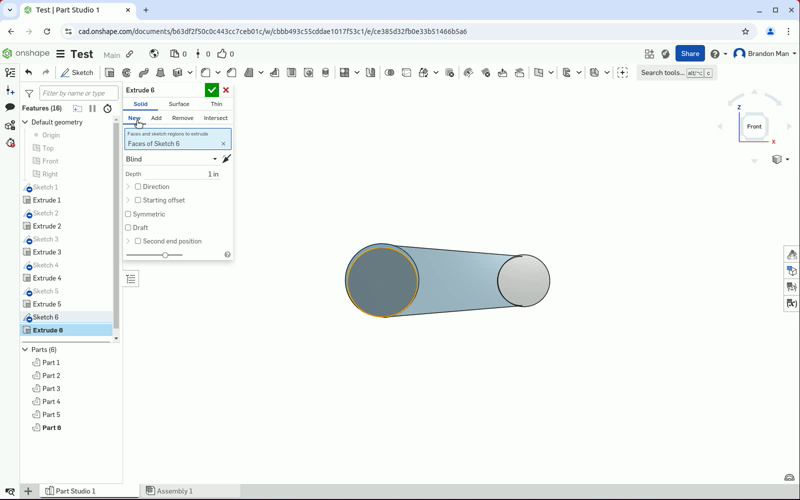
key(tab, 4)
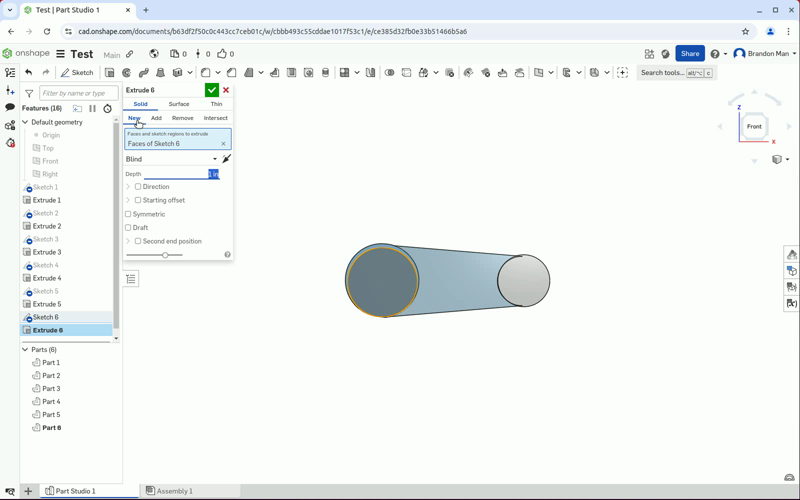
text(1.444)
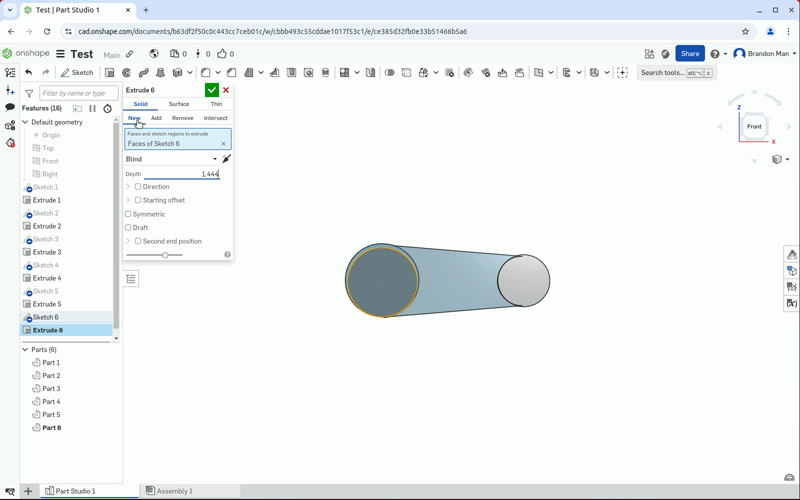
key(enter)
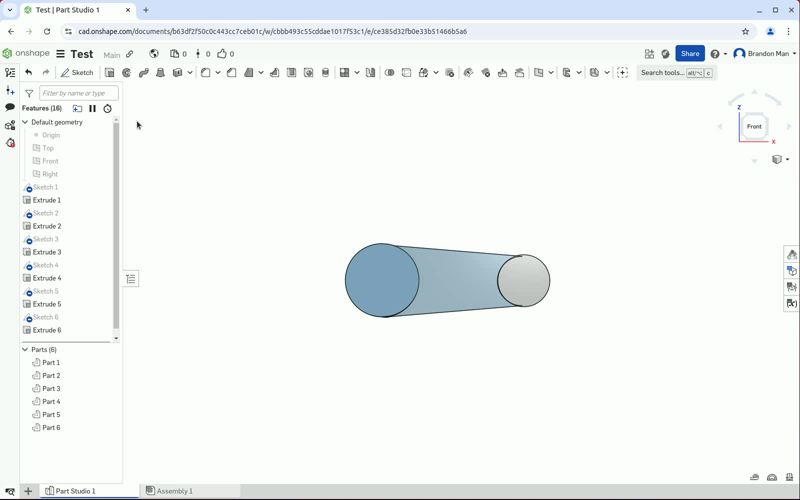
key(shift+h)
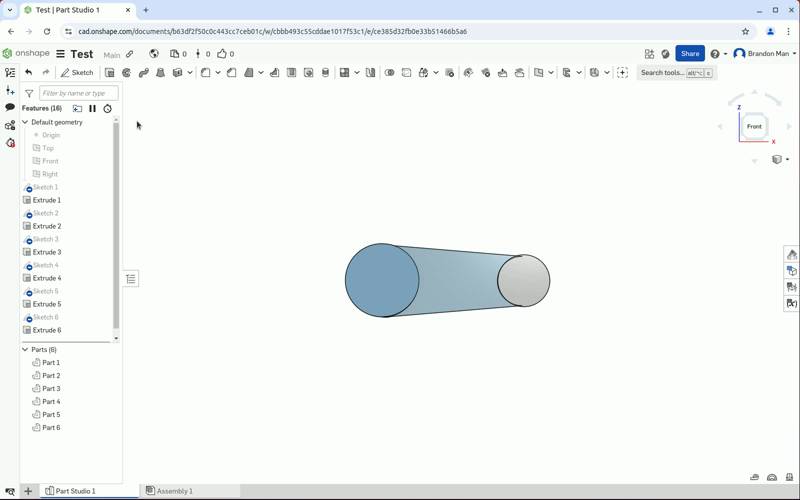
key(shift+h)
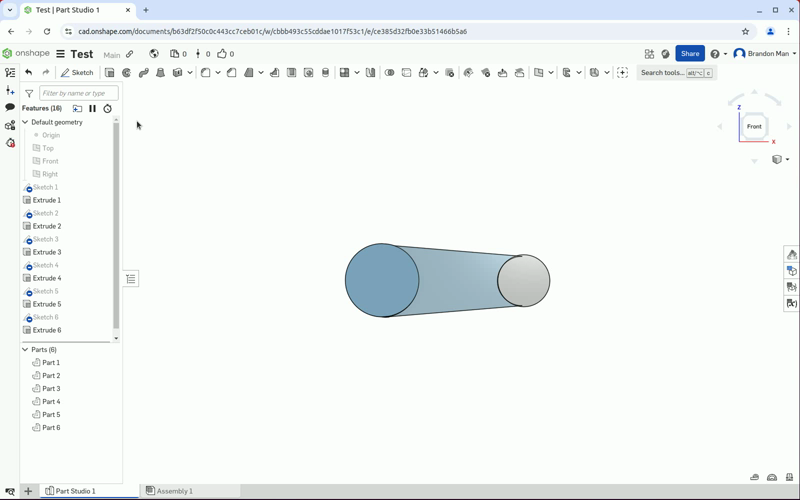
mouse_move(69, 189)
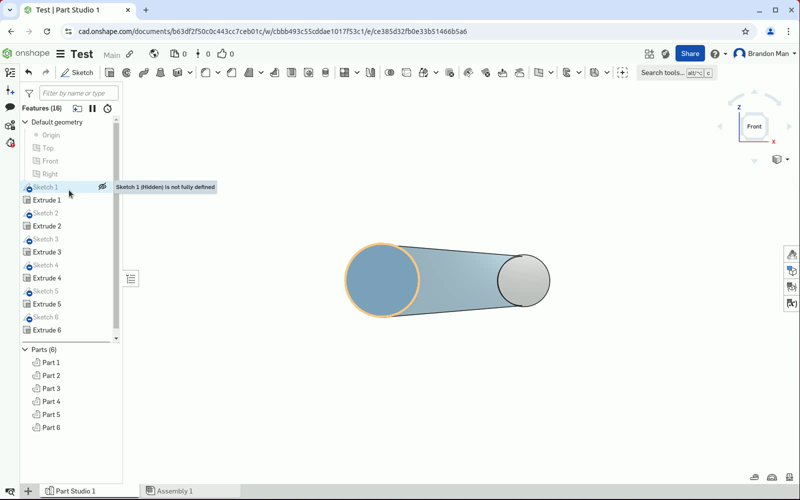
click(69, 189)
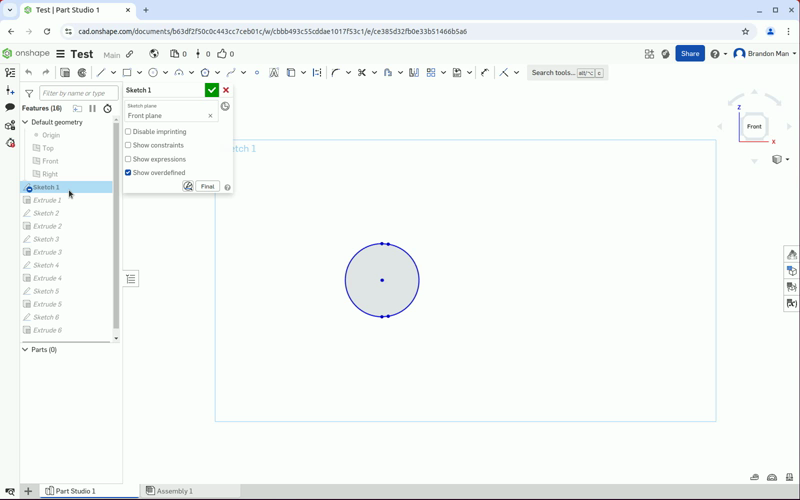
mouse_move(229, 92)
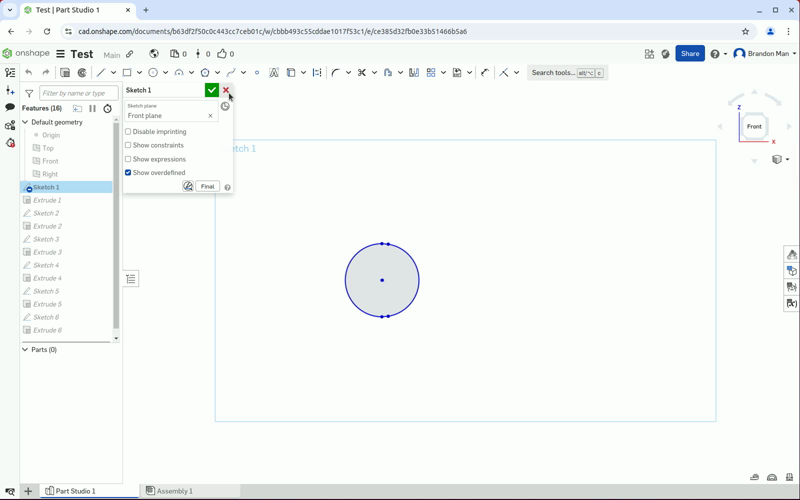
click(229, 92)
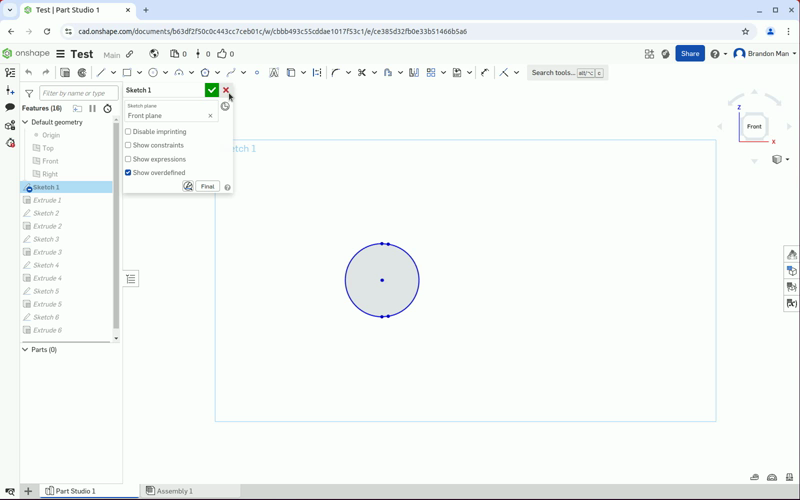
key(shift+s)
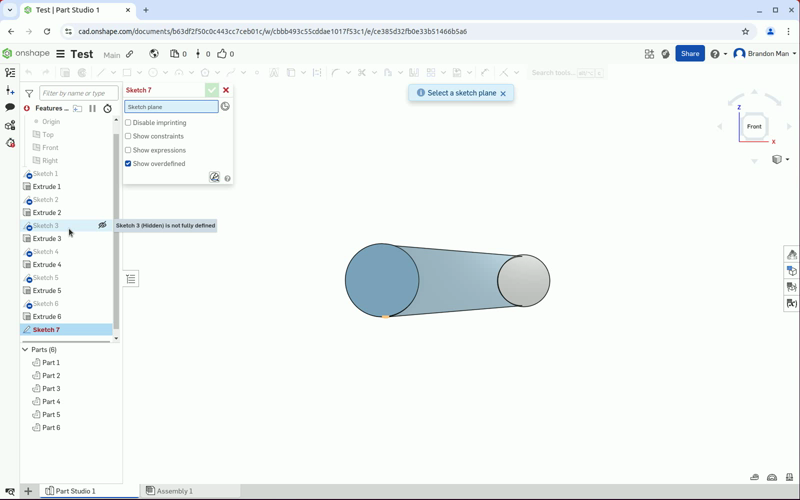
scroll(3)
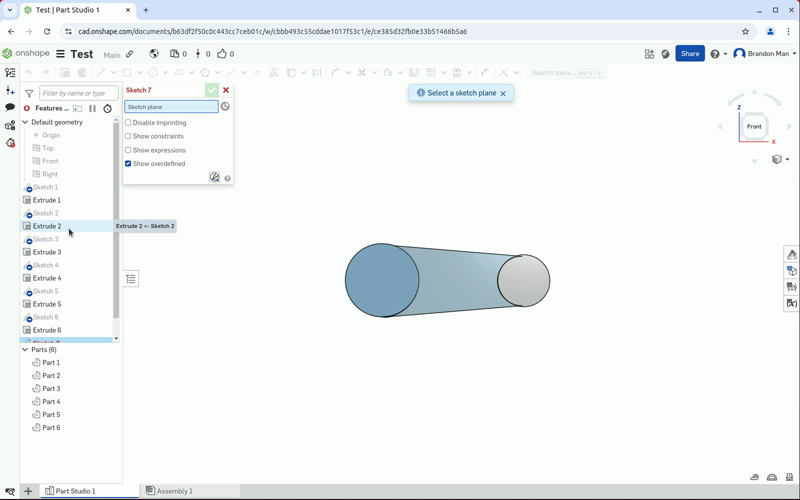
mouse_move(69, 163)
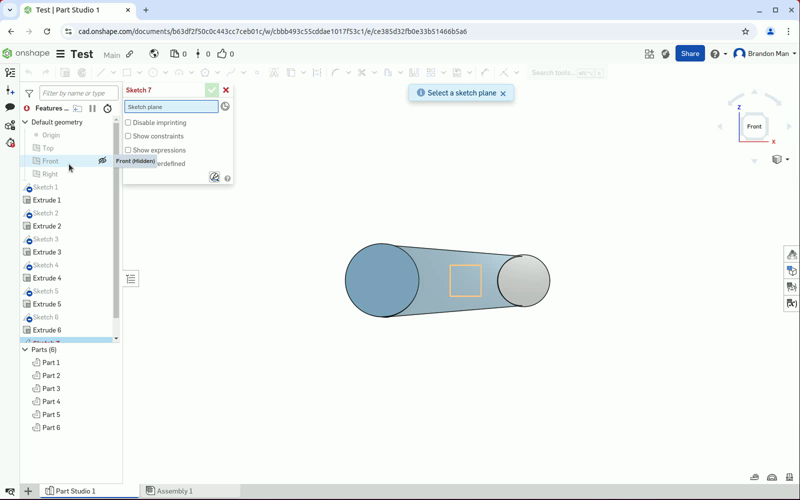
click(69, 163)
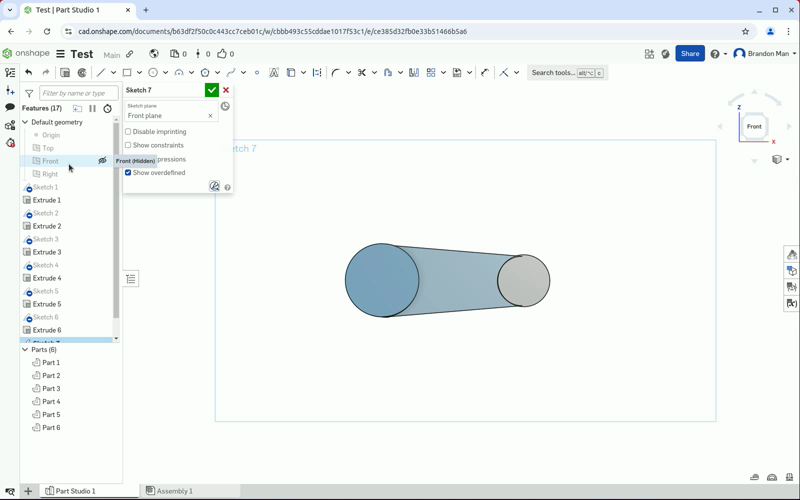
mouse_move(73, 352)
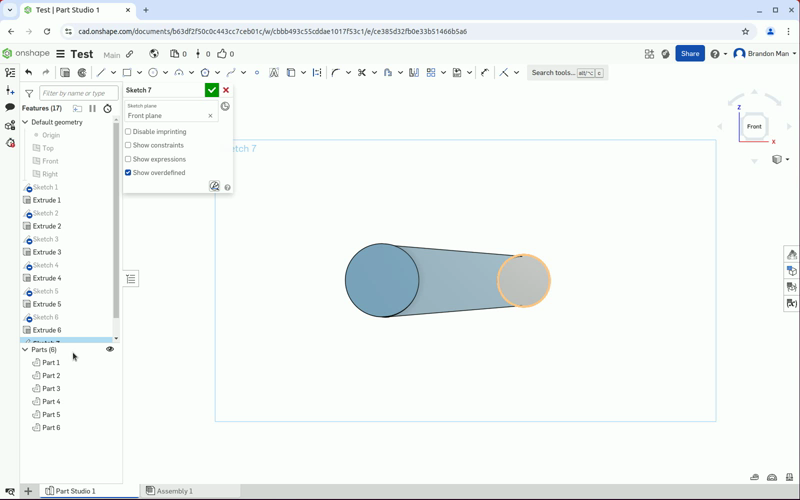
key(y)
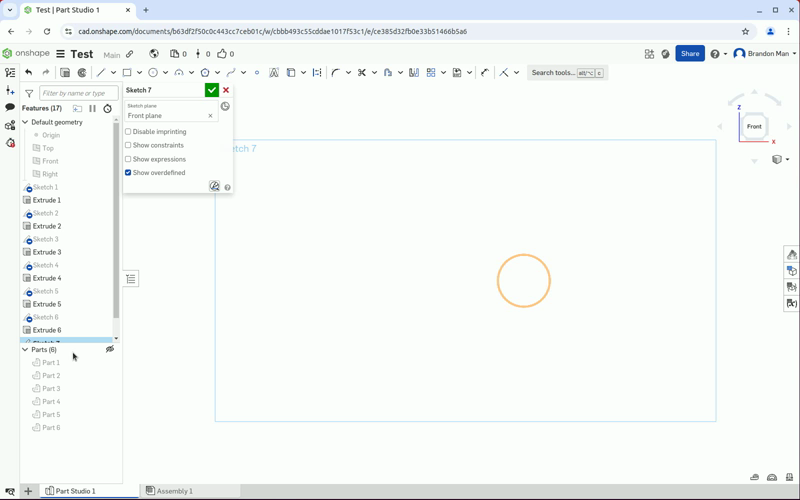
key(c)
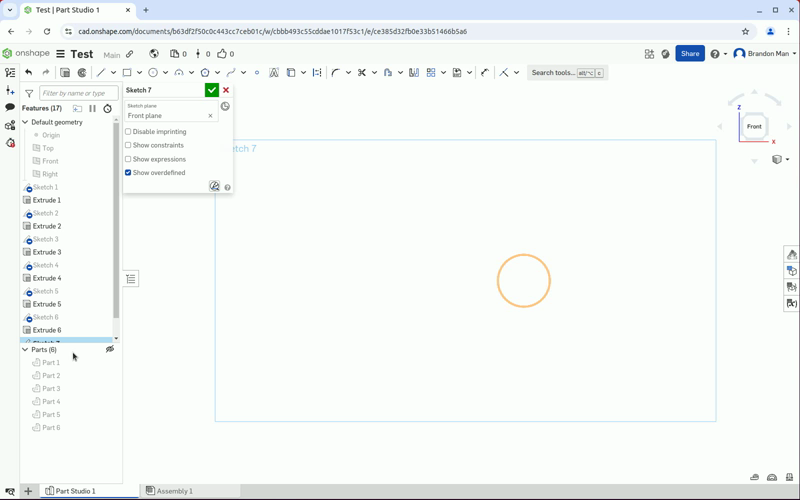
key_down(shift)
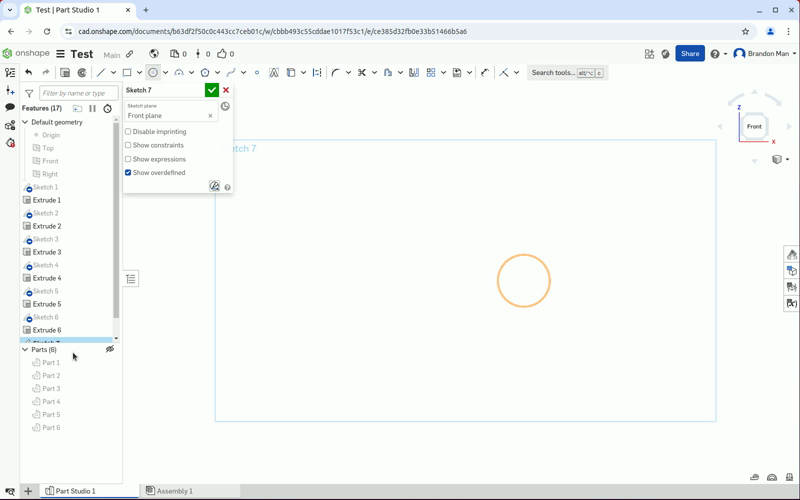
mouse_move(516, 282)
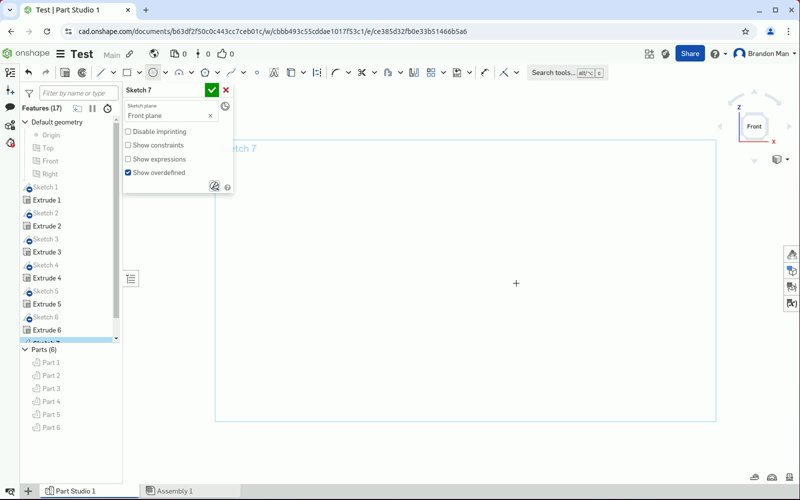
click(516, 282)
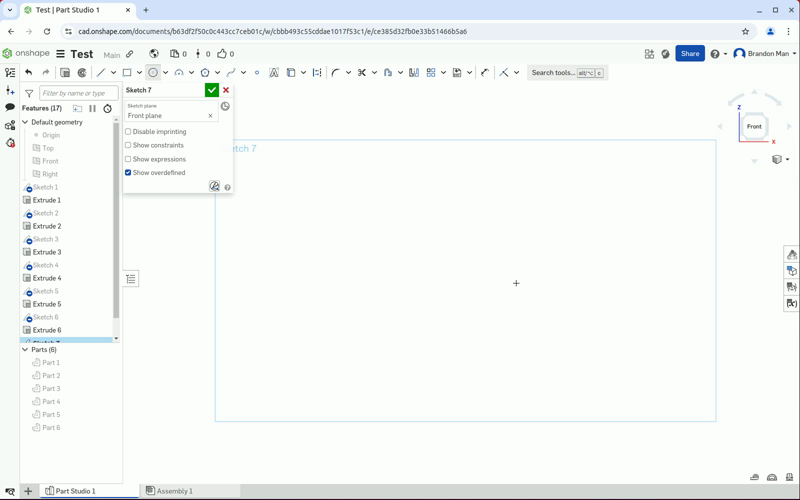
key_up(shift)
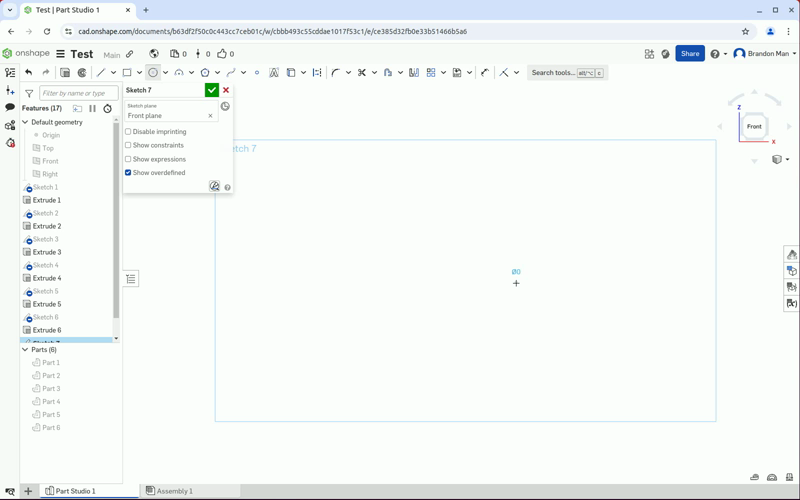
mouse_move(540, 282)
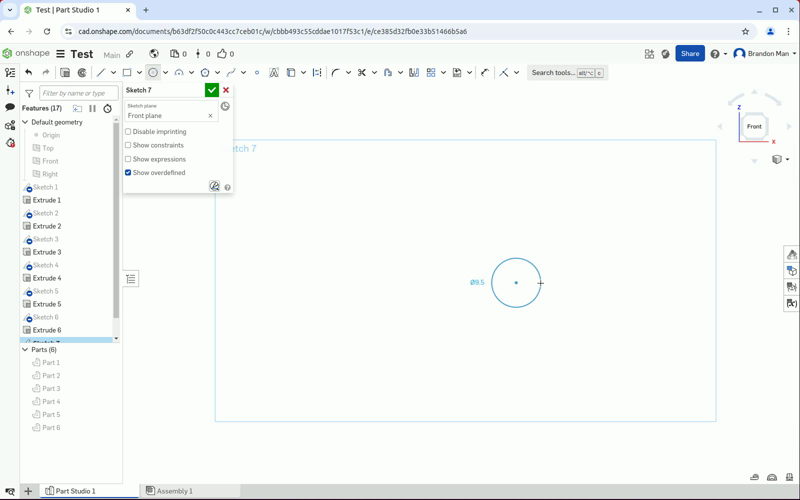
click(540, 282)
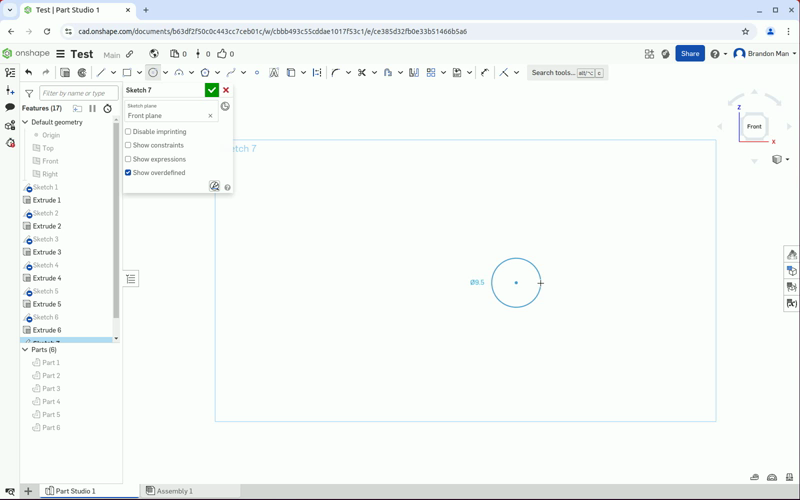
key(esc)
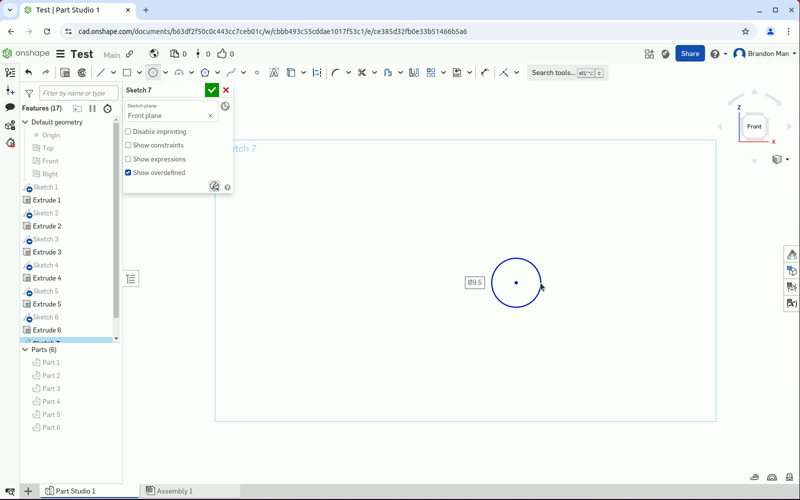
mouse_move(519, 299)
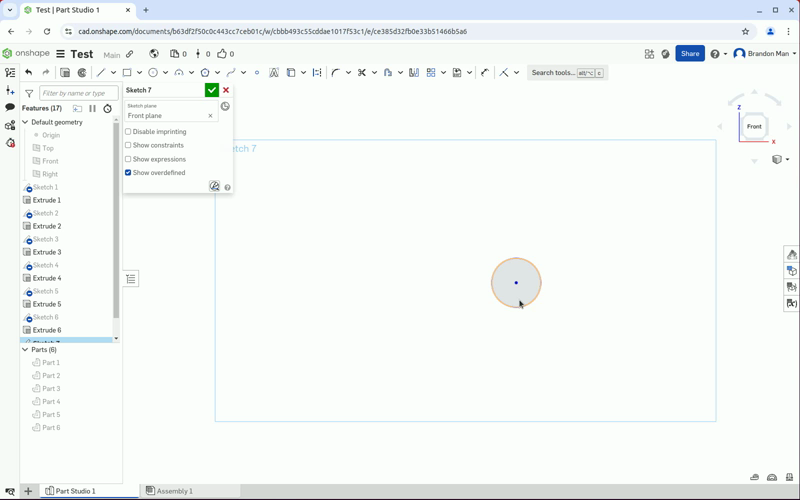
click(519, 299)
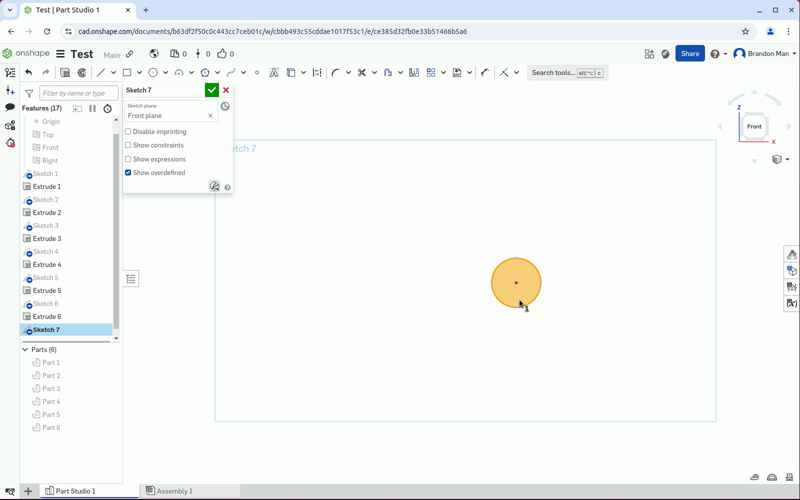
mouse_move(73, 352)
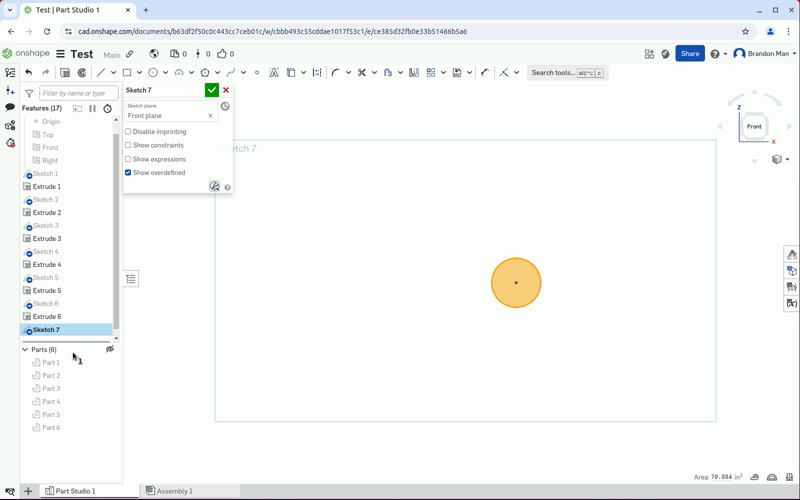
key(shift+y)
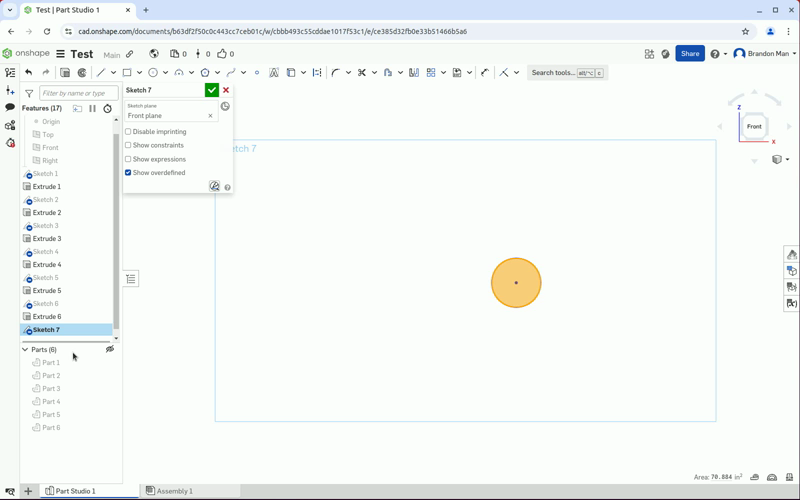
key(shift+e)
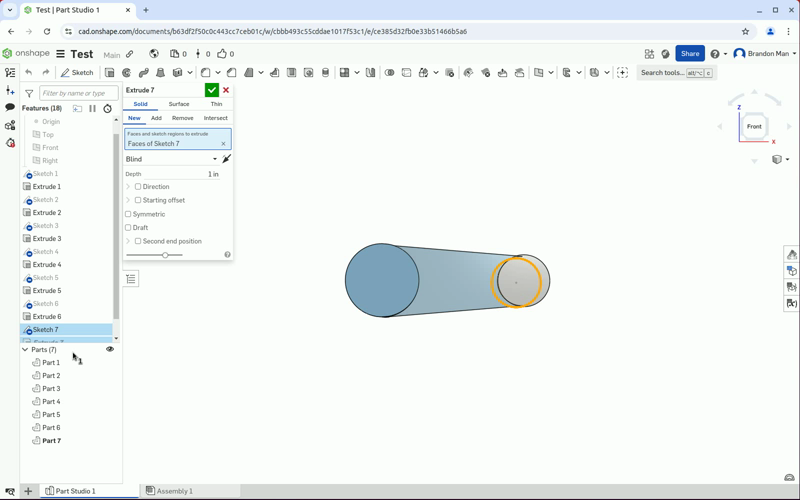
mouse_move(143, 106)
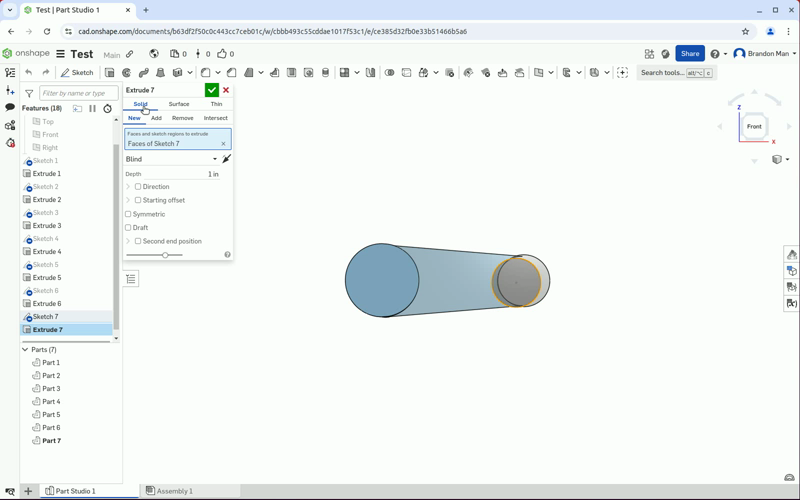
click(143, 106)
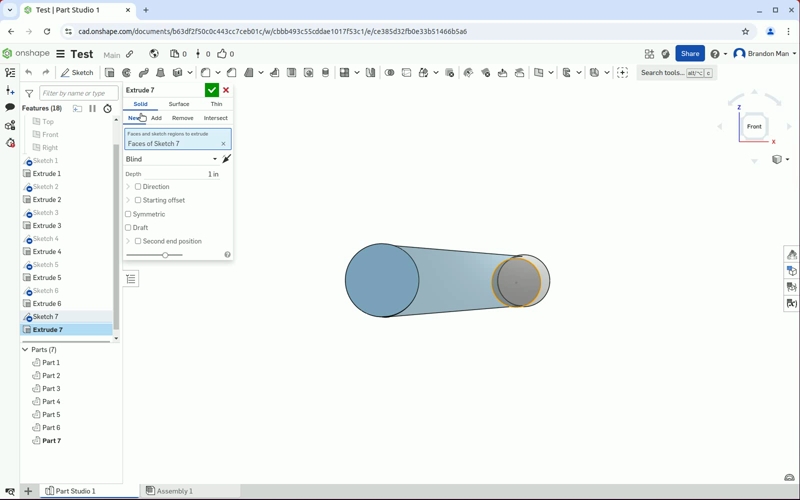
mouse_move(137, 120)
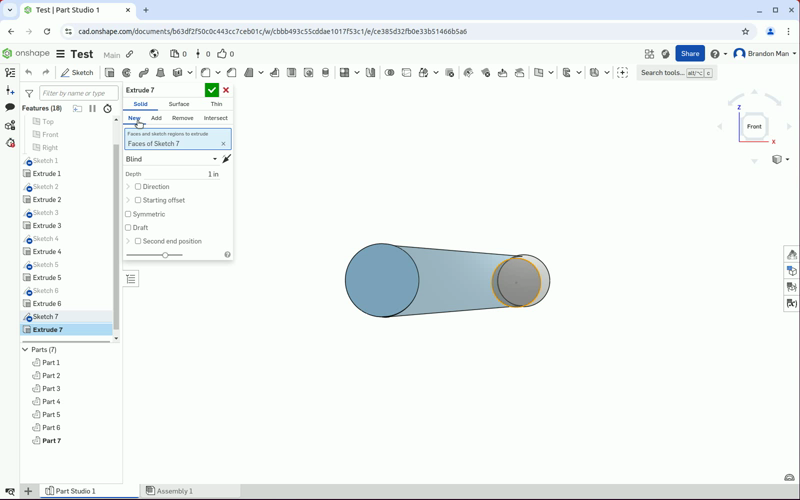
click(137, 120)
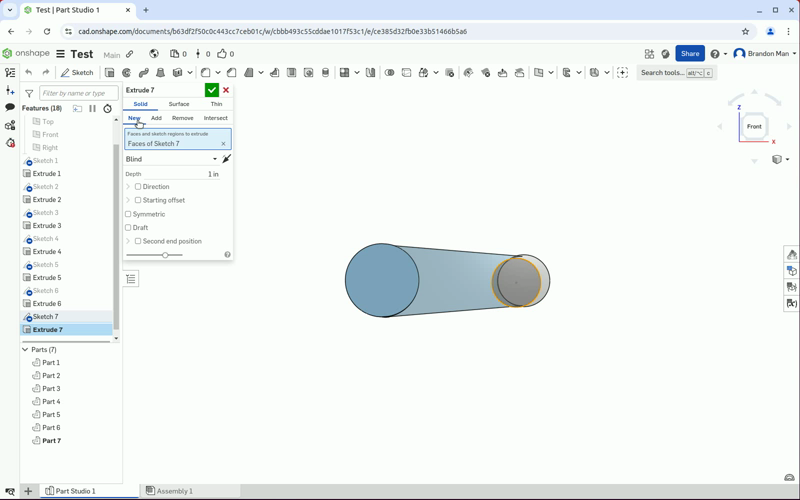
key(tab, 4)
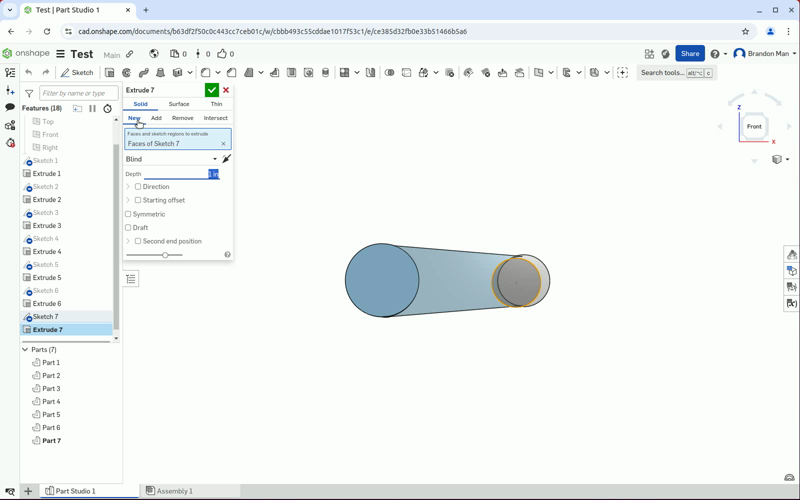
text(9.869)
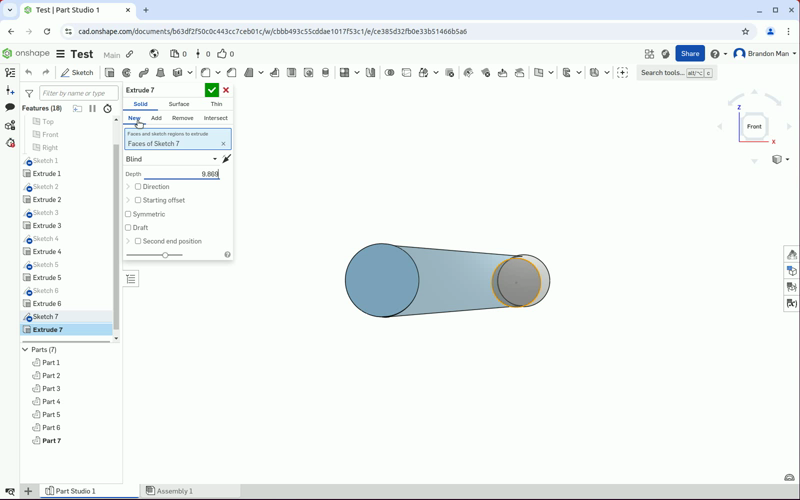
key(enter)
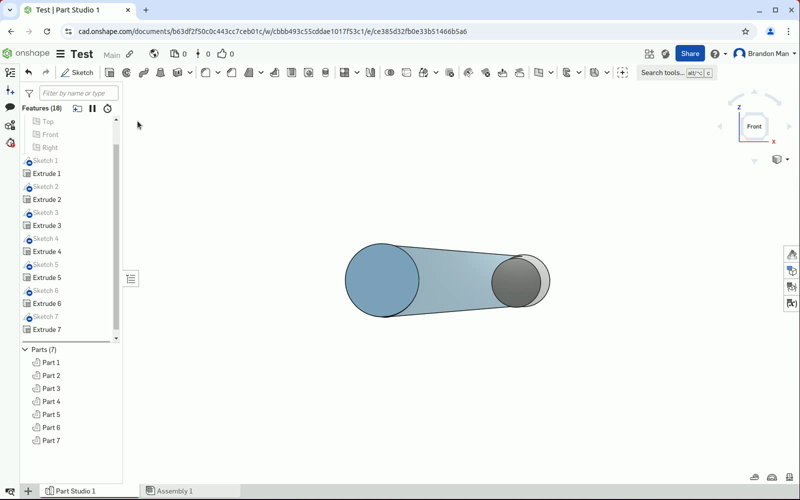
key(shift+h)
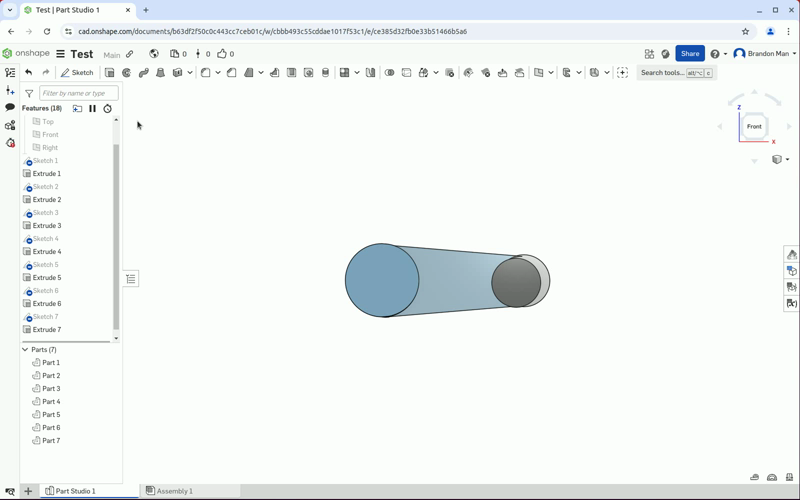
key(shift+h)
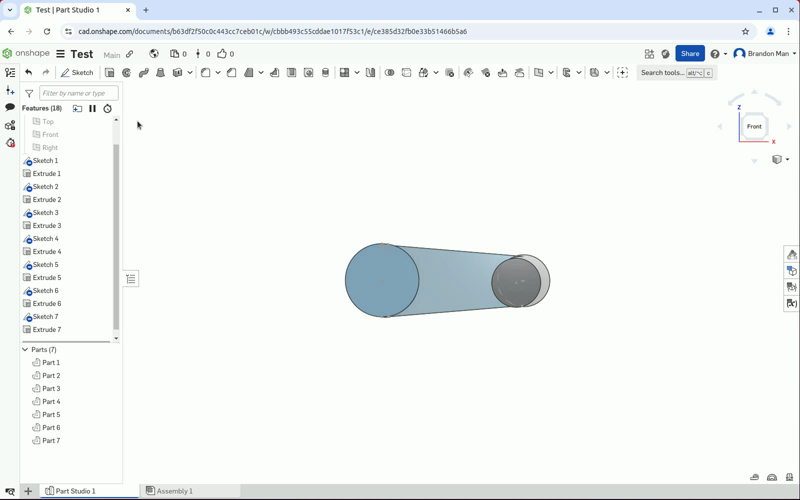
key(shift+7)
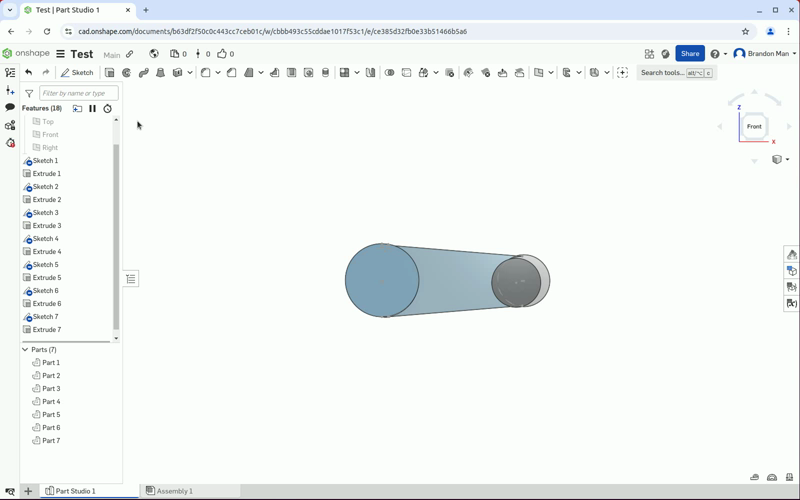
key(left, 2)
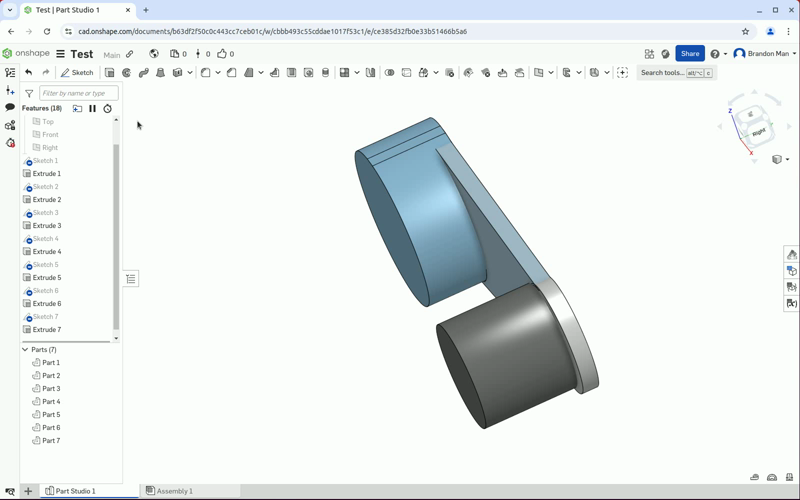
key(down, 2)
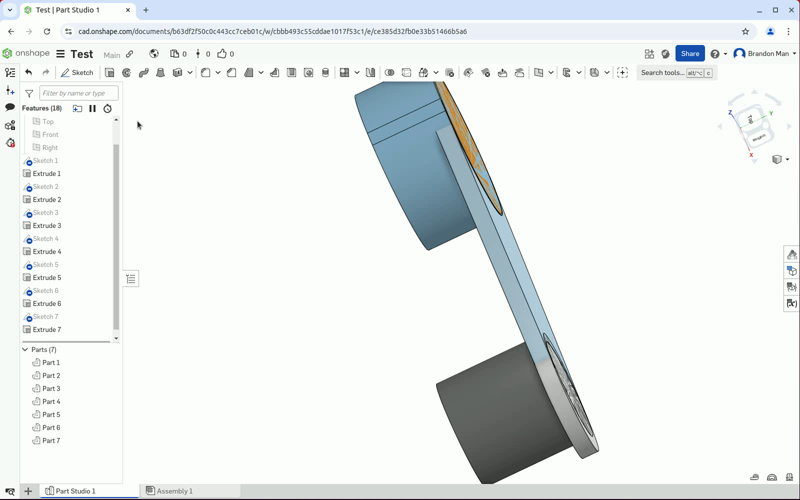
key(up, 2)
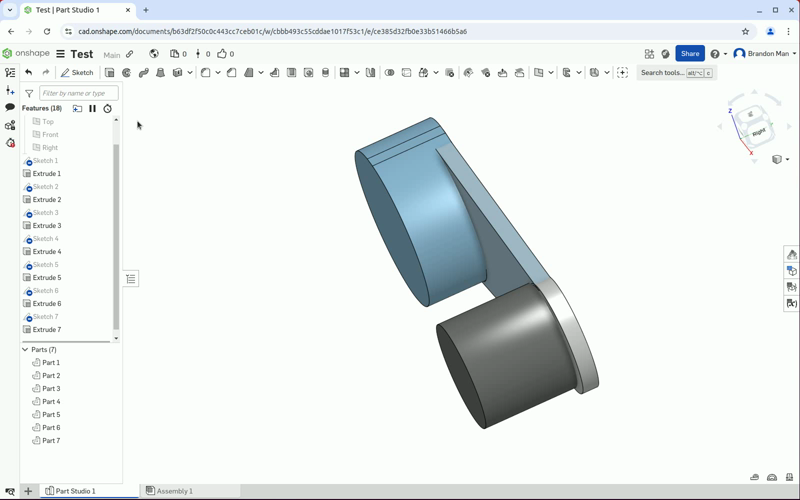
key(right, 2)
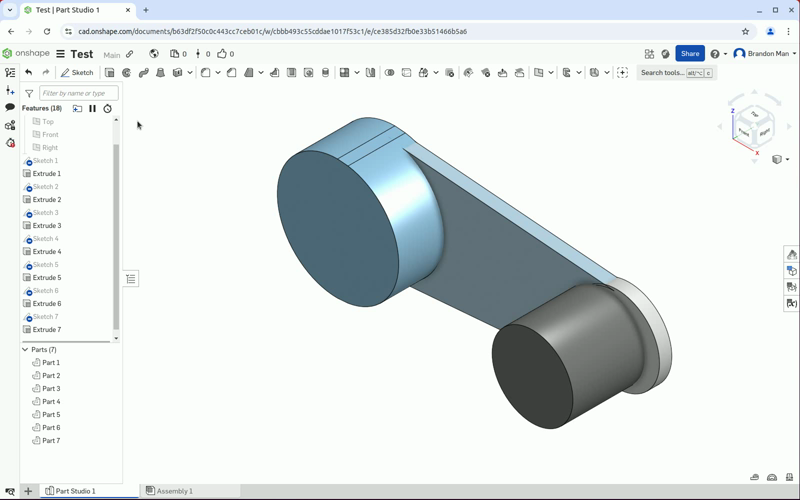
mouse_move(69, 163)
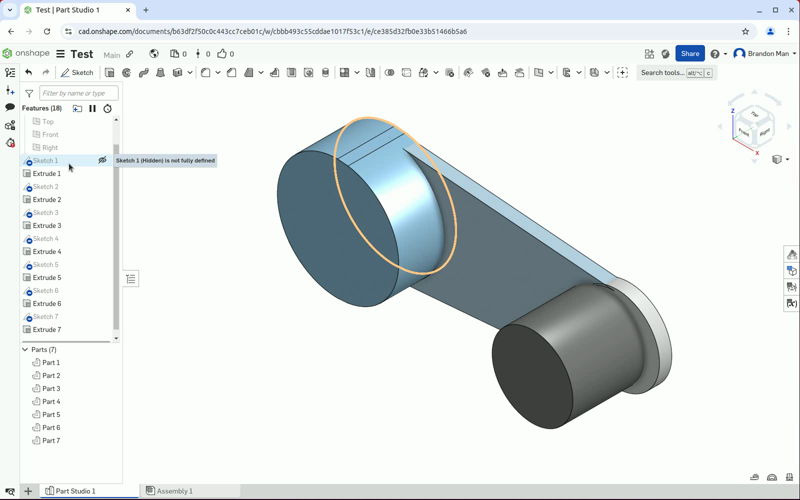
click(69, 163)